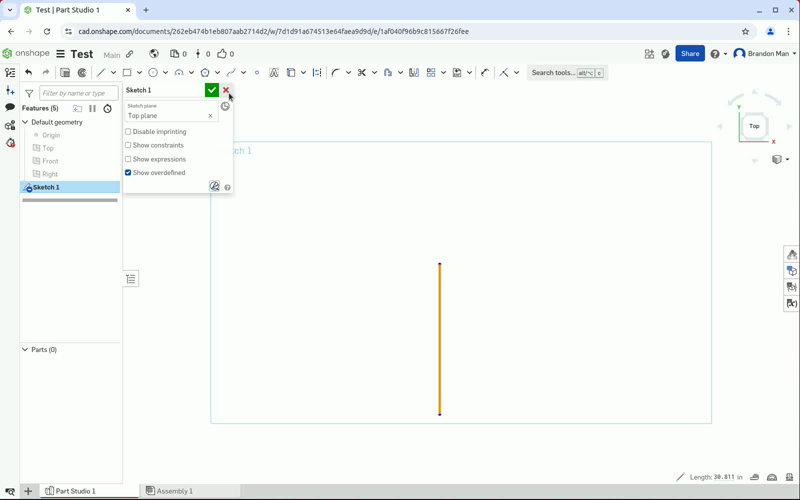
key(shift+h)
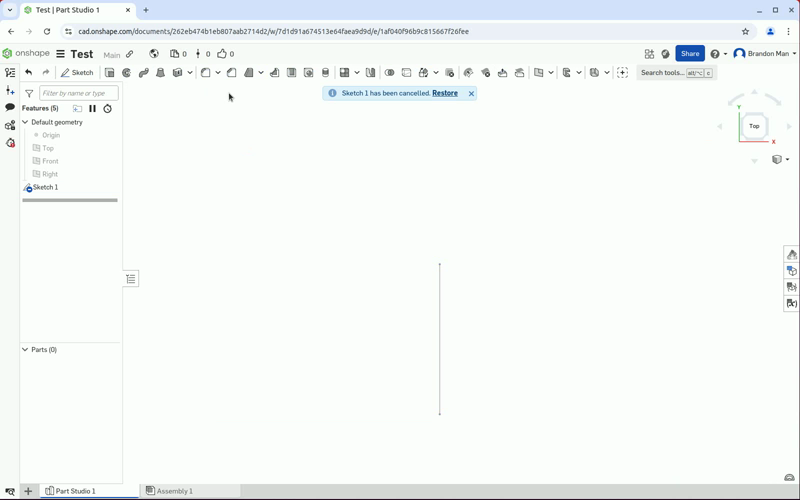
key(shift+s)
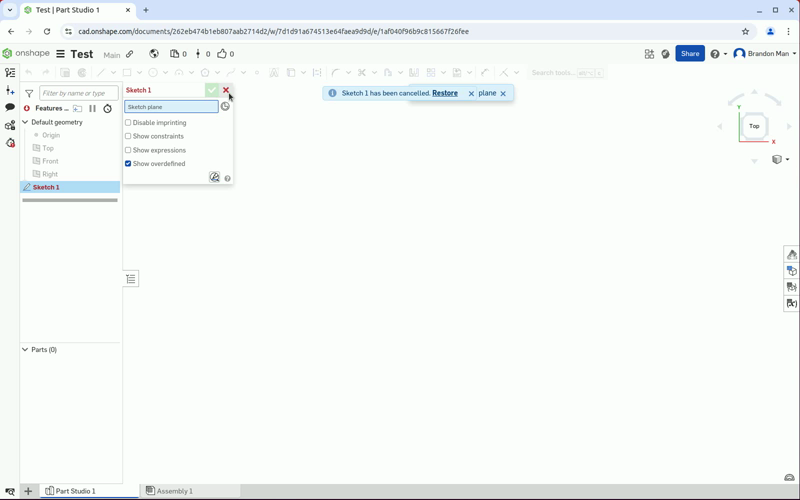
mouse_move(73, 150)
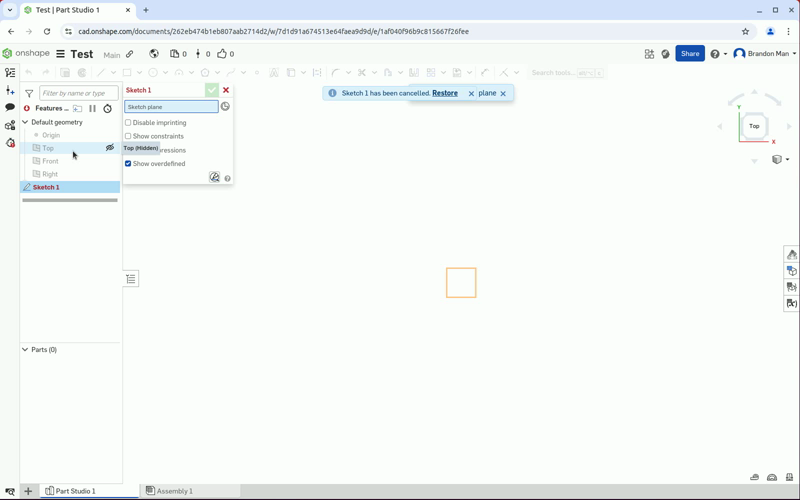
click(73, 150)
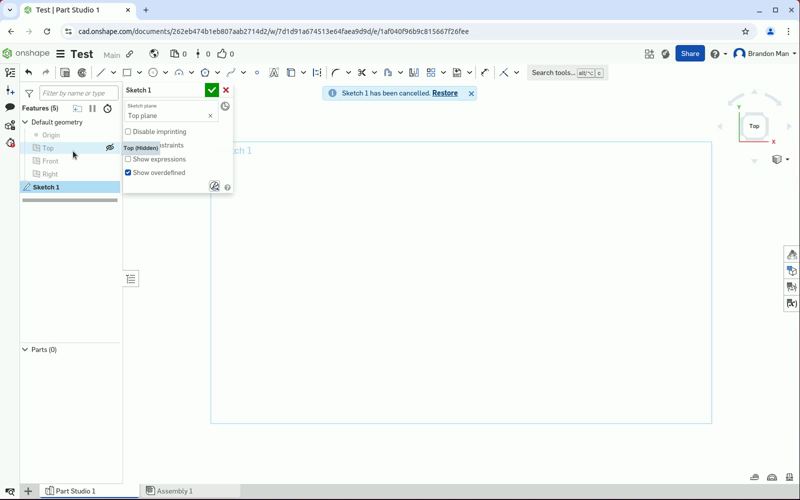
mouse_move(73, 352)
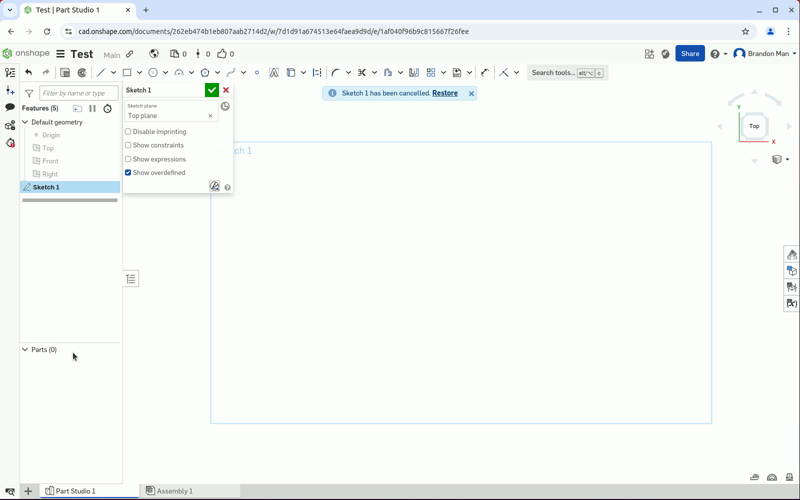
key(y)
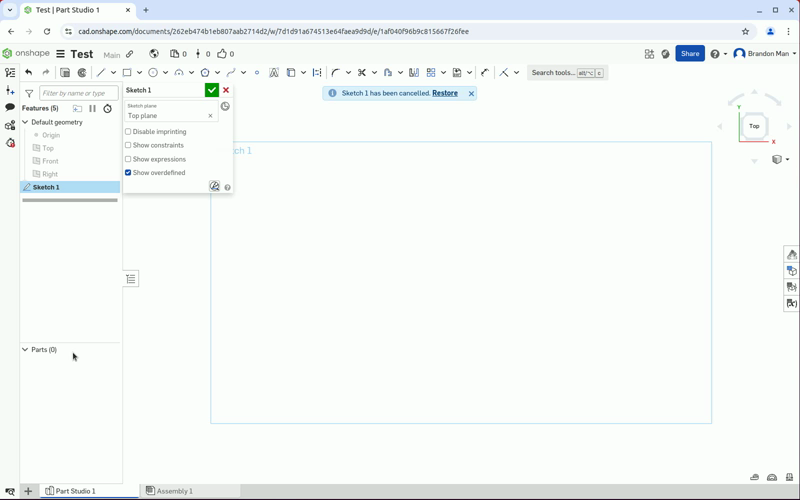
key(l)
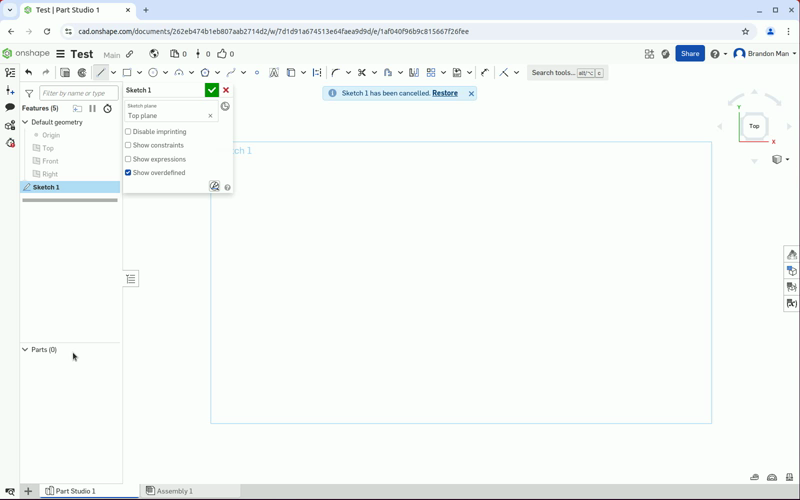
key_down(shift)
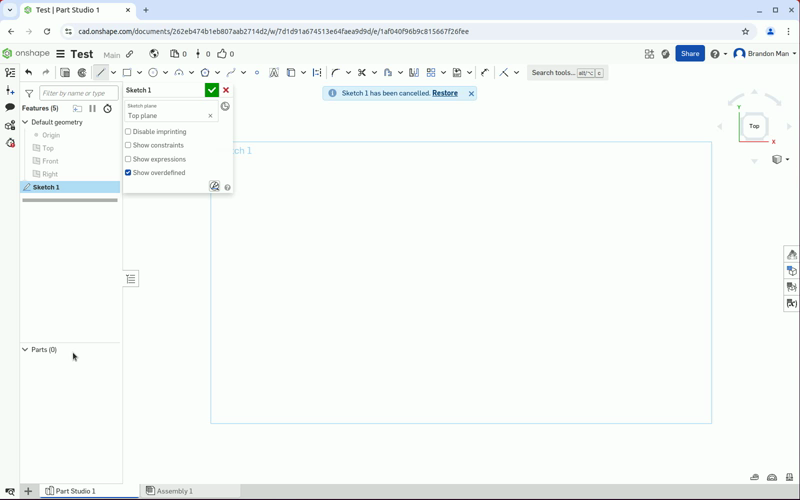
mouse_move(410, 301)
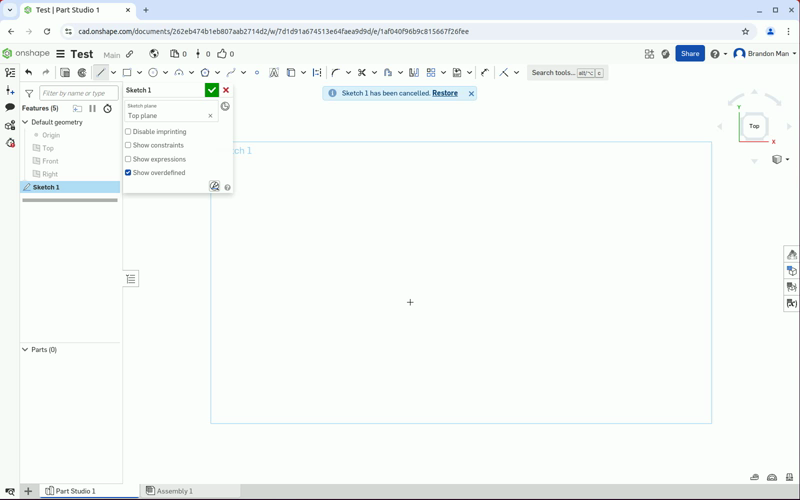
click(410, 301)
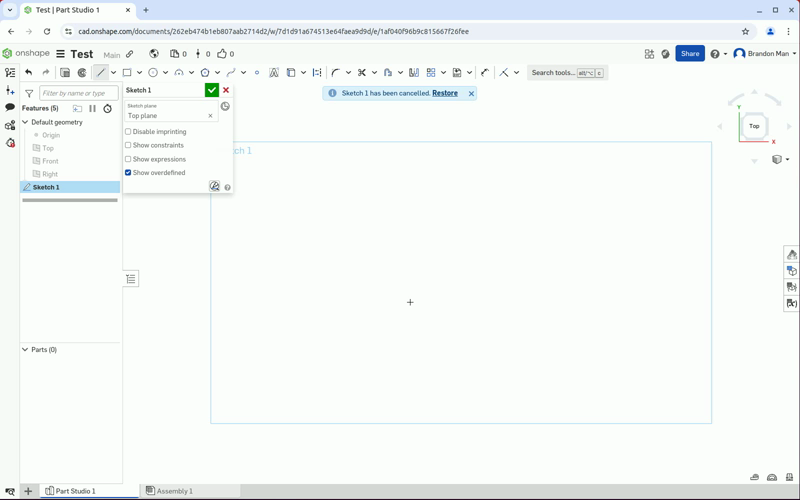
key_up(shift)
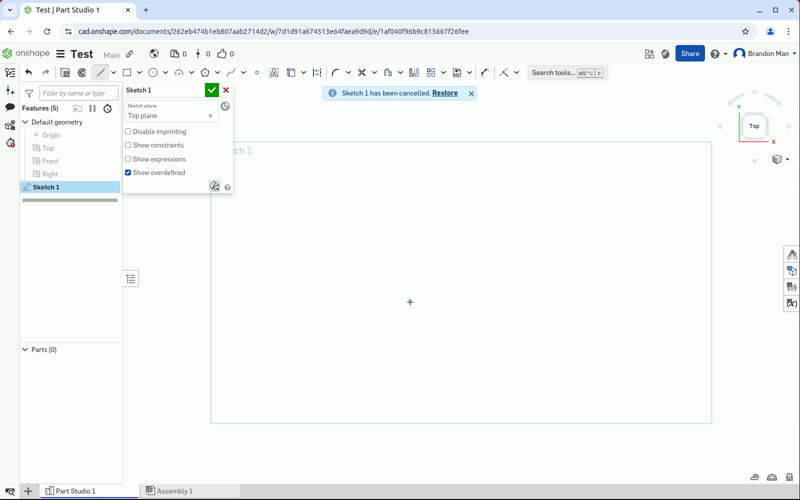
key_down(shift)
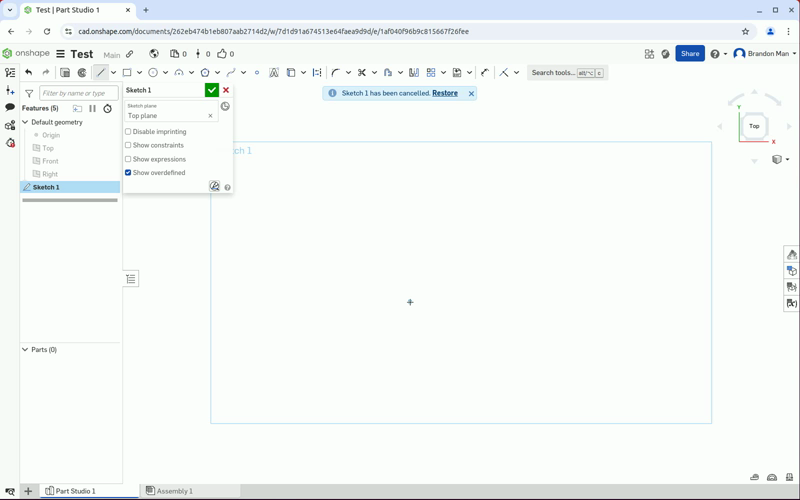
mouse_move(460, 364)
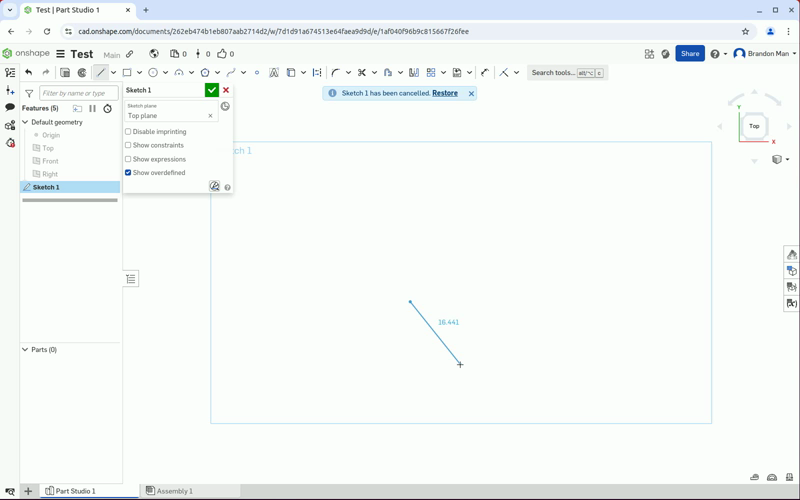
click(460, 364)
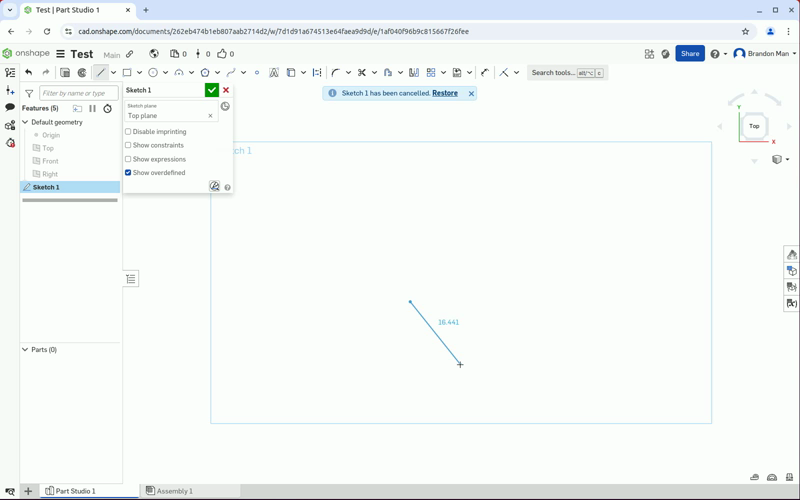
key_up(shift)
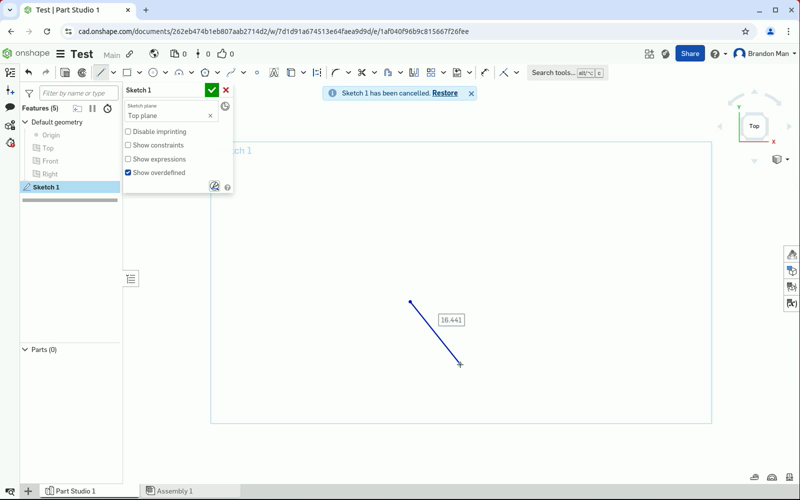
key_down(shift)
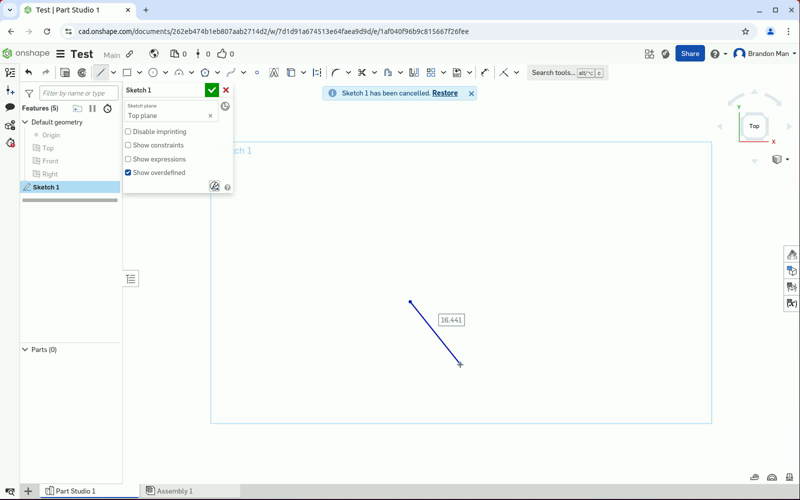
mouse_move(460, 283)
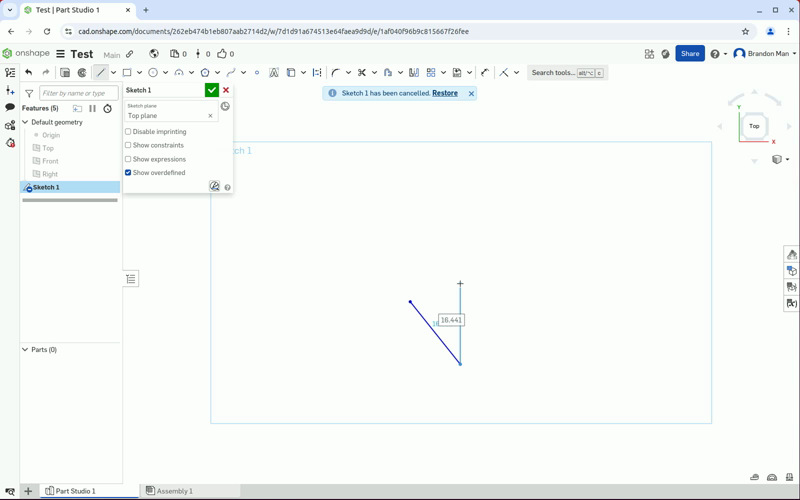
click(460, 283)
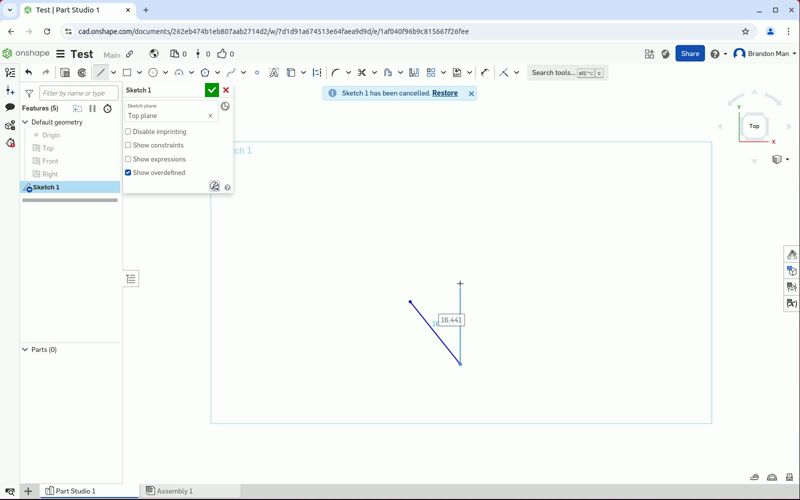
key_up(shift)
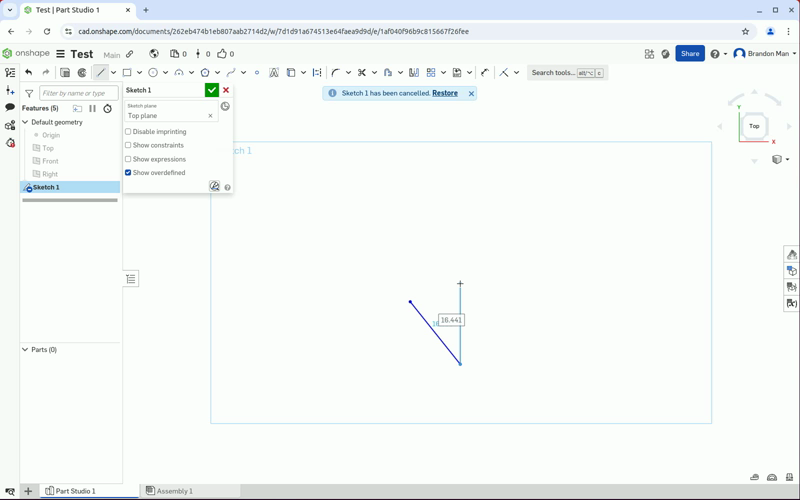
key_down(shift)
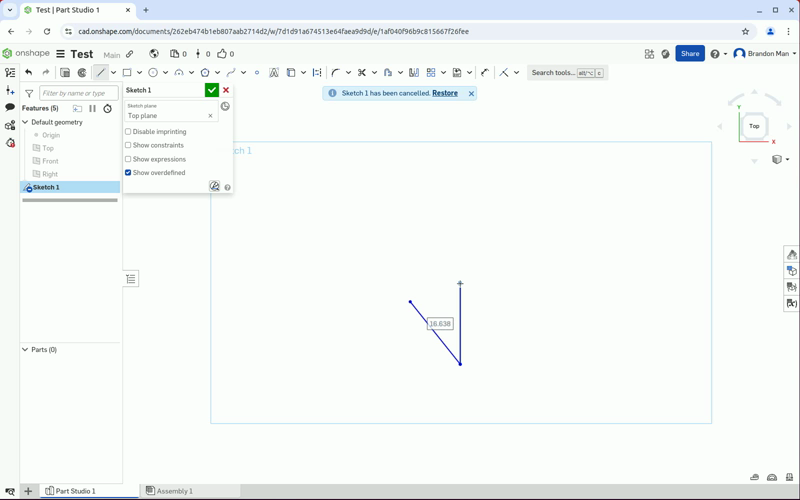
mouse_move(490, 283)
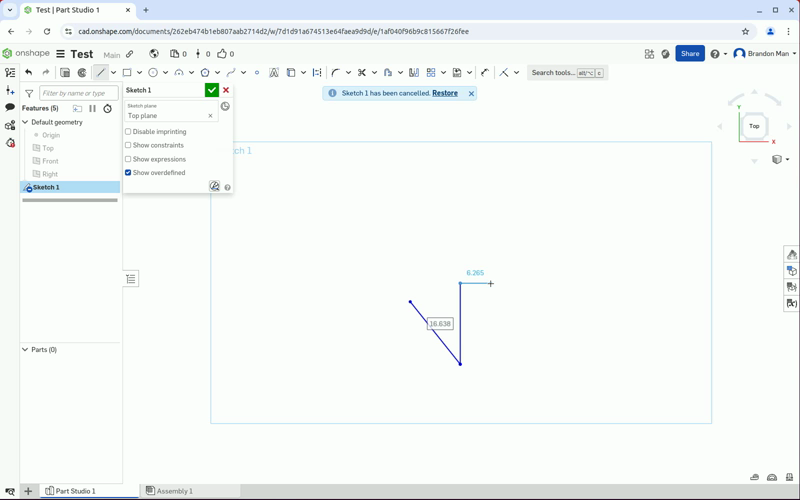
mouse_move(417, 288)
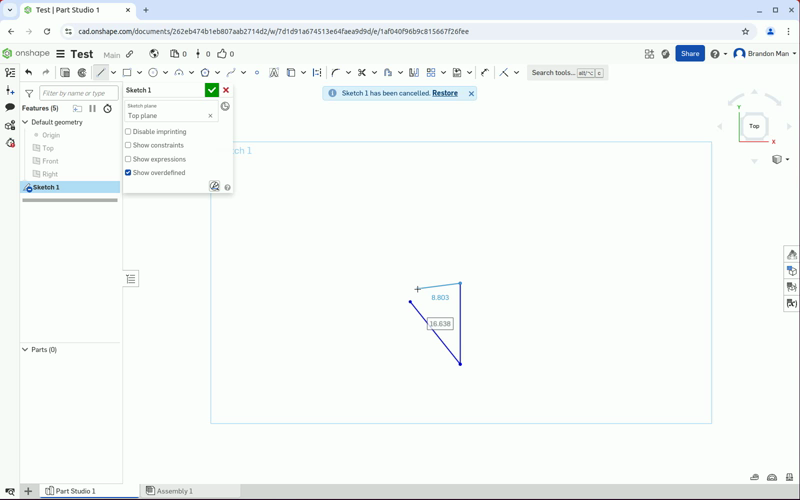
click(417, 288)
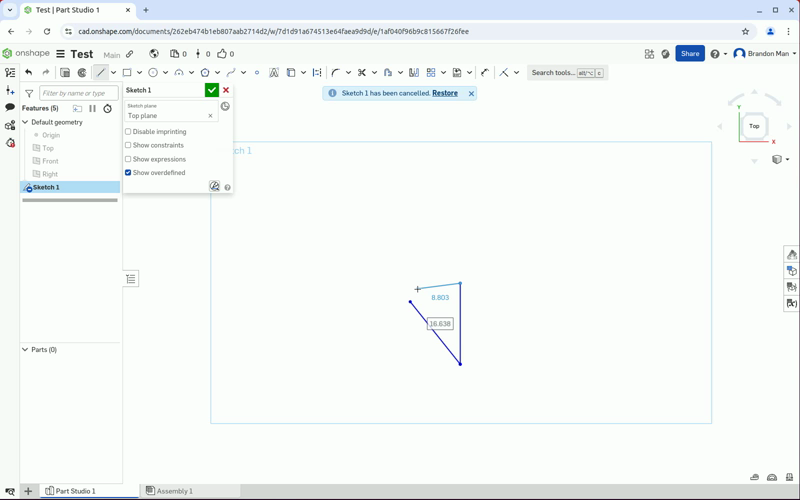
key_up(shift)
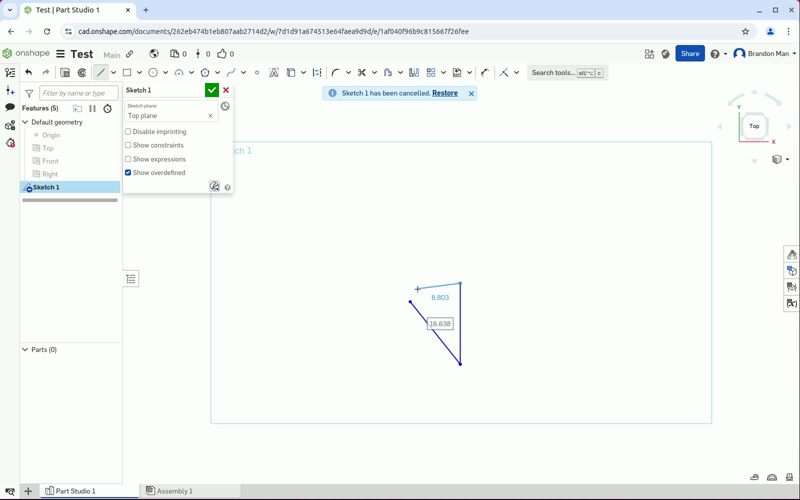
key_down(shift)
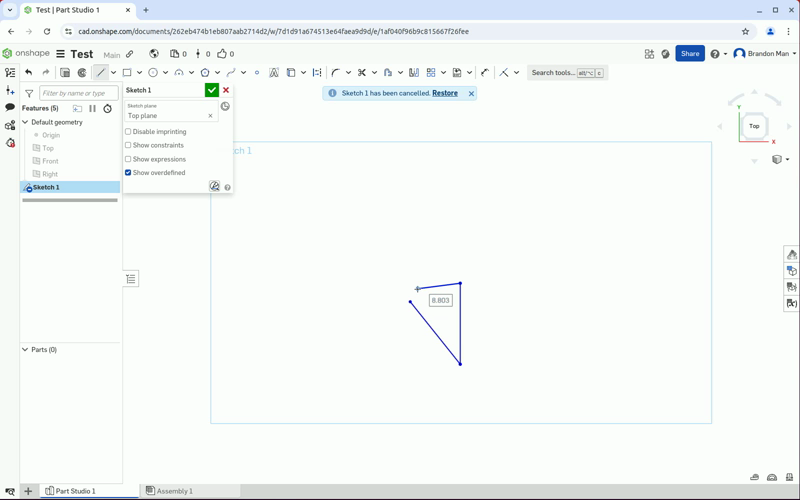
mouse_move(447, 288)
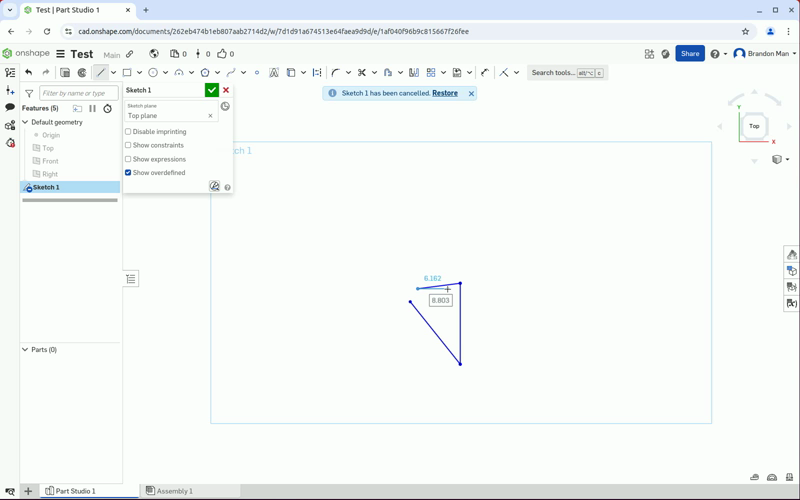
mouse_move(417, 298)
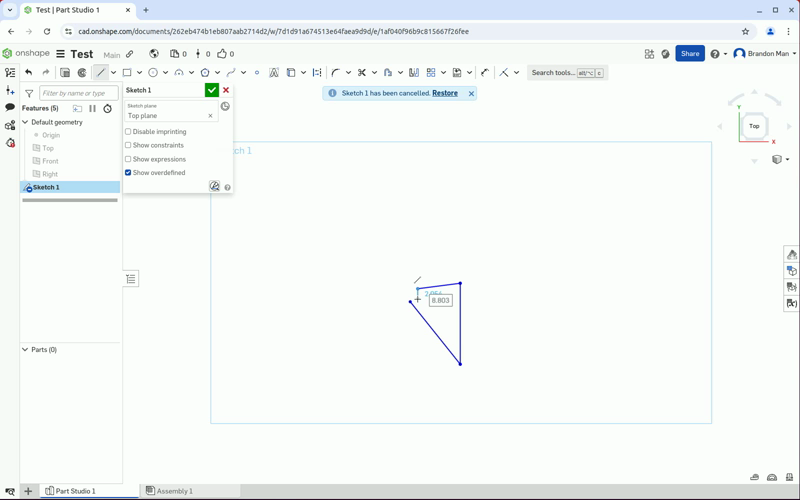
click(417, 298)
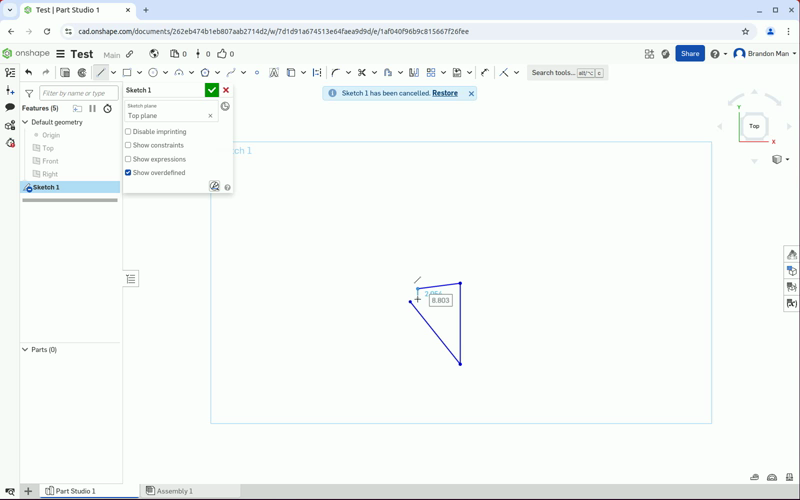
key_up(shift)
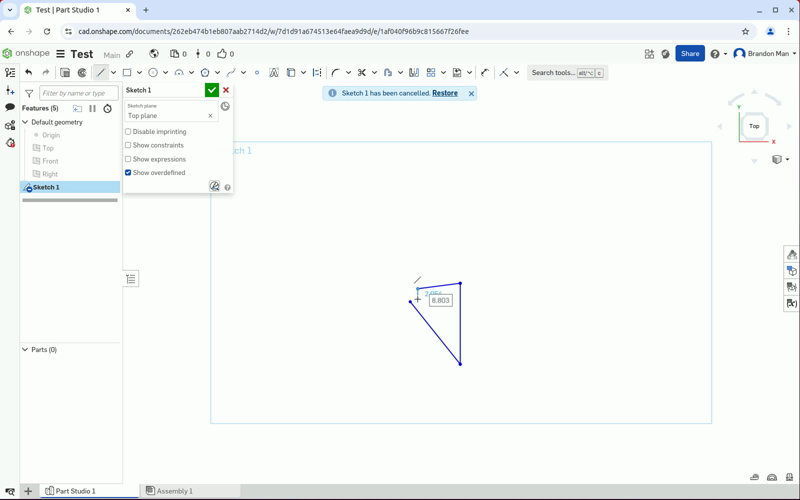
key_down(shift)
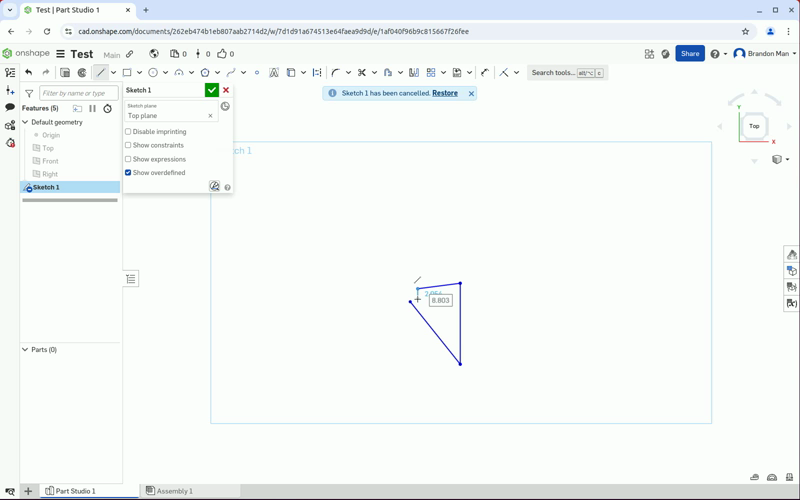
mouse_move(447, 298)
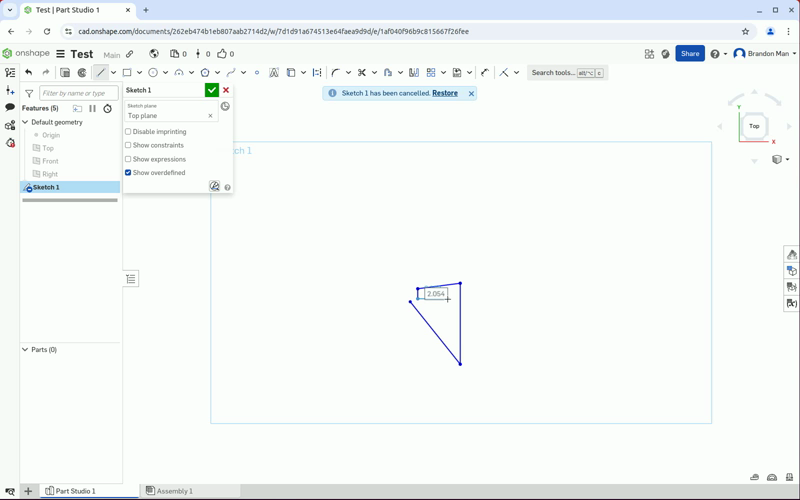
mouse_move(415, 298)
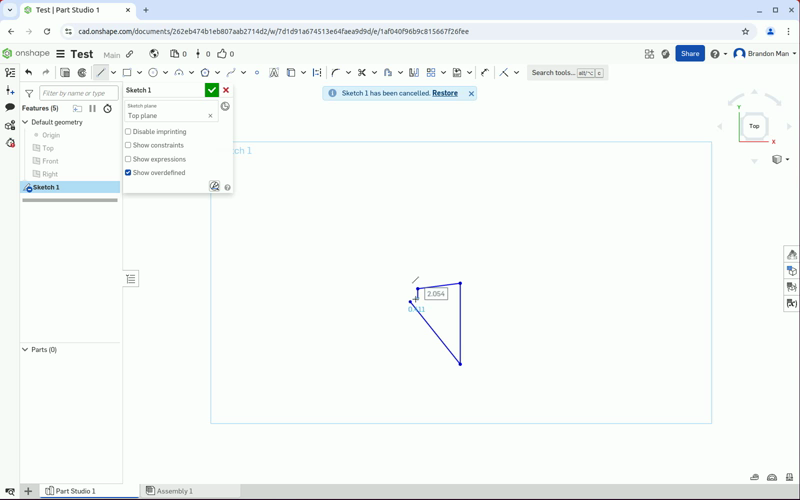
scroll(6)
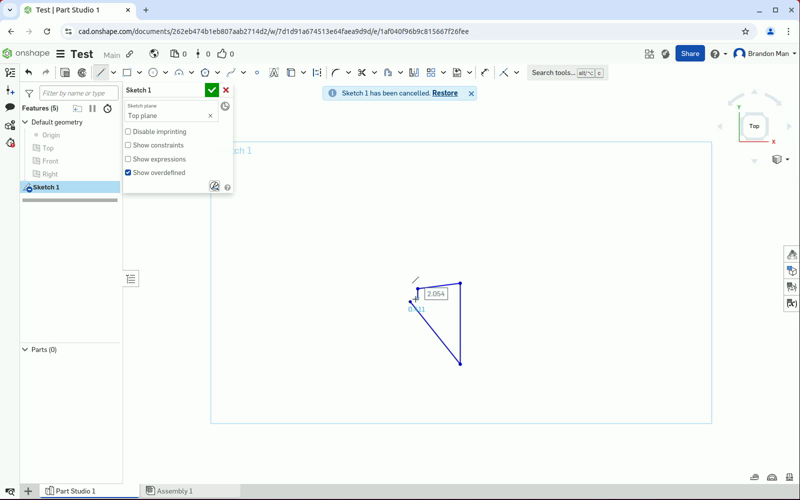
scroll(6)
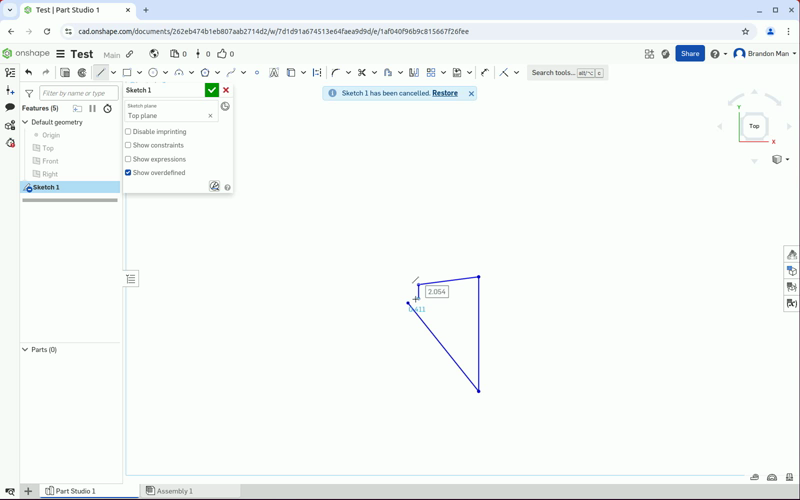
scroll(6)
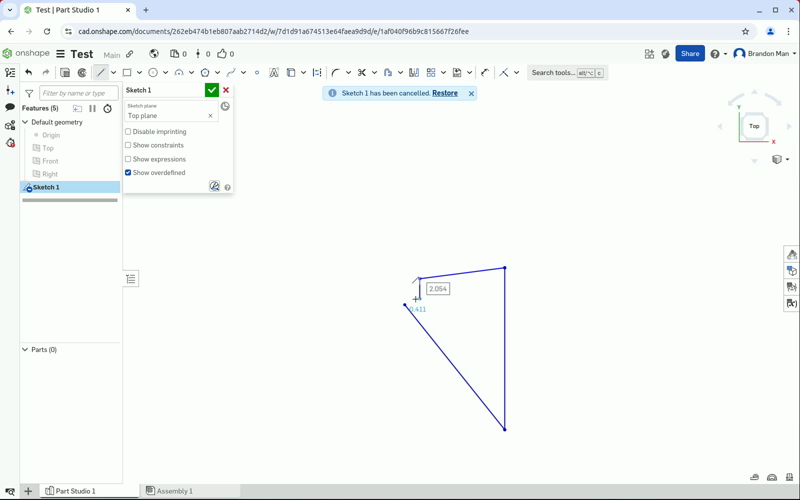
scroll(6)
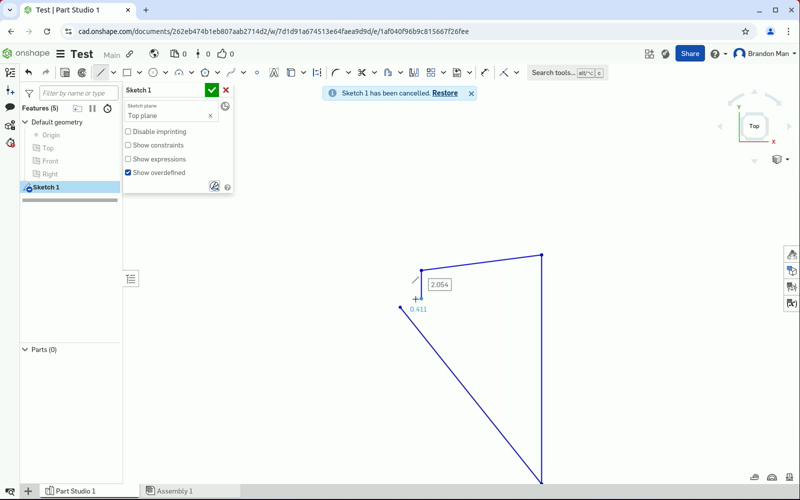
scroll(6)
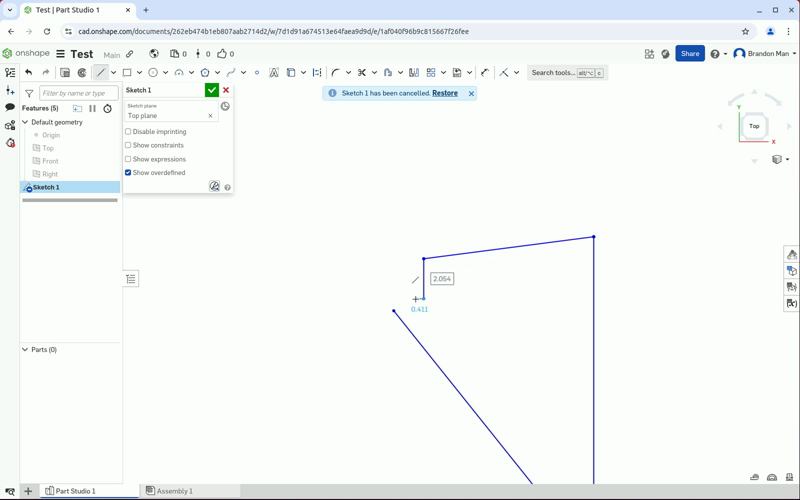
scroll(6)
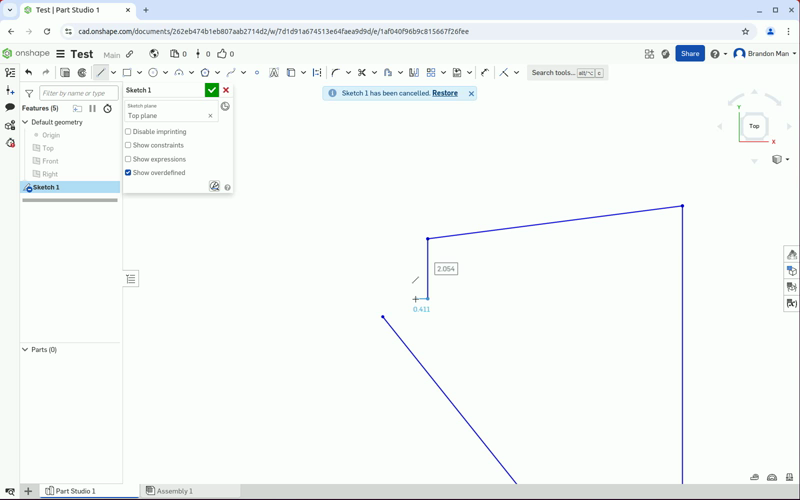
scroll(6)
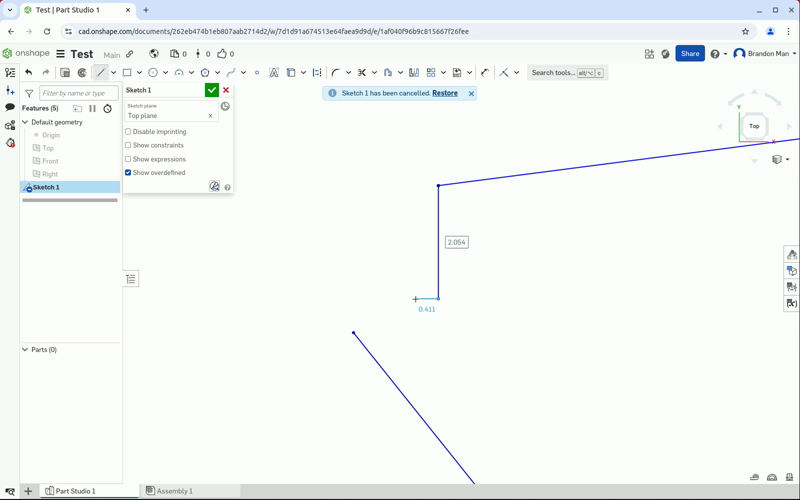
click(415, 298)
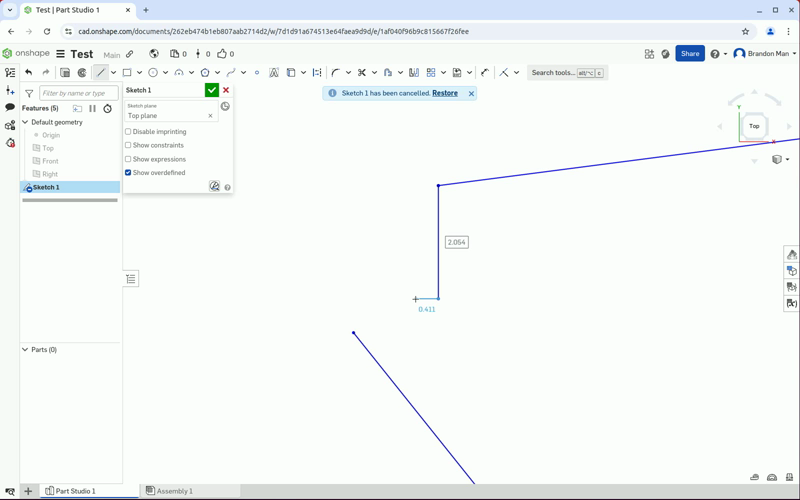
scroll(-6)
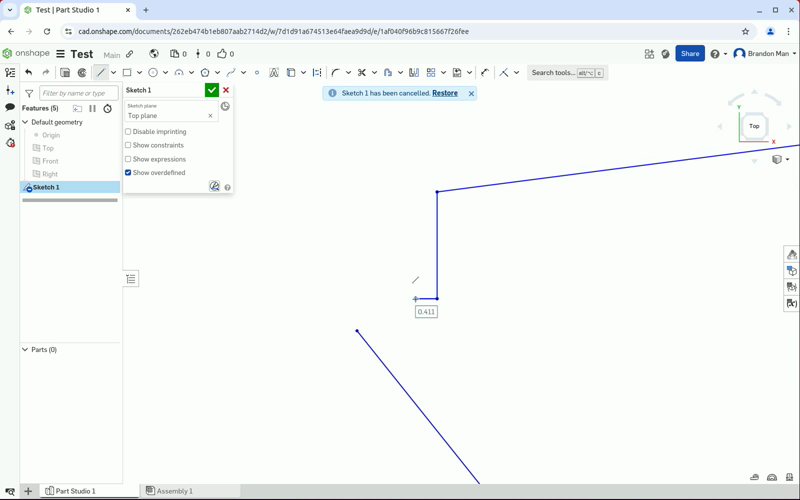
scroll(-6)
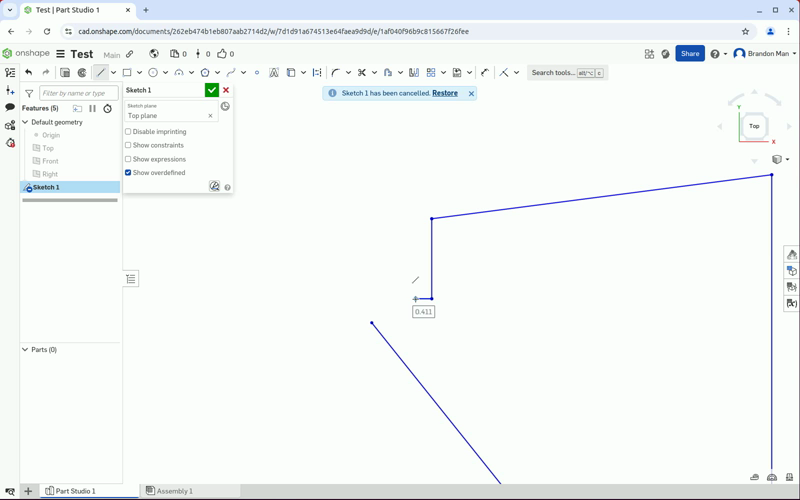
scroll(-6)
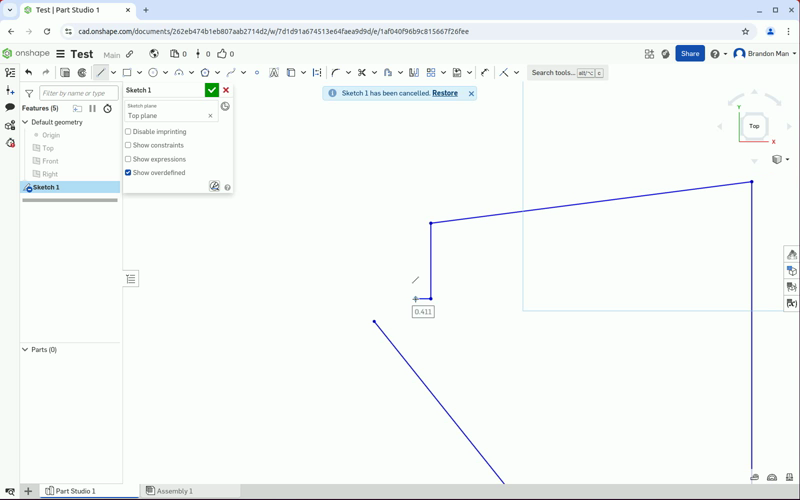
scroll(-6)
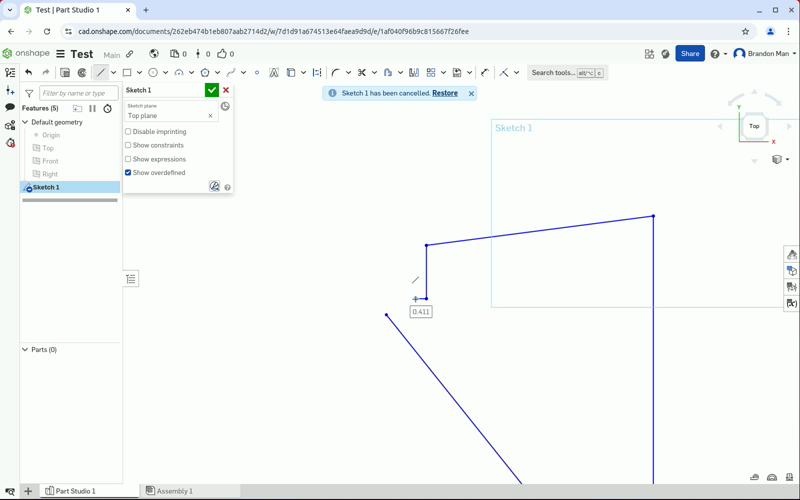
scroll(-6)
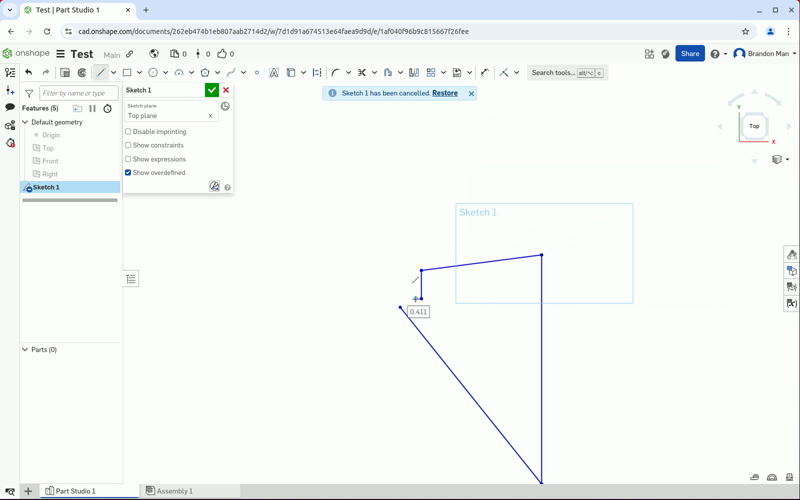
scroll(-6)
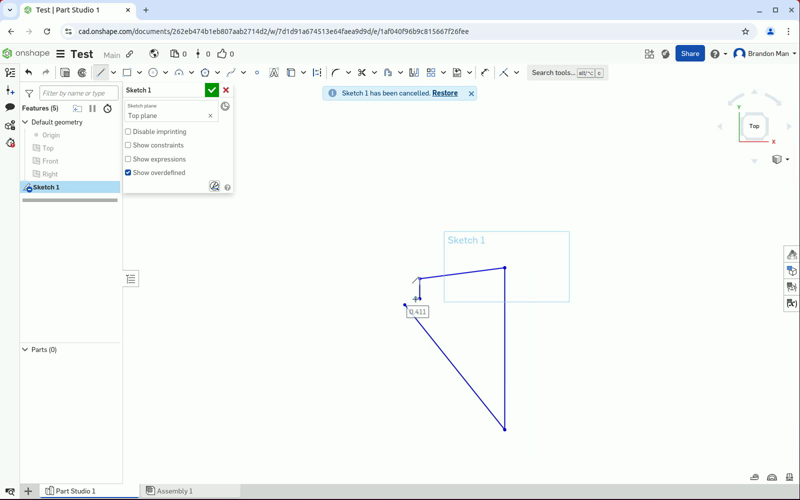
scroll(-6)
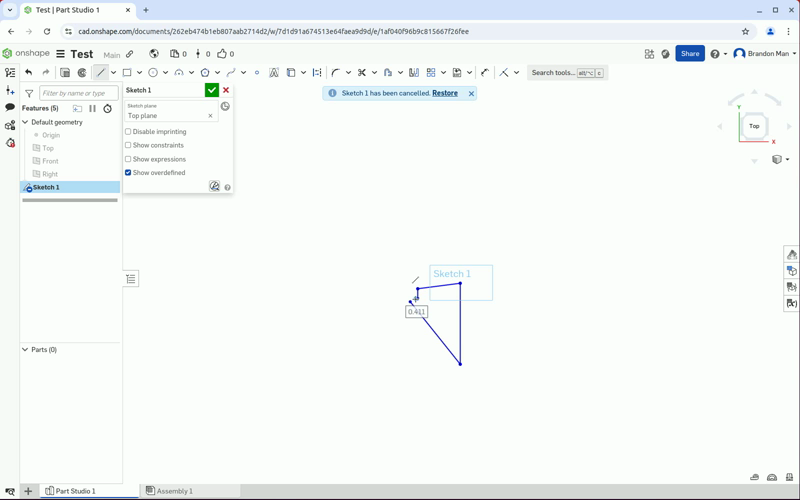
key_up(shift)
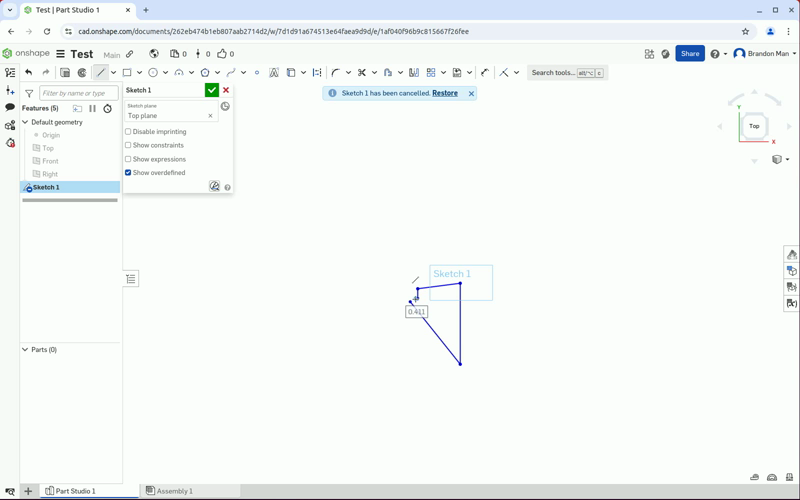
key_down(shift)
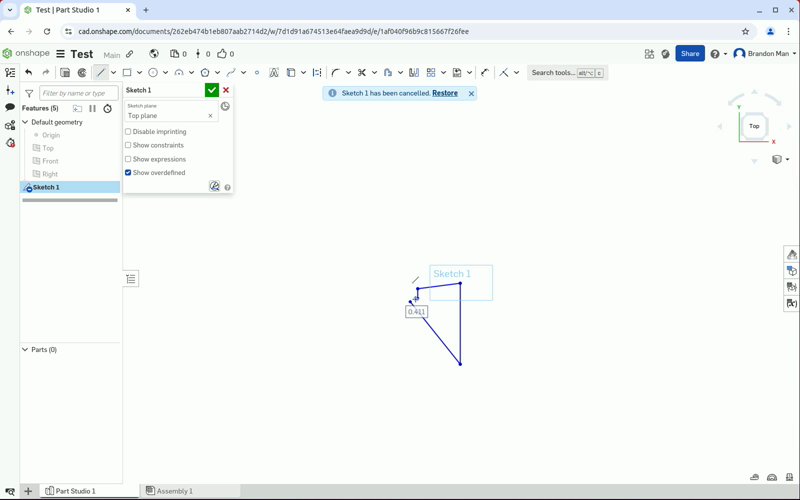
mouse_move(445, 298)
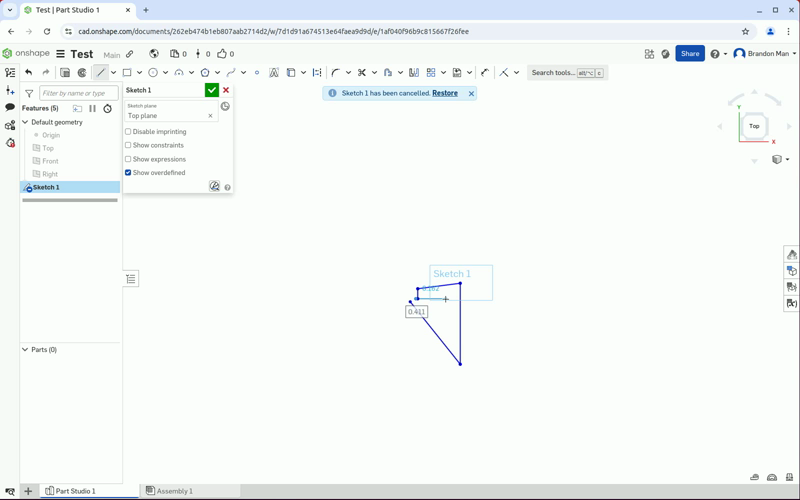
mouse_move(411, 295)
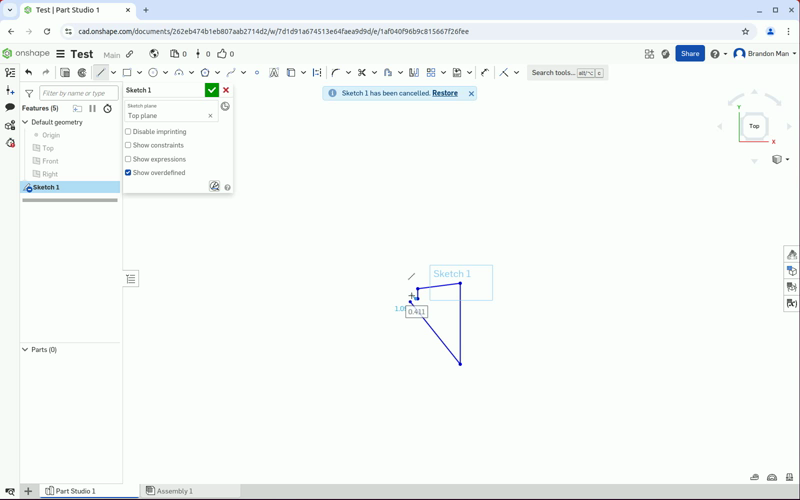
scroll(6)
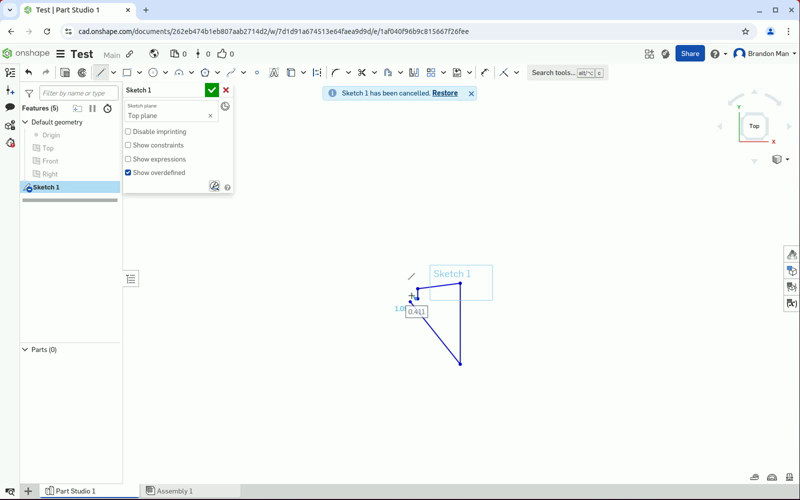
scroll(6)
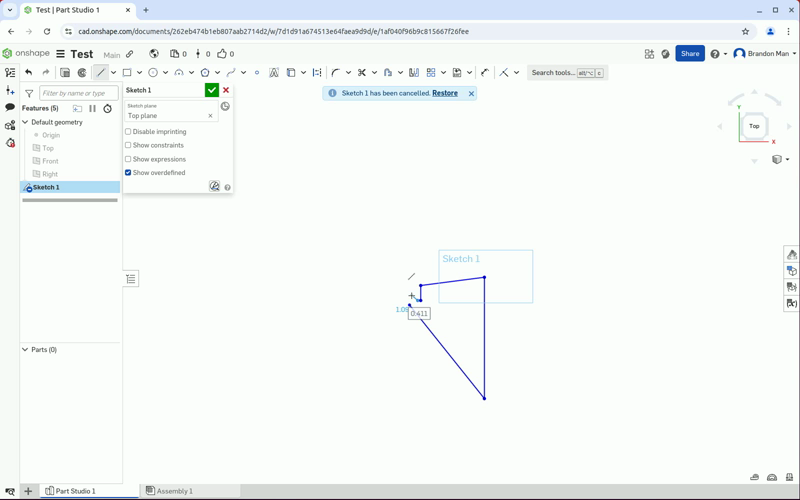
scroll(6)
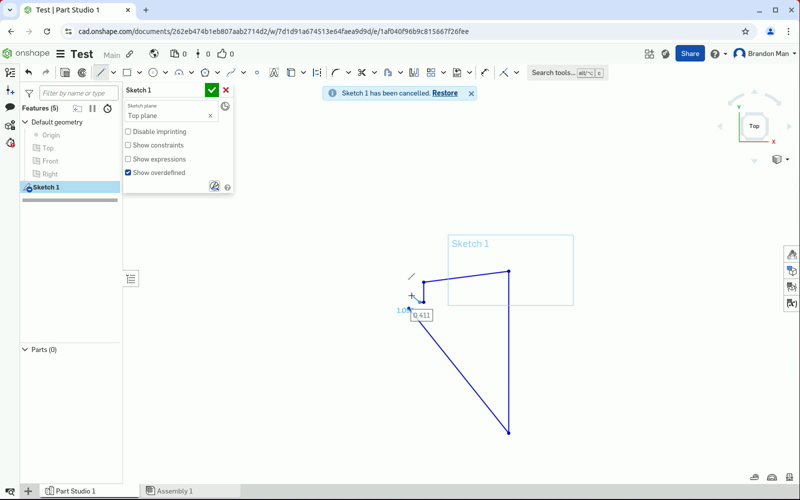
scroll(6)
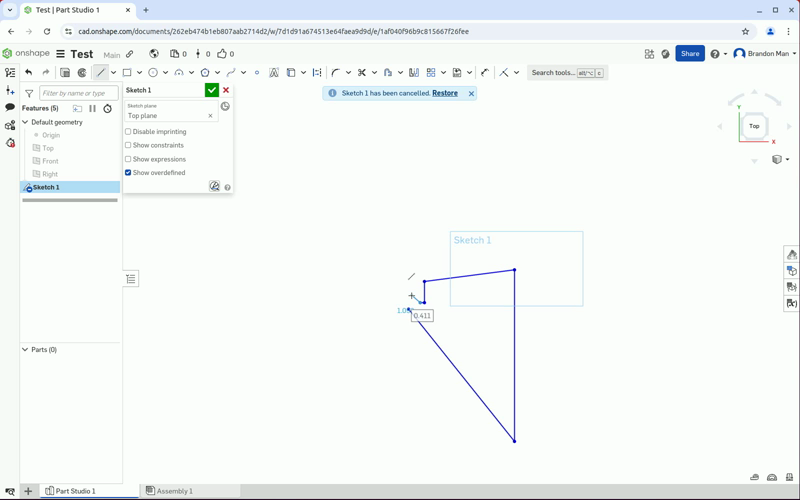
scroll(6)
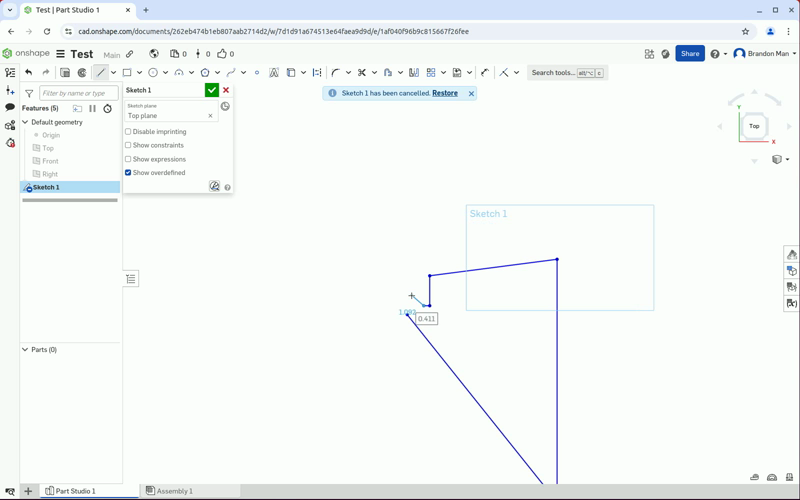
scroll(6)
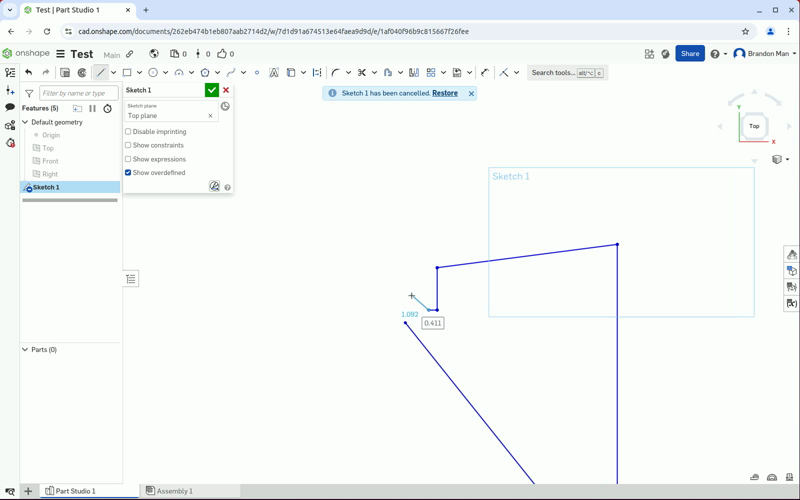
scroll(6)
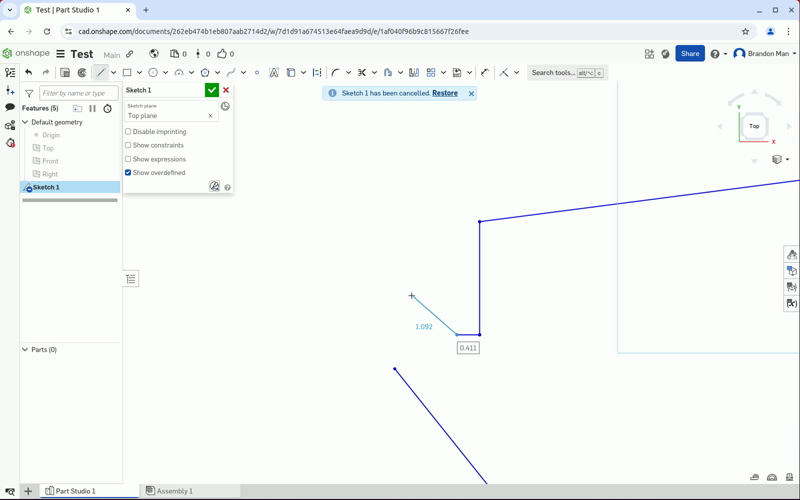
click(411, 295)
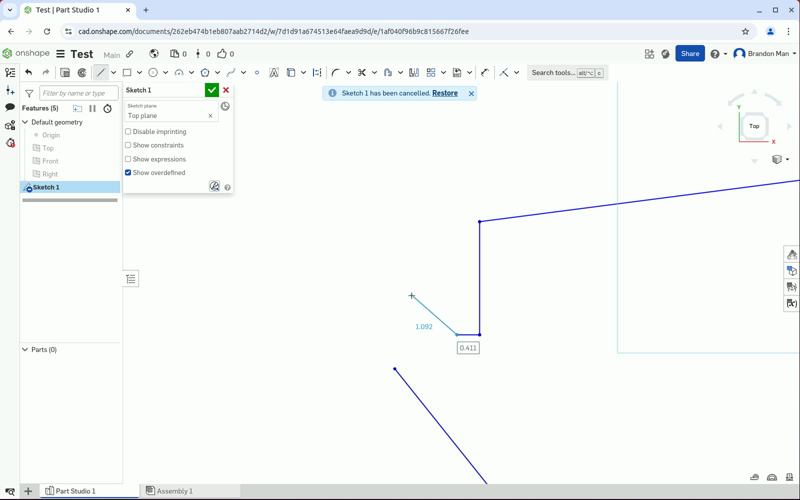
scroll(-6)
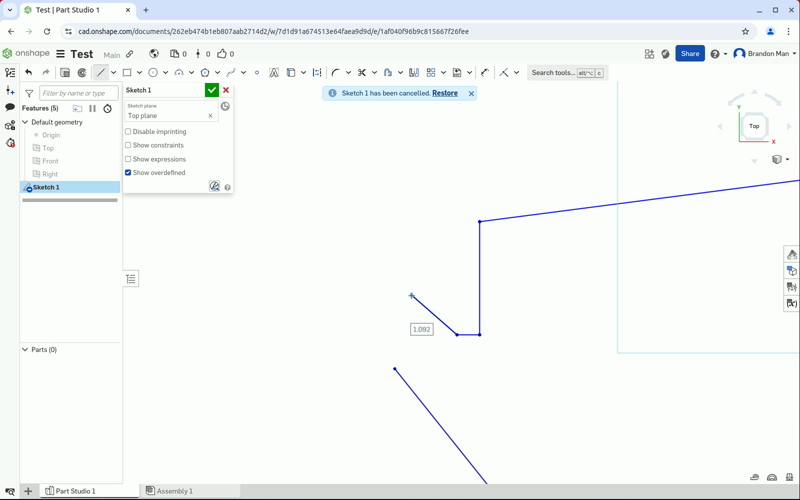
scroll(-6)
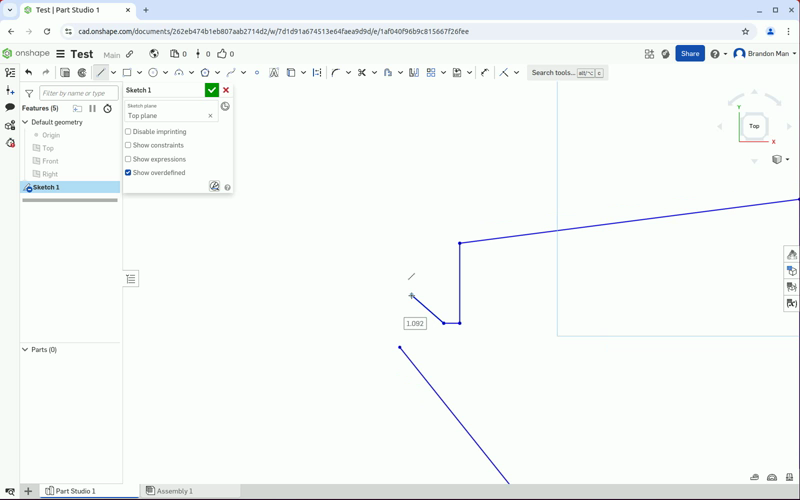
scroll(-6)
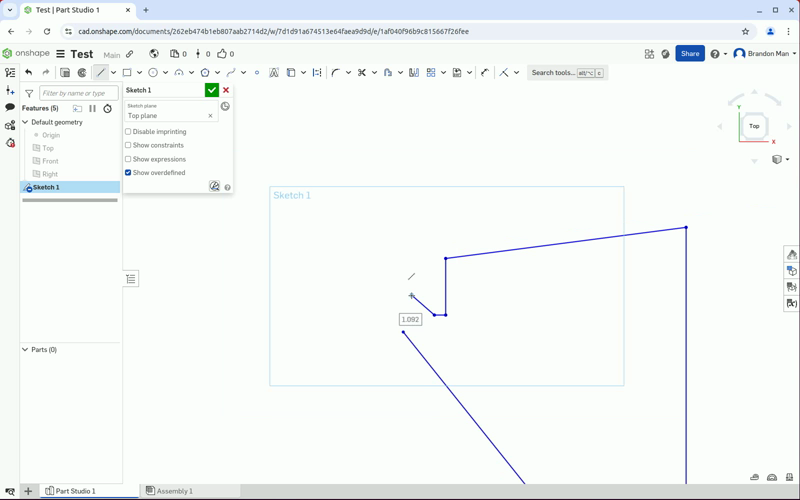
scroll(-6)
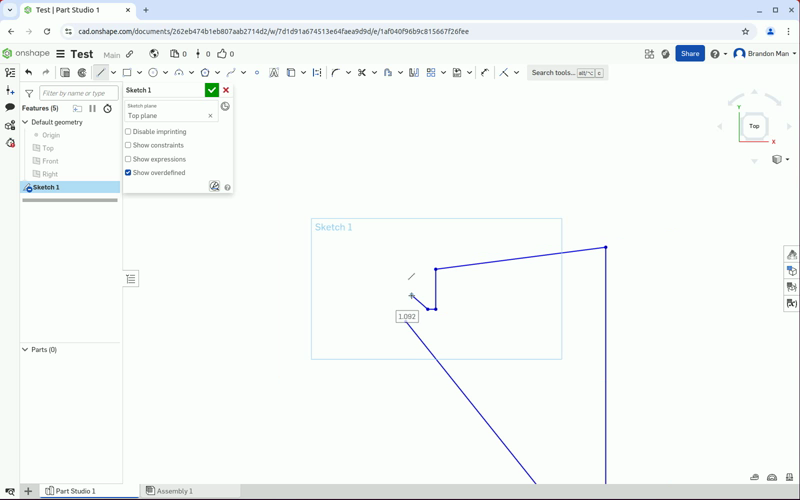
scroll(-6)
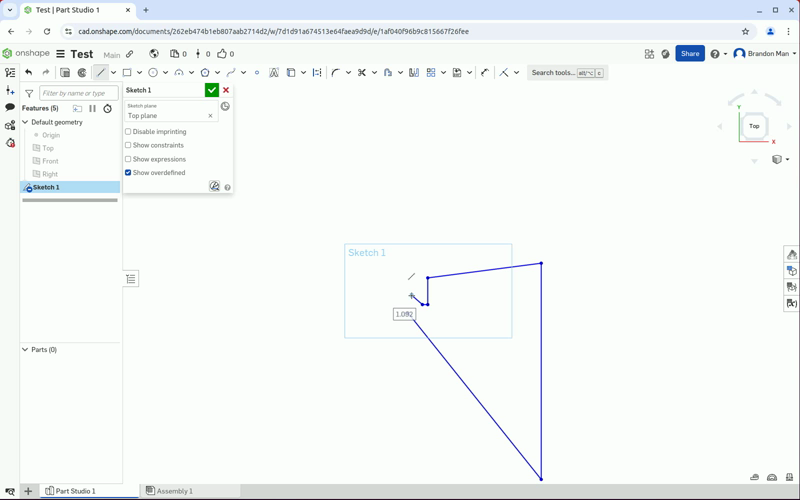
scroll(-6)
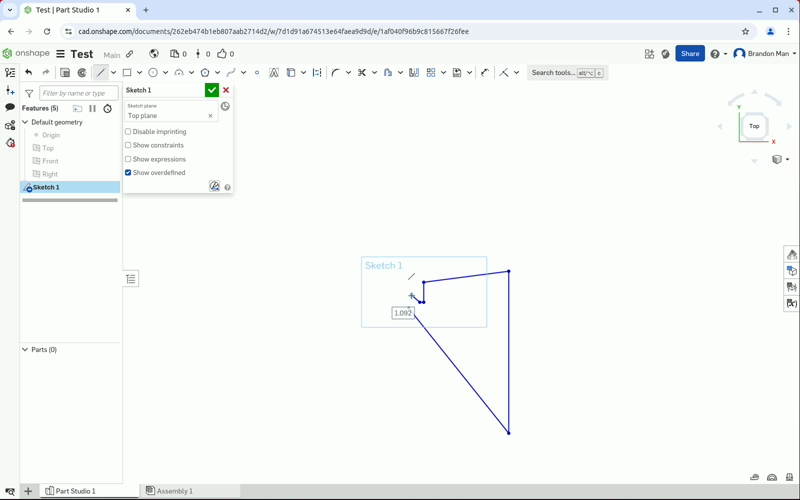
scroll(-6)
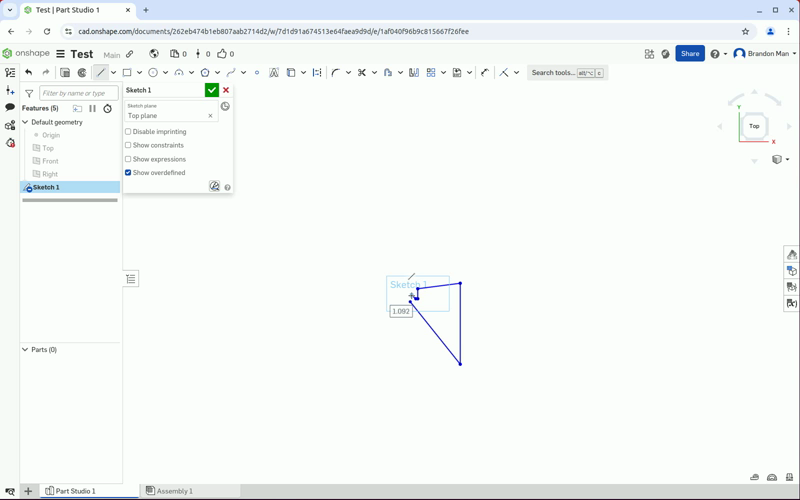
key_up(shift)
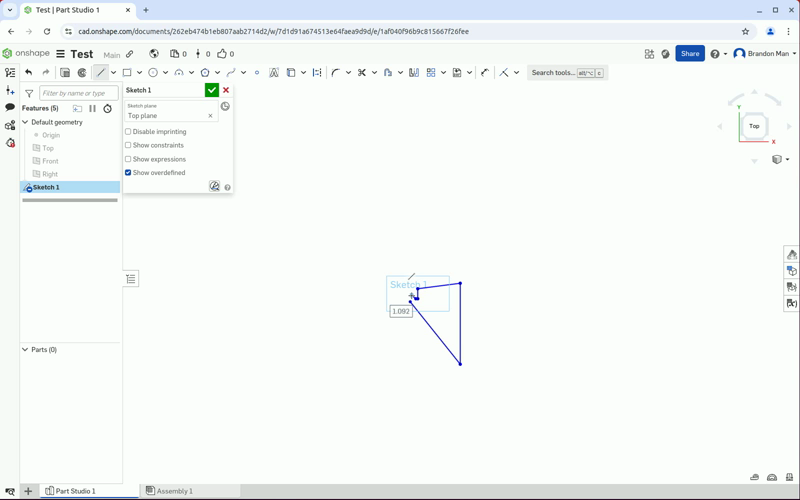
key_down(shift)
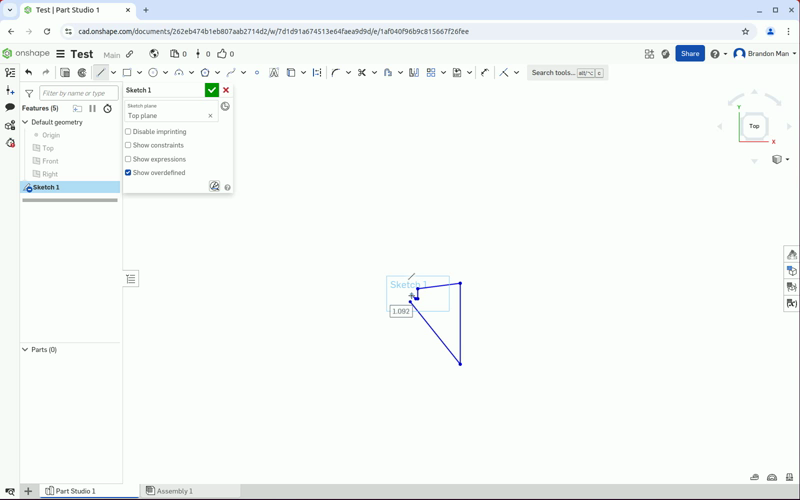
mouse_move(441, 295)
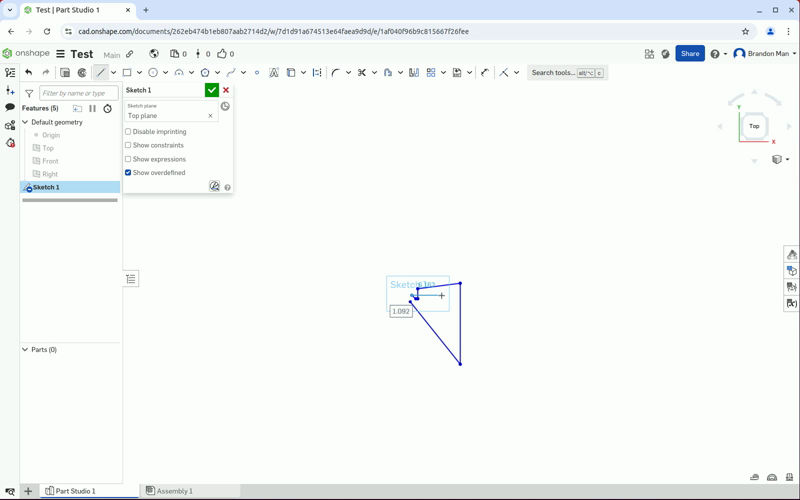
mouse_move(410, 295)
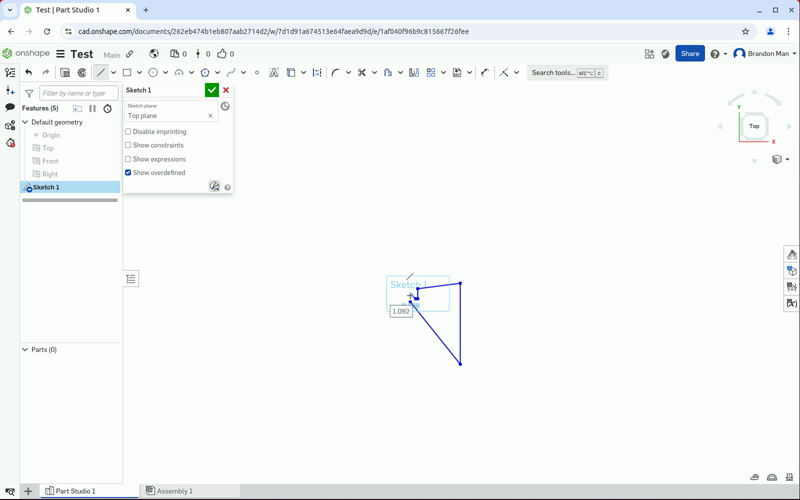
scroll(6)
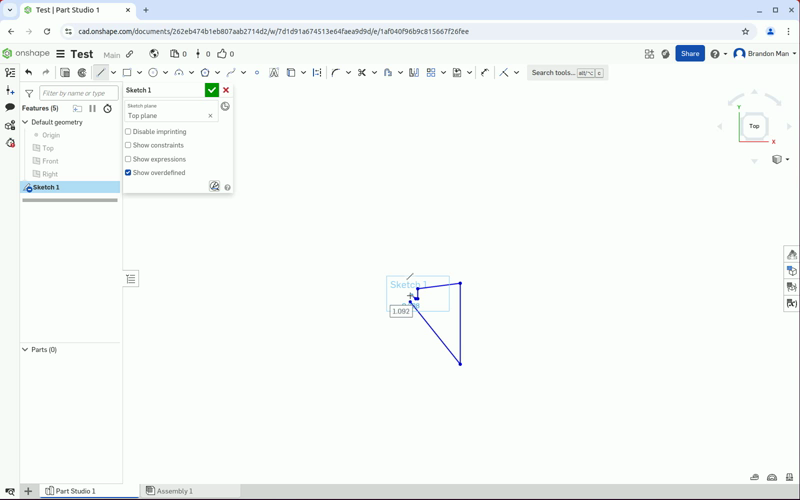
scroll(6)
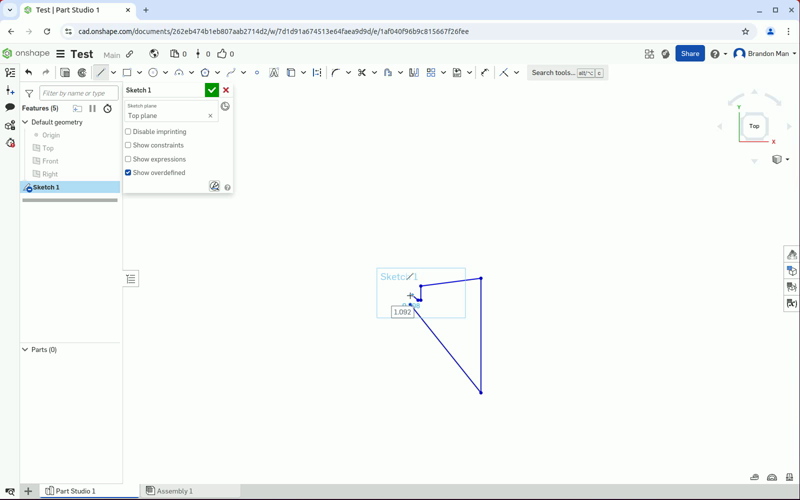
scroll(6)
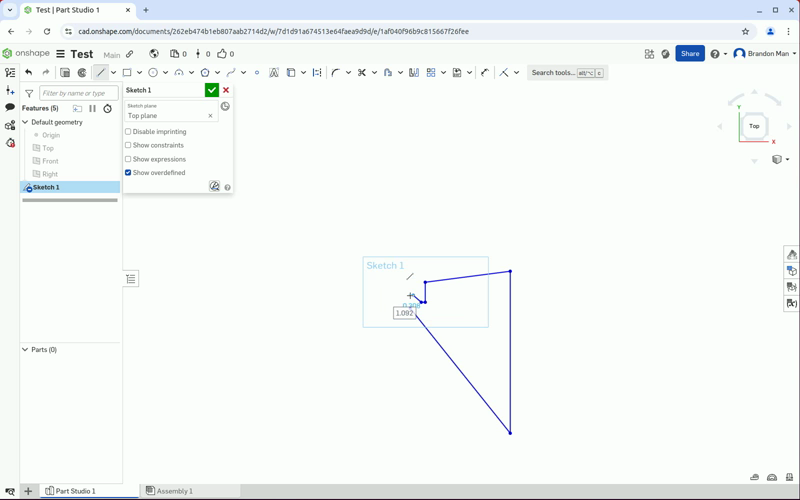
scroll(6)
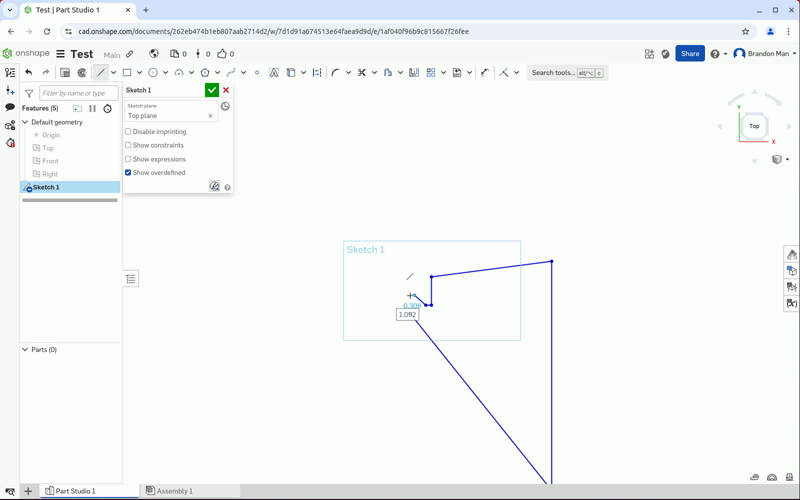
scroll(6)
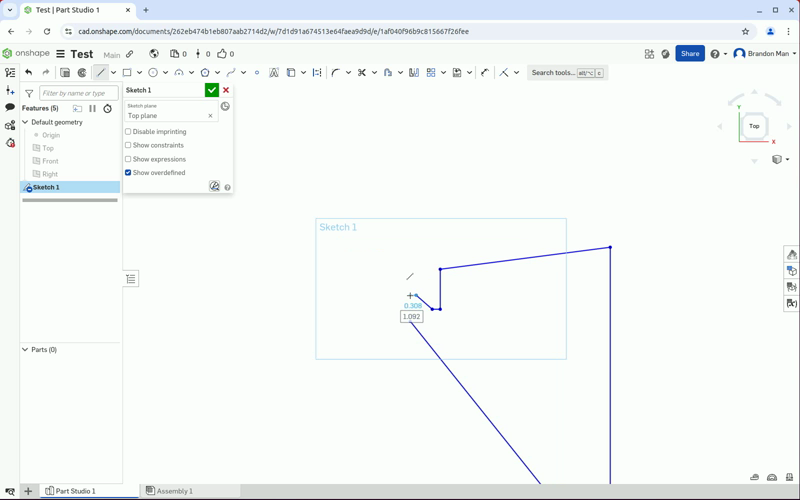
scroll(6)
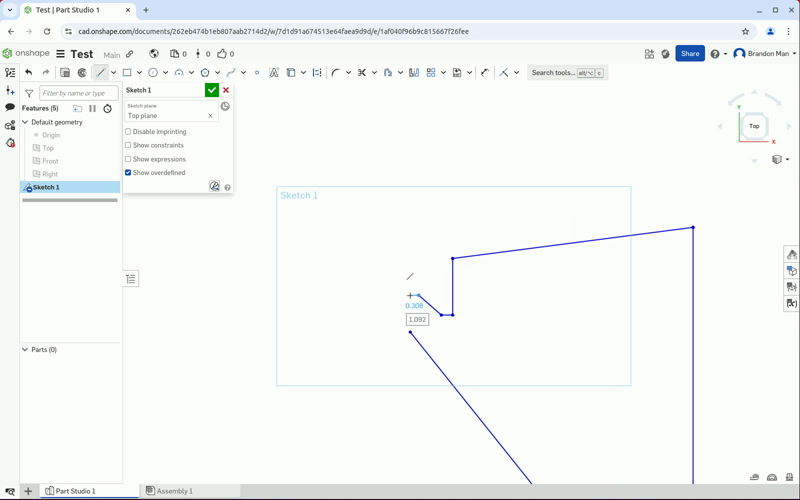
scroll(6)
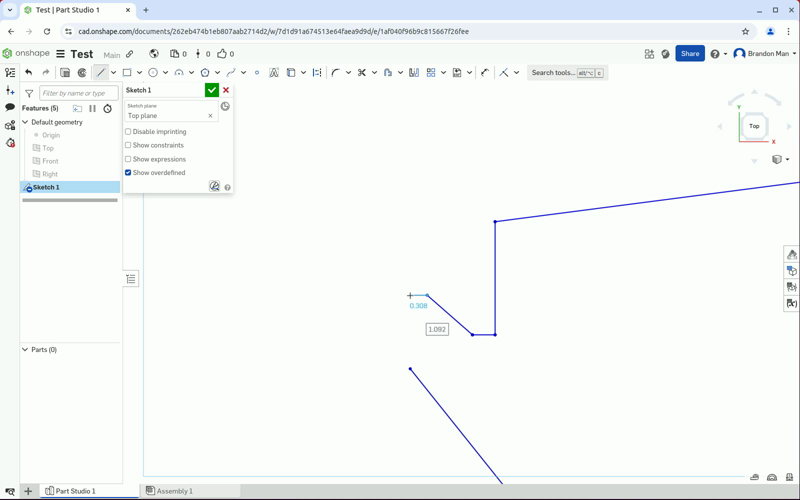
click(410, 295)
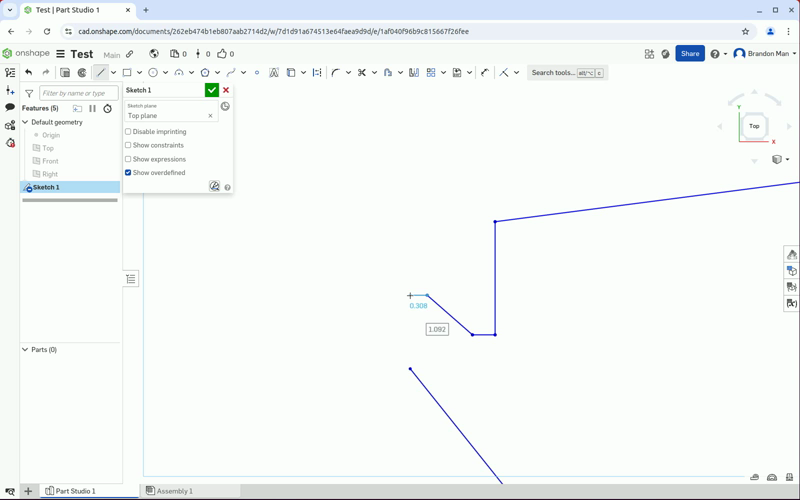
scroll(-6)
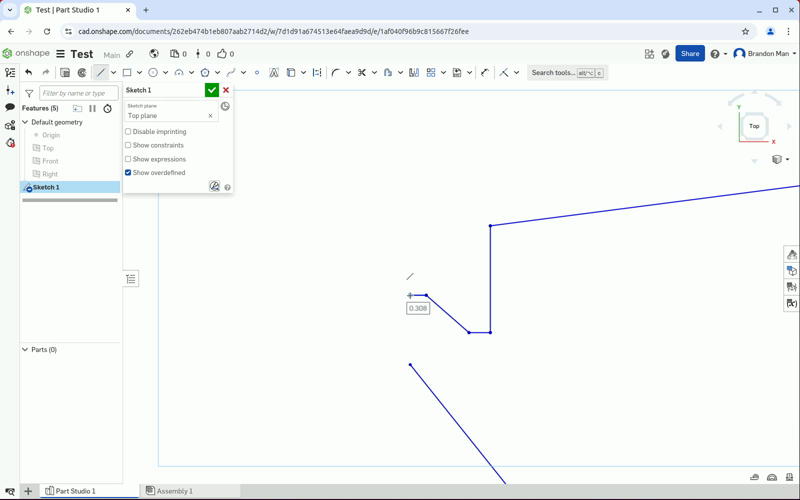
scroll(-6)
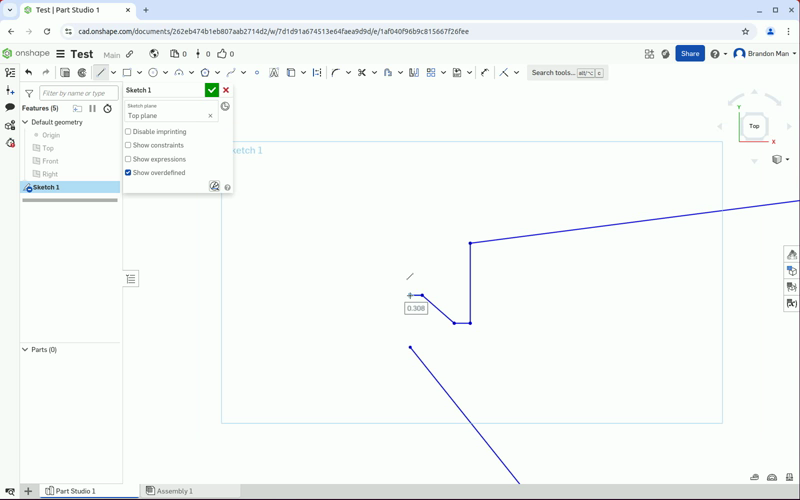
scroll(-6)
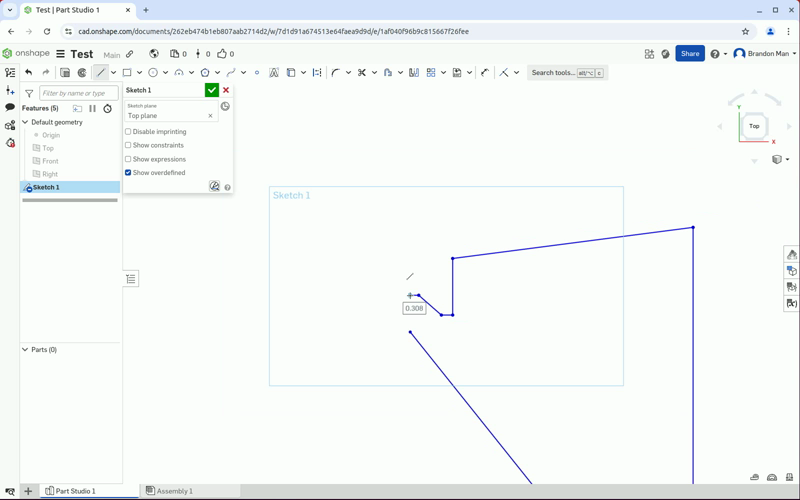
scroll(-6)
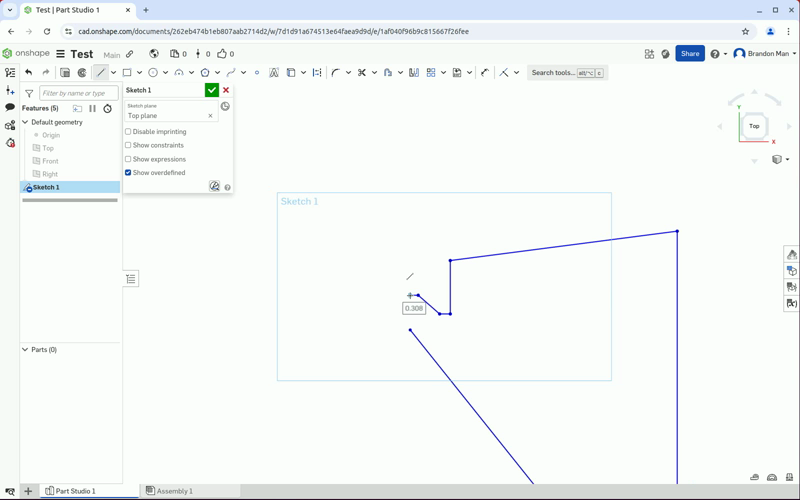
scroll(-6)
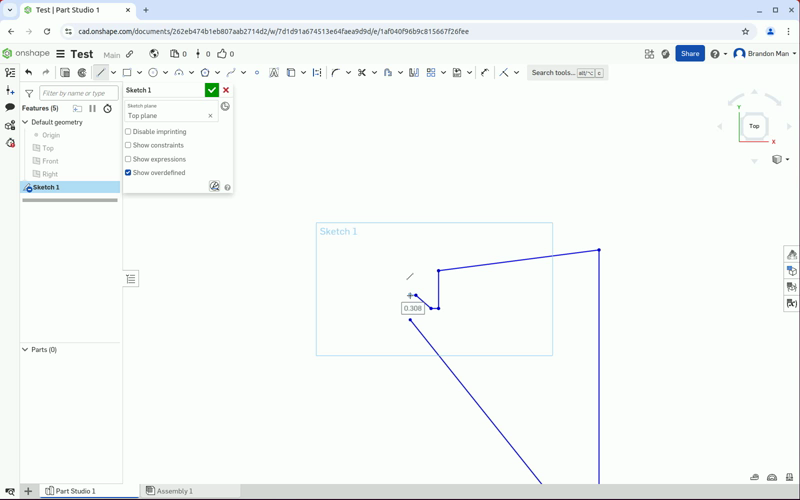
scroll(-6)
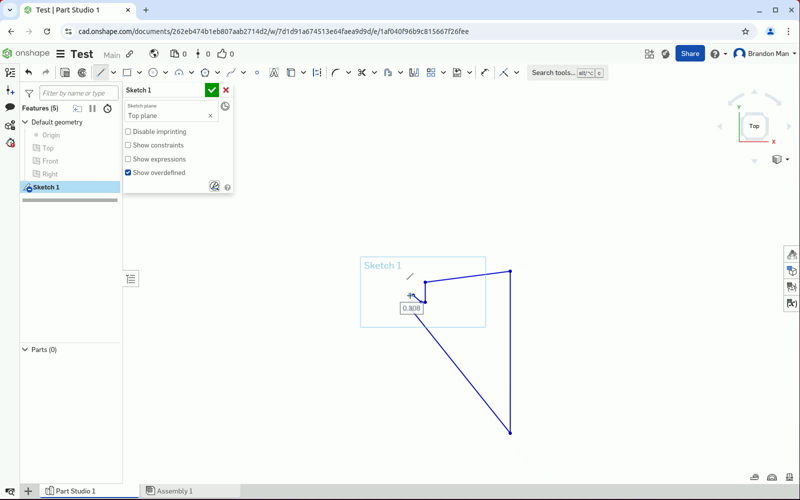
scroll(-6)
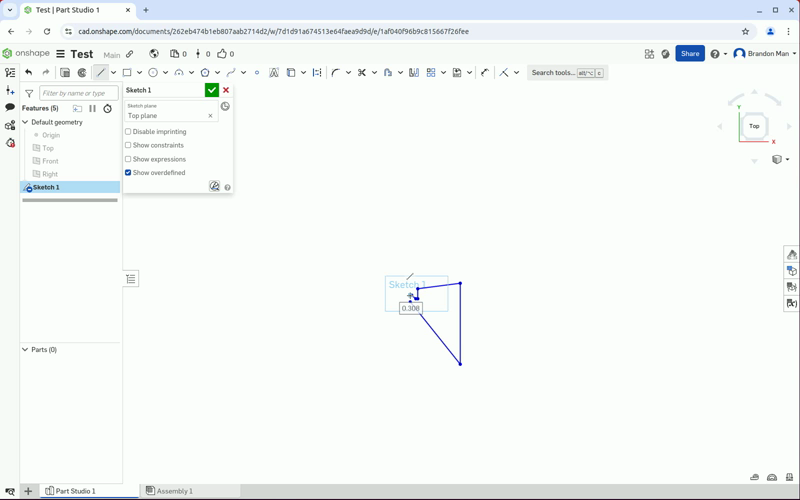
key_up(shift)
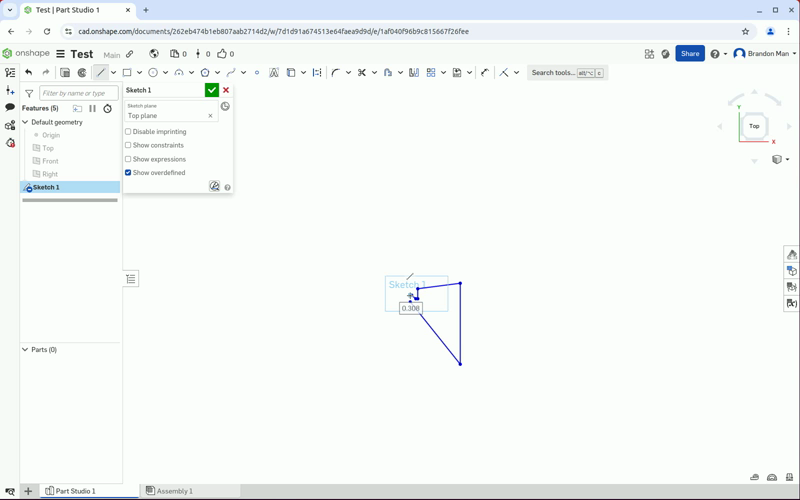
mouse_move(440, 295)
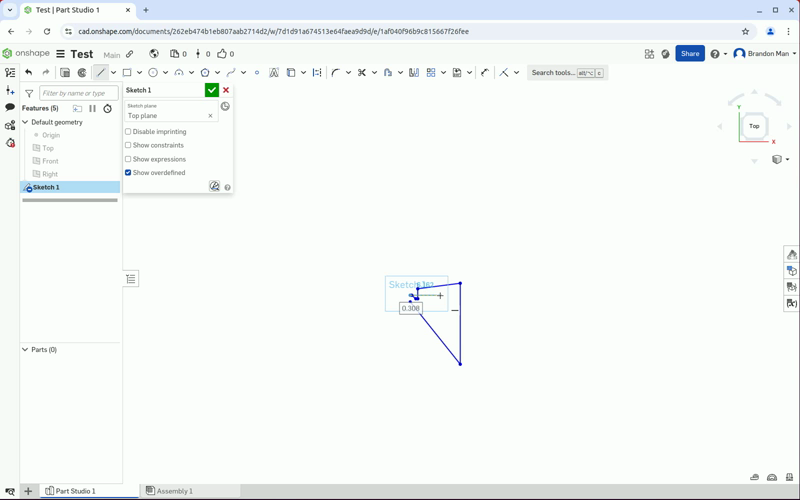
key_down(shift)
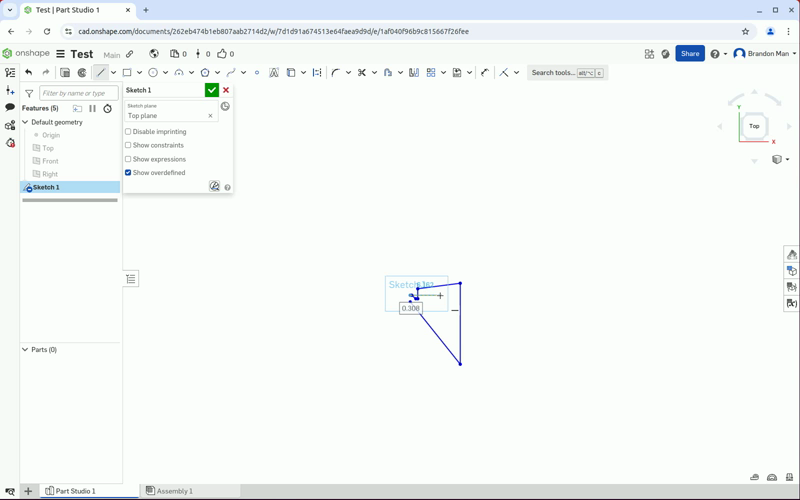
mouse_move(410, 301)
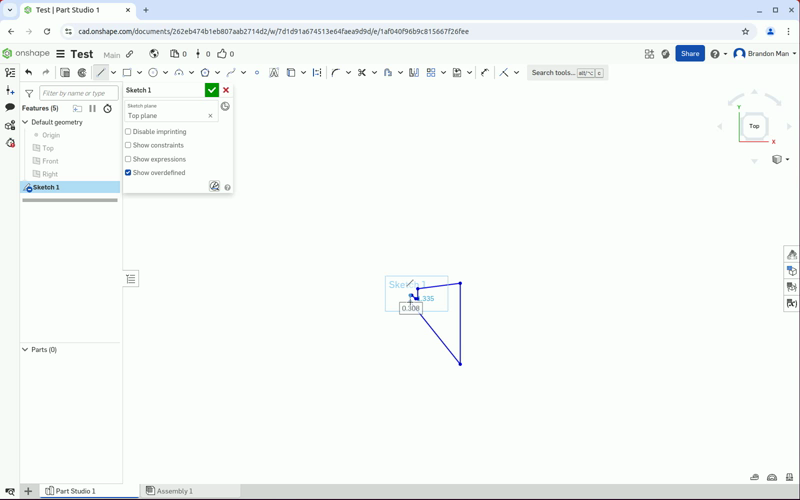
scroll(6)
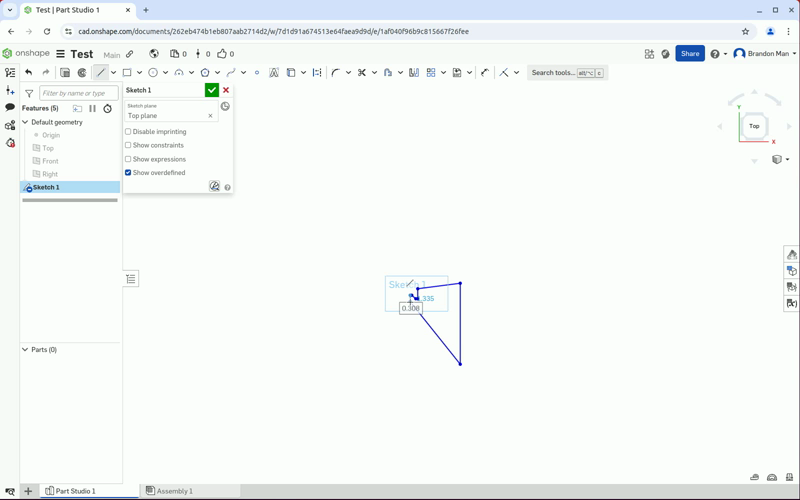
scroll(6)
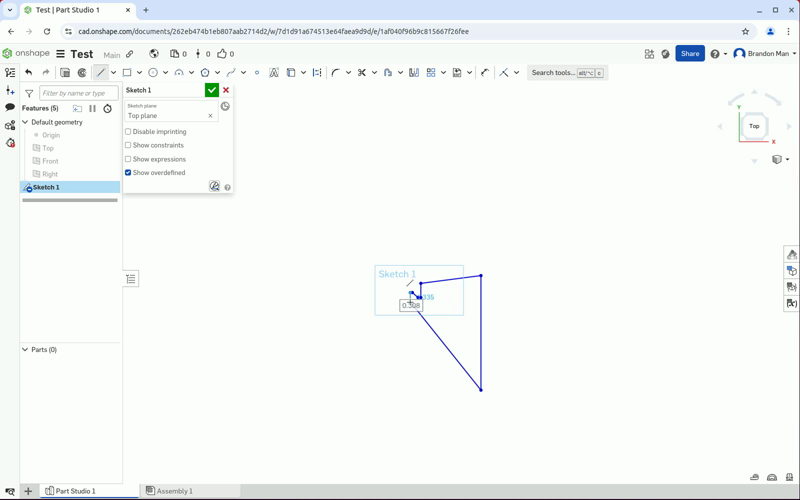
scroll(6)
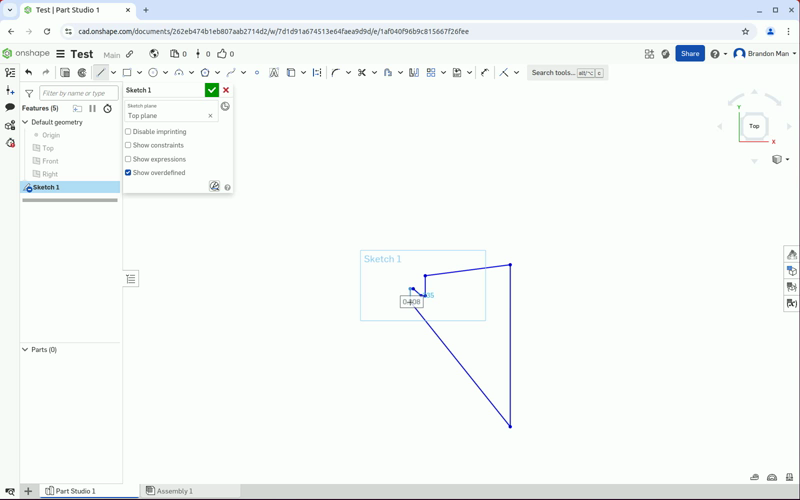
scroll(6)
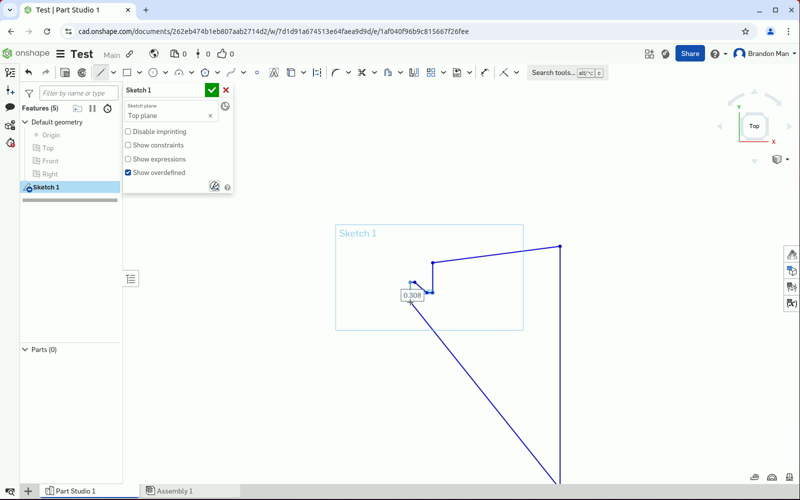
scroll(6)
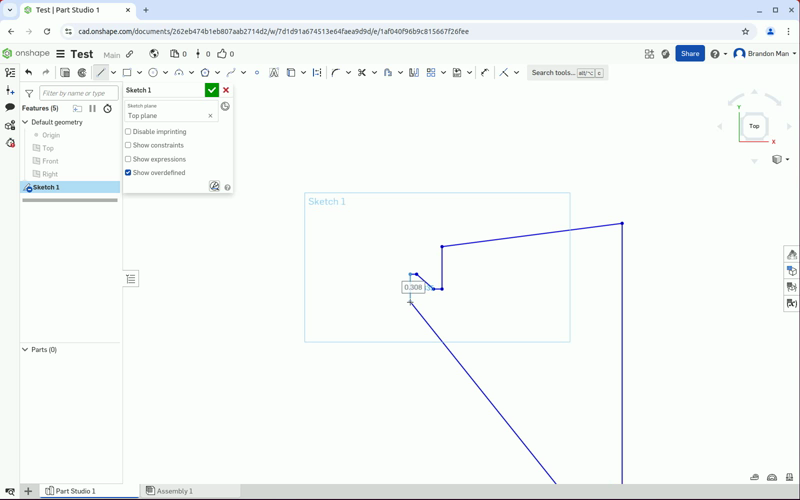
scroll(6)
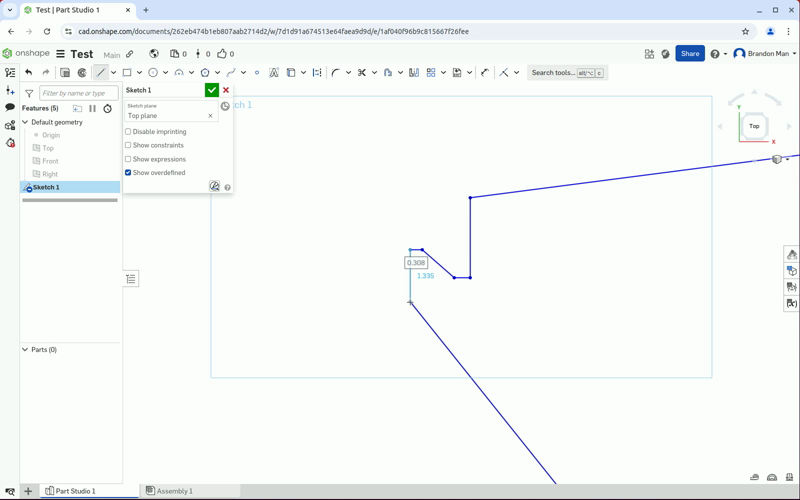
scroll(6)
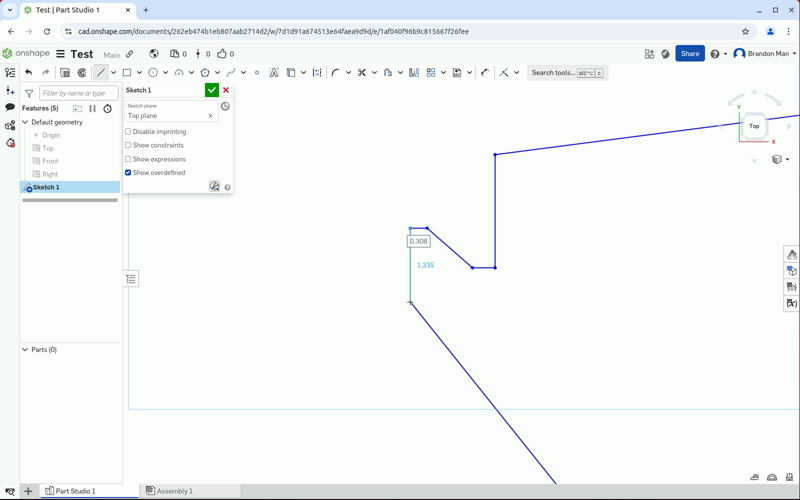
key_up(shift)
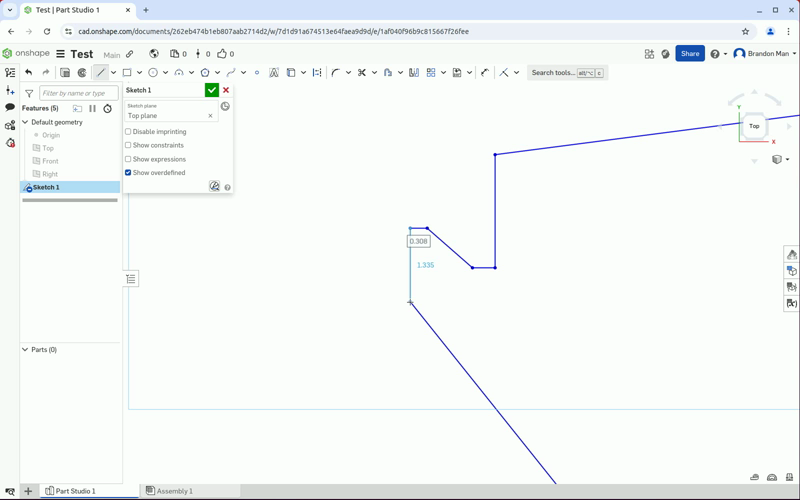
click(410, 301)
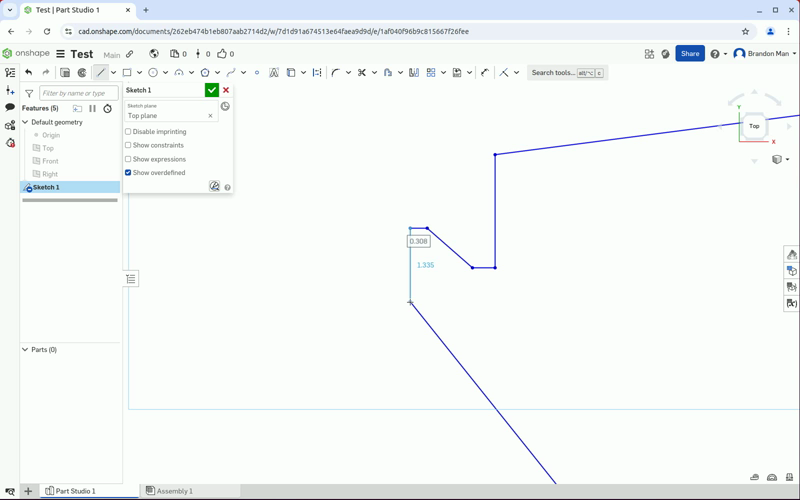
scroll(-6)
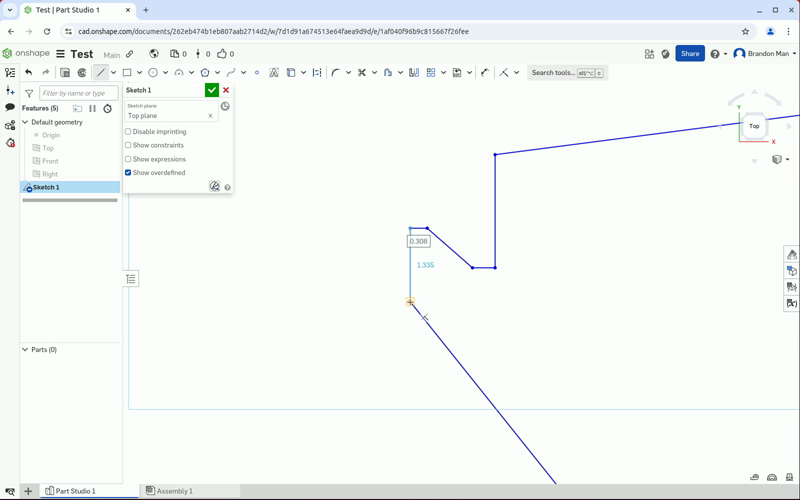
scroll(-6)
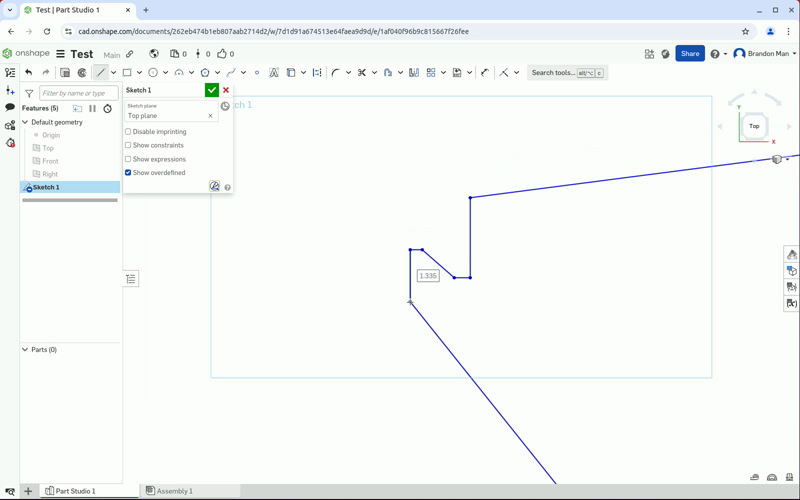
scroll(-6)
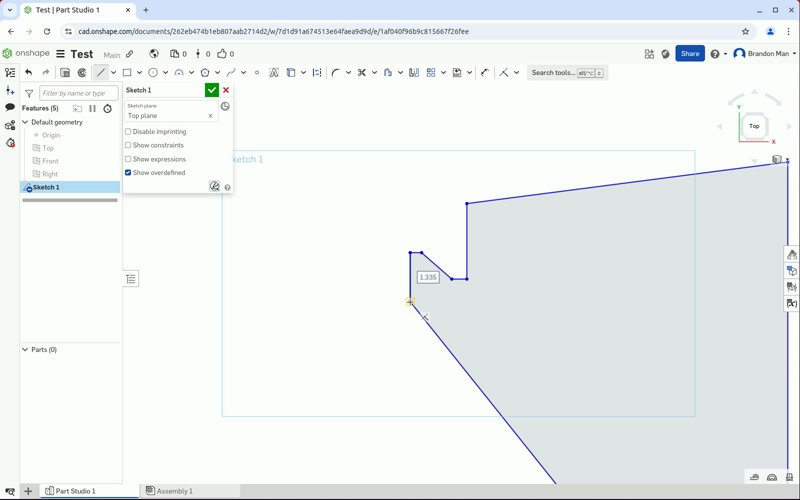
scroll(-6)
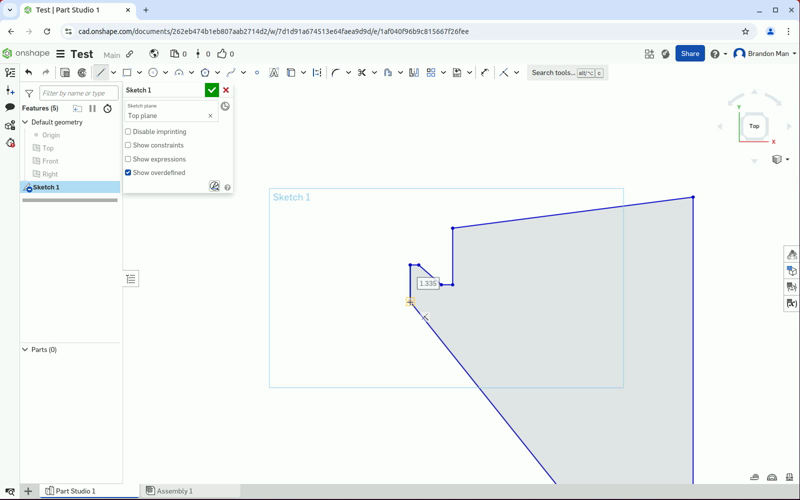
scroll(-6)
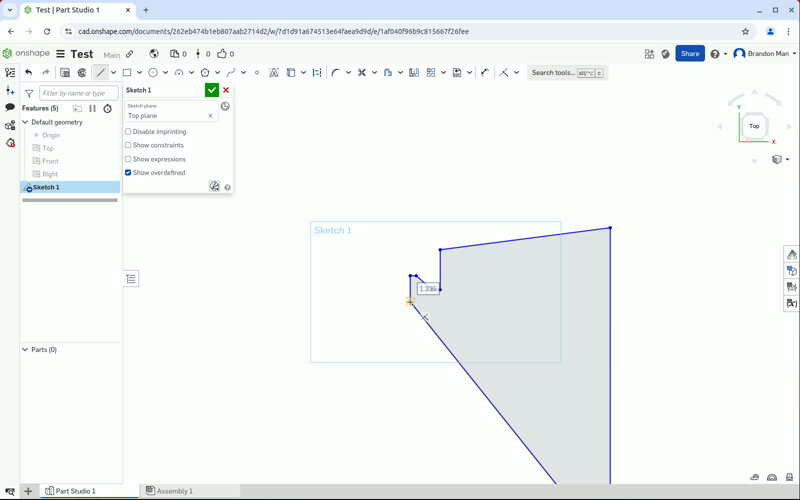
scroll(-6)
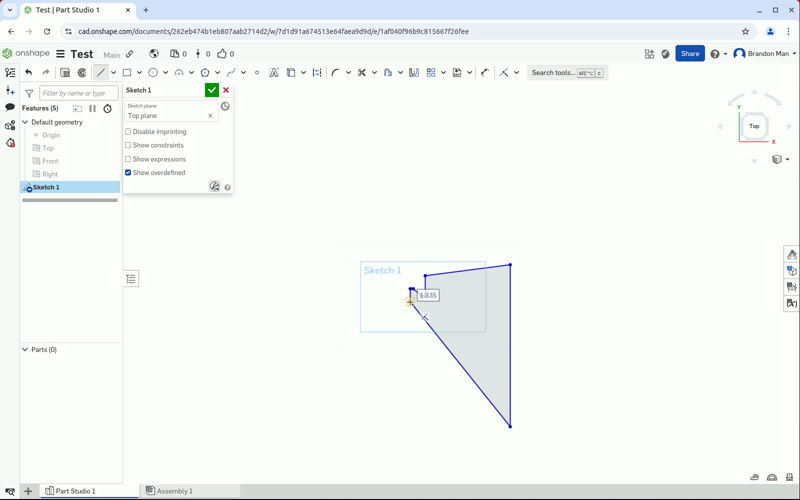
scroll(-6)
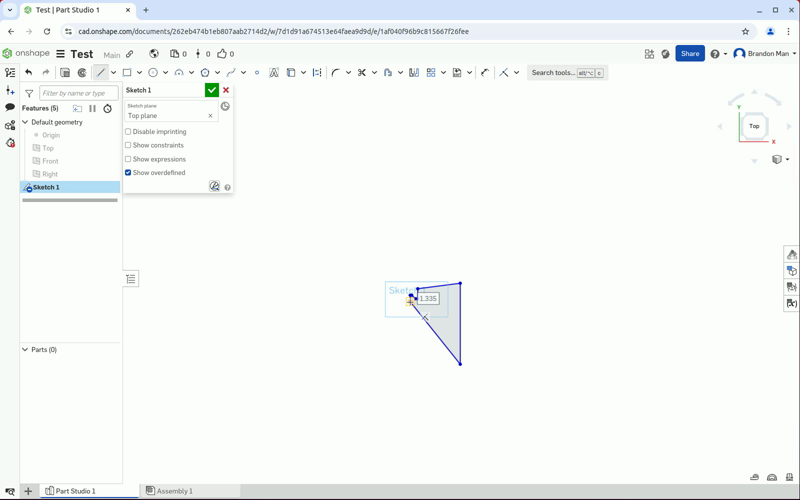
key(esc)
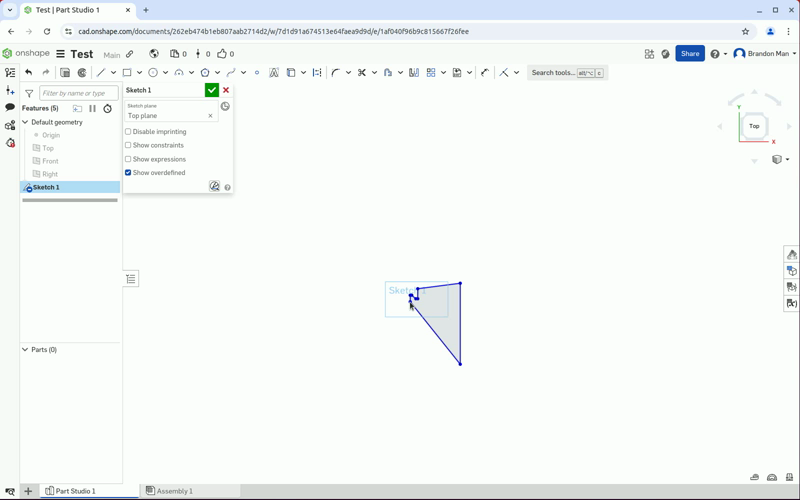
key(l)
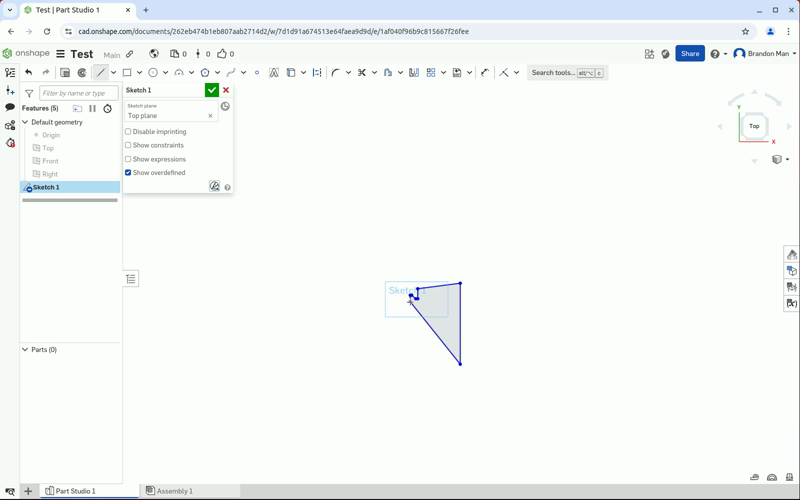
key_down(shift)
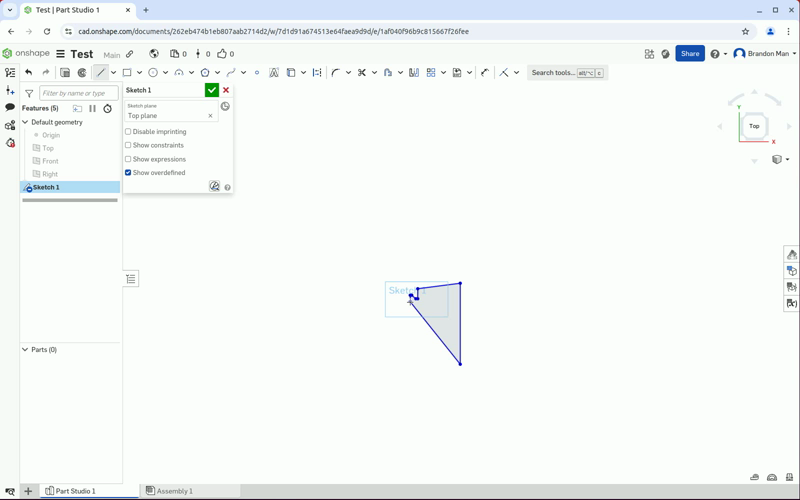
mouse_move(445, 298)
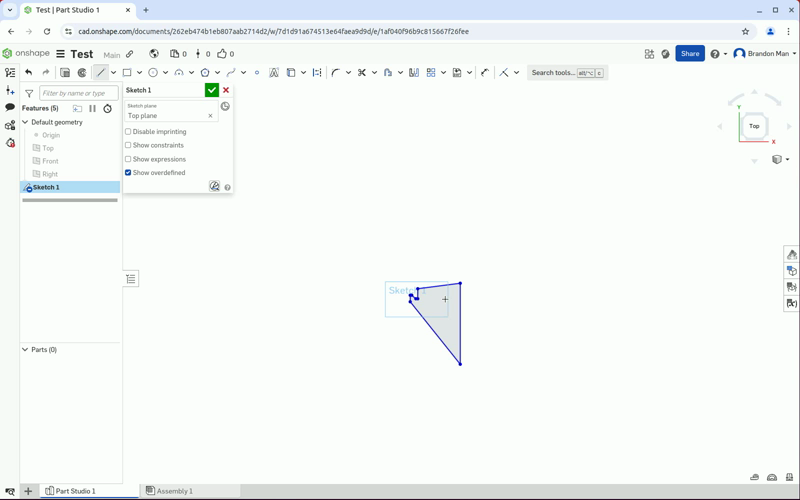
click(445, 298)
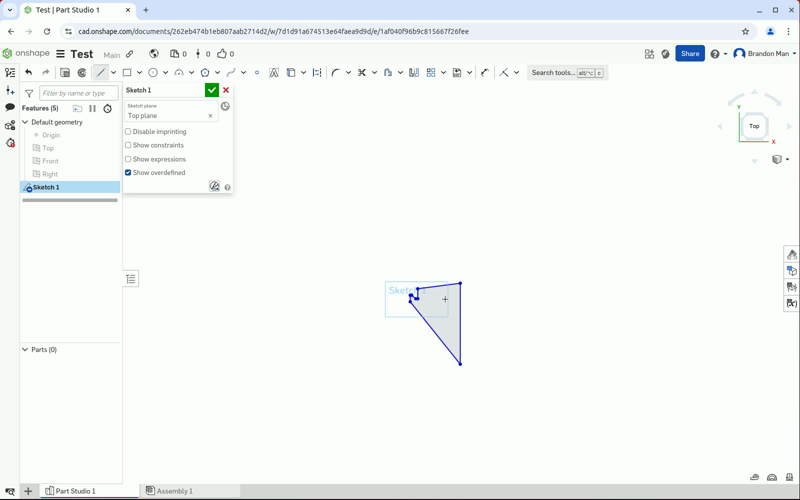
key_up(shift)
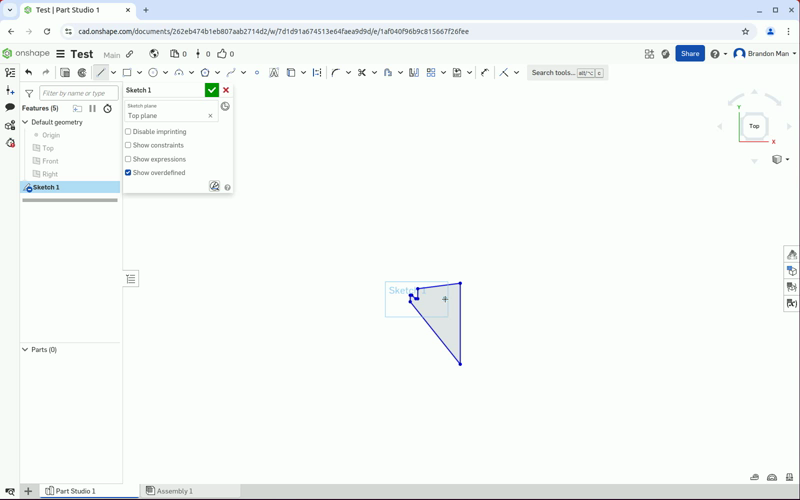
key_down(shift)
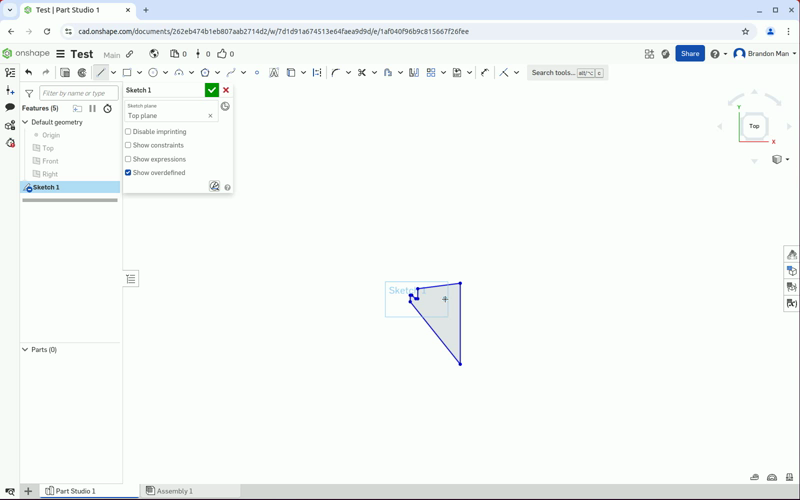
mouse_move(475, 298)
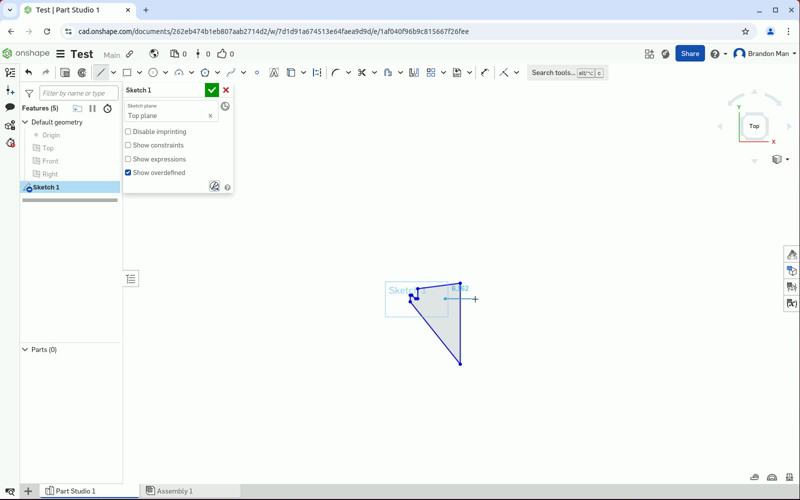
mouse_move(447, 298)
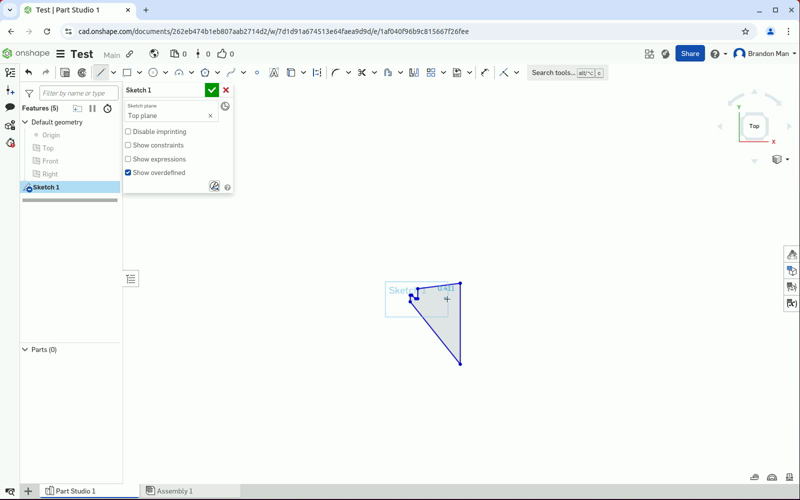
scroll(6)
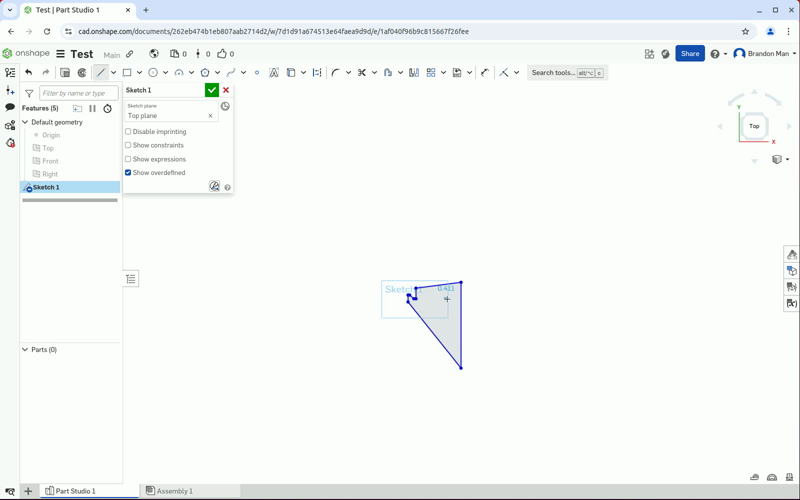
scroll(6)
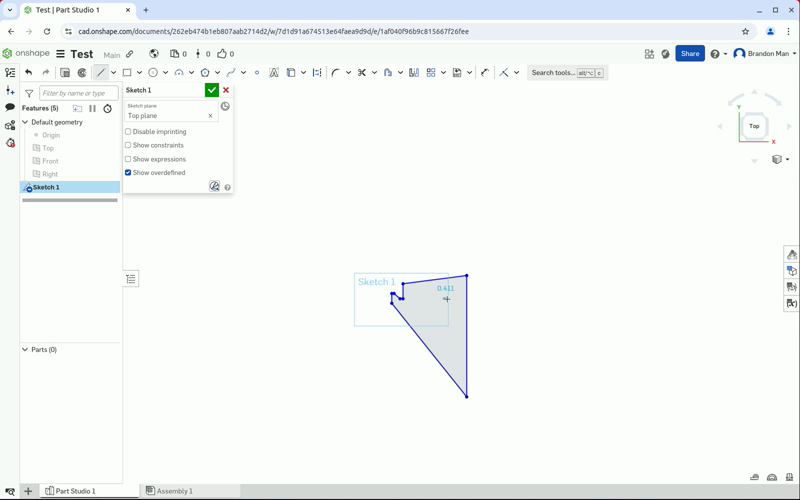
scroll(6)
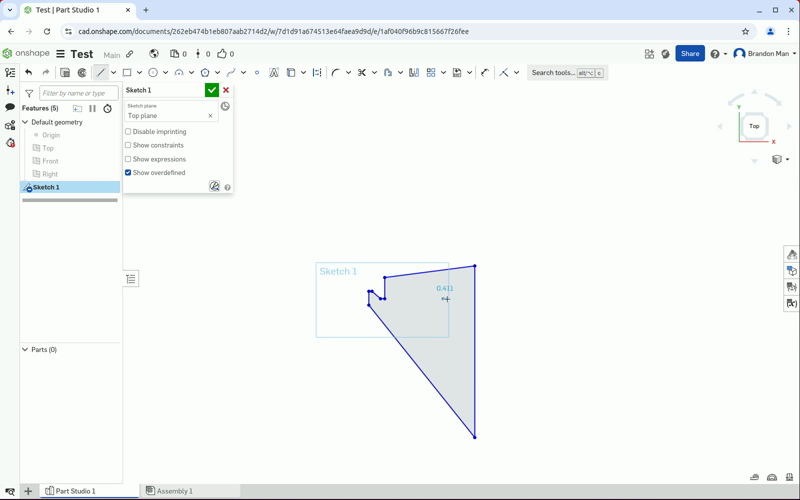
scroll(6)
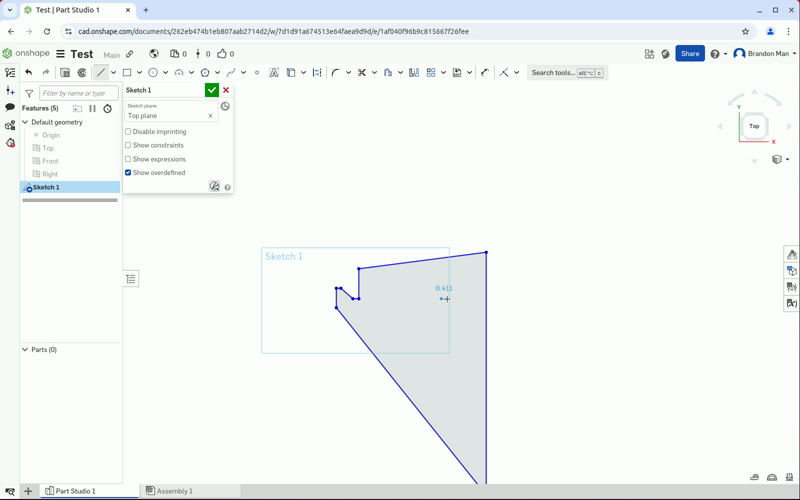
scroll(6)
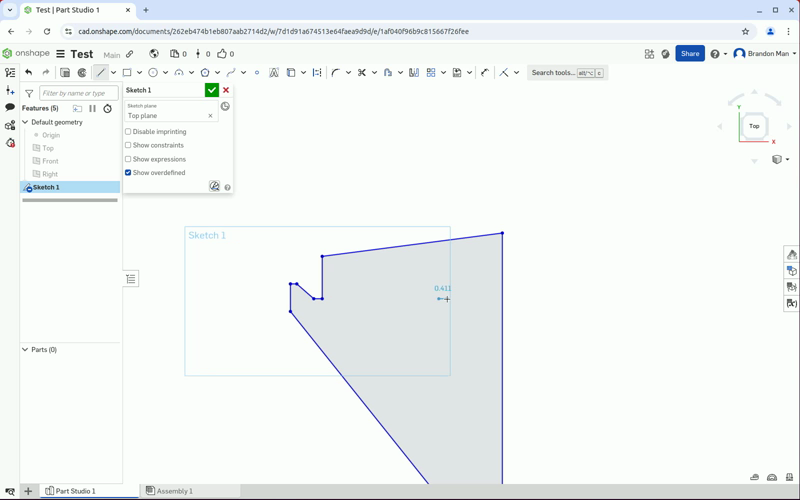
scroll(6)
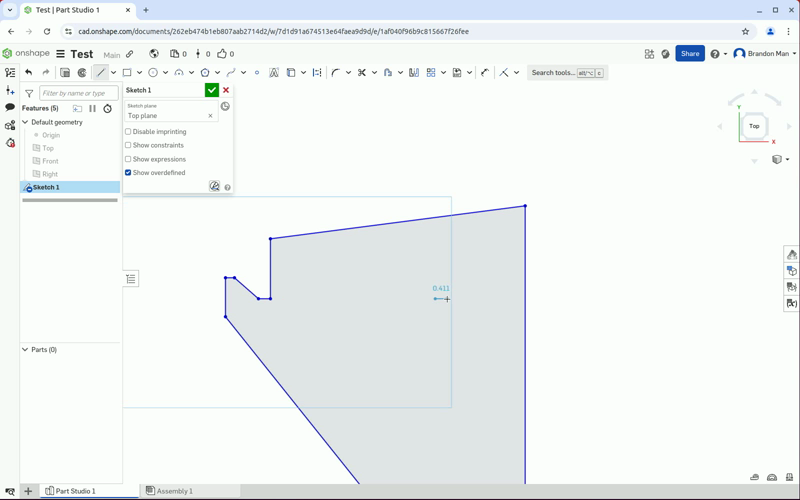
scroll(6)
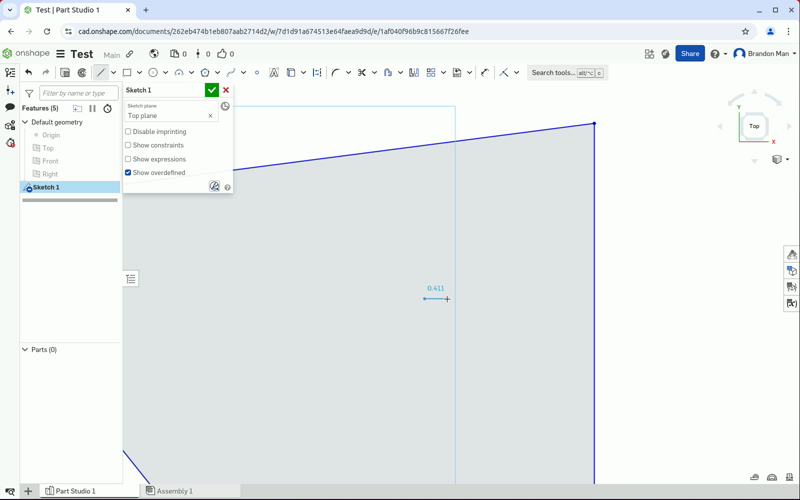
click(447, 298)
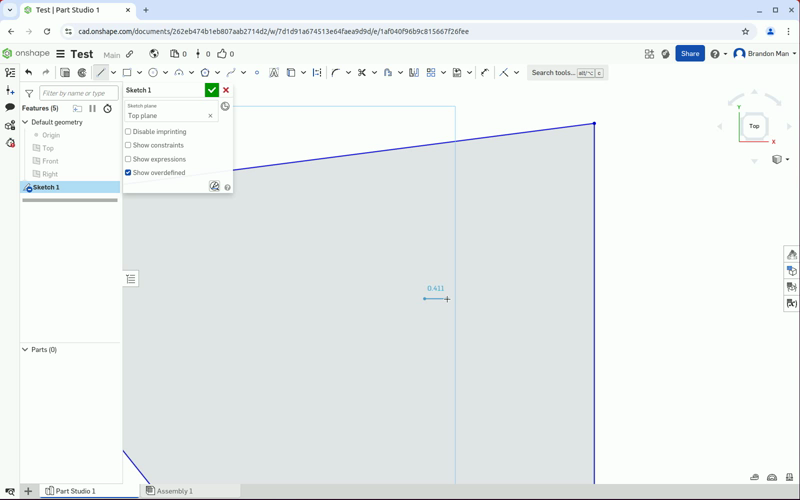
scroll(-6)
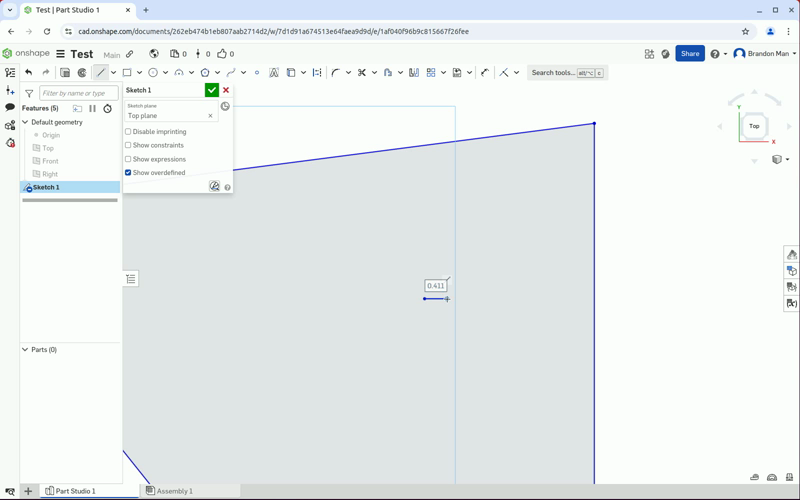
scroll(-6)
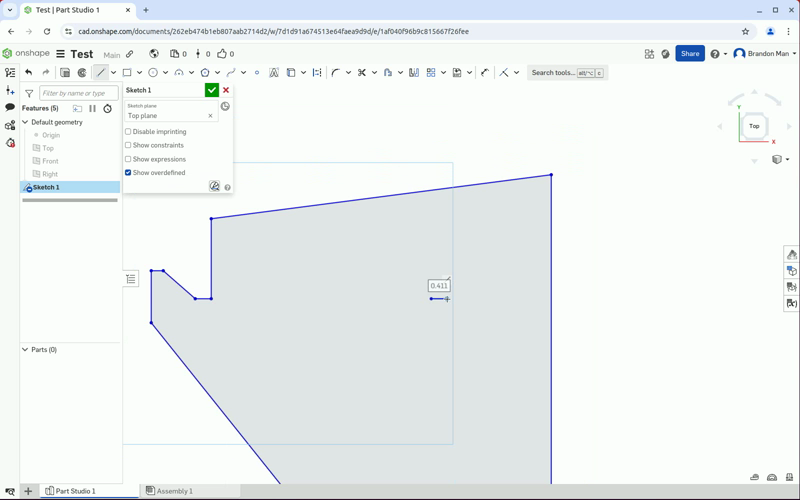
scroll(-6)
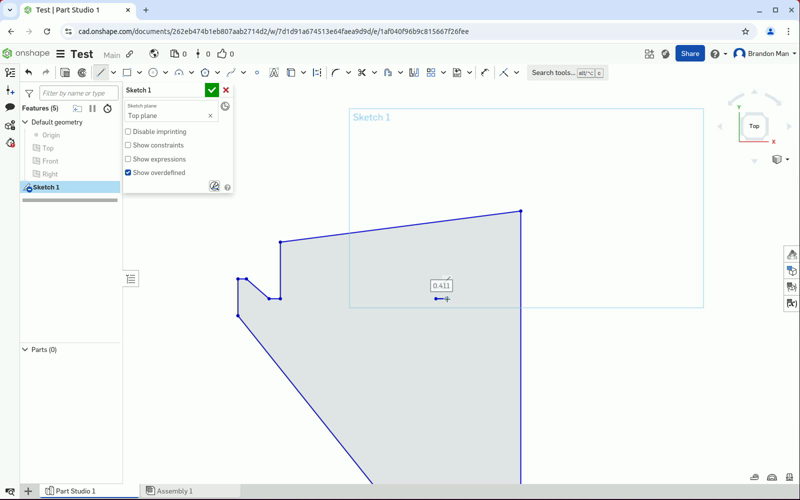
scroll(-6)
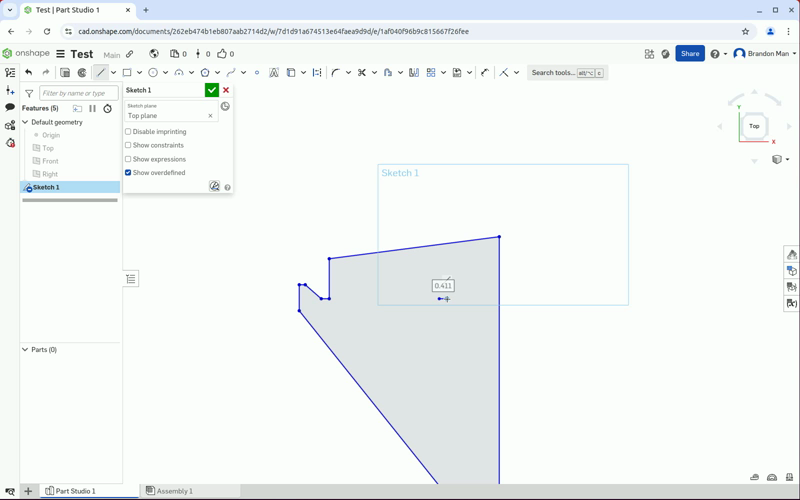
scroll(-6)
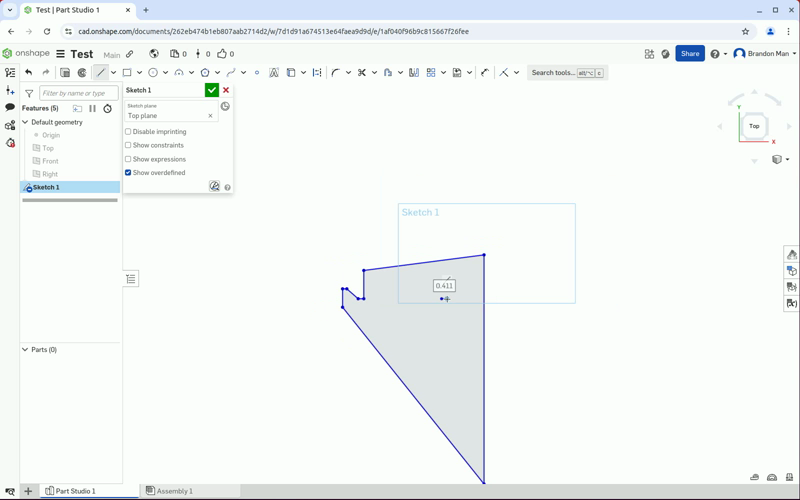
scroll(-6)
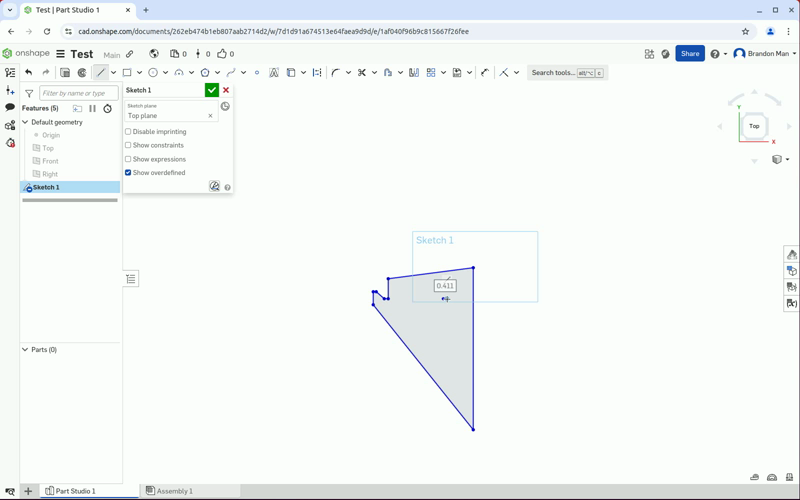
scroll(-6)
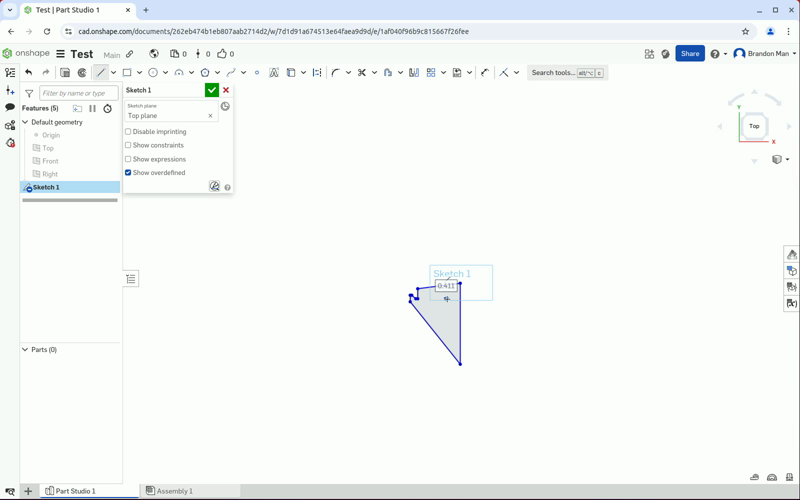
key_up(shift)
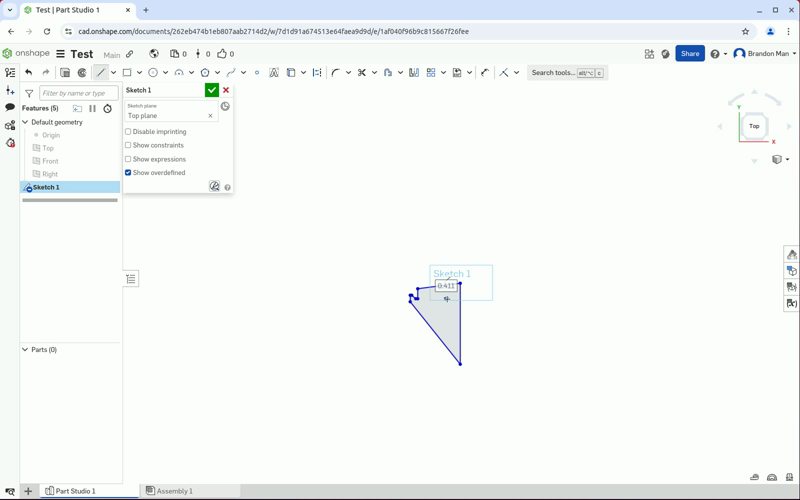
key_down(shift)
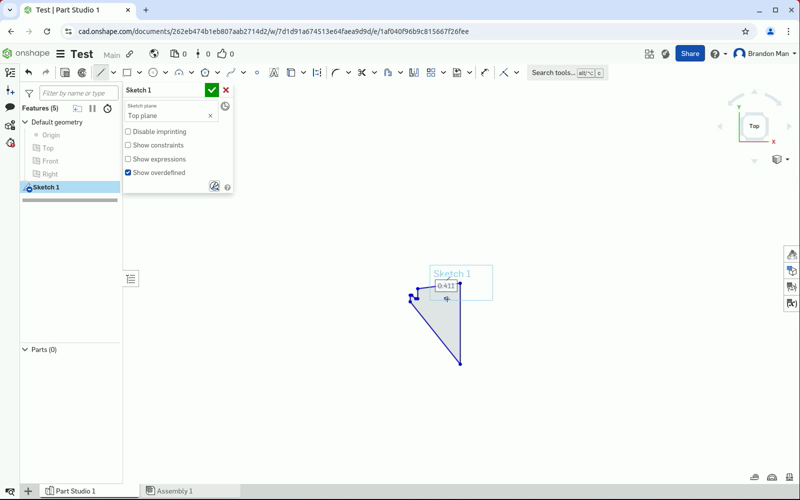
mouse_move(477, 298)
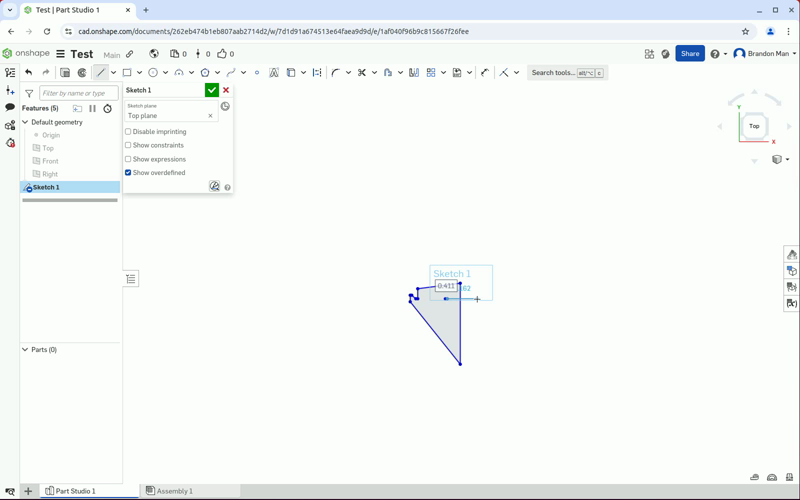
mouse_move(447, 288)
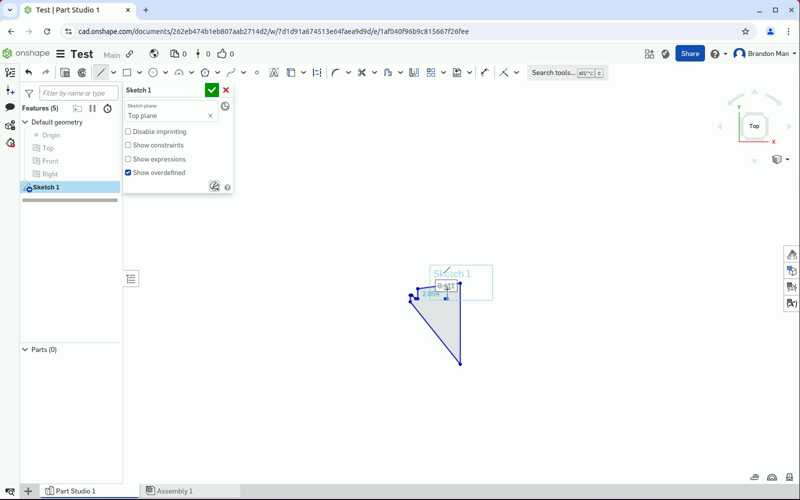
click(447, 288)
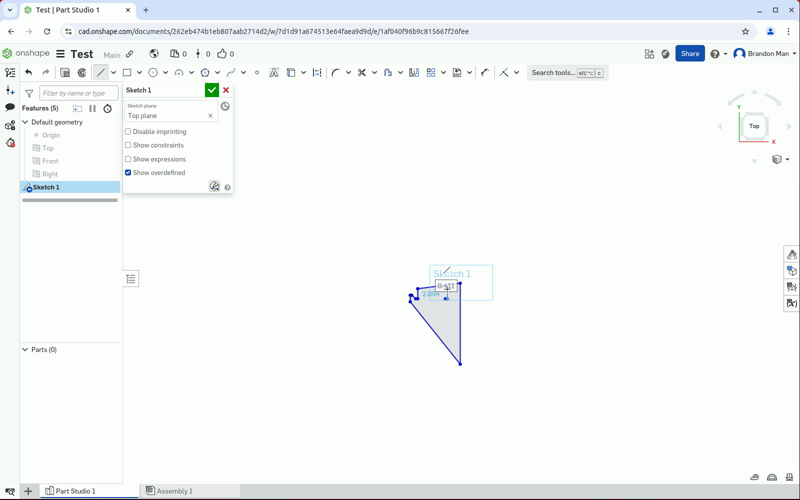
key_up(shift)
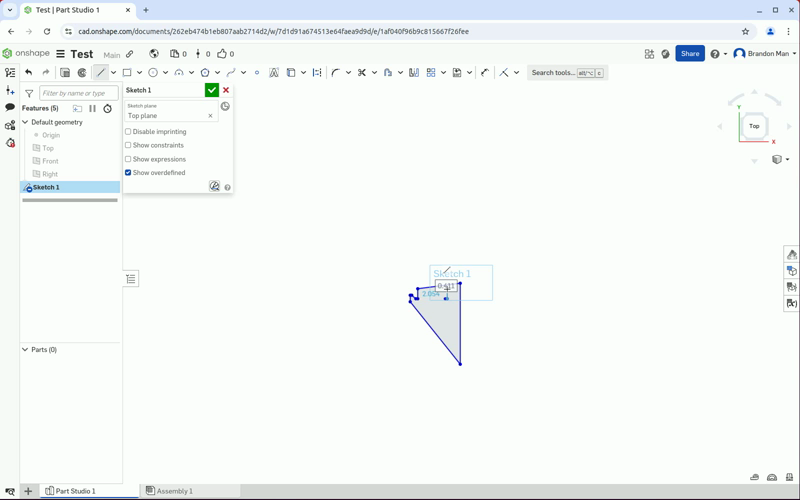
key_down(shift)
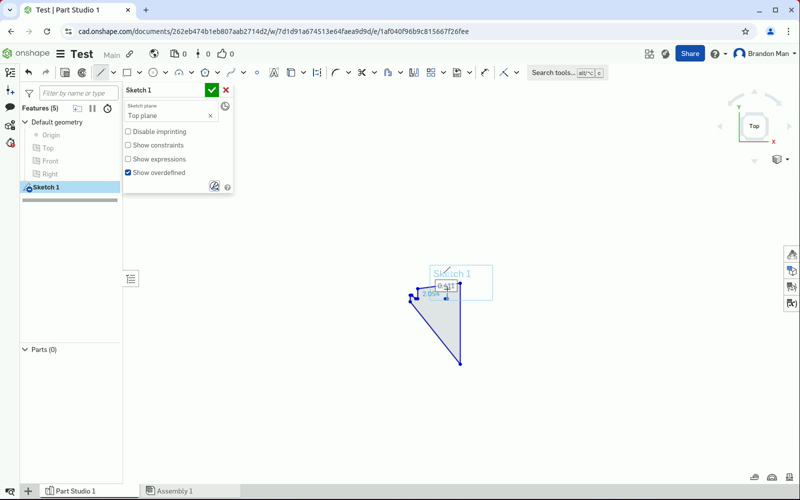
mouse_move(477, 288)
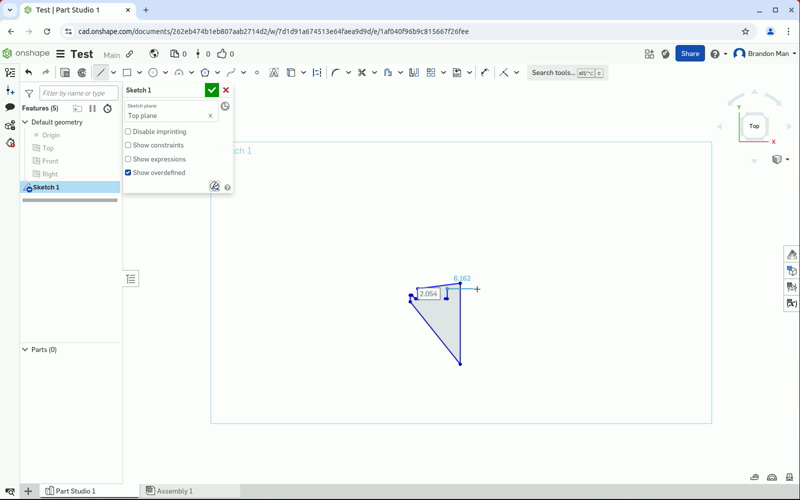
mouse_move(445, 288)
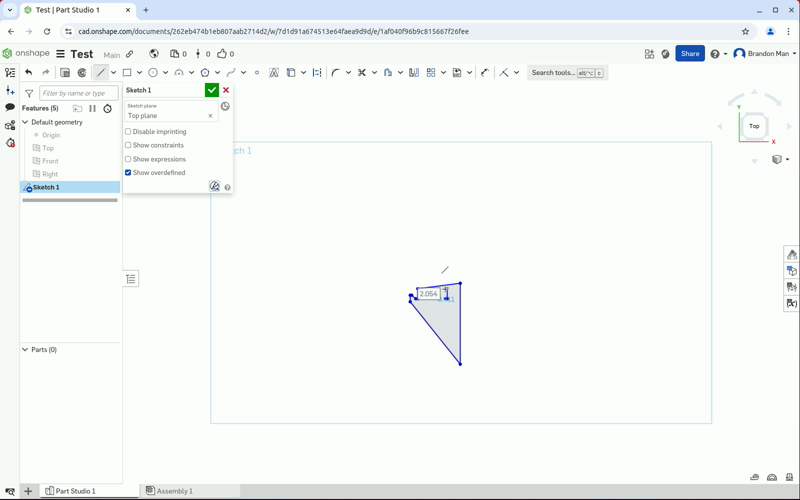
scroll(6)
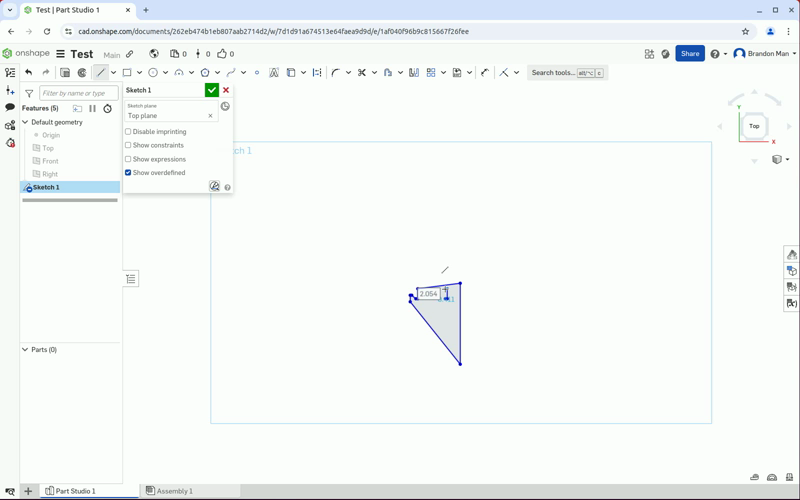
scroll(6)
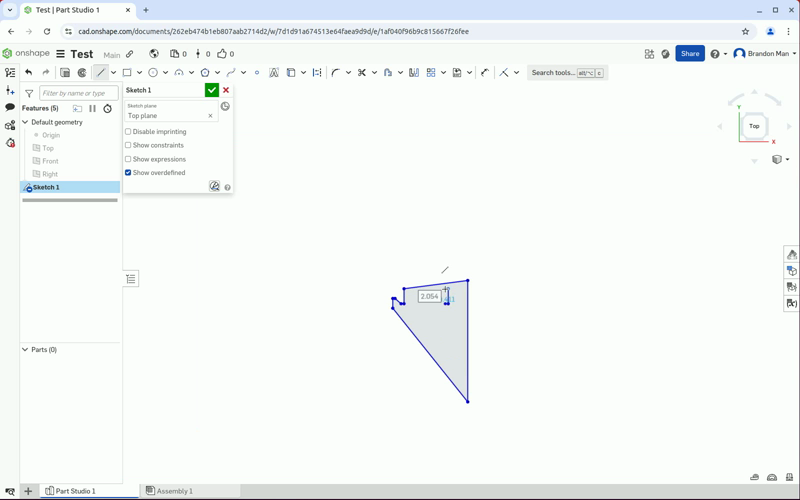
scroll(6)
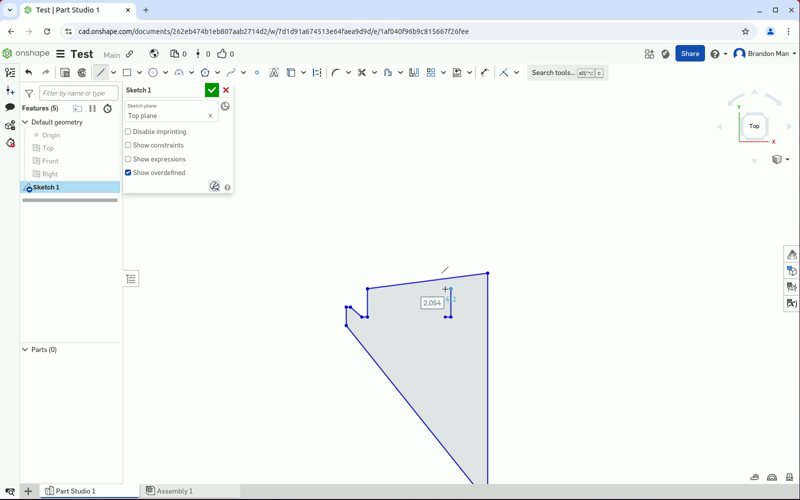
scroll(6)
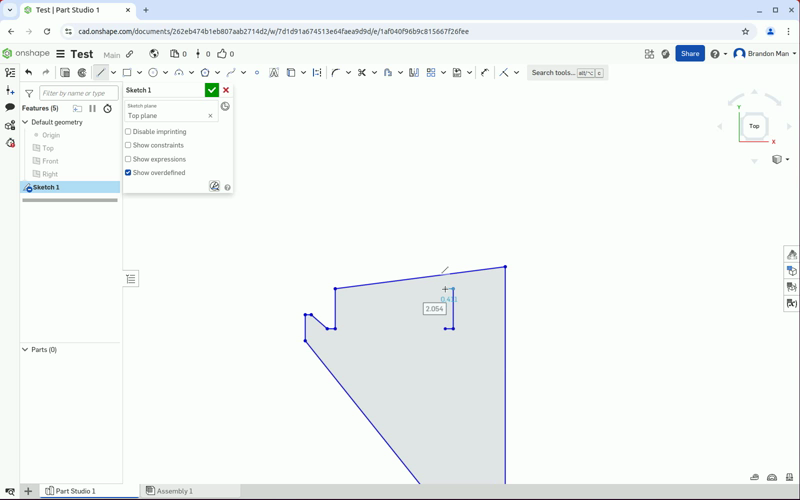
scroll(6)
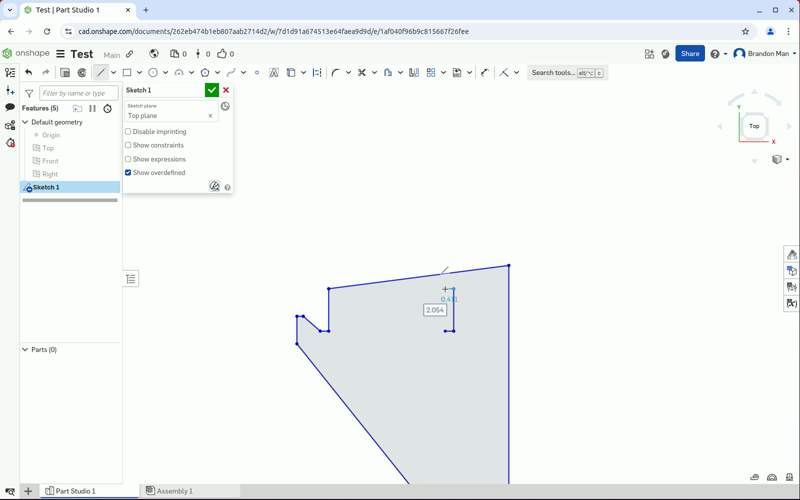
scroll(6)
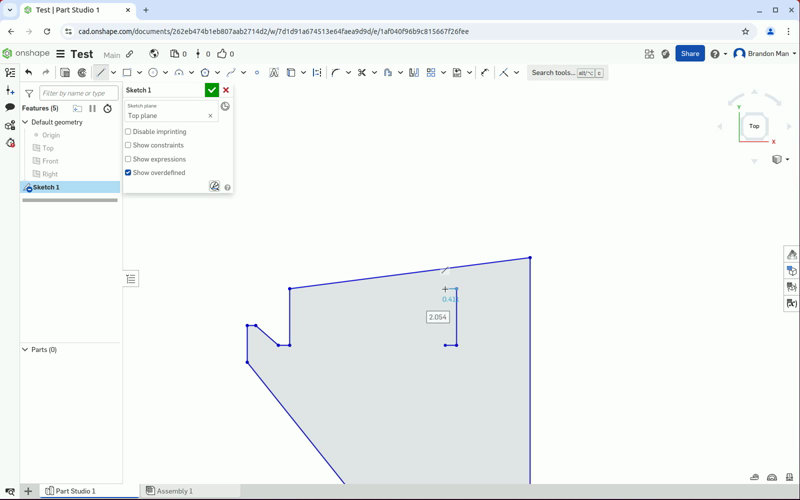
scroll(6)
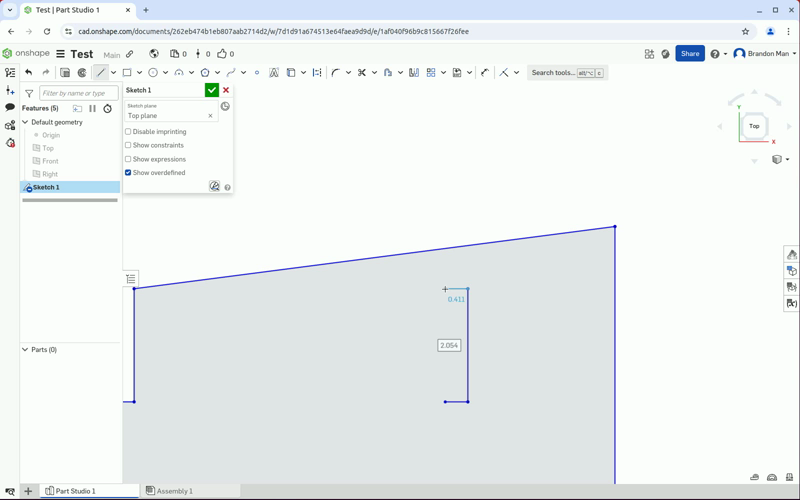
click(445, 288)
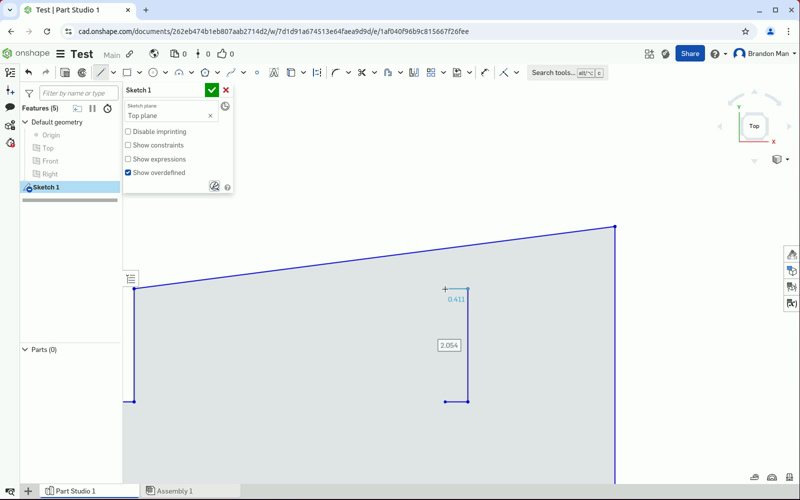
scroll(-6)
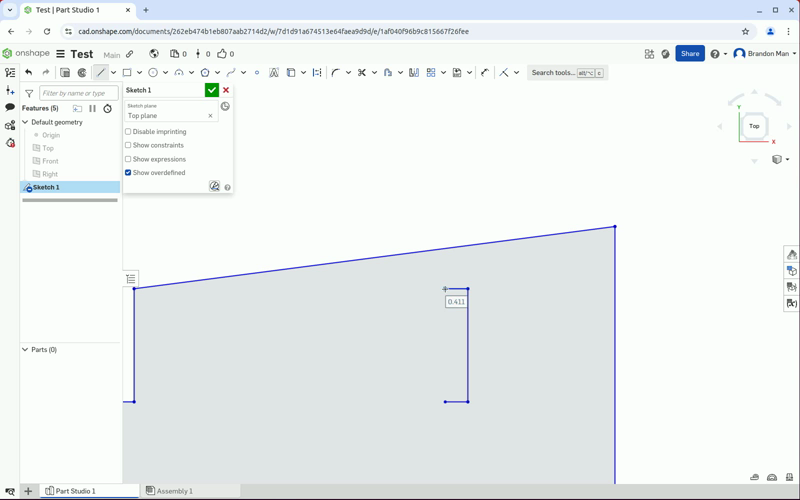
scroll(-6)
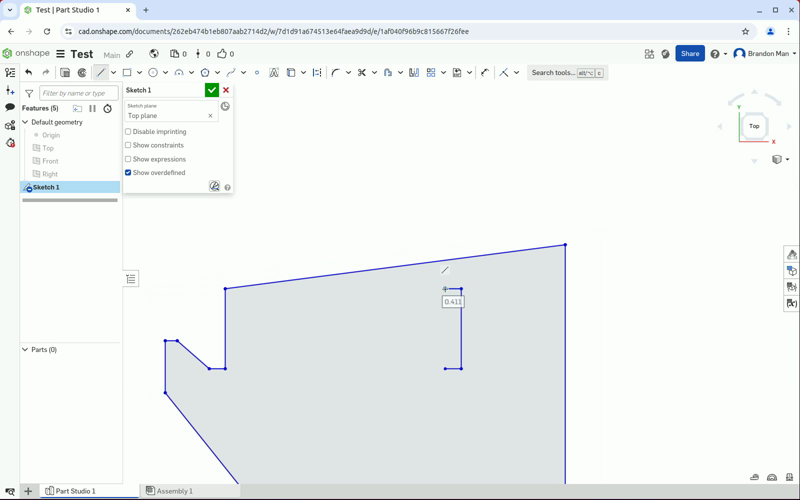
scroll(-6)
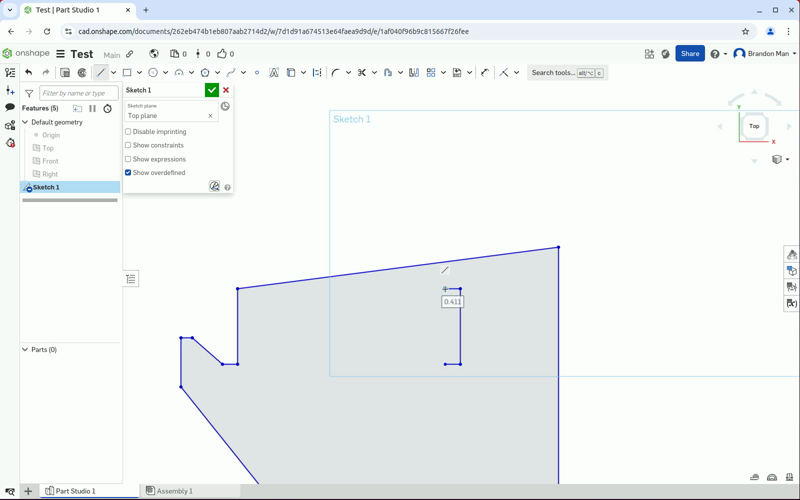
scroll(-6)
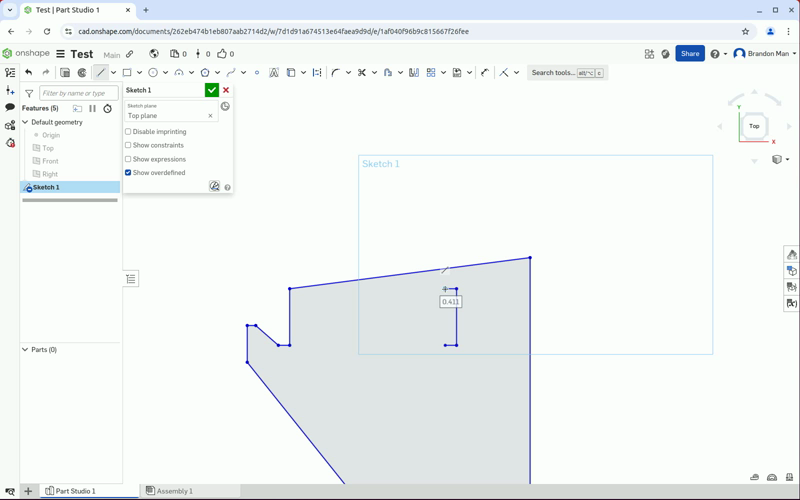
scroll(-6)
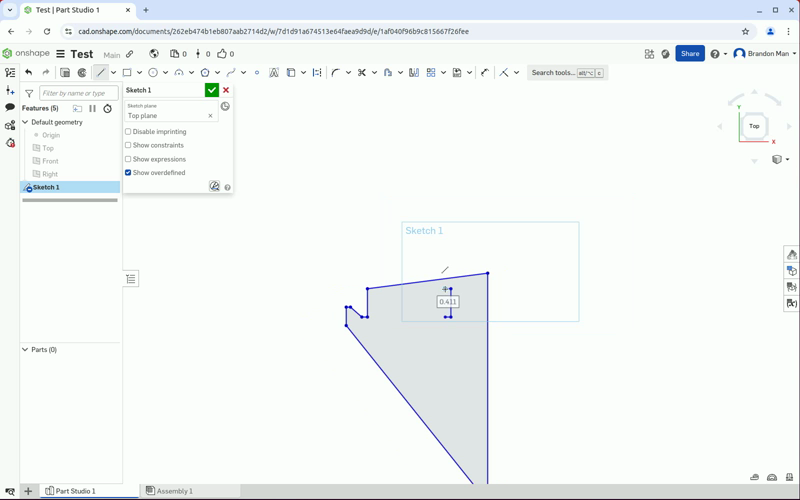
scroll(-6)
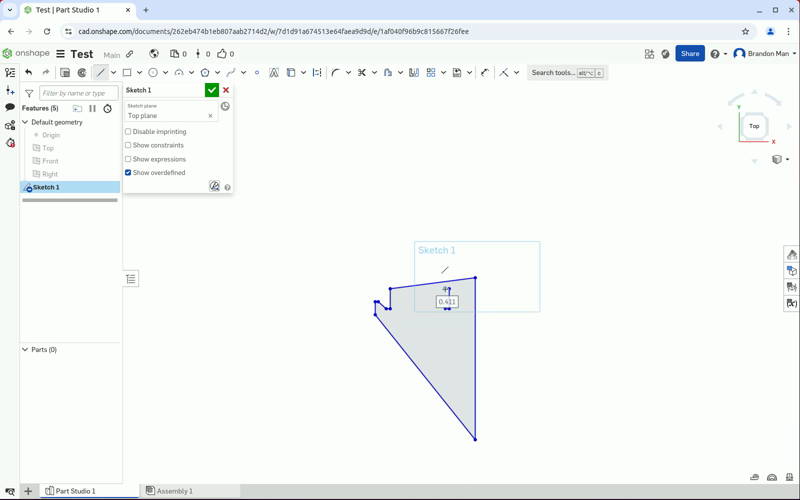
scroll(-6)
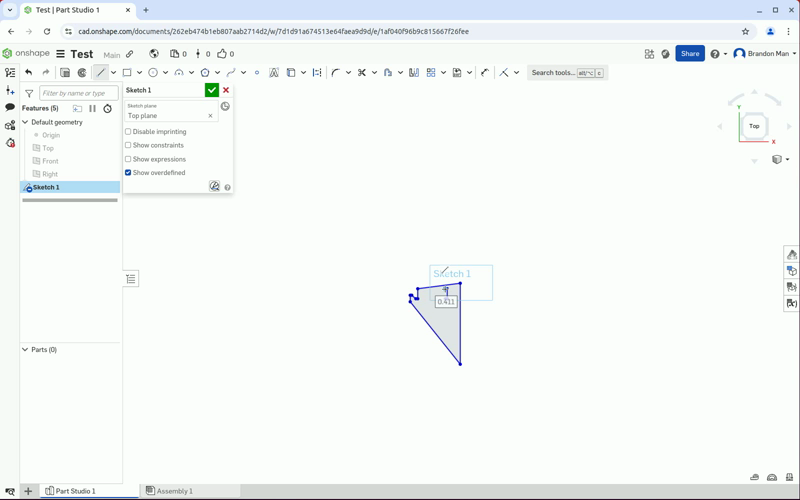
key_up(shift)
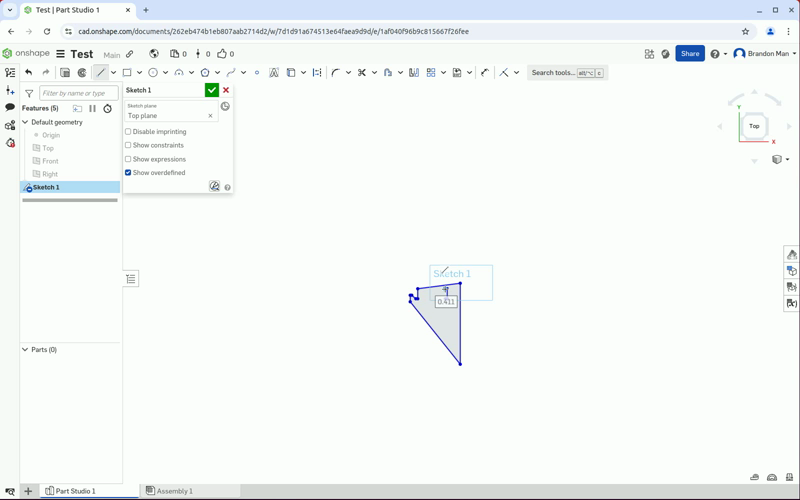
mouse_move(475, 288)
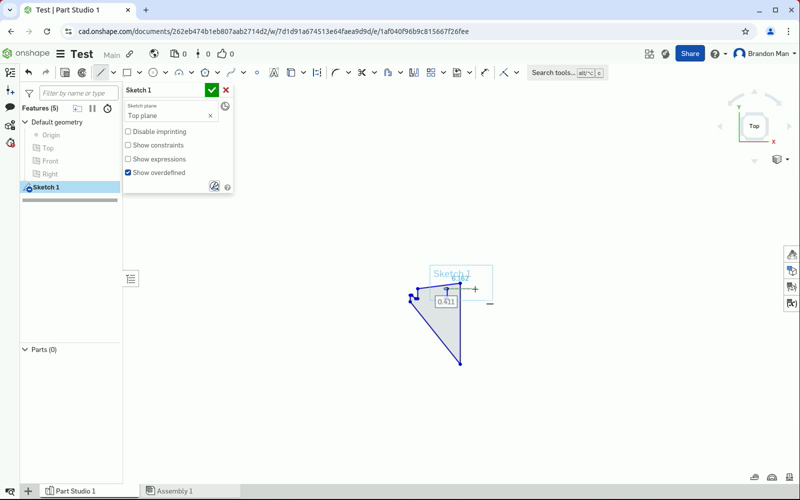
key_down(shift)
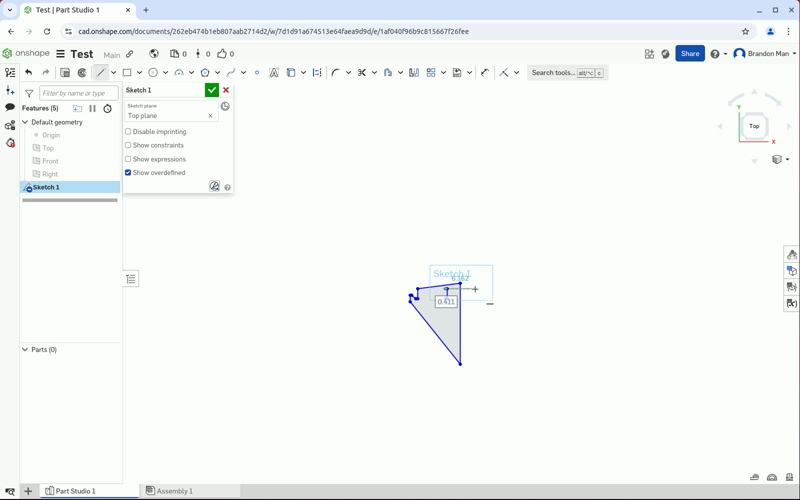
mouse_move(445, 298)
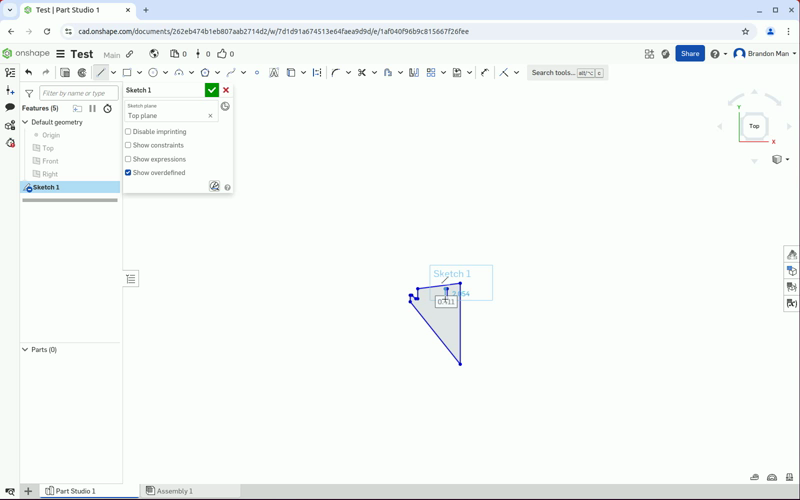
scroll(6)
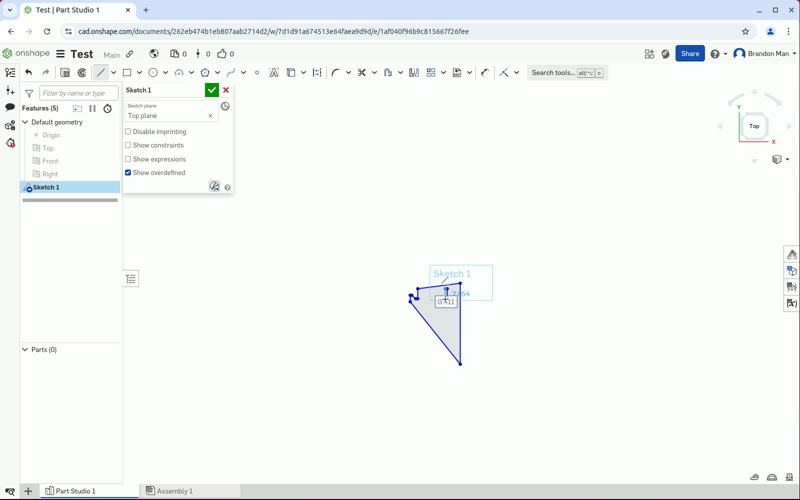
scroll(6)
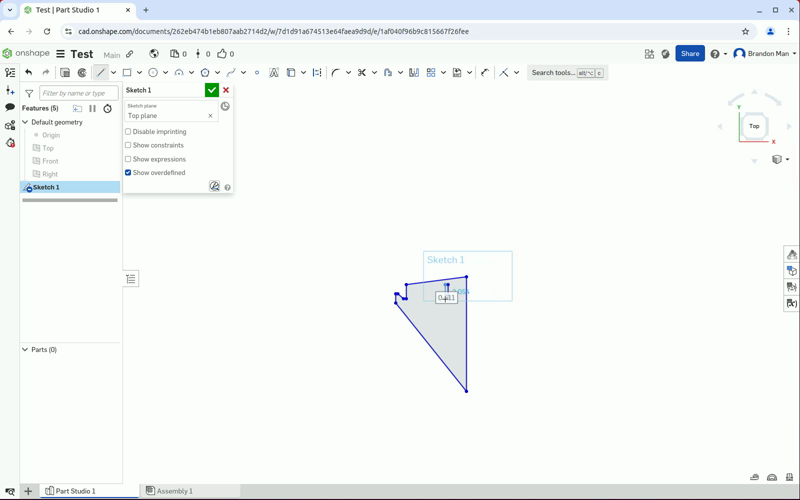
scroll(6)
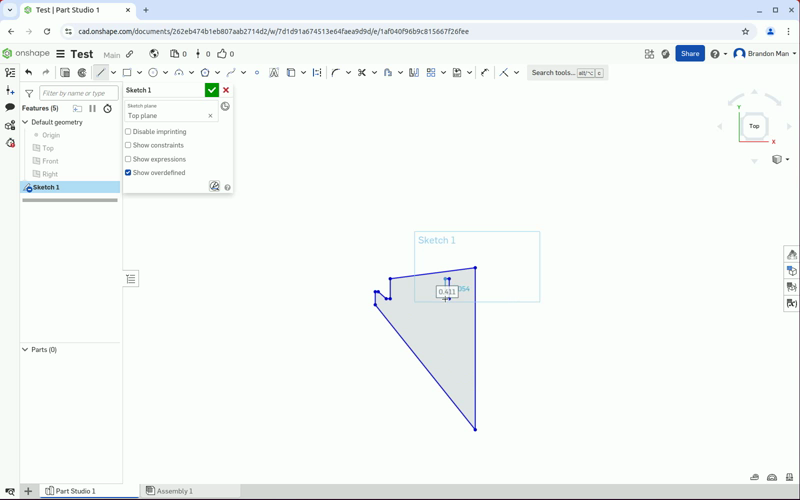
scroll(6)
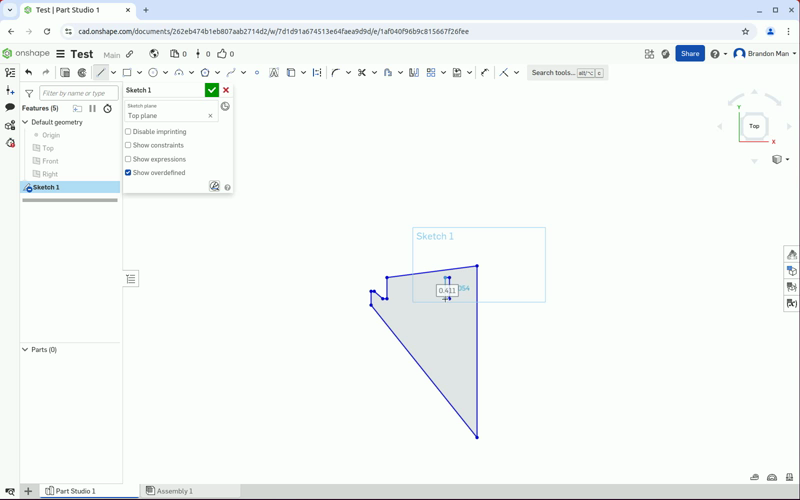
scroll(6)
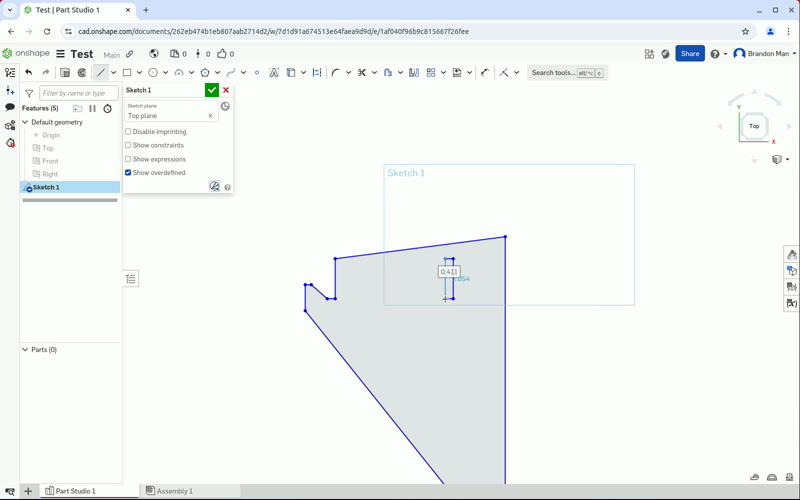
scroll(6)
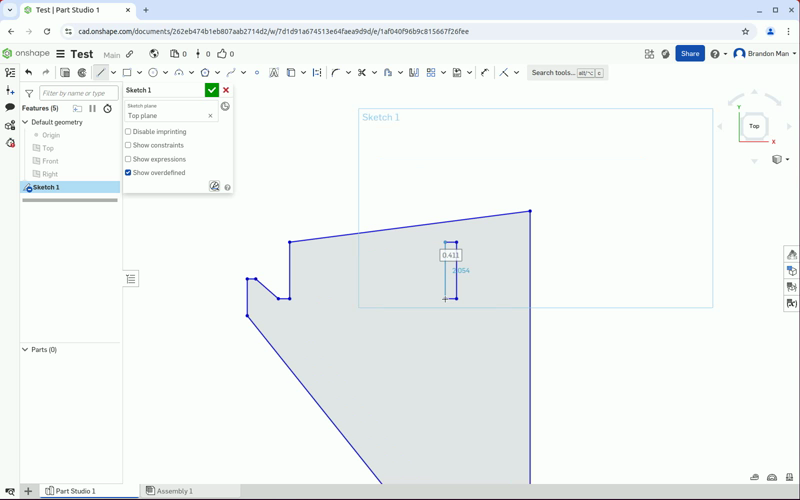
scroll(6)
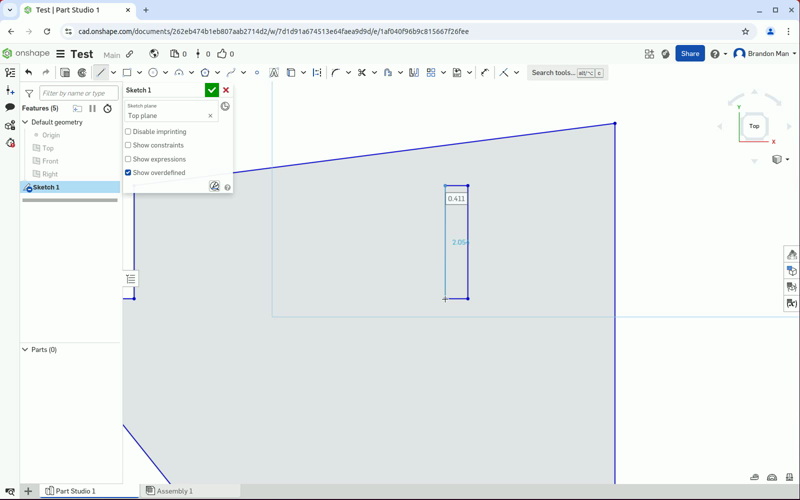
key_up(shift)
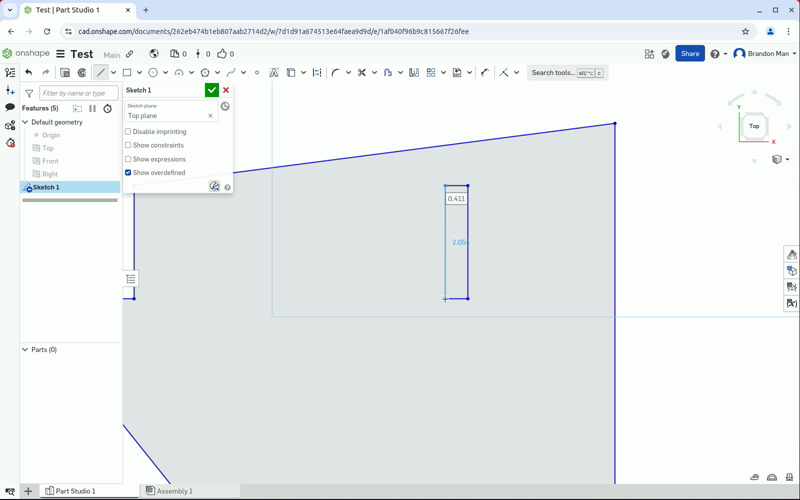
click(445, 298)
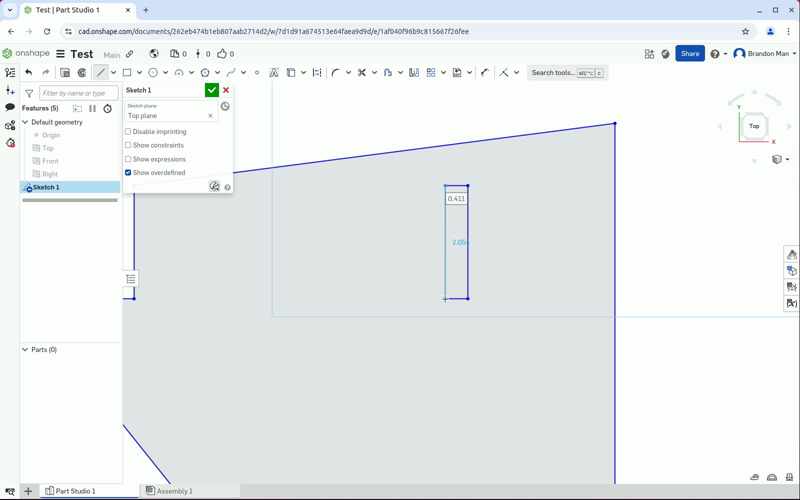
scroll(-6)
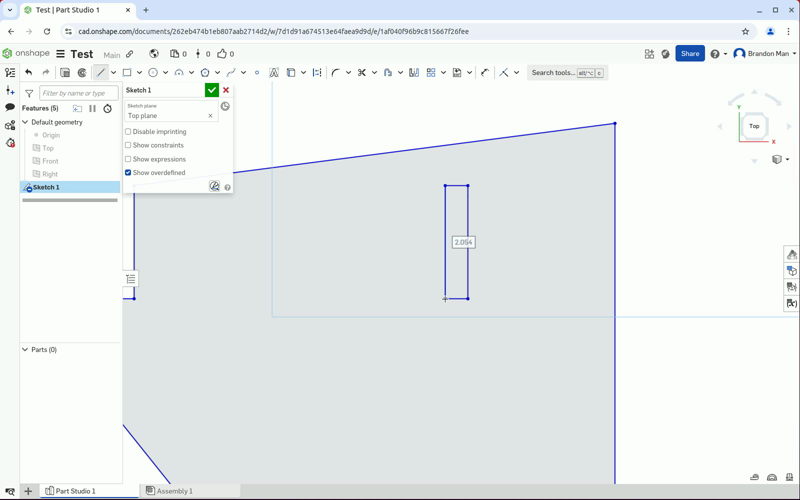
scroll(-6)
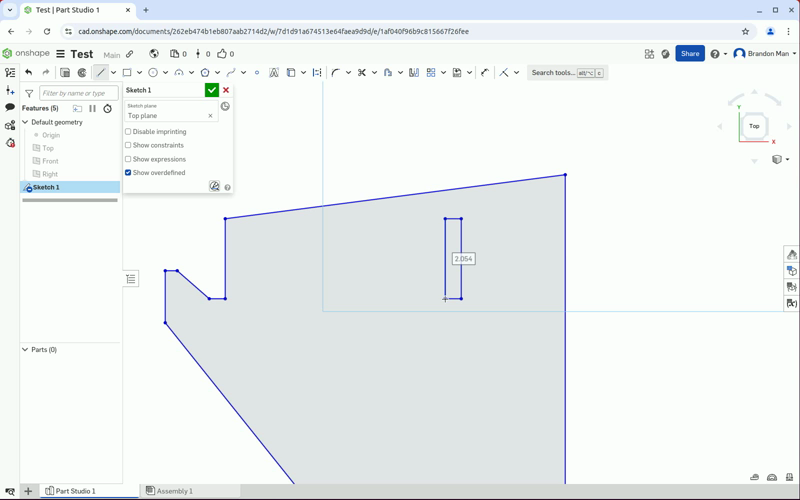
scroll(-6)
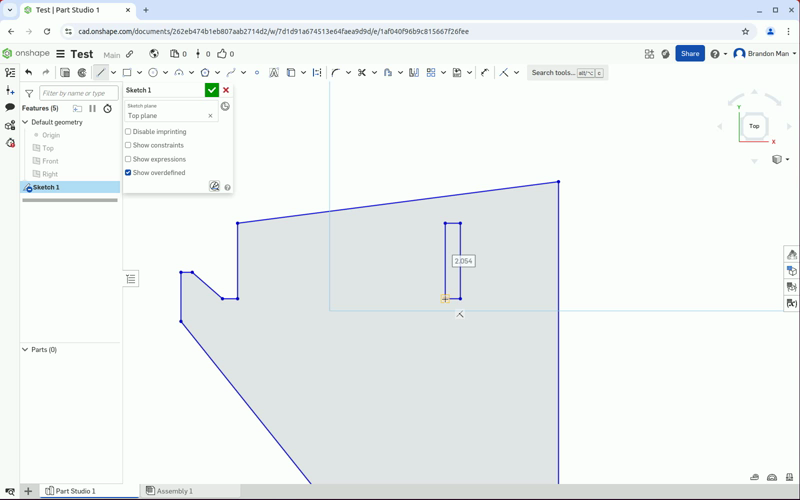
scroll(-6)
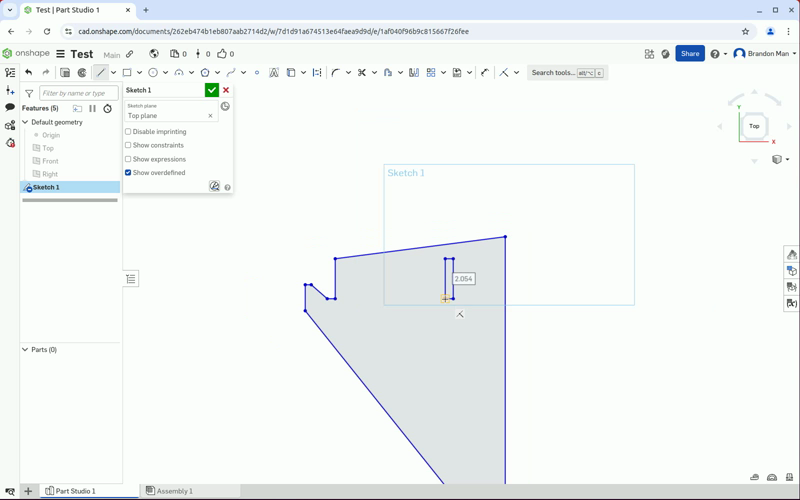
scroll(-6)
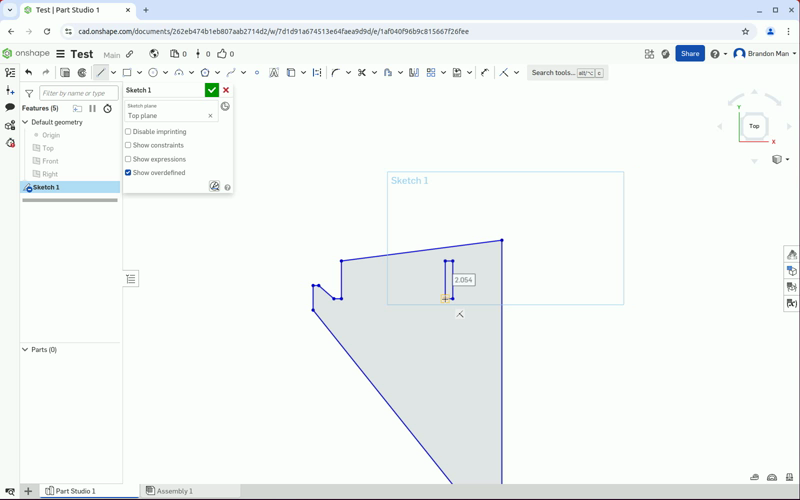
scroll(-6)
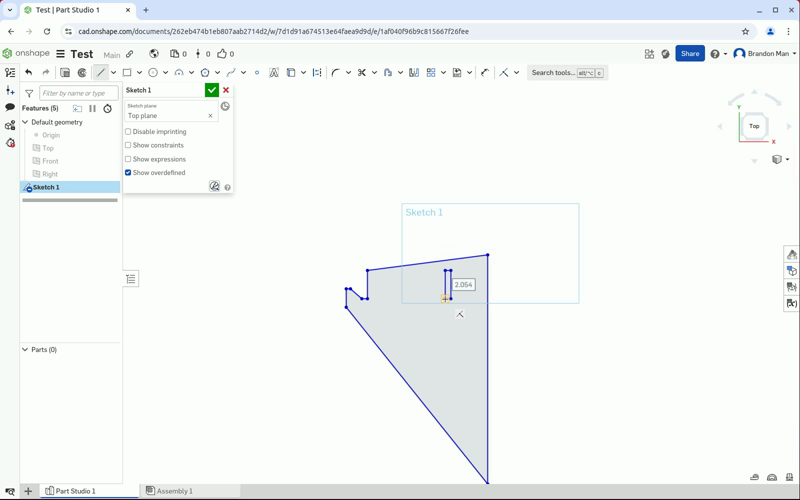
scroll(-6)
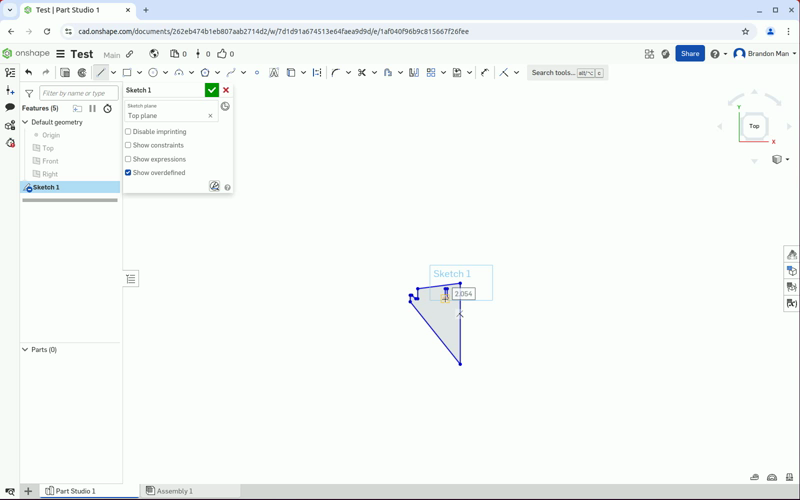
key(esc)
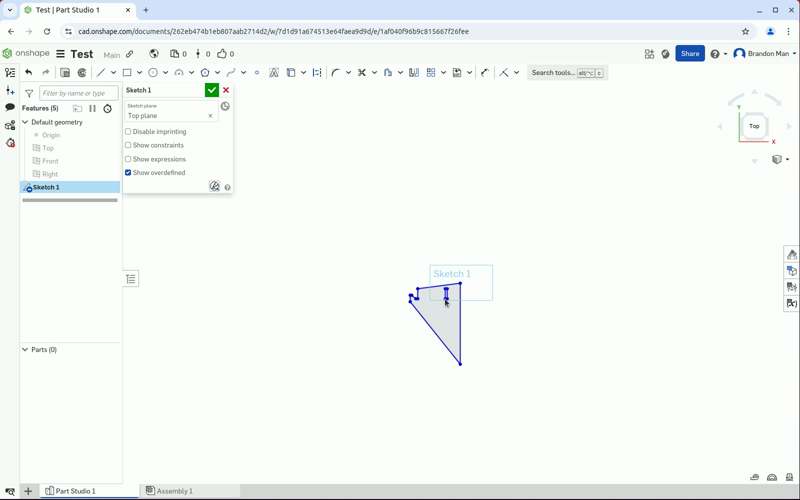
mouse_move(439, 314)
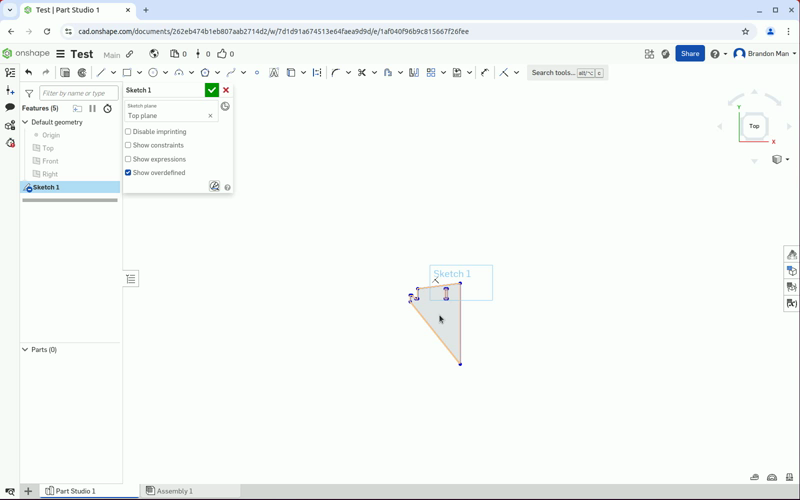
click(439, 314)
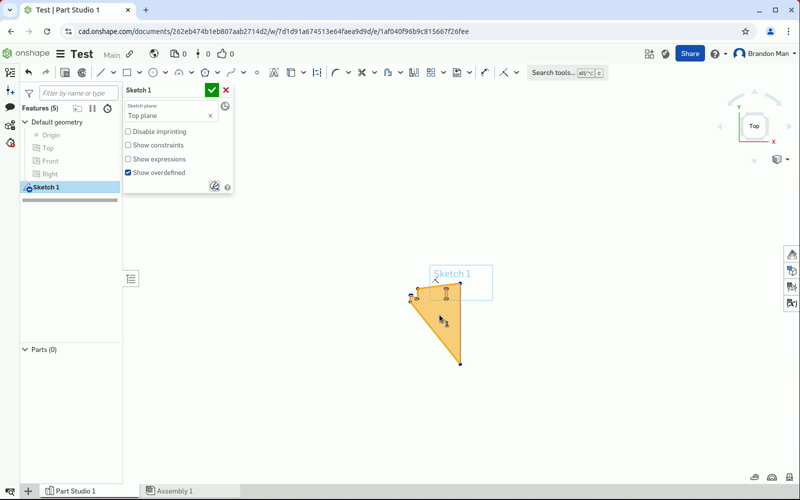
mouse_move(73, 352)
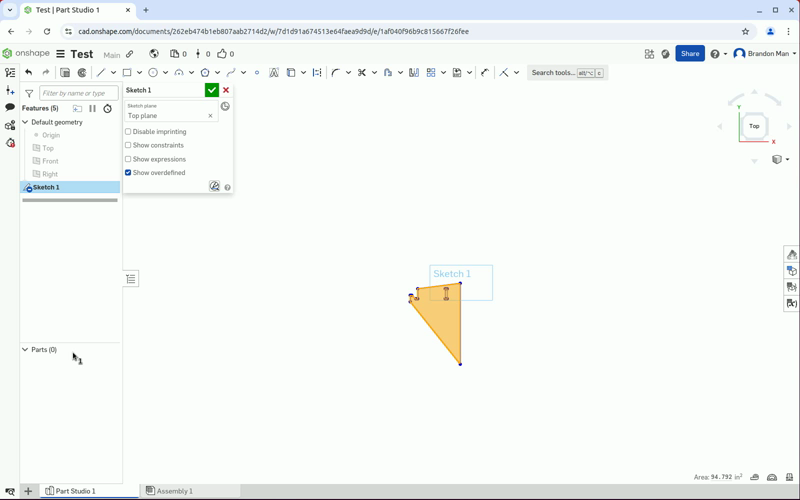
key(shift+y)
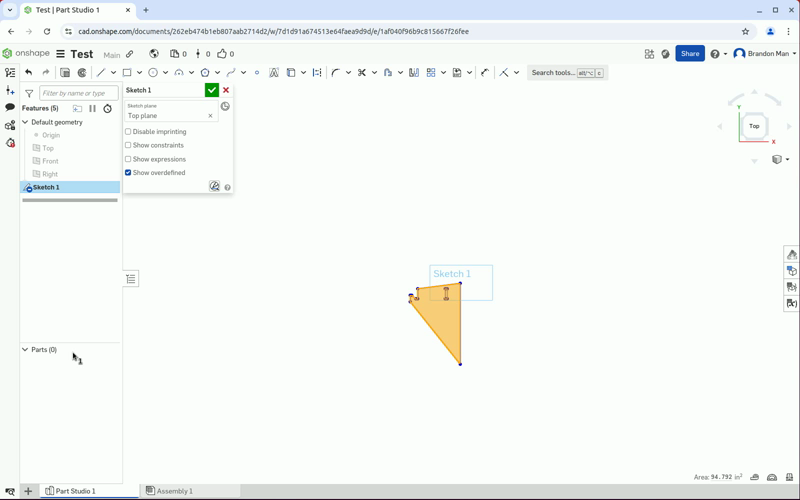
key(shift+e)
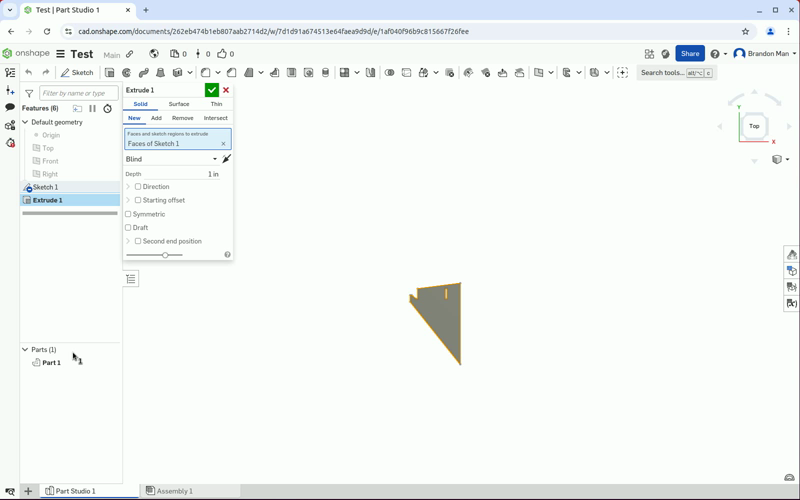
mouse_move(143, 106)
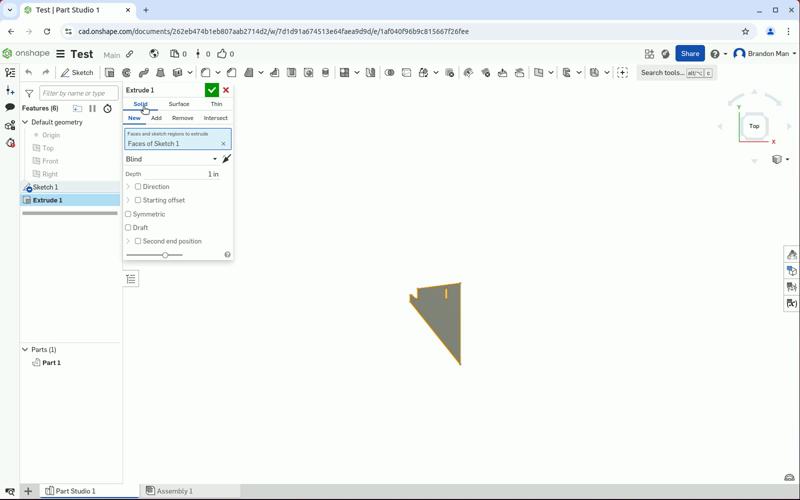
click(143, 106)
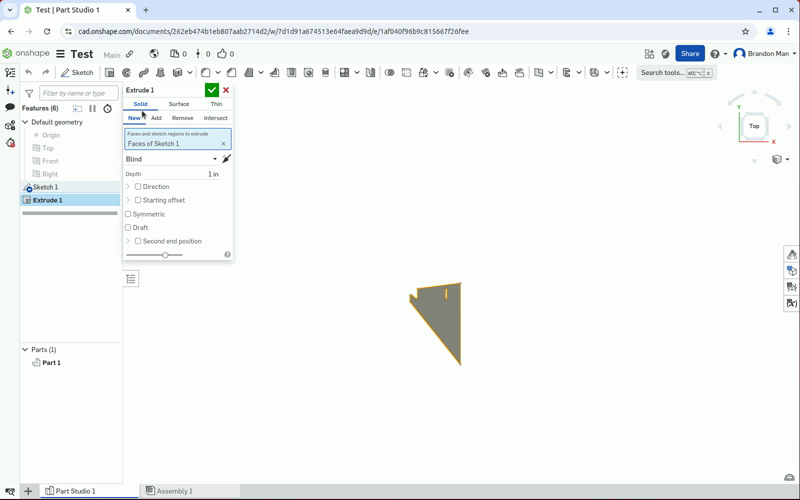
mouse_move(137, 120)
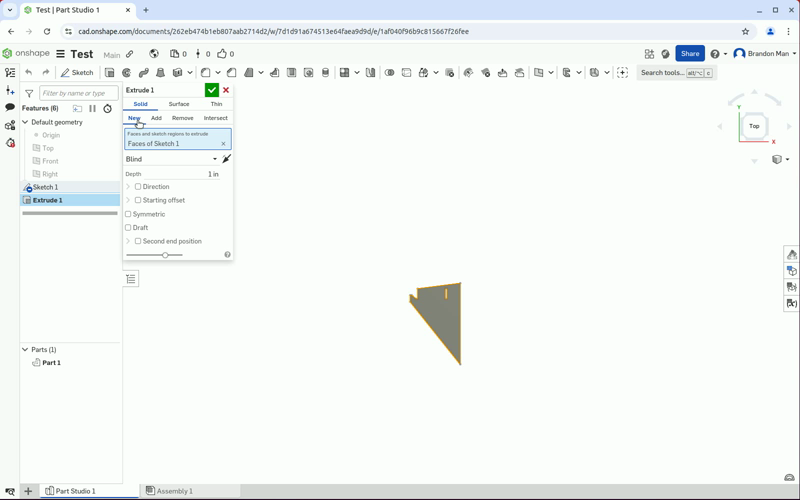
click(137, 120)
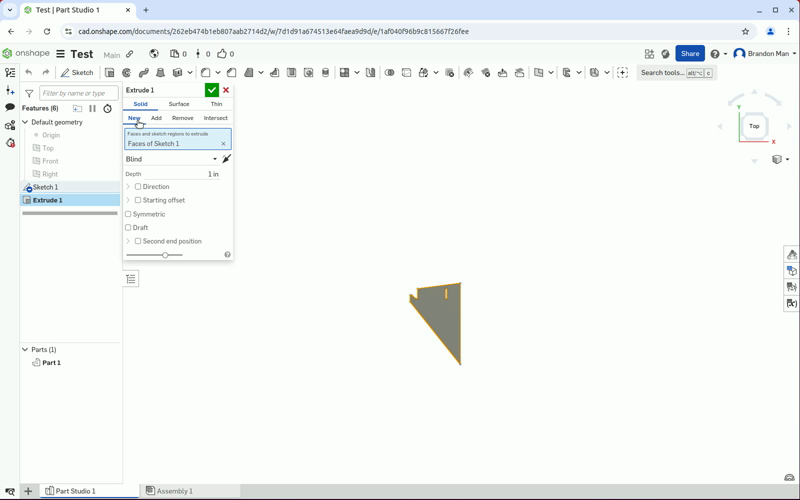
key(tab, 4)
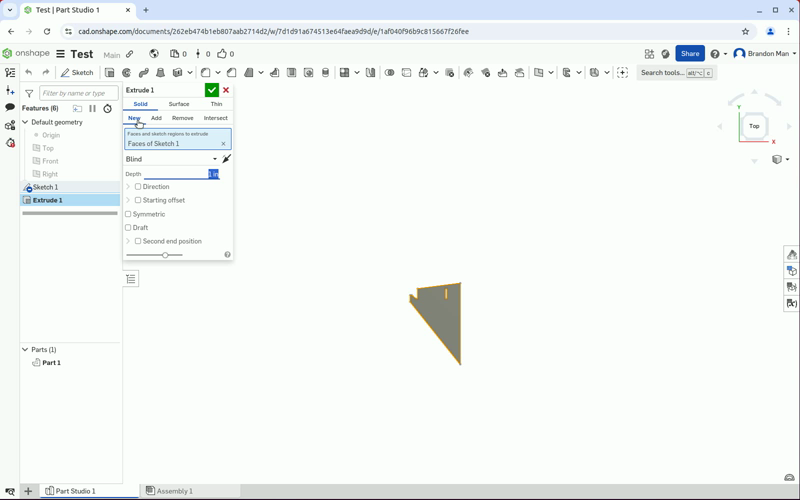
text(-0.241)
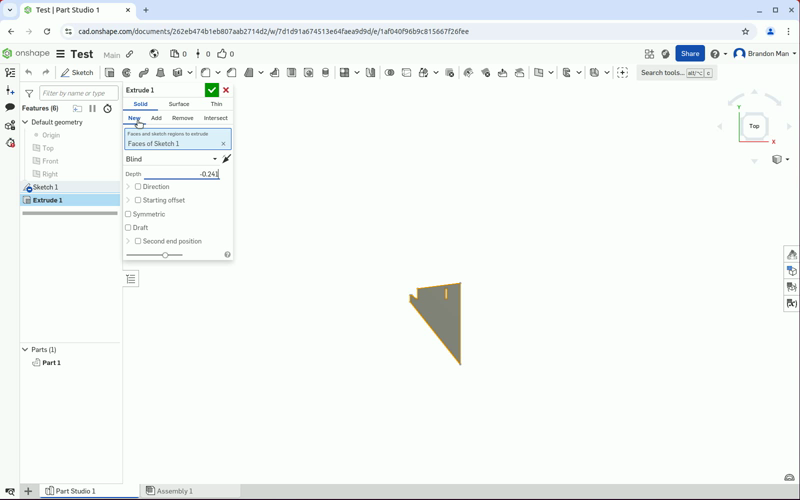
key(enter)
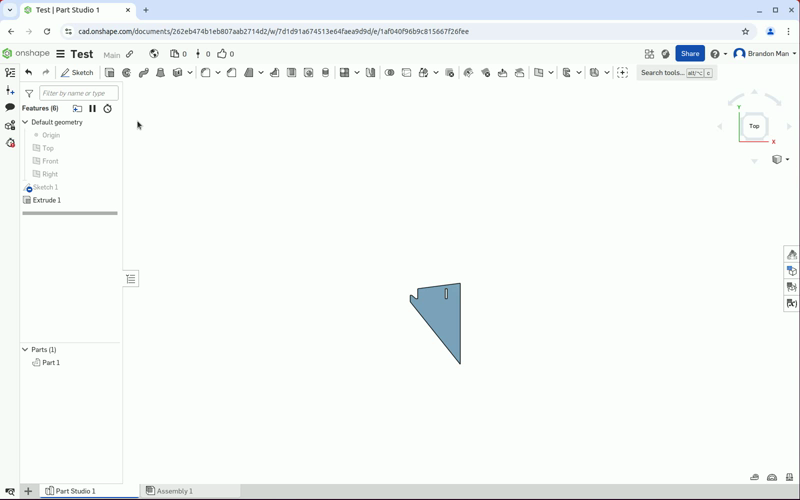
key(shift+h)
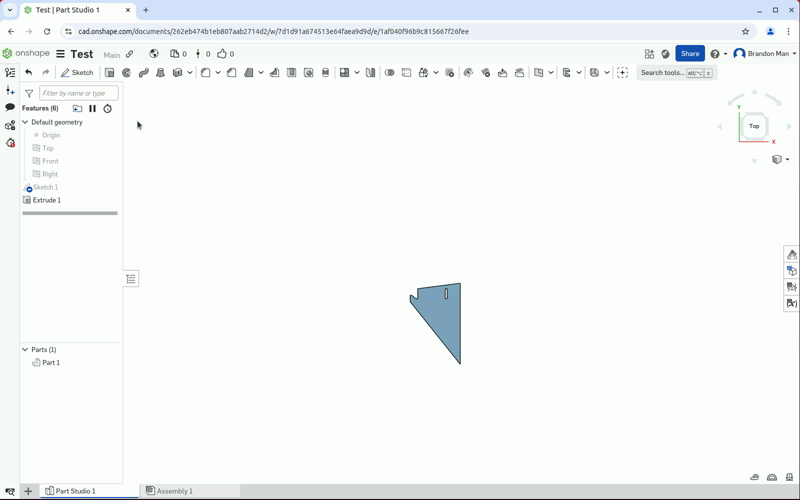
key(shift+h)
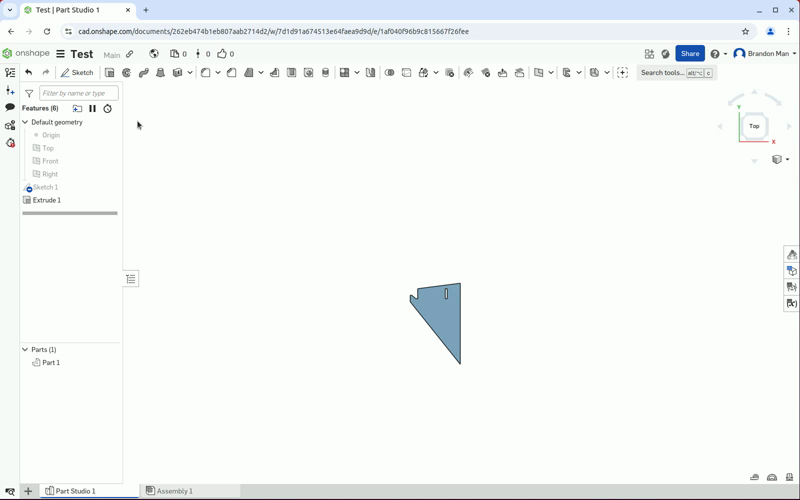
mouse_move(73, 189)
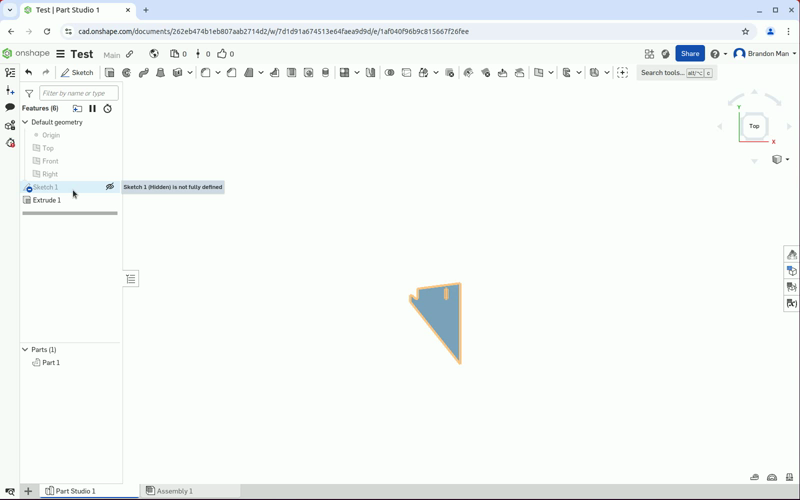
click(73, 189)
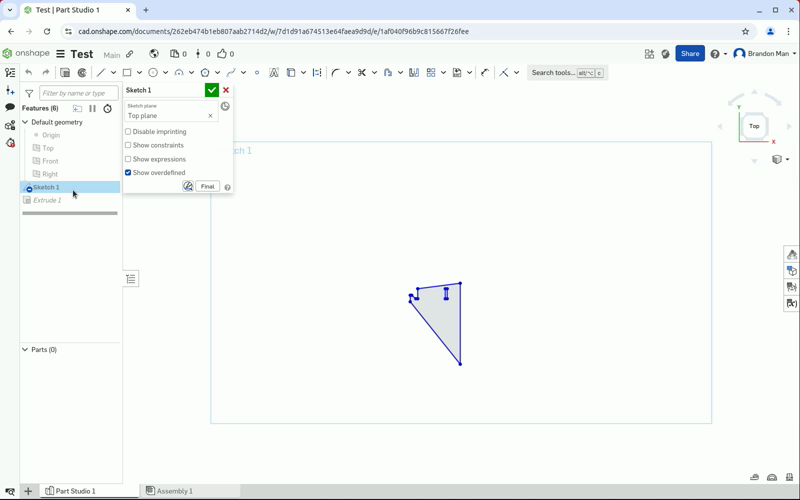
mouse_move(229, 92)
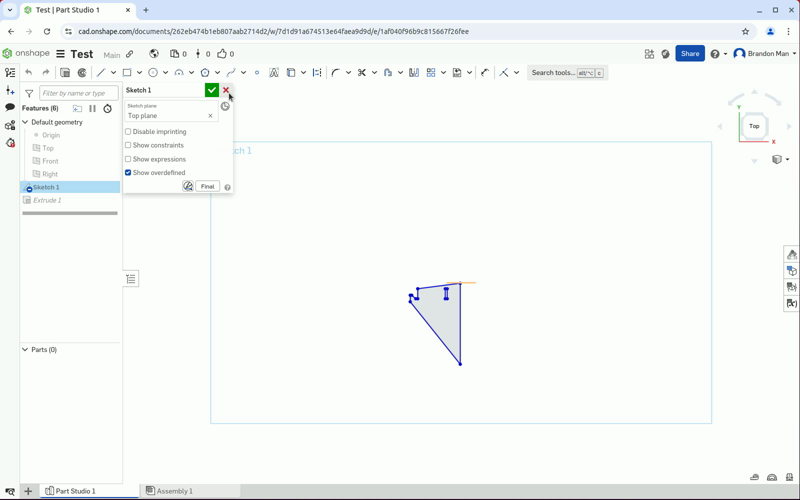
click(229, 92)
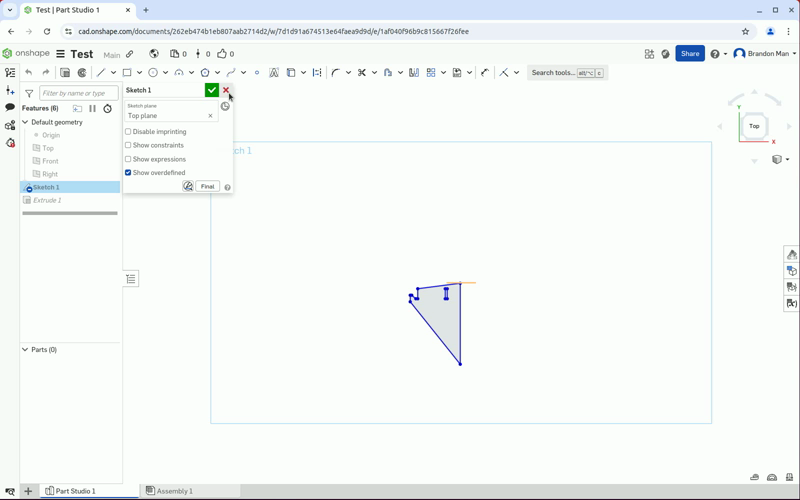
key(shift+s)
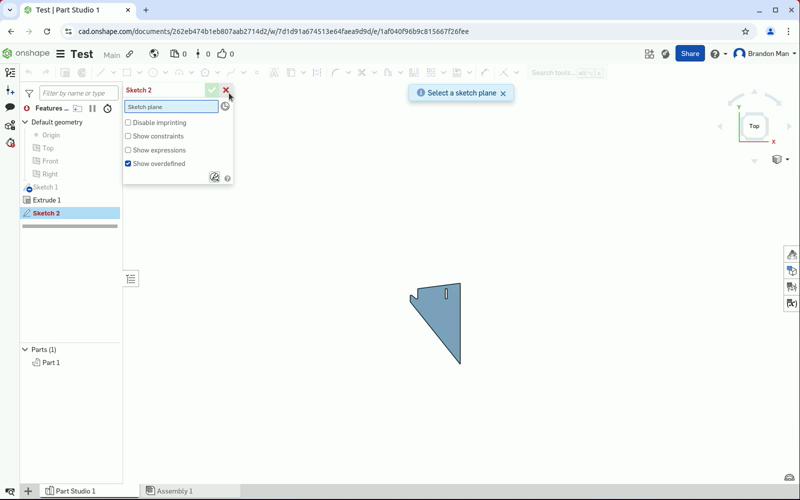
mouse_move(73, 150)
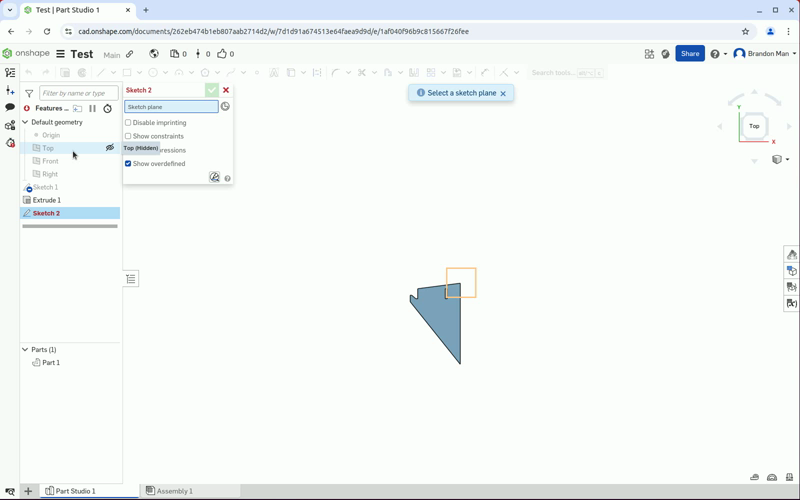
click(73, 150)
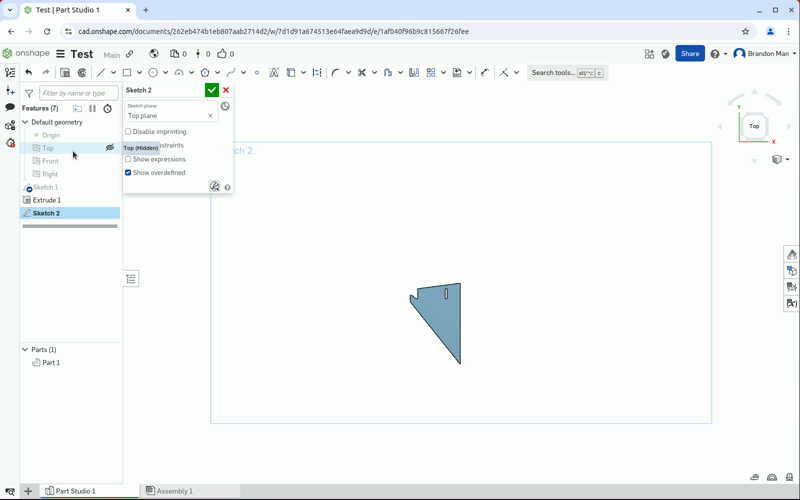
mouse_move(73, 352)
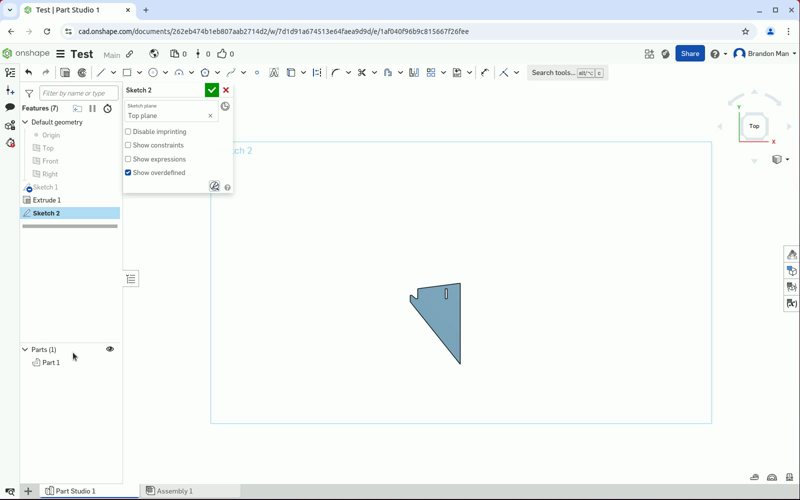
key(y)
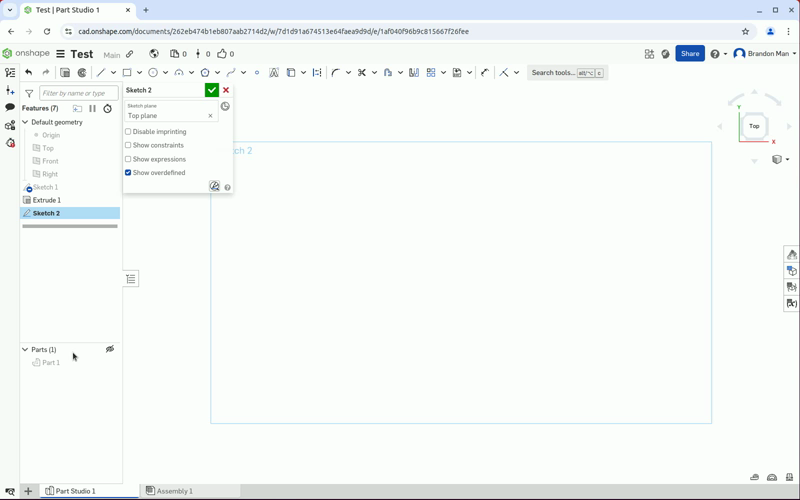
key(l)
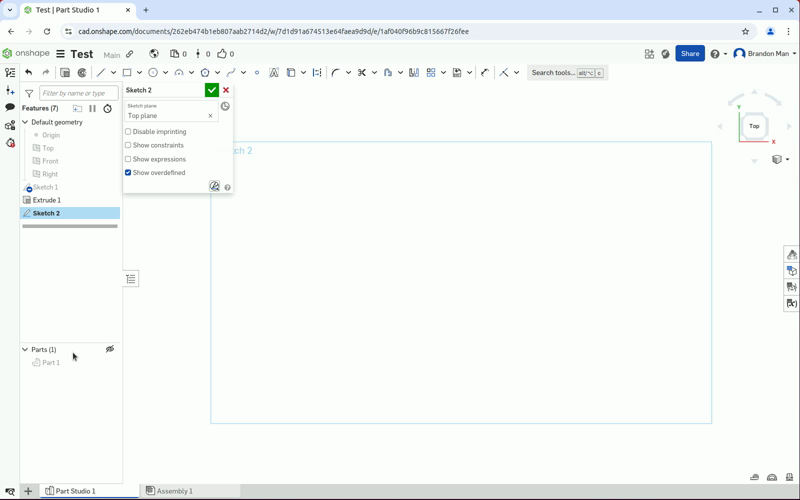
key_down(shift)
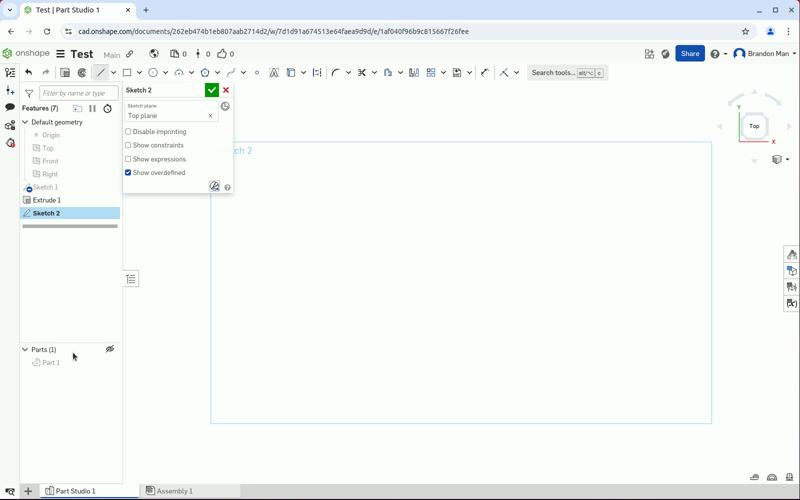
mouse_move(460, 362)
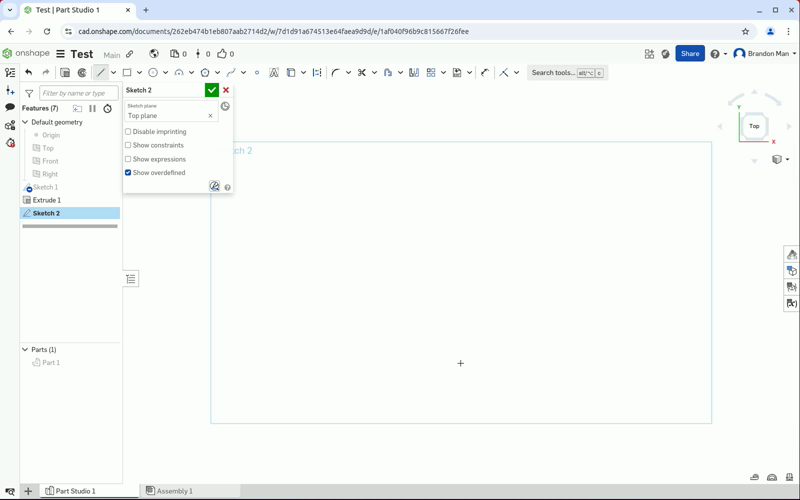
click(460, 362)
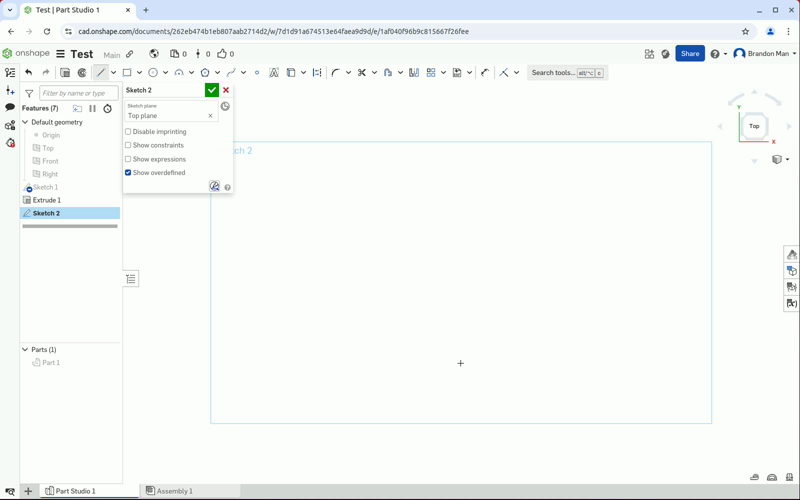
key_up(shift)
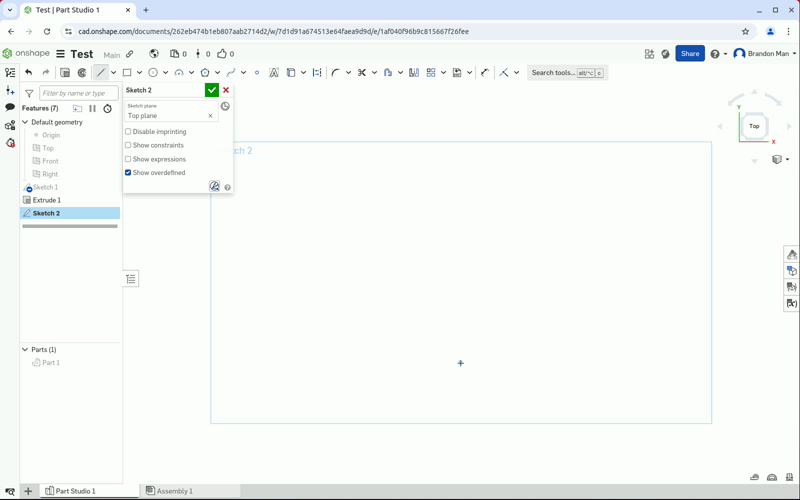
key_down(shift)
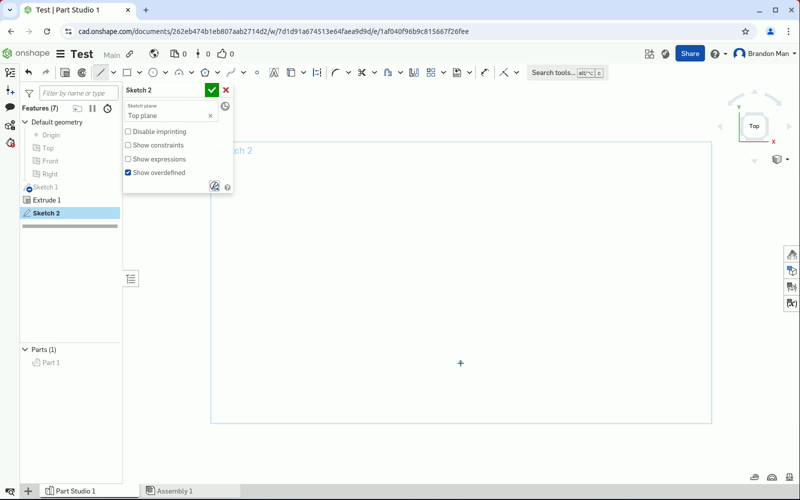
mouse_move(522, 362)
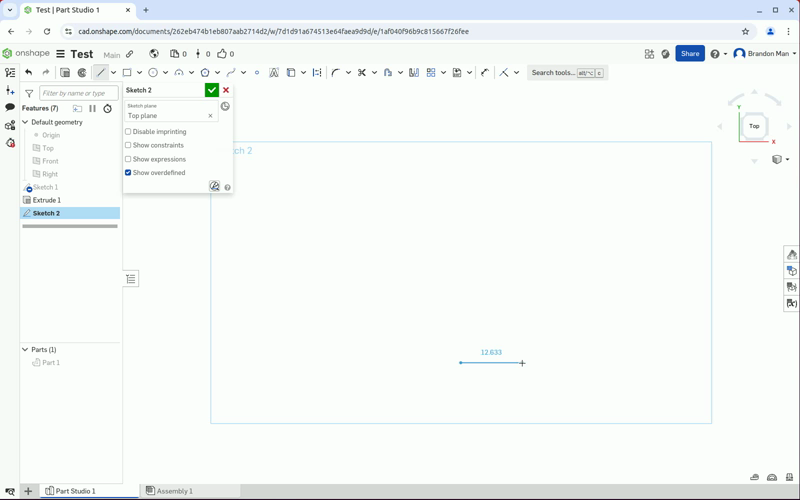
click(522, 362)
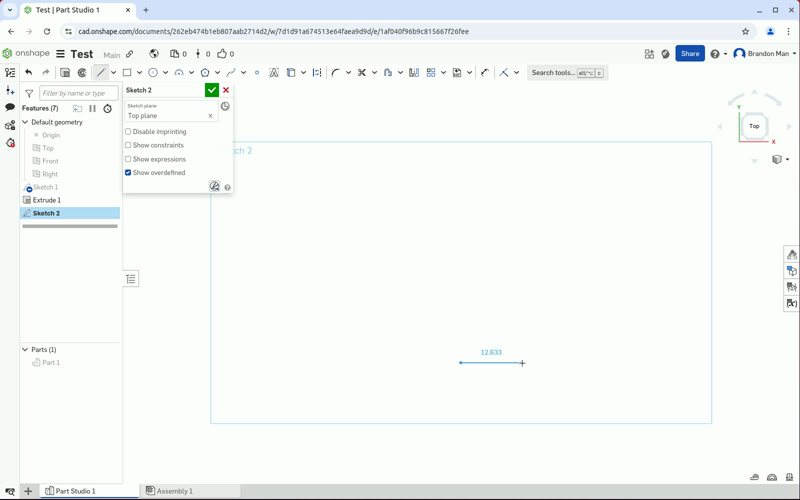
key_up(shift)
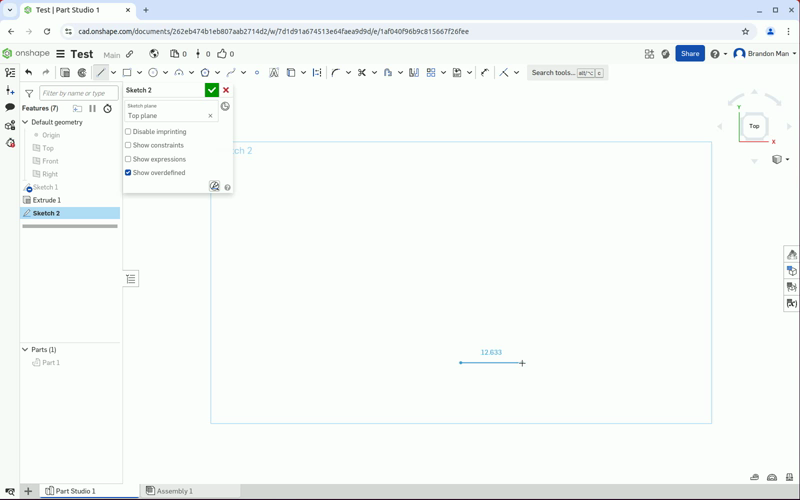
key_down(shift)
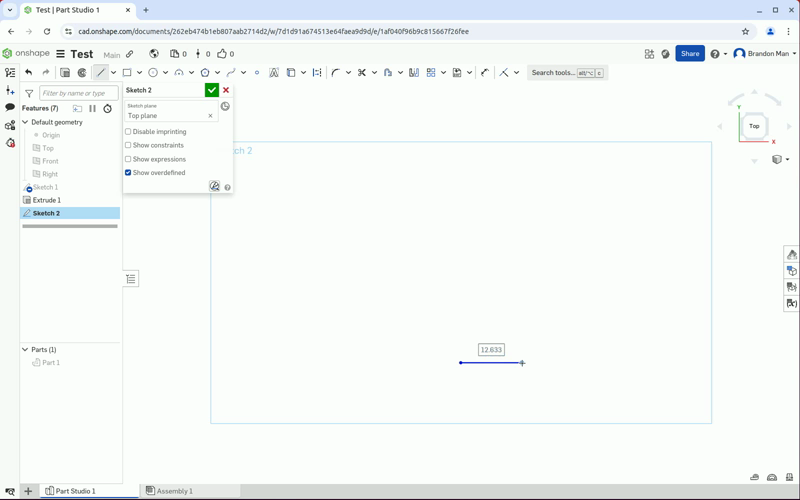
mouse_move(522, 282)
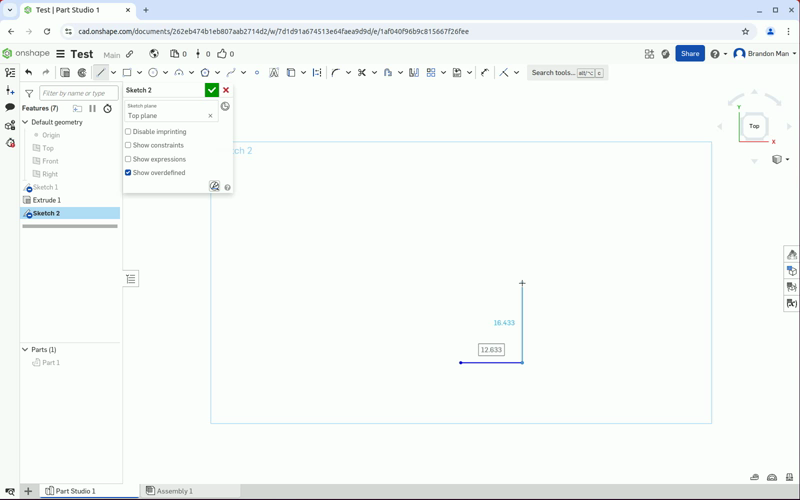
click(522, 282)
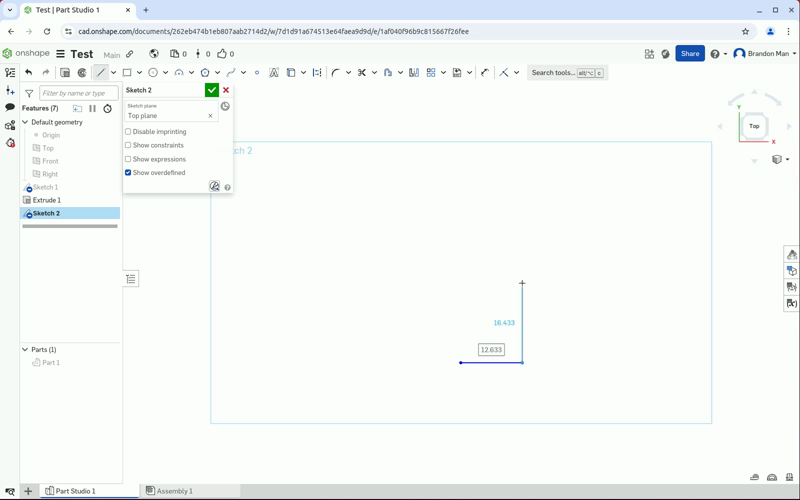
key_up(shift)
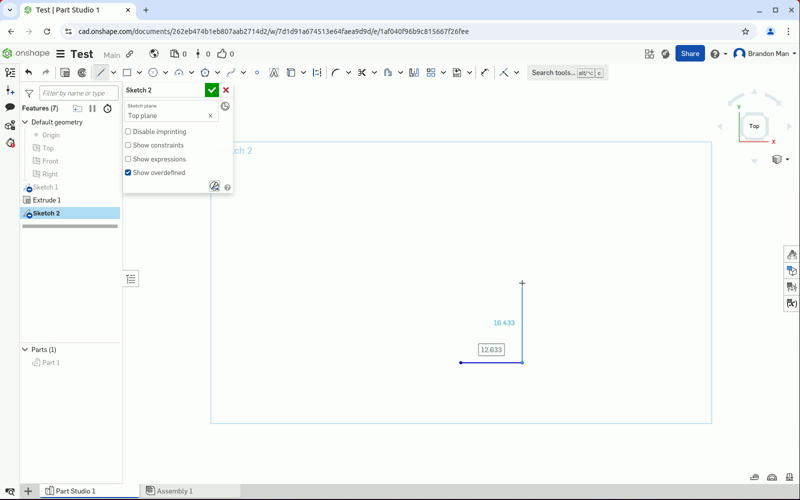
key_down(shift)
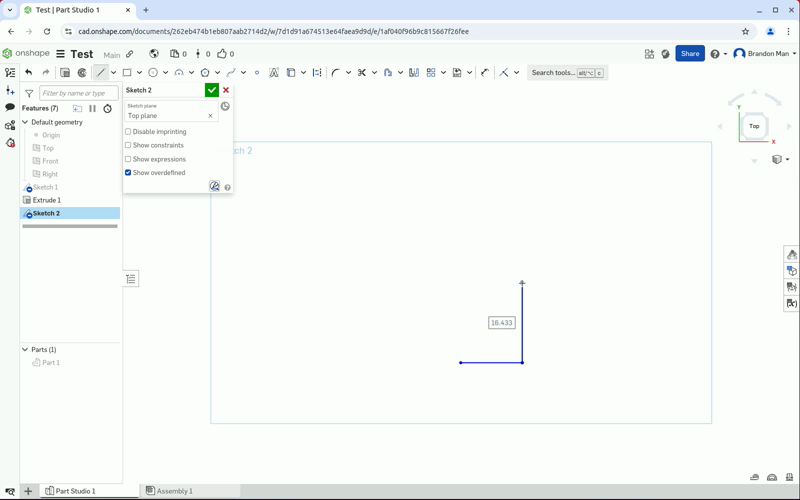
mouse_move(460, 282)
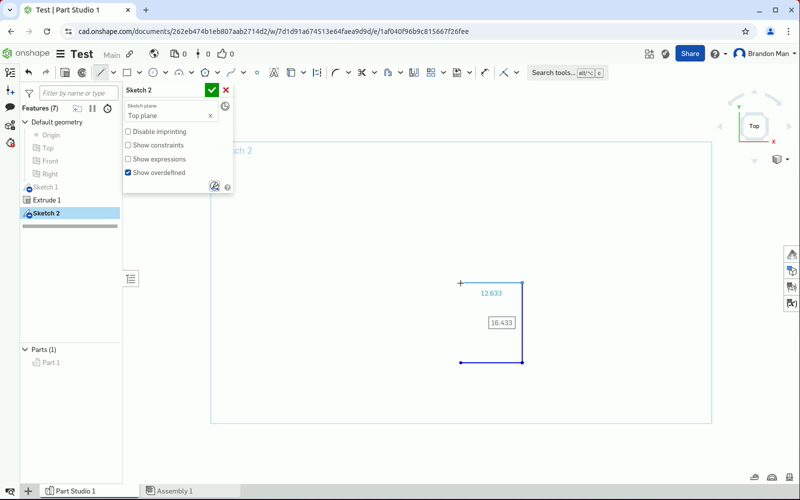
click(460, 282)
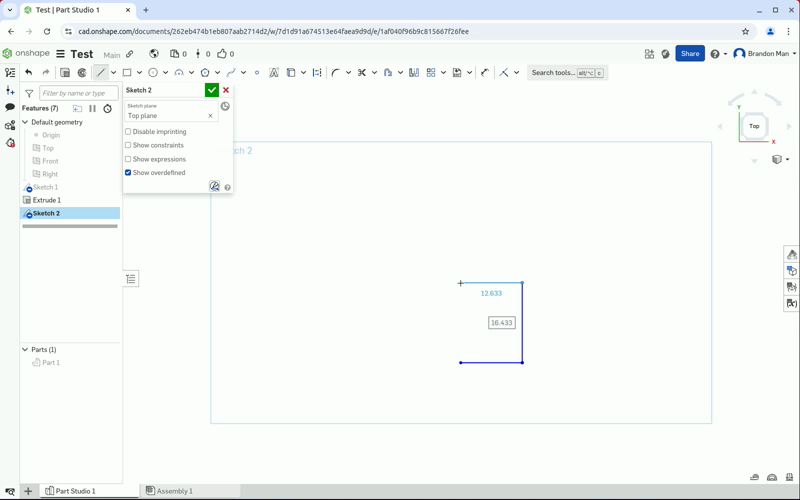
key_up(shift)
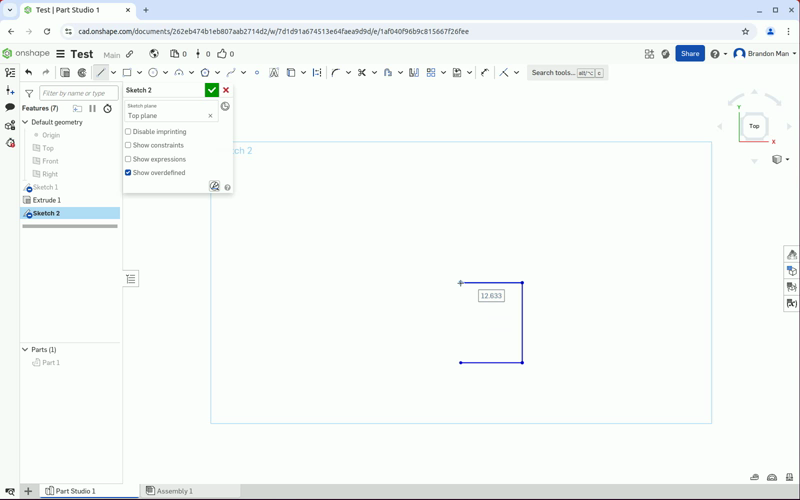
key_down(shift)
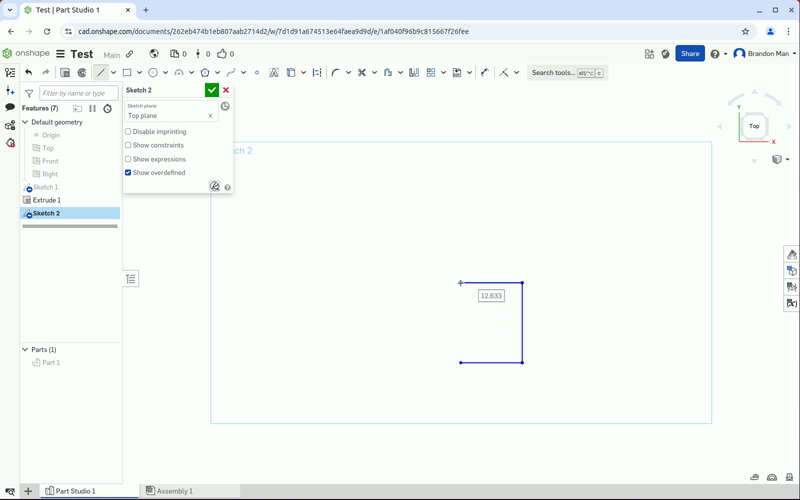
mouse_move(460, 362)
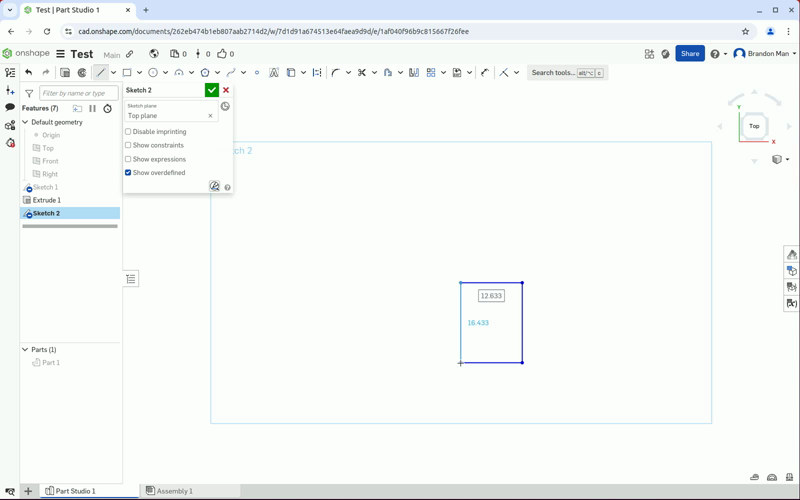
key_up(shift)
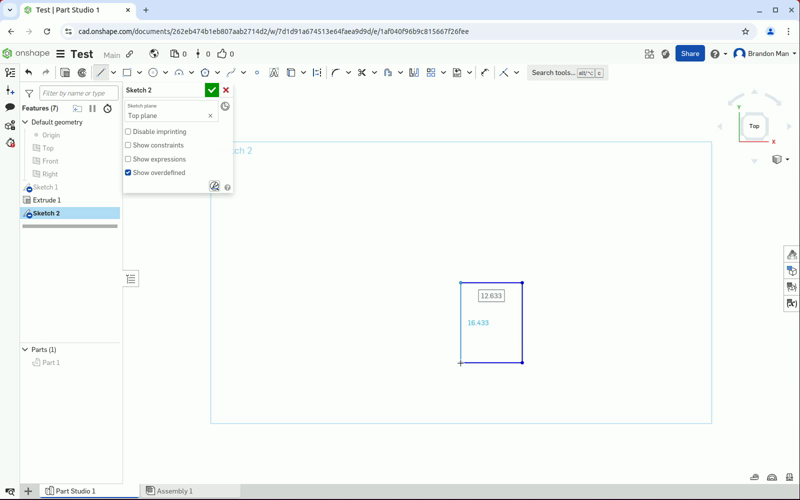
click(460, 362)
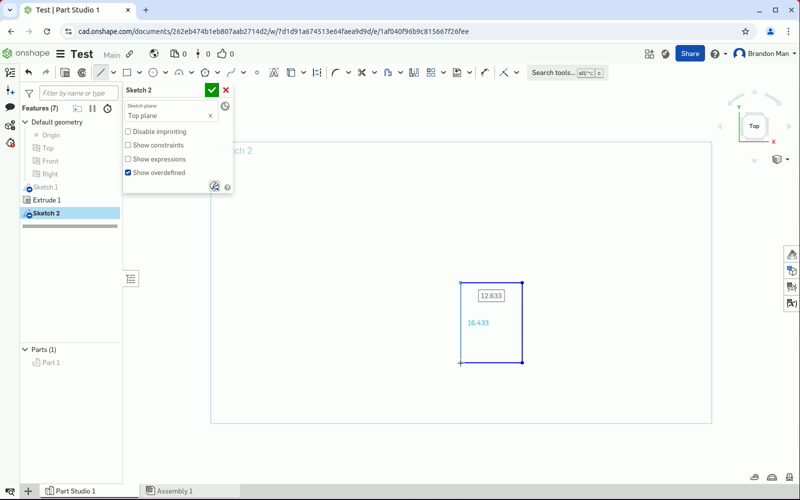
key(esc)
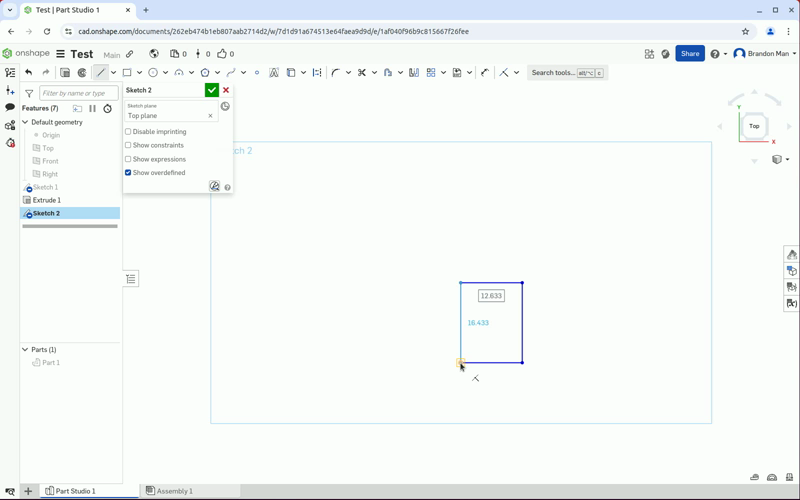
mouse_move(467, 357)
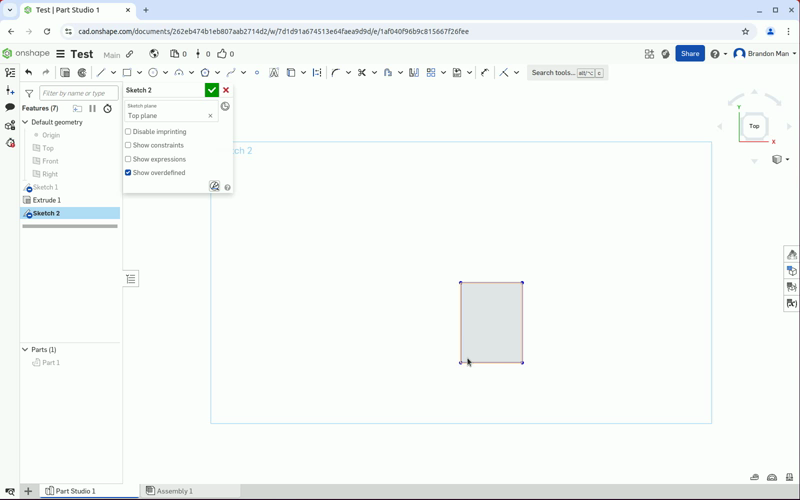
click(467, 357)
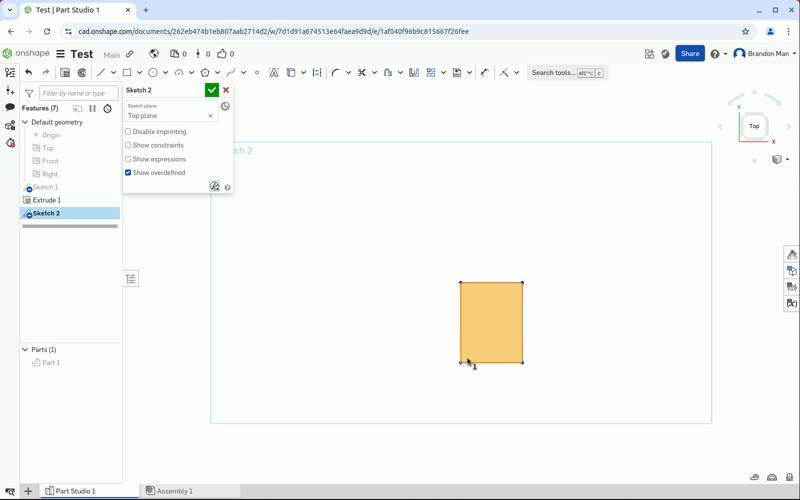
mouse_move(73, 352)
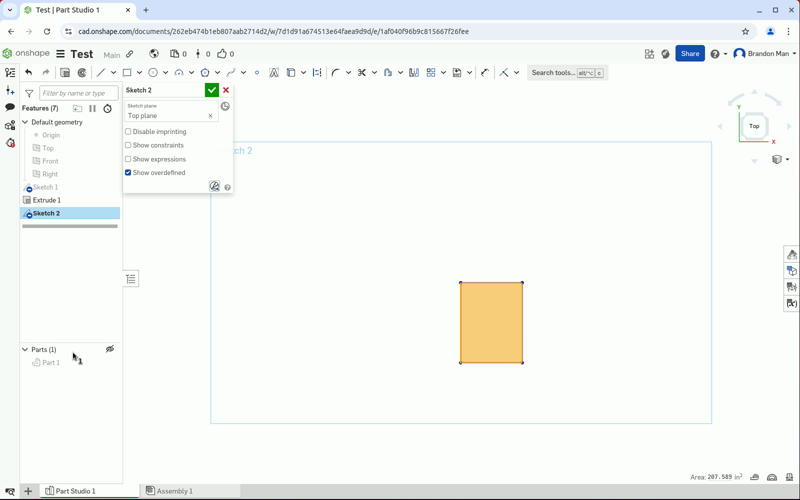
key(shift+y)
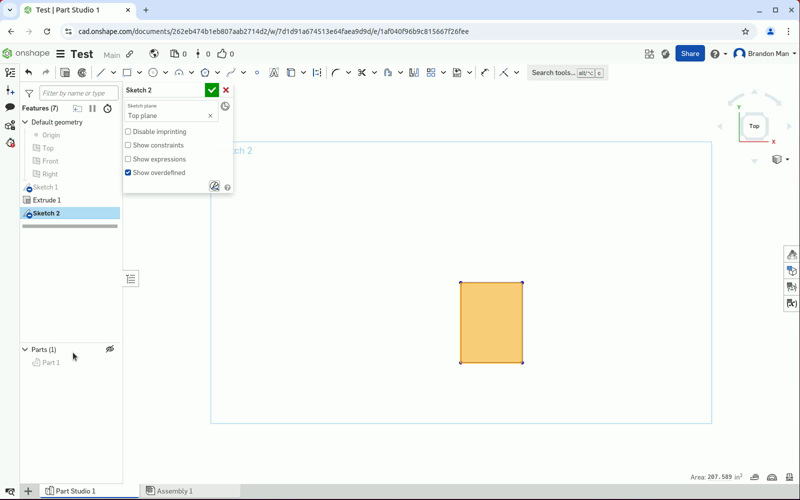
key(shift+e)
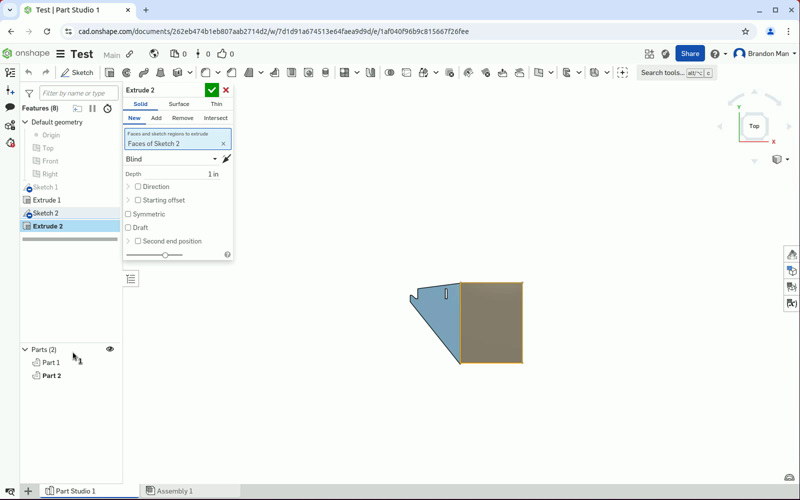
mouse_move(143, 106)
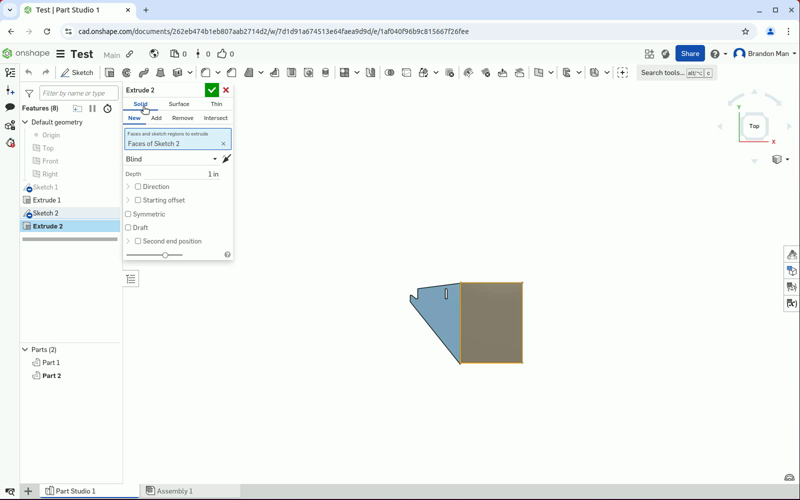
click(143, 106)
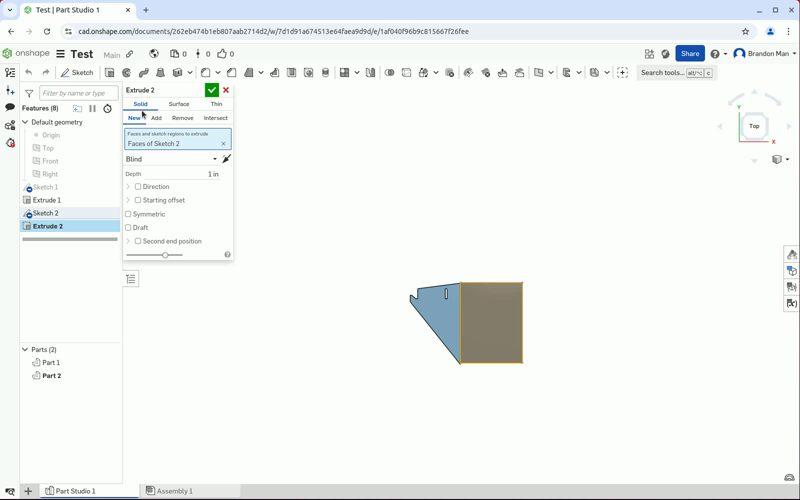
mouse_move(137, 120)
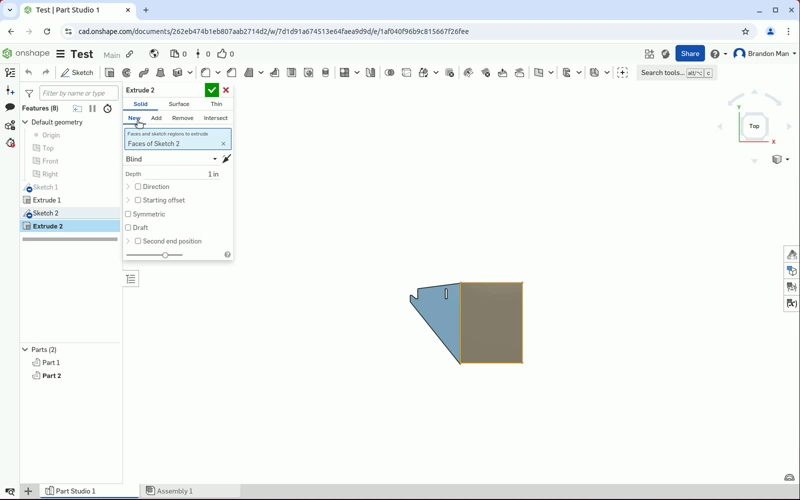
click(137, 120)
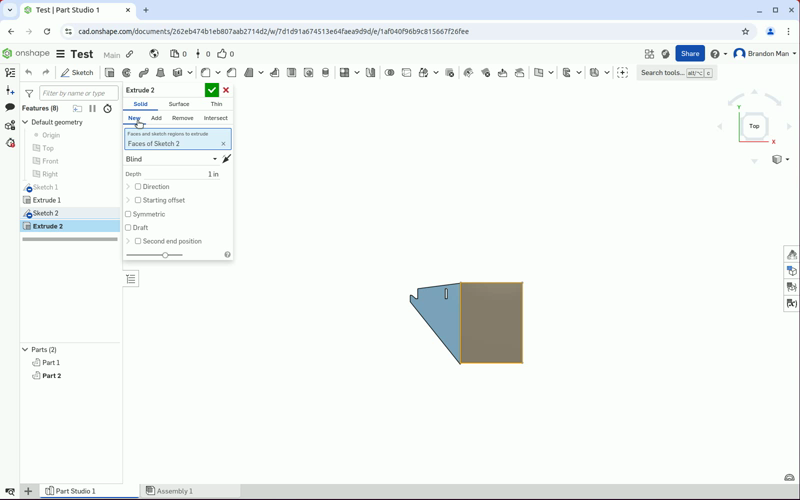
key(tab, 4)
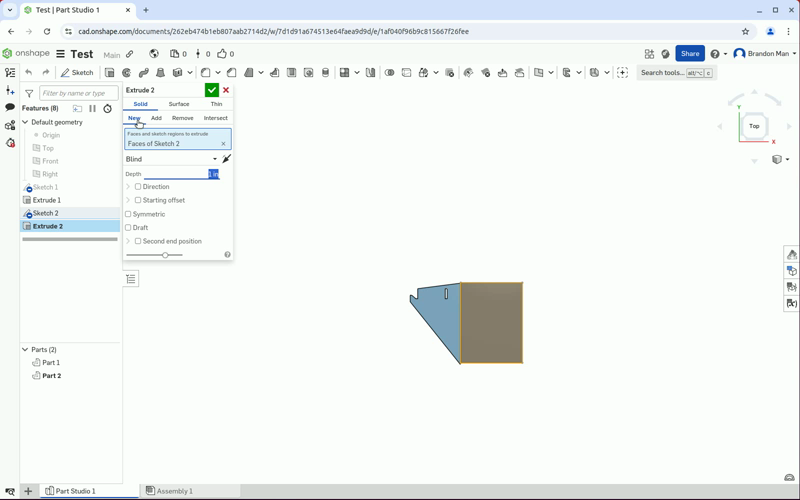
text(-0.241)
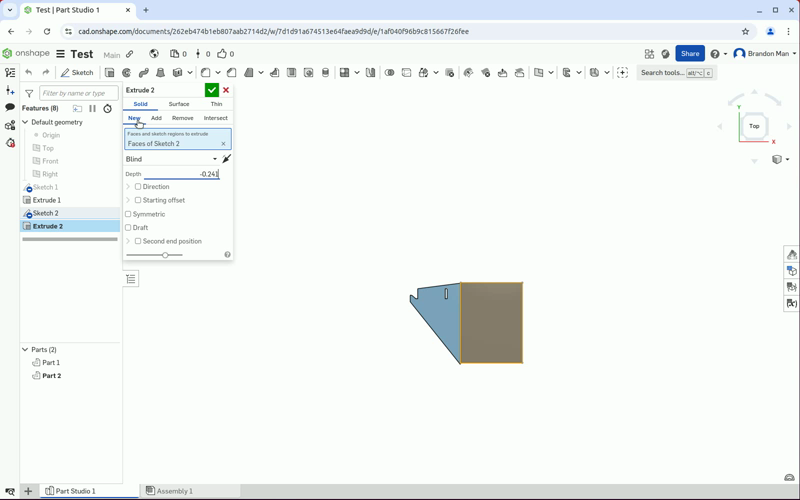
key(enter)
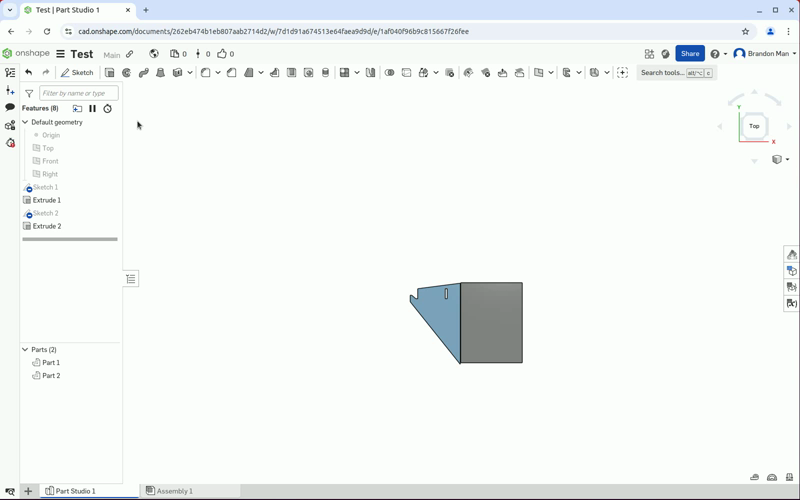
key(shift+h)
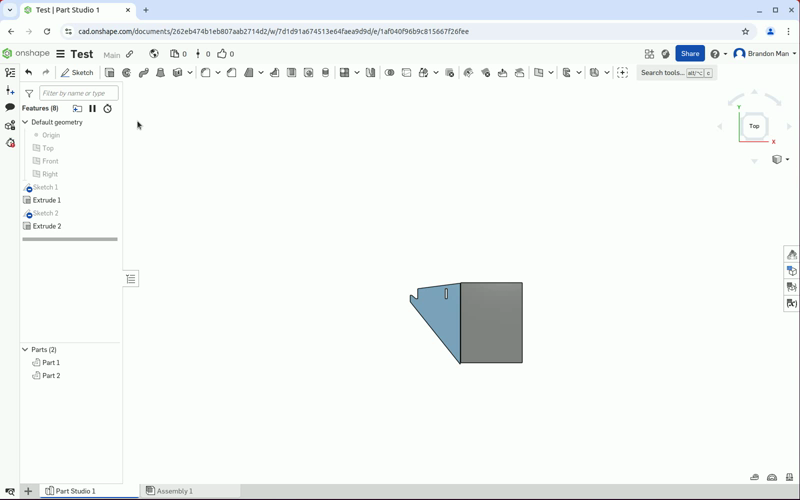
key(shift+h)
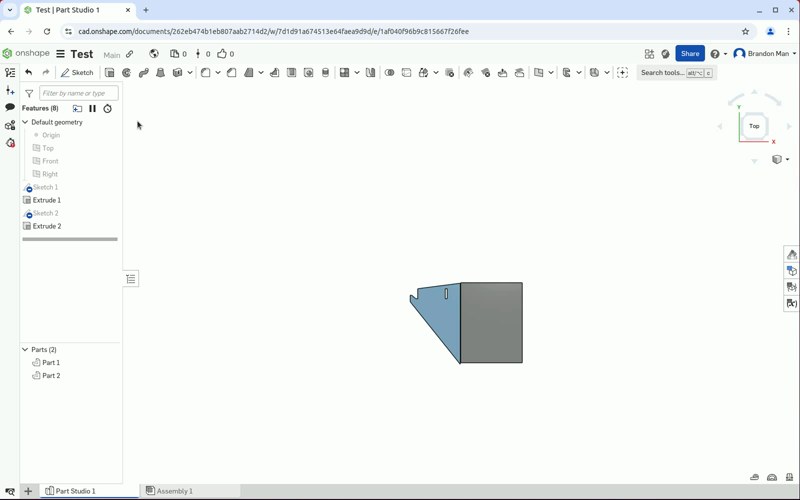
mouse_move(73, 189)
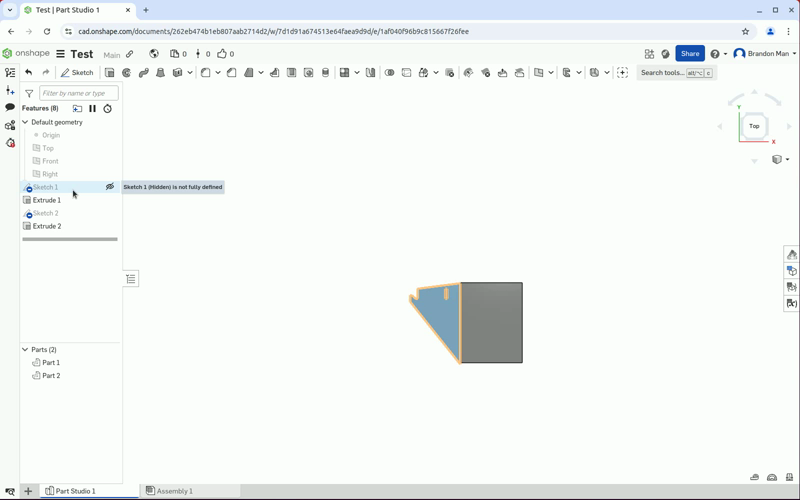
click(73, 189)
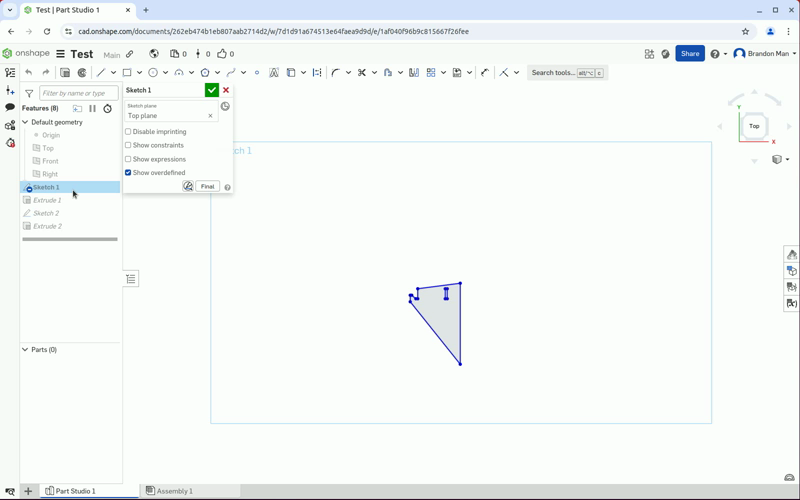
mouse_move(229, 92)
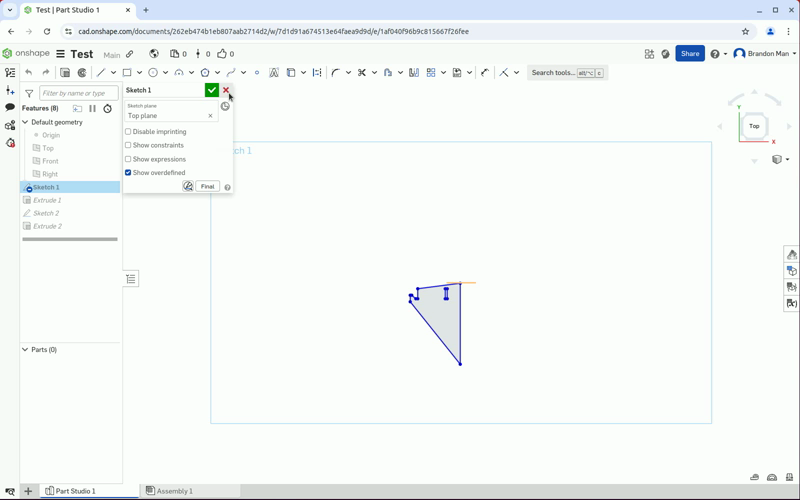
click(229, 92)
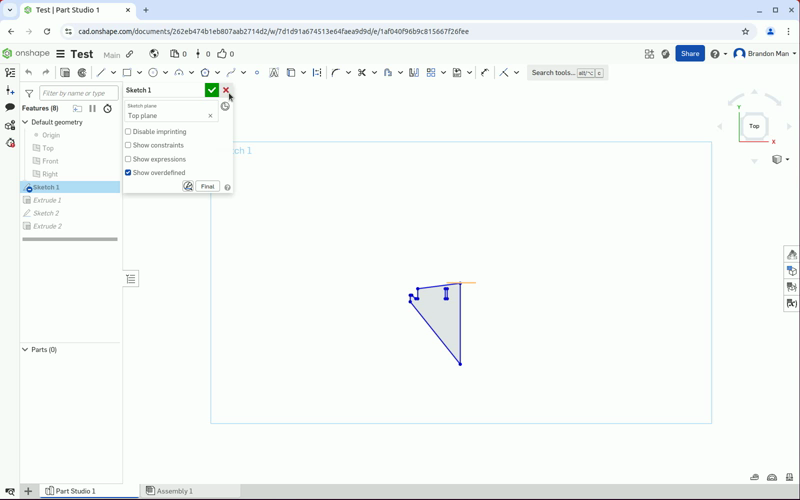
key(shift+s)
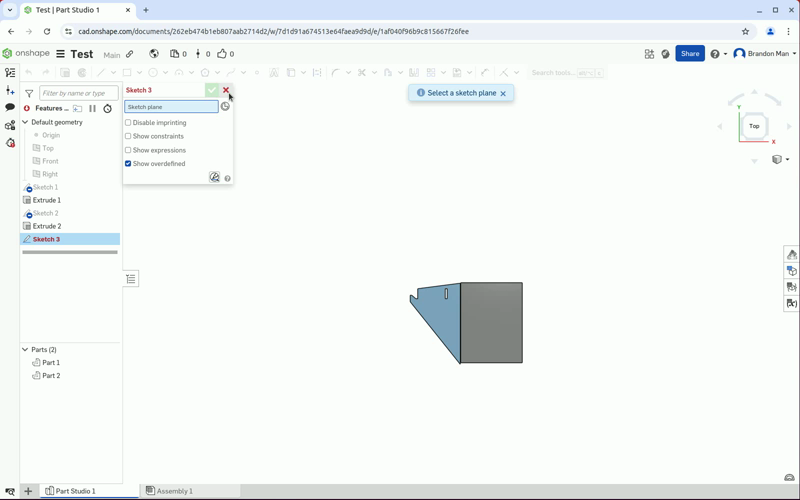
mouse_move(73, 150)
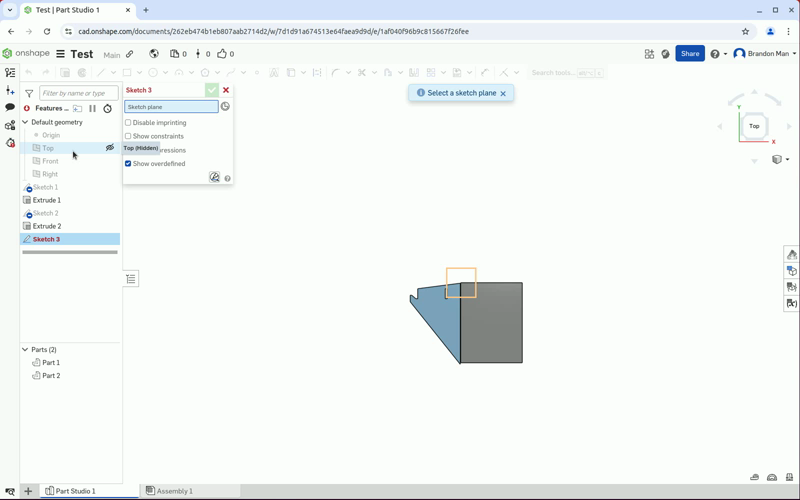
click(73, 150)
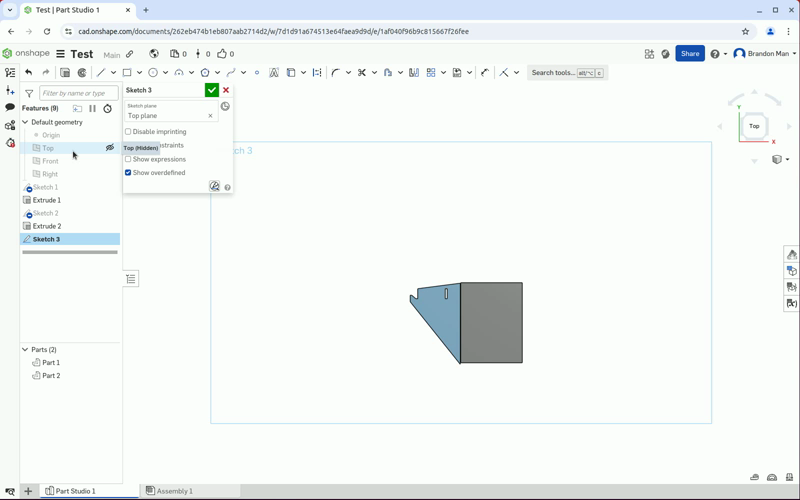
mouse_move(73, 352)
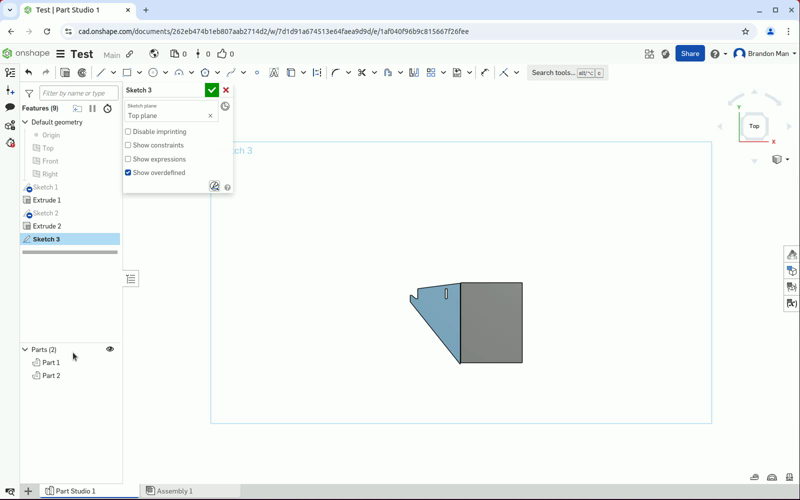
key(y)
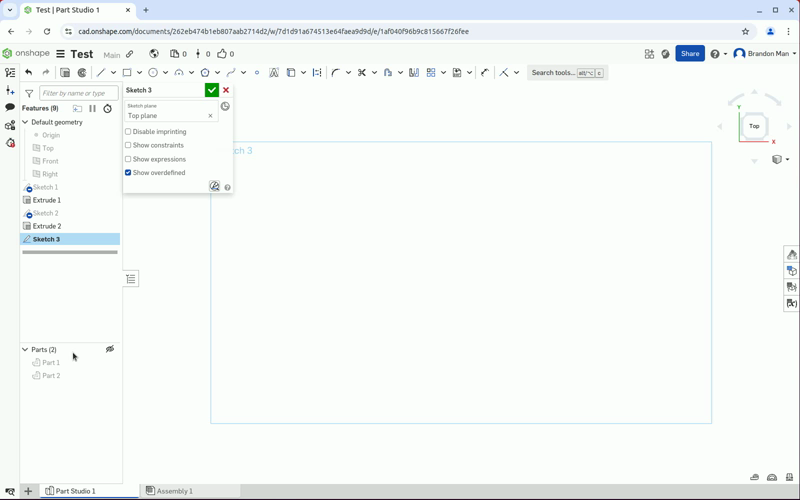
key(l)
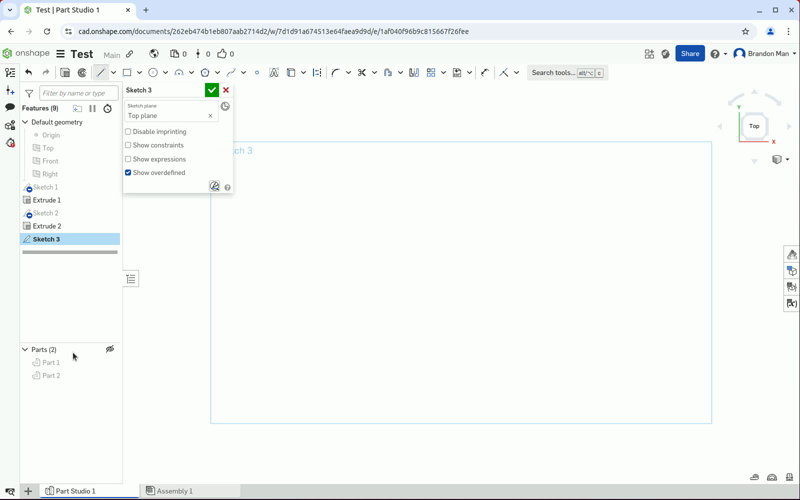
key_down(shift)
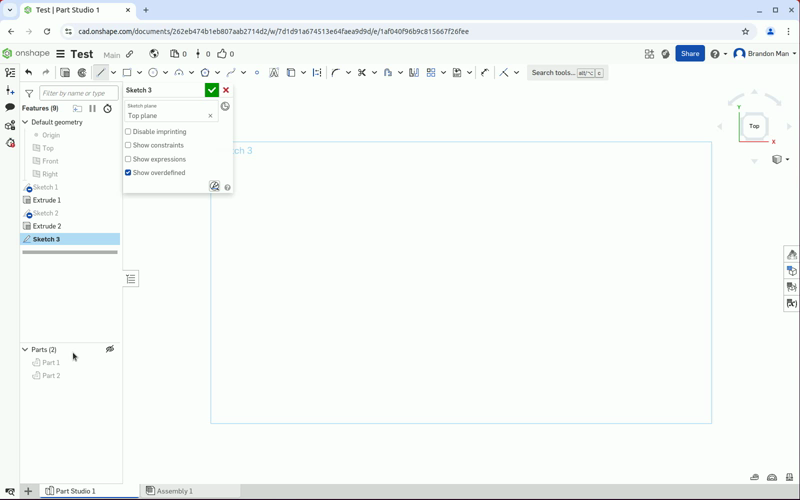
mouse_move(460, 372)
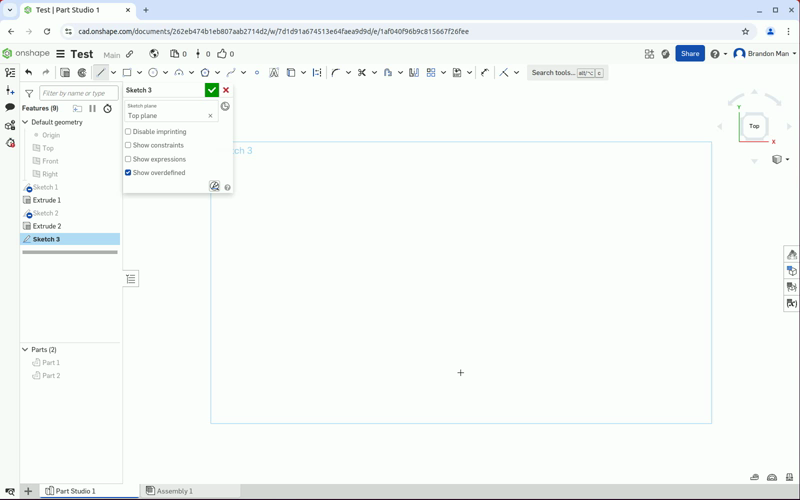
click(460, 372)
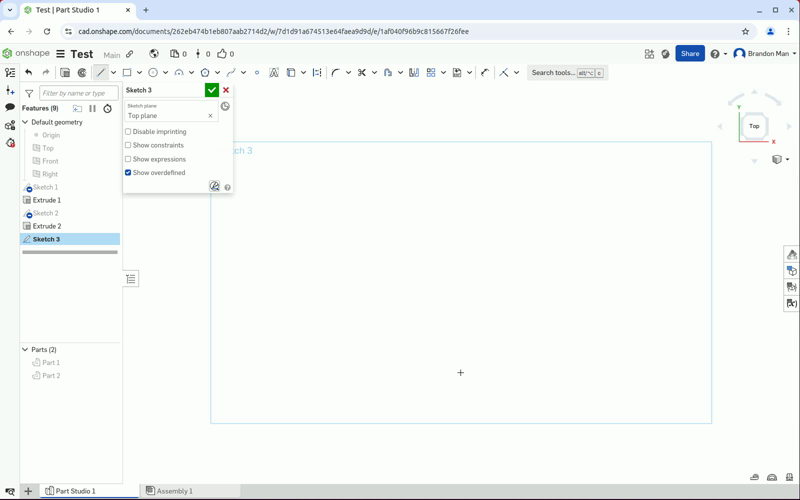
key_up(shift)
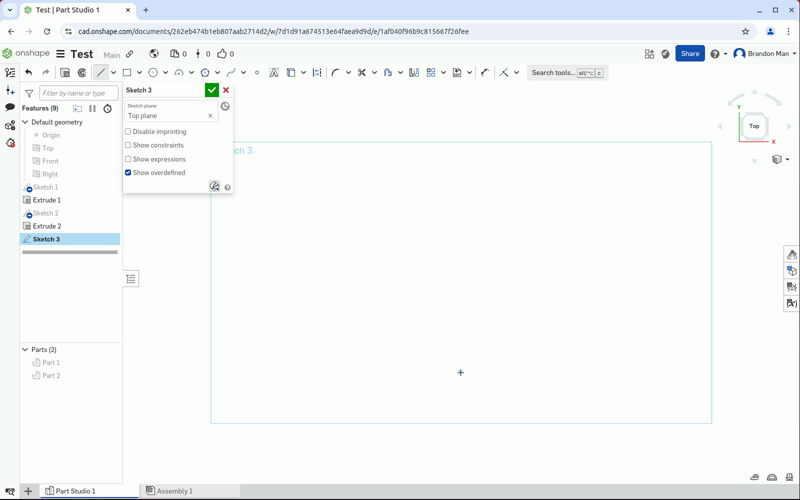
key_down(shift)
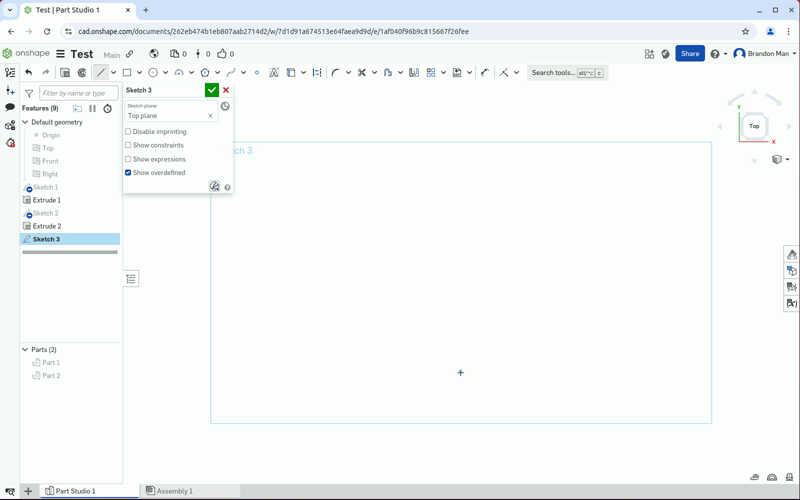
mouse_move(523, 372)
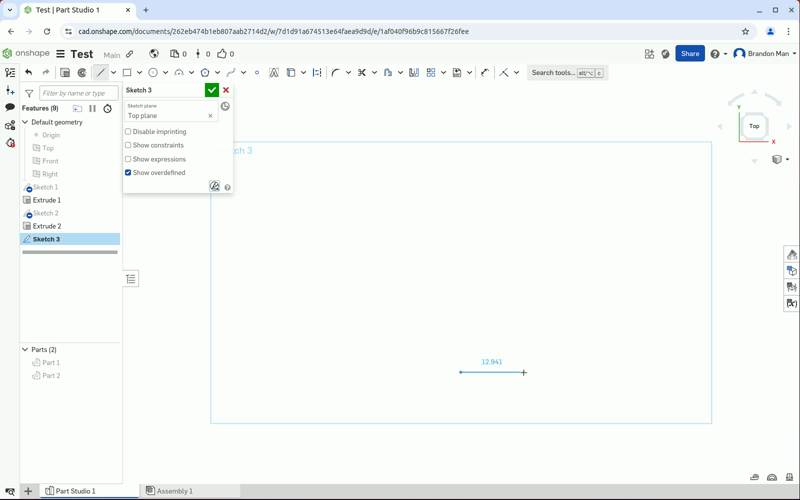
click(523, 372)
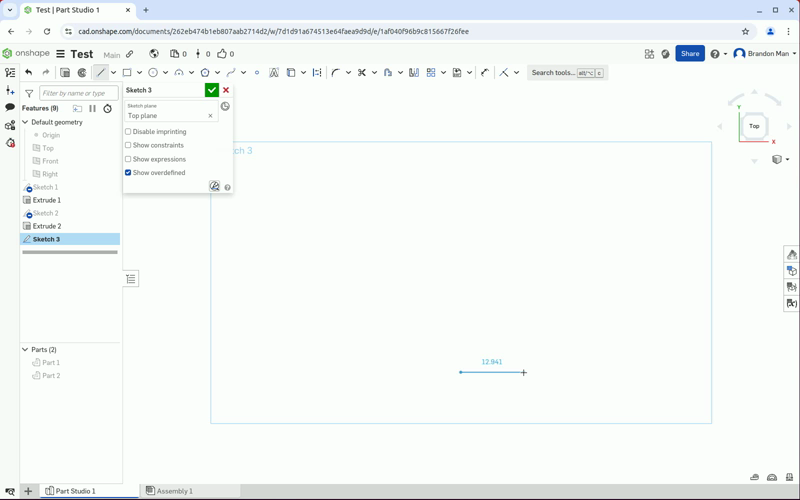
key_up(shift)
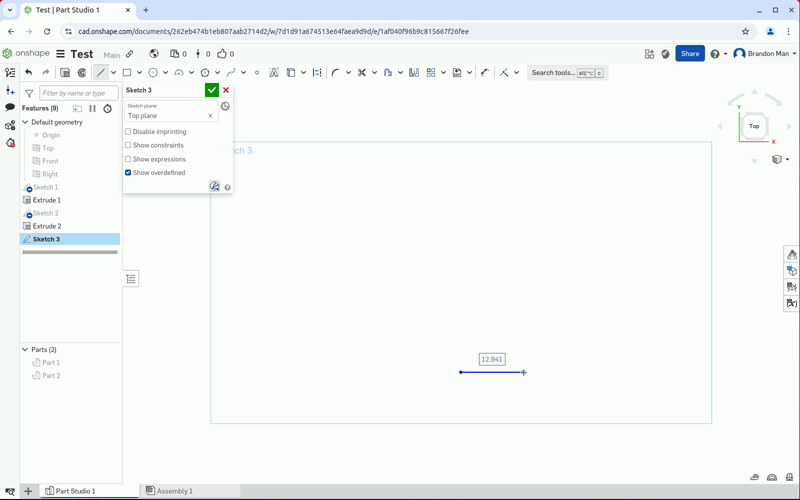
key_down(shift)
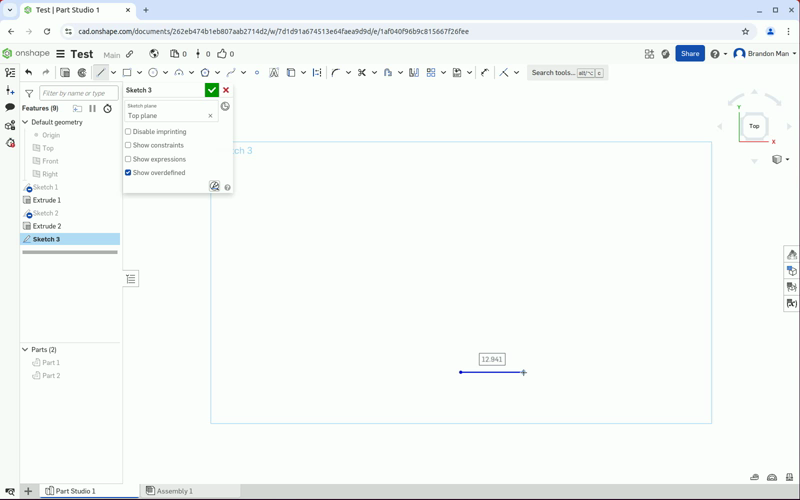
mouse_move(553, 372)
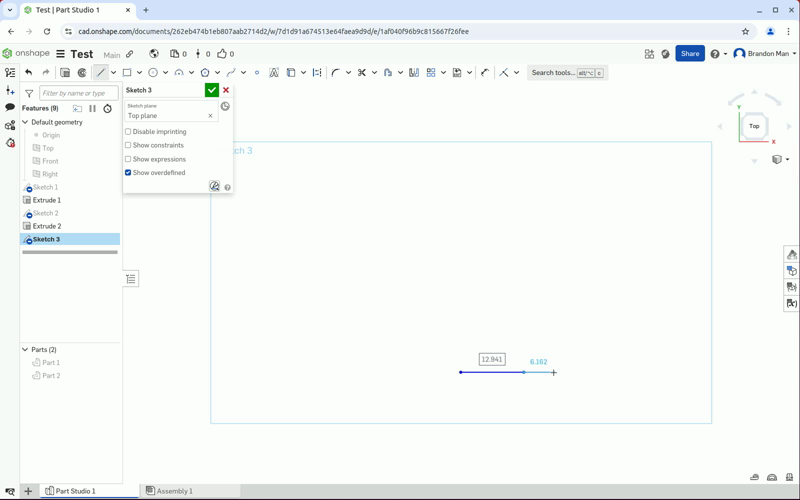
mouse_move(523, 363)
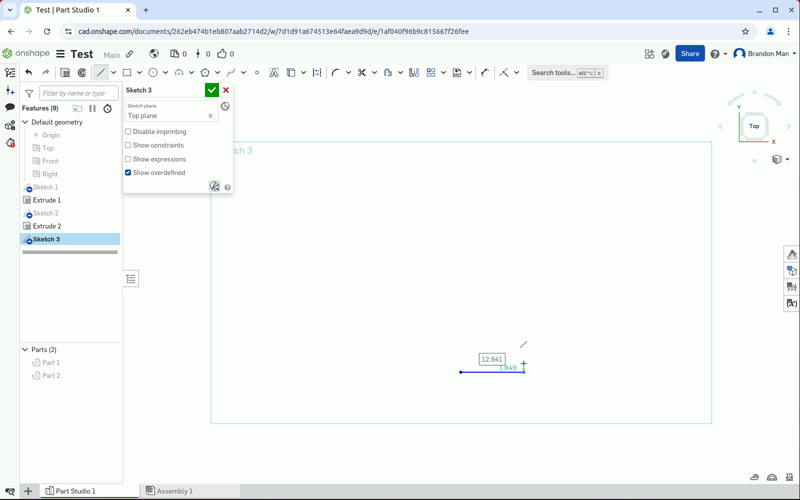
click(523, 363)
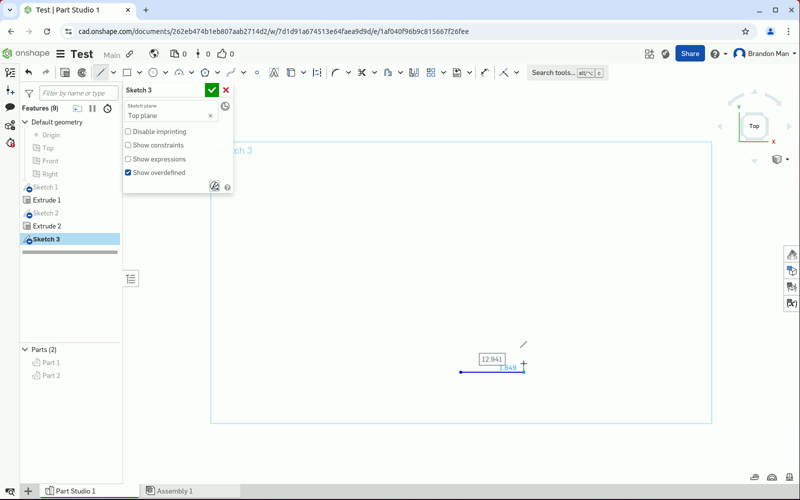
key_up(shift)
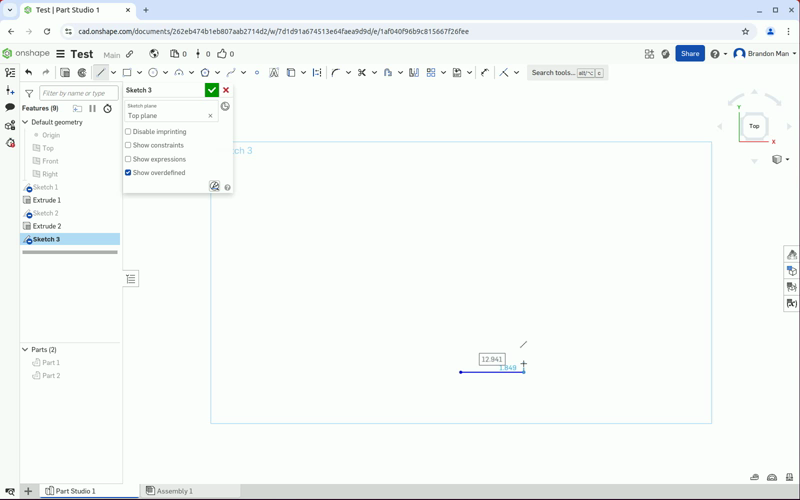
key_down(shift)
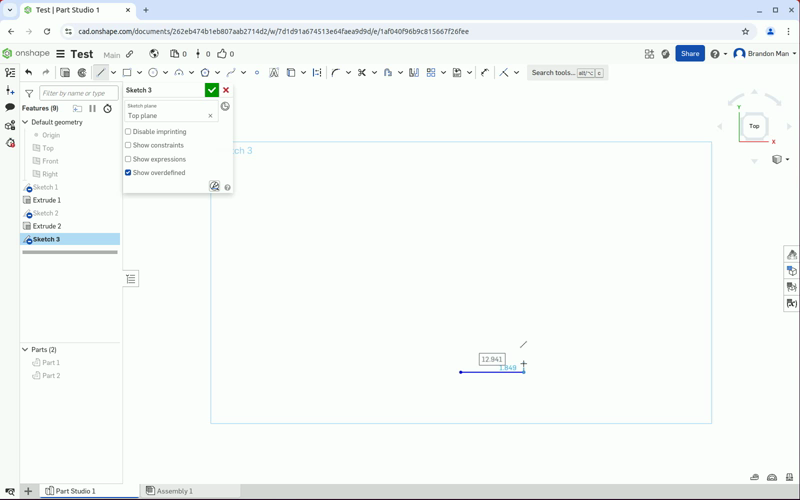
mouse_move(460, 363)
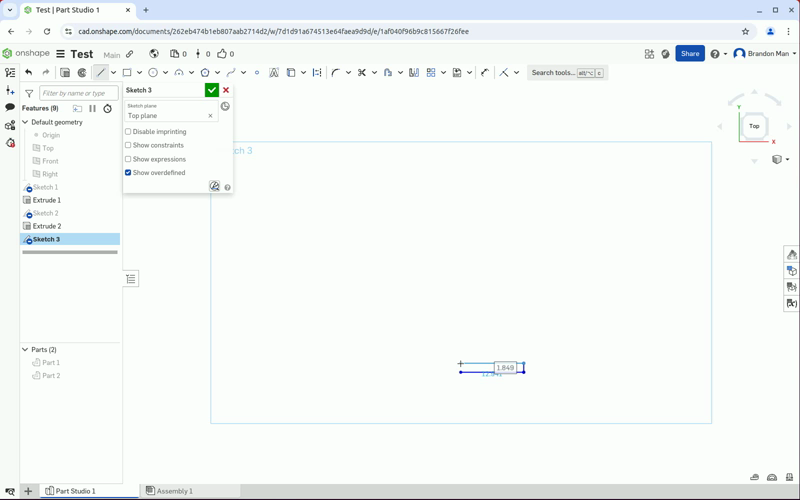
click(460, 363)
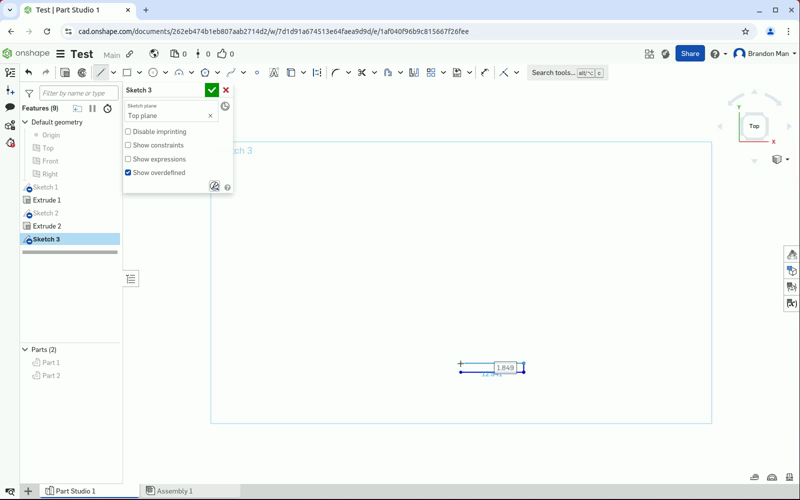
key_up(shift)
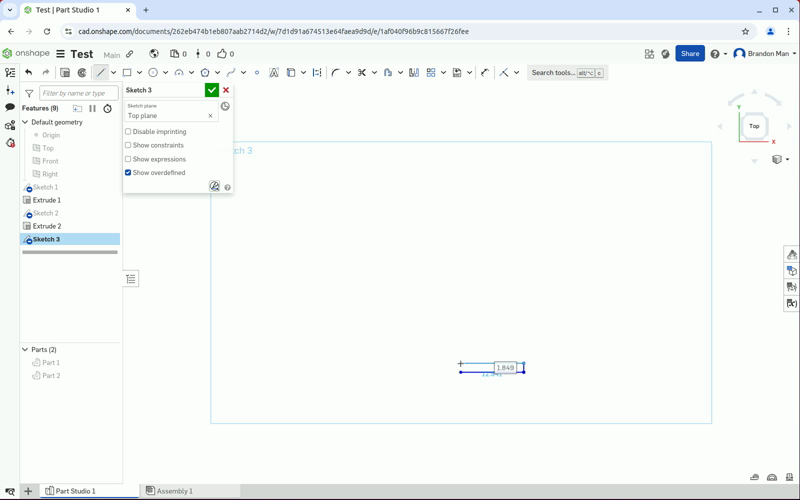
mouse_move(490, 363)
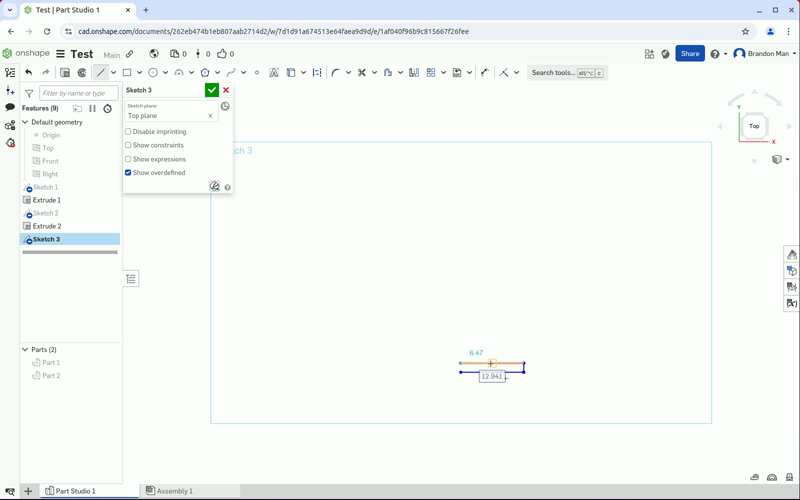
key_down(shift)
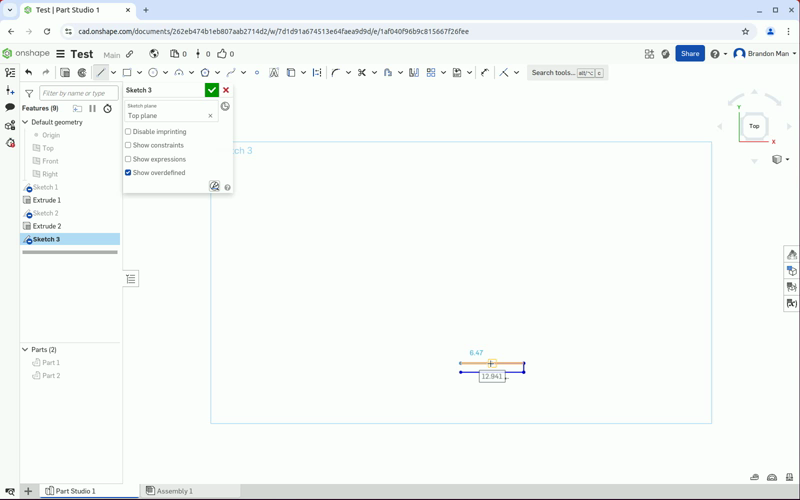
mouse_move(460, 372)
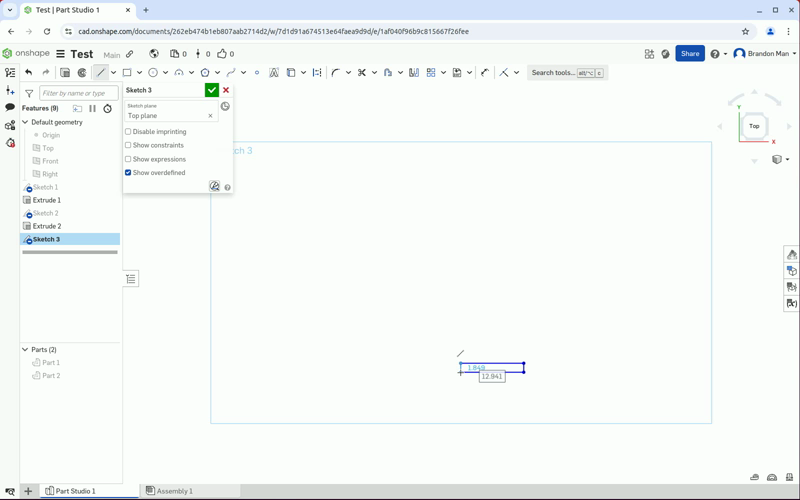
key_up(shift)
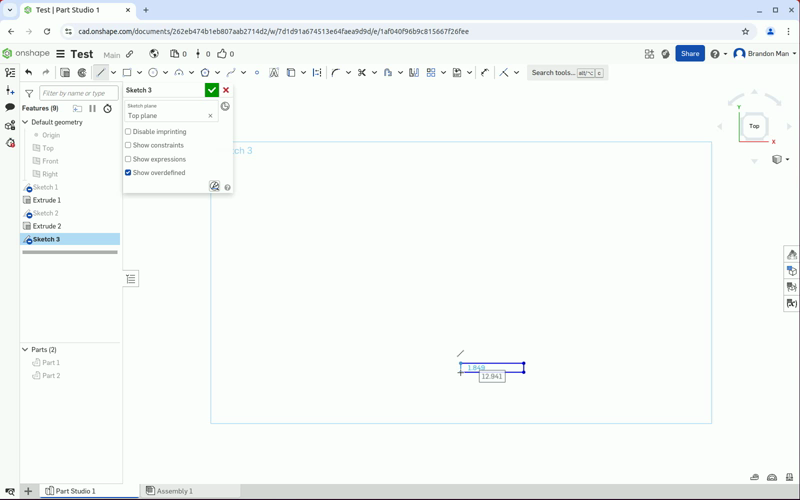
click(460, 372)
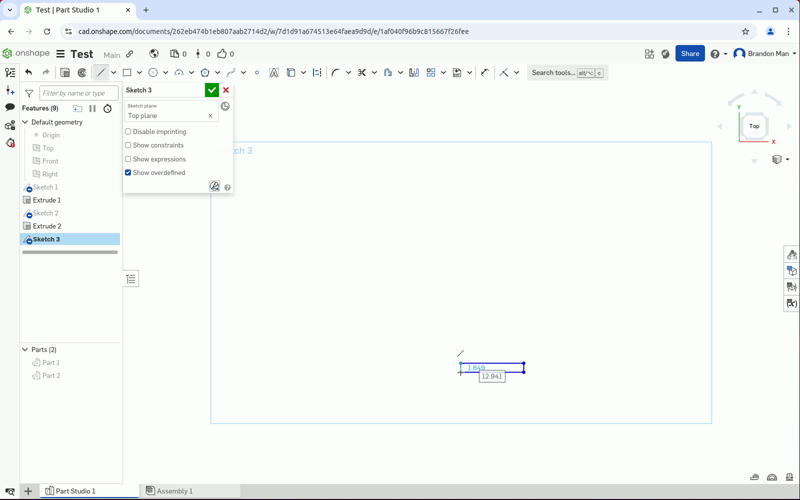
key(esc)
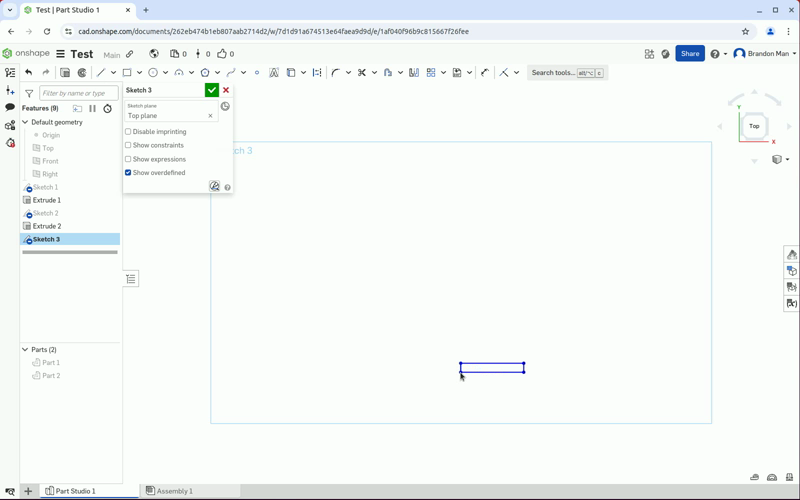
mouse_move(476, 365)
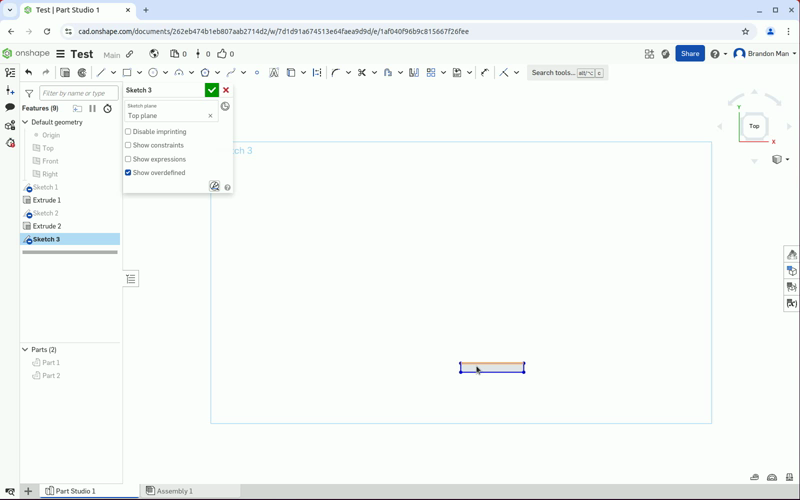
scroll(6)
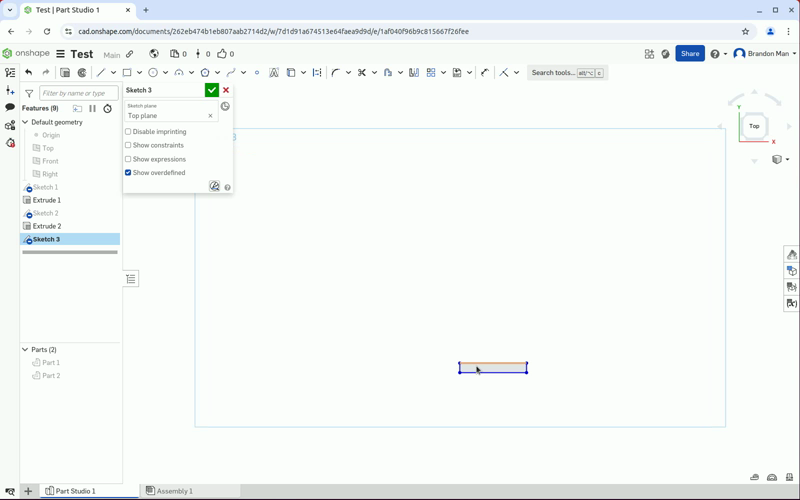
scroll(6)
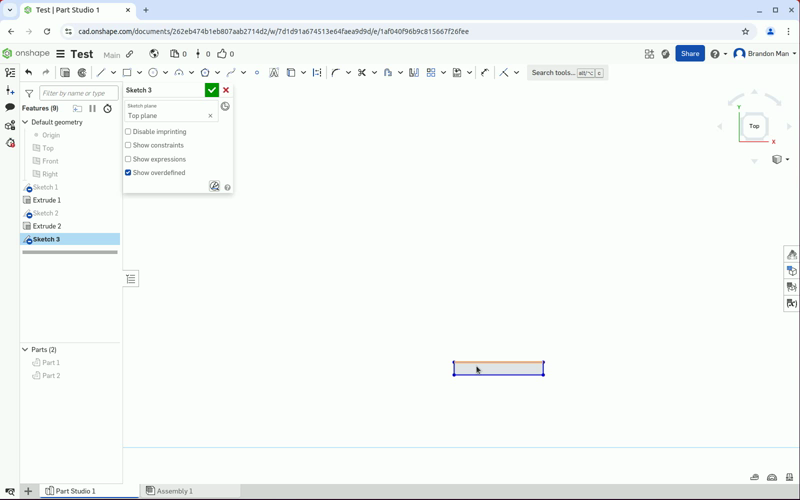
scroll(6)
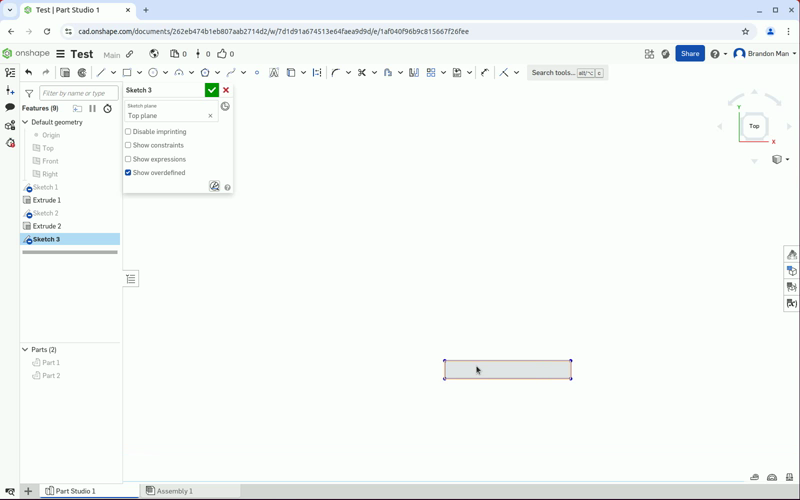
scroll(6)
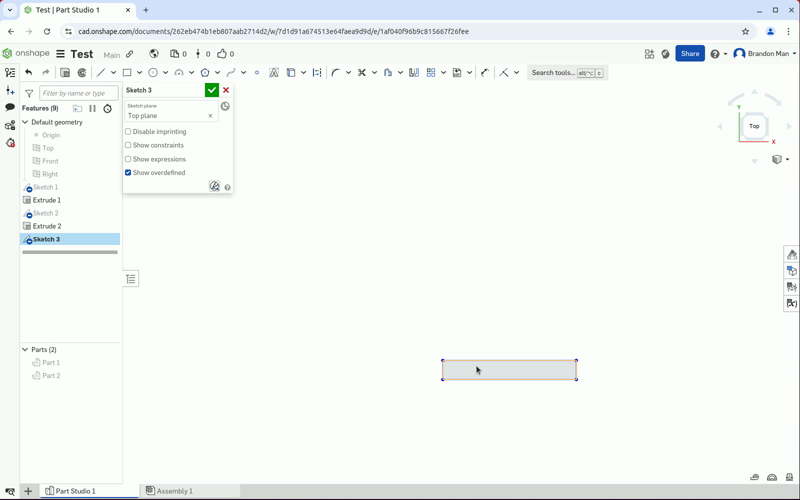
scroll(6)
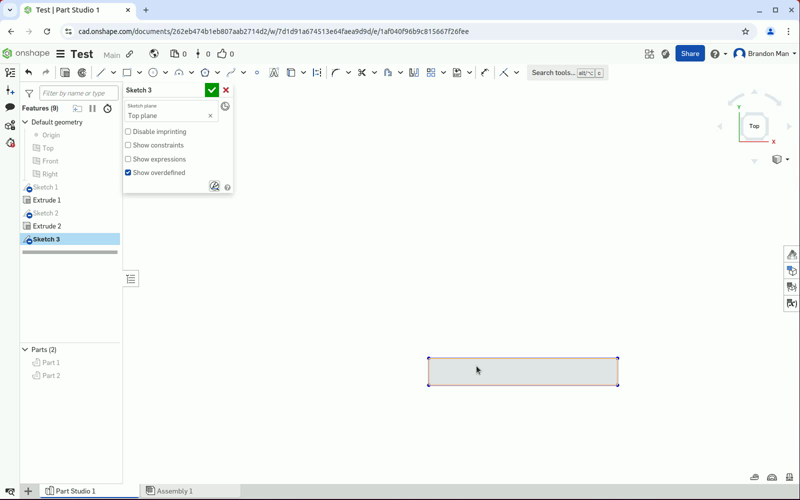
scroll(6)
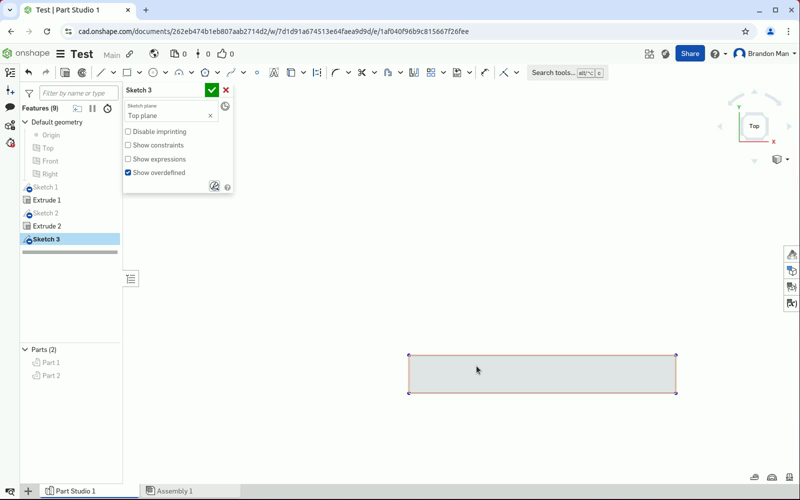
scroll(6)
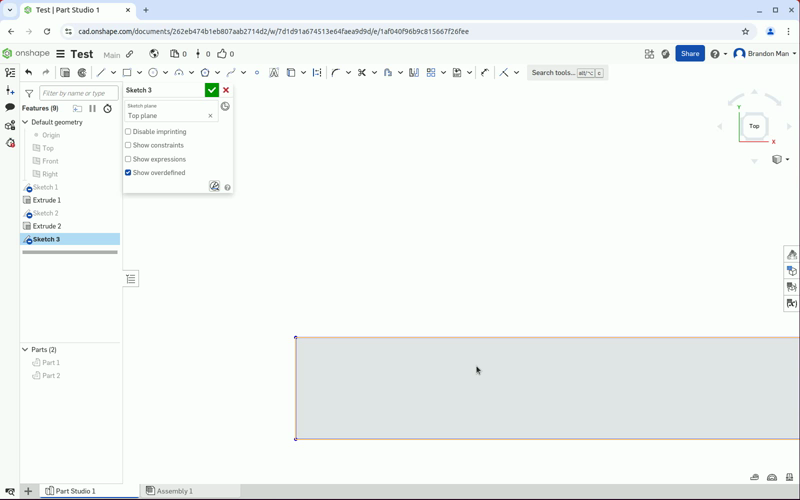
click(476, 365)
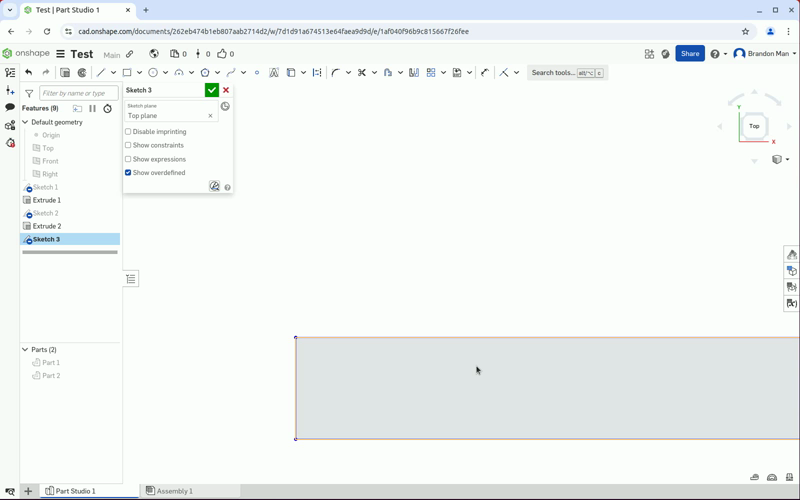
scroll(-6)
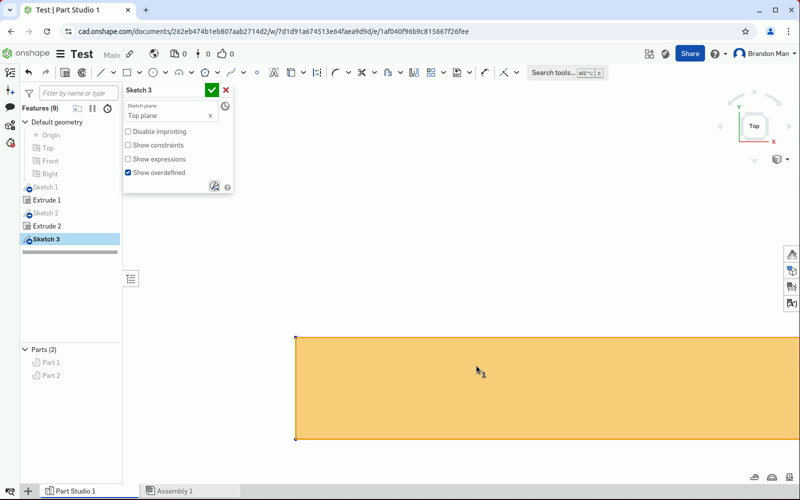
scroll(-6)
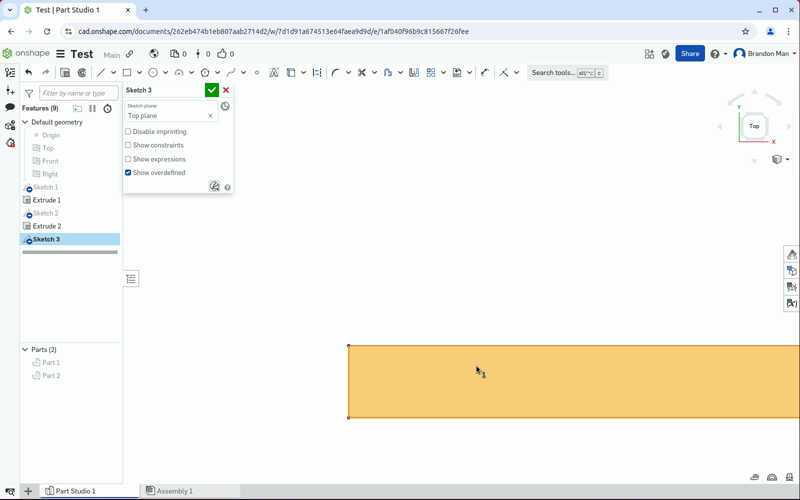
scroll(-6)
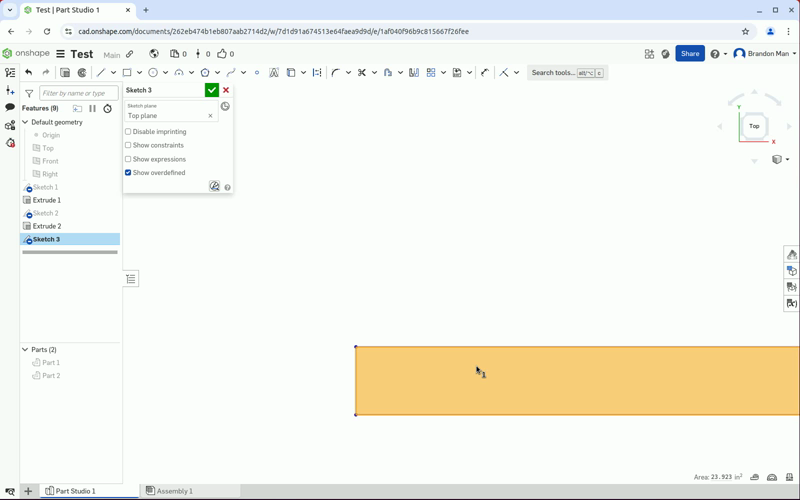
scroll(-6)
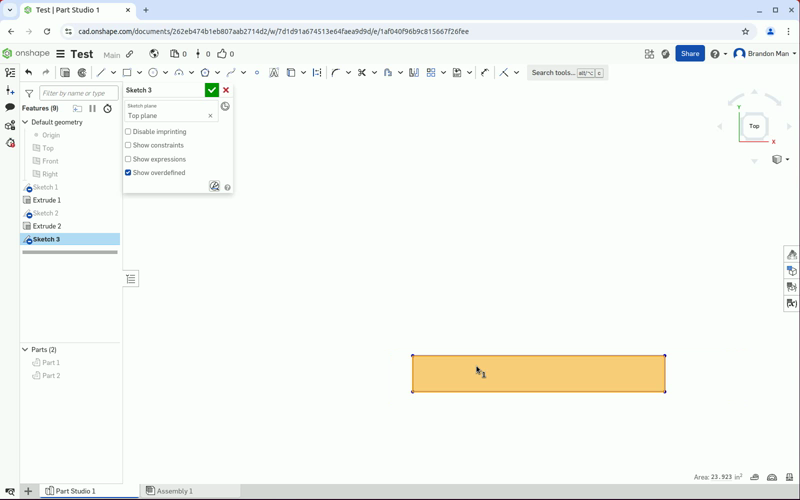
scroll(-6)
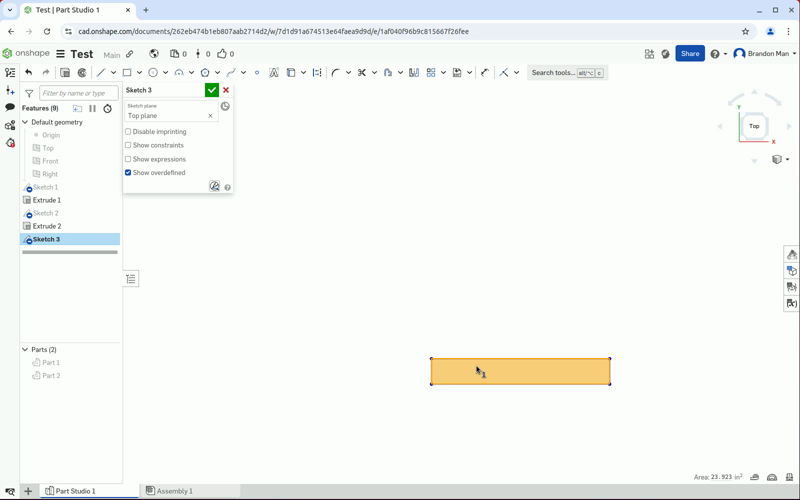
scroll(-6)
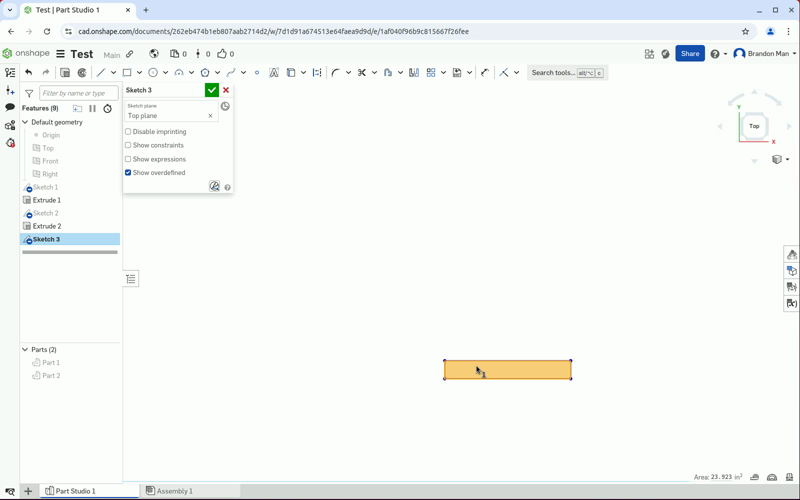
scroll(-6)
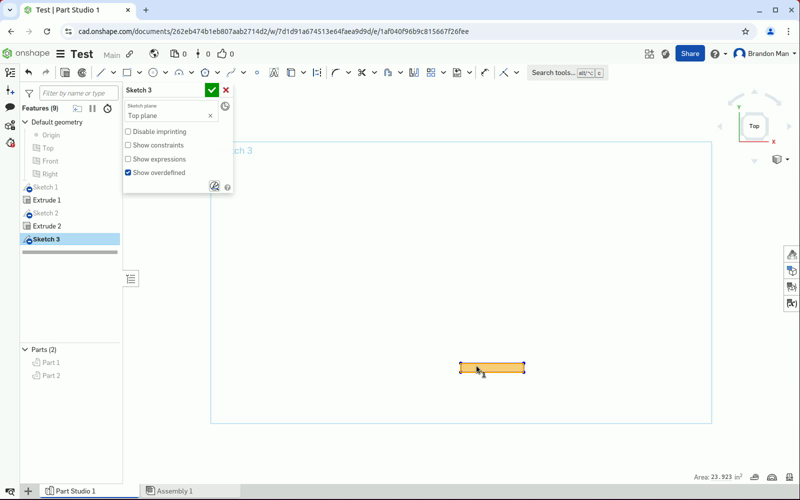
mouse_move(73, 352)
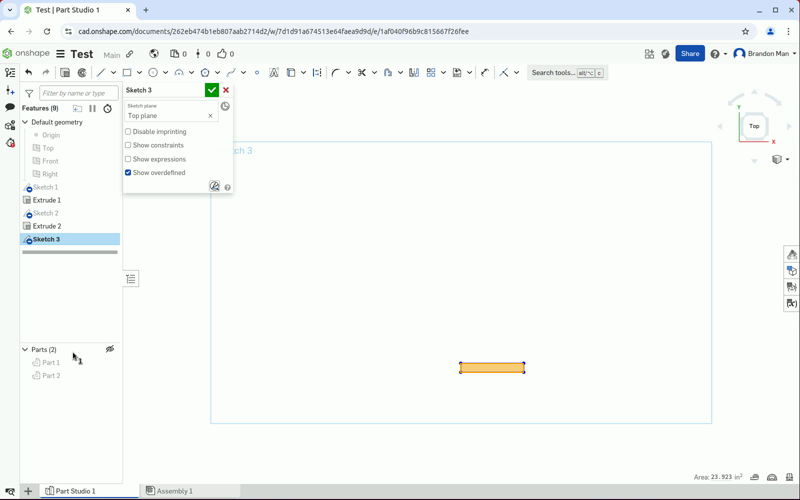
key(shift+y)
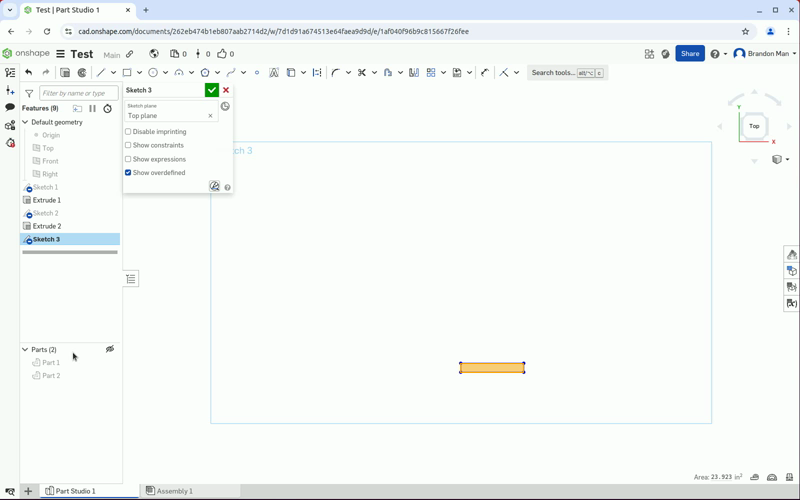
key(shift+e)
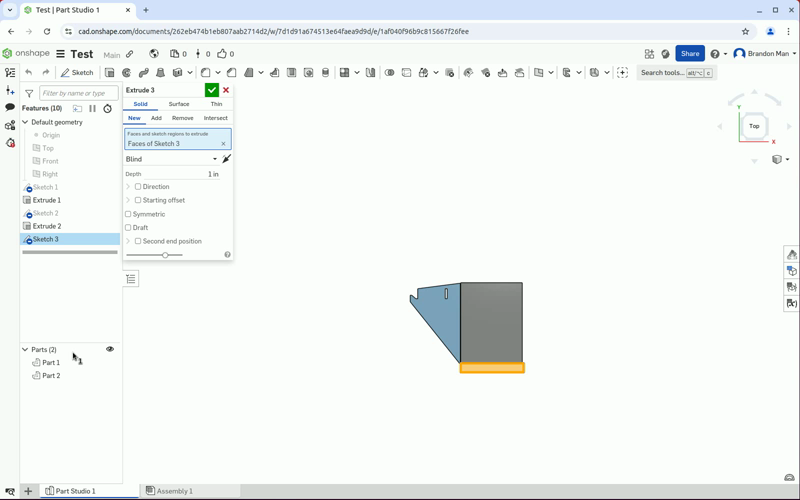
mouse_move(143, 106)
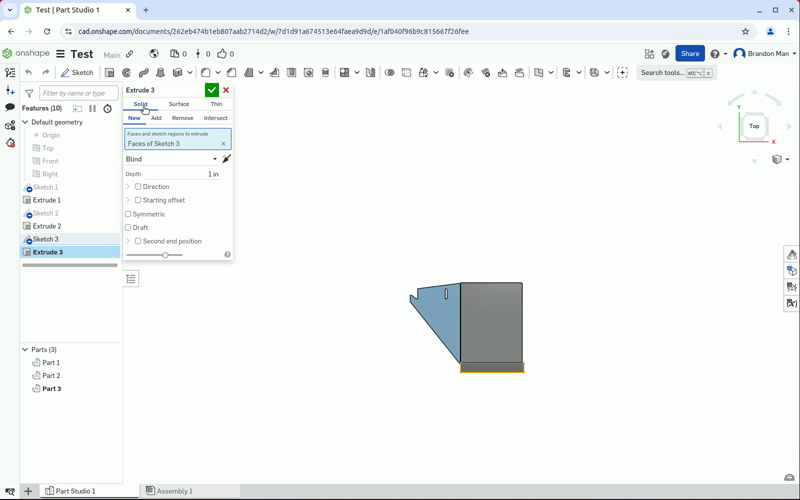
click(143, 106)
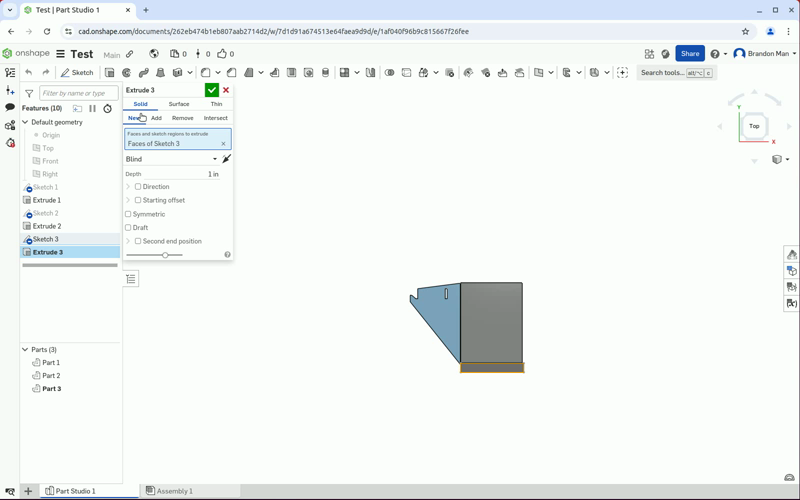
mouse_move(137, 120)
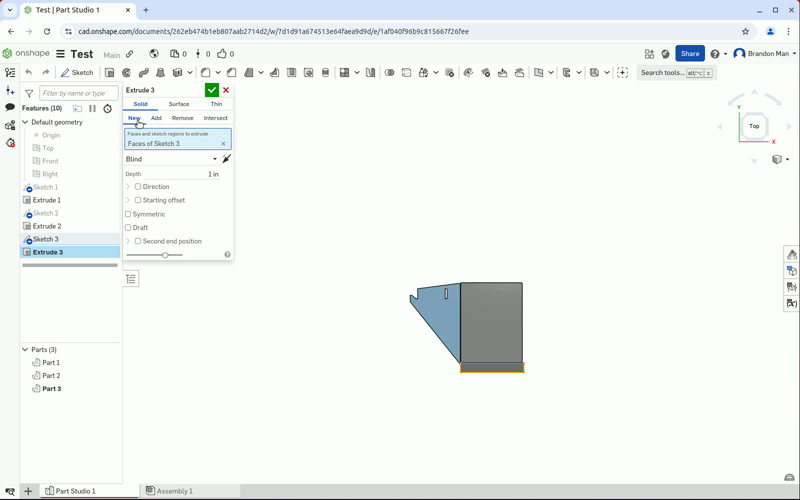
click(137, 120)
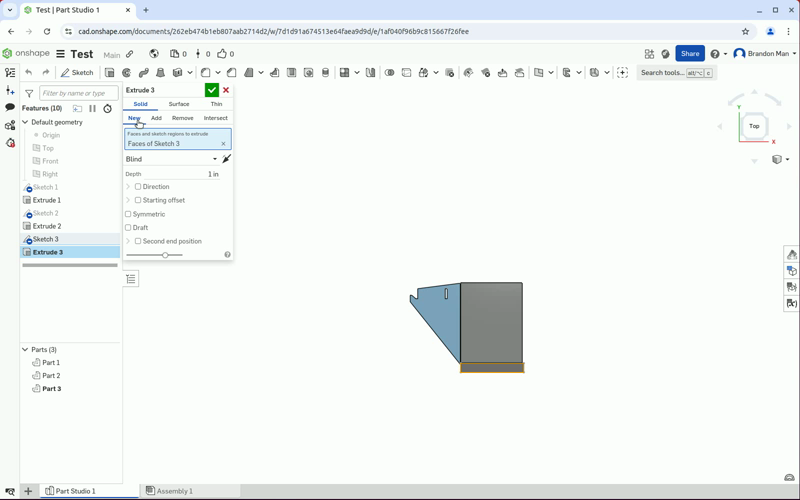
key(tab, 4)
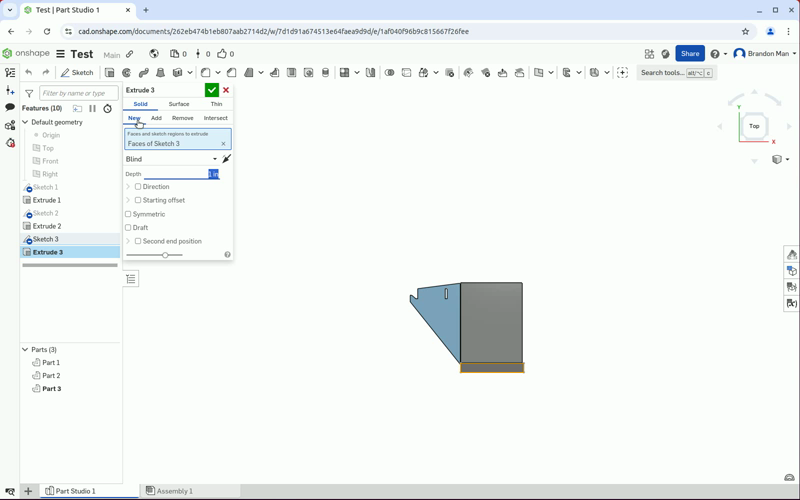
text(-0.241)
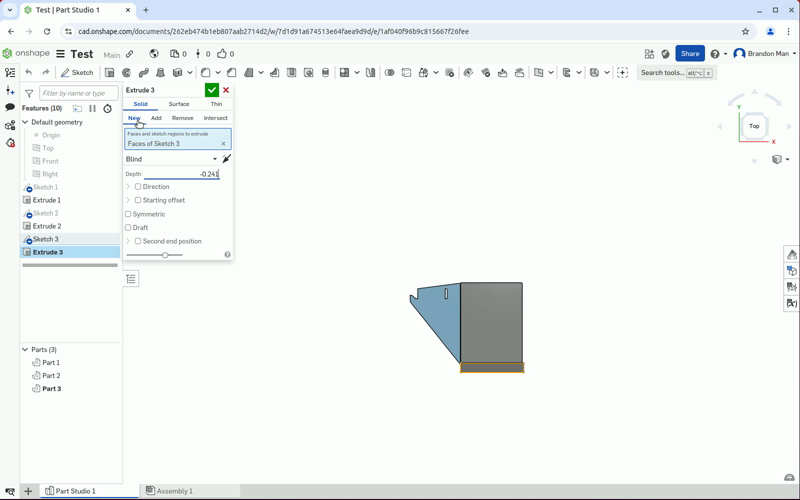
key(enter)
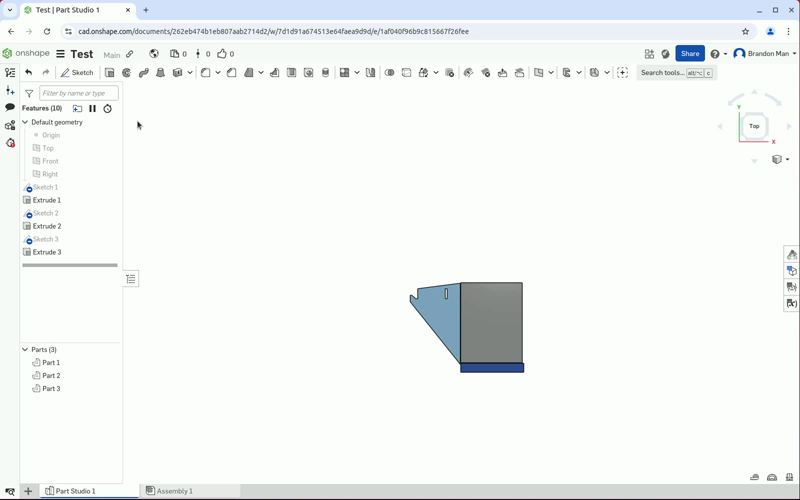
key(shift+h)
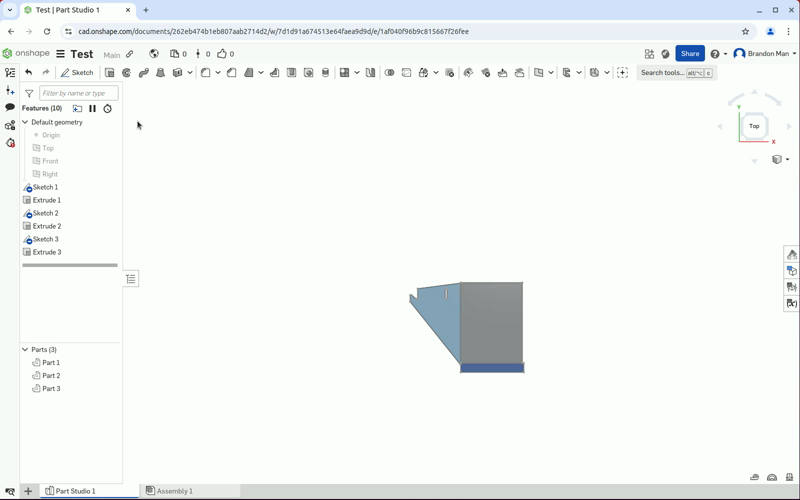
key(shift+h)
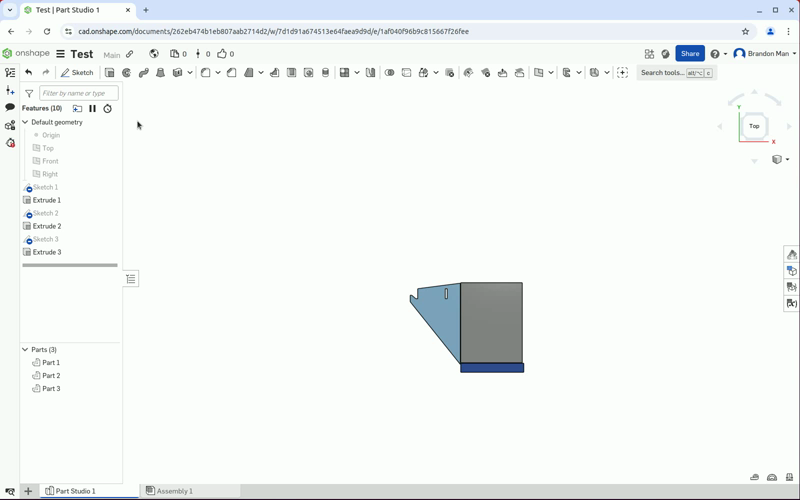
mouse_move(73, 189)
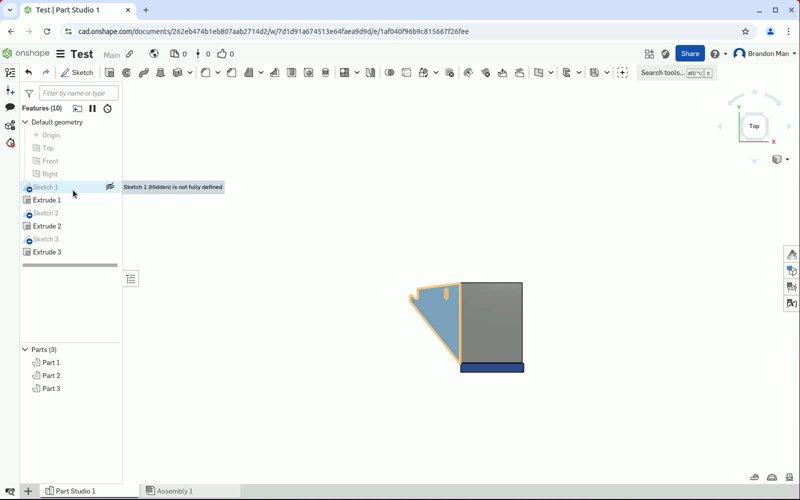
click(73, 189)
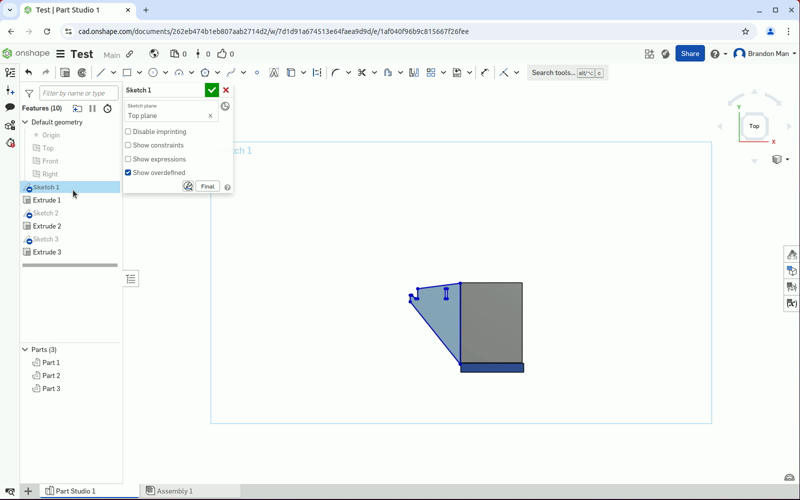
mouse_move(229, 92)
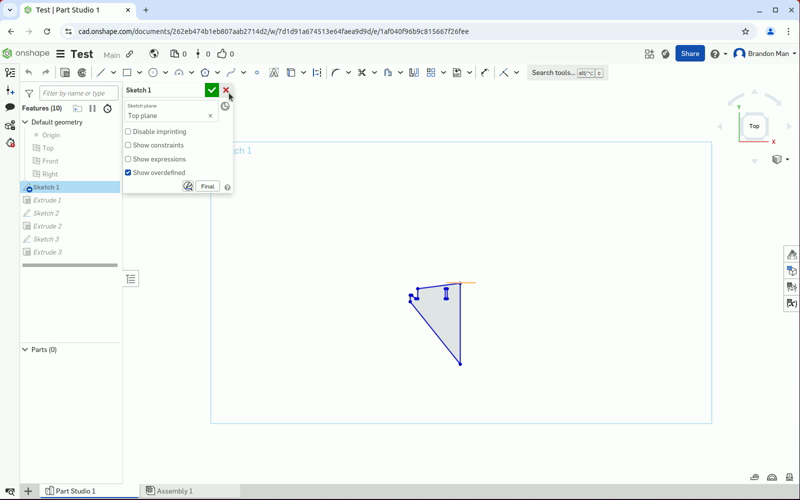
click(229, 92)
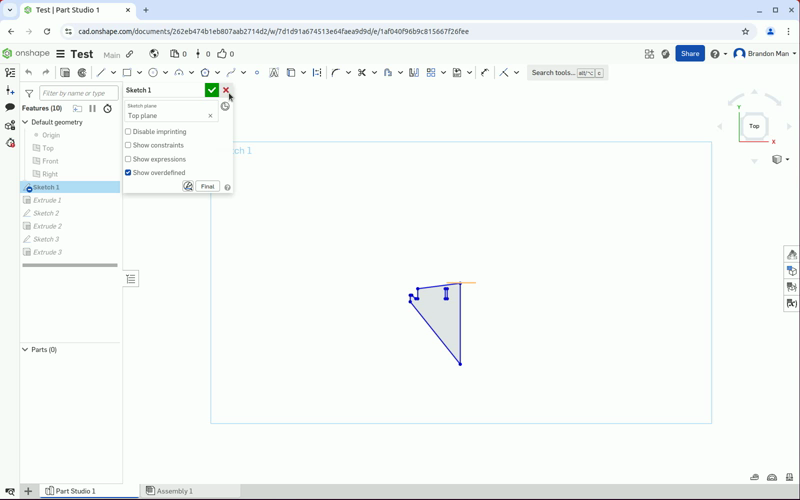
key(shift+s)
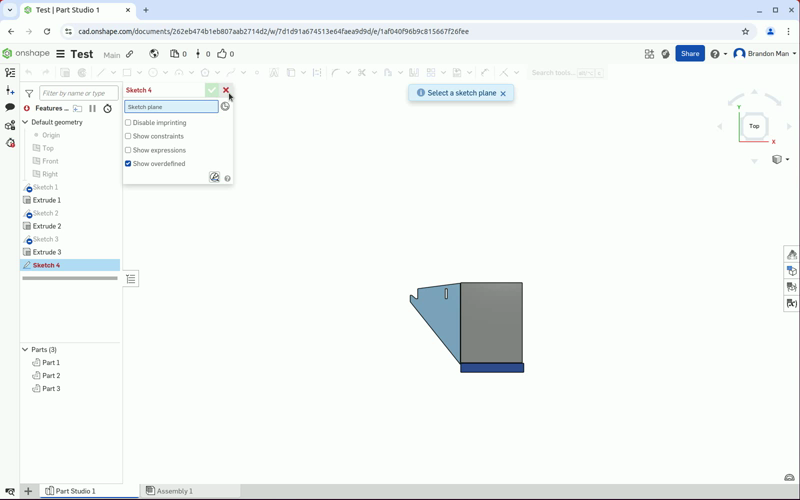
mouse_move(73, 150)
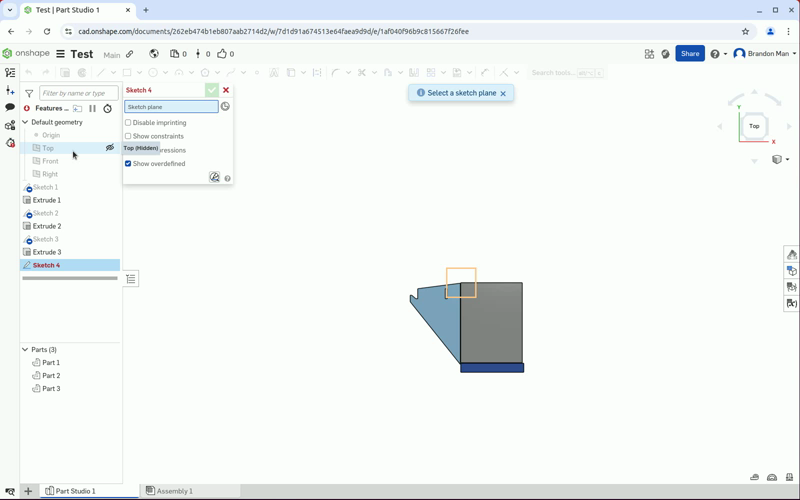
click(73, 150)
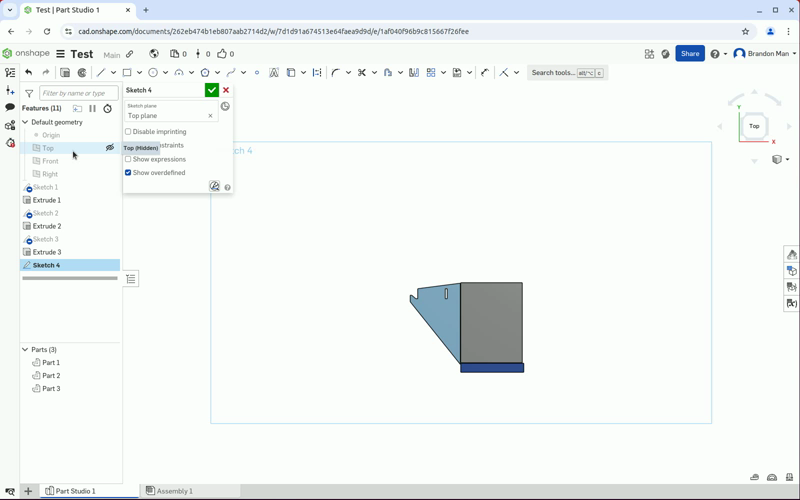
mouse_move(73, 352)
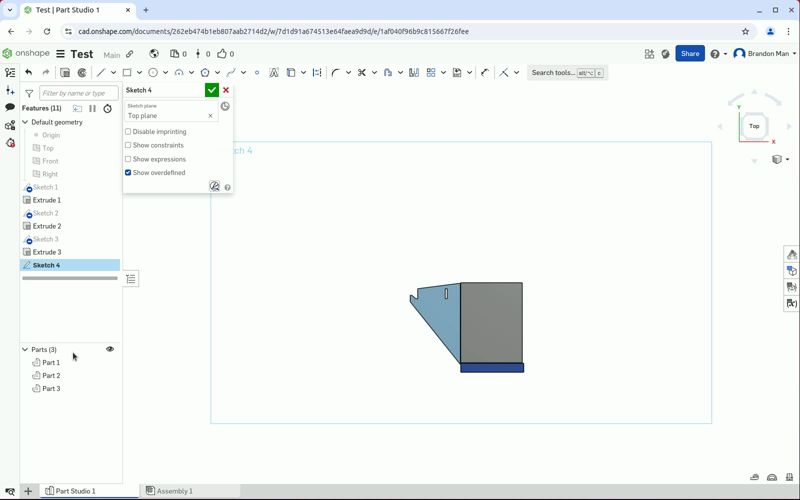
key(y)
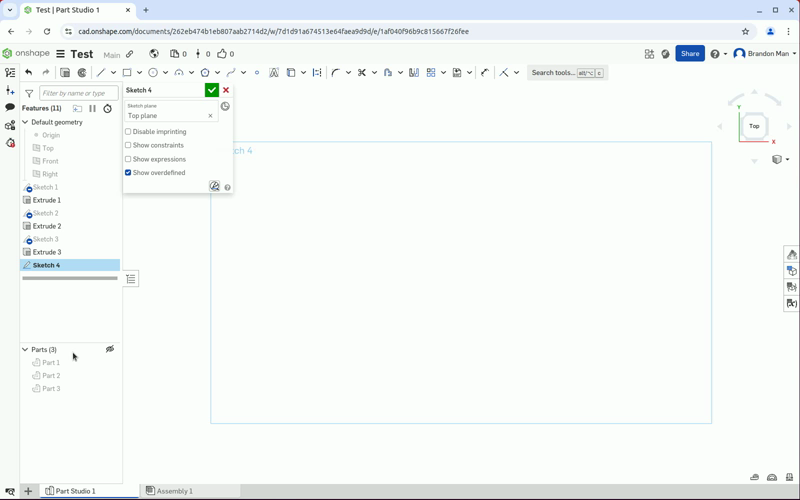
key(l)
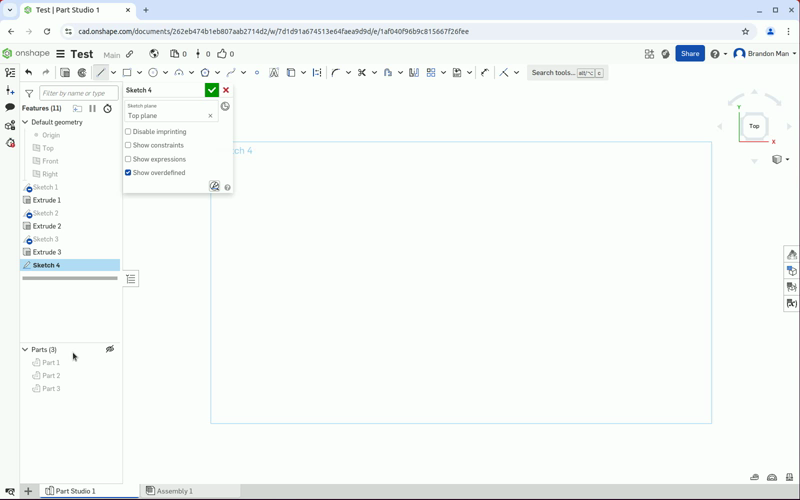
key_down(shift)
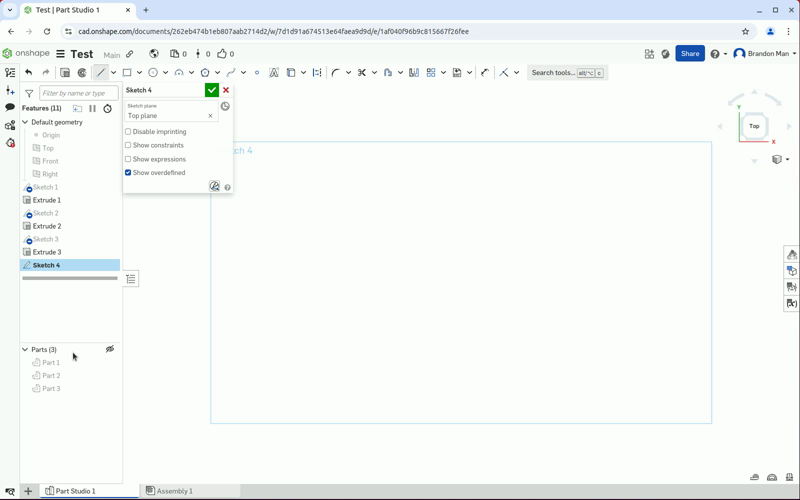
mouse_move(524, 362)
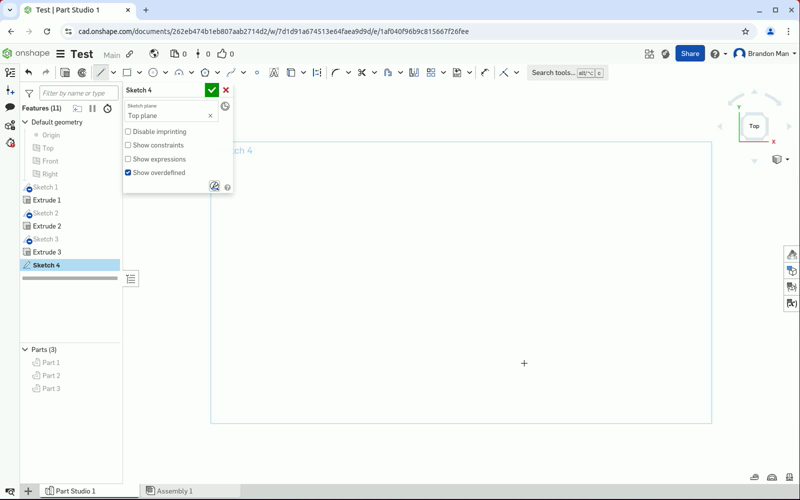
click(524, 362)
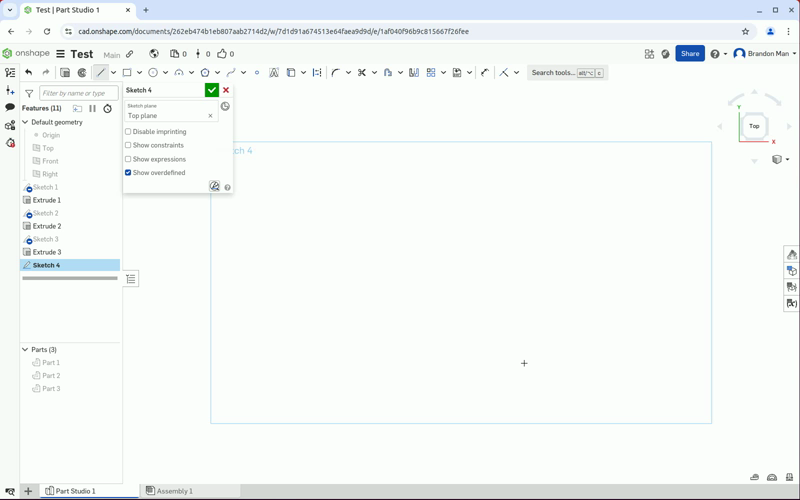
key_up(shift)
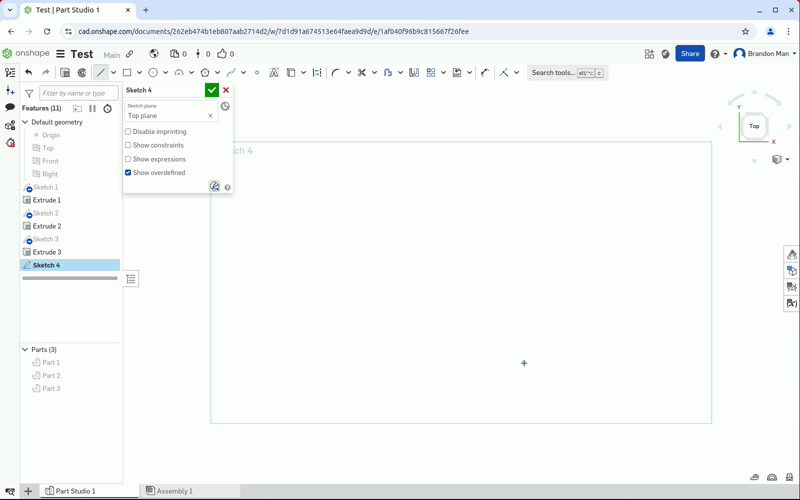
key_down(shift)
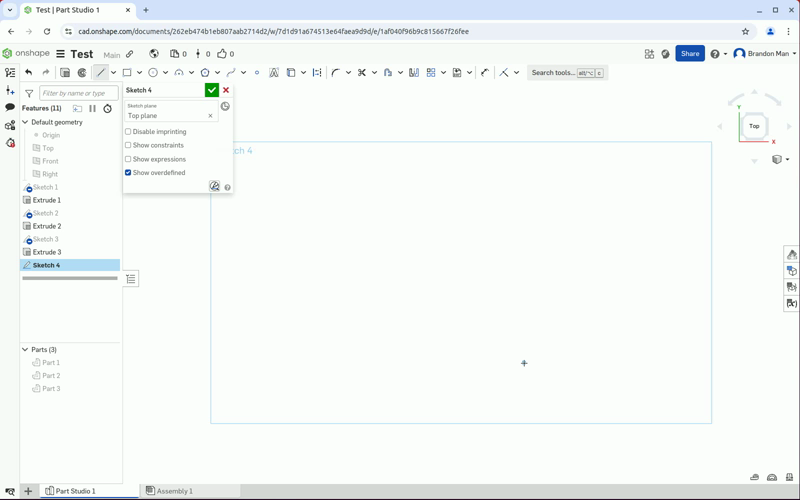
mouse_move(566, 309)
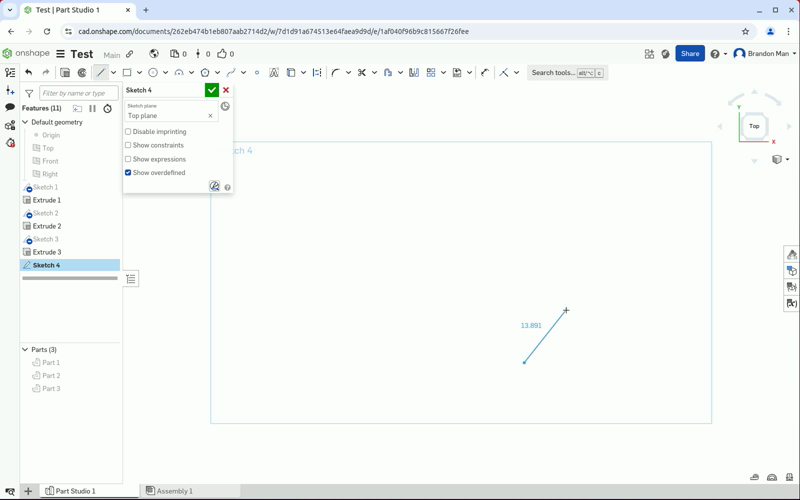
click(566, 309)
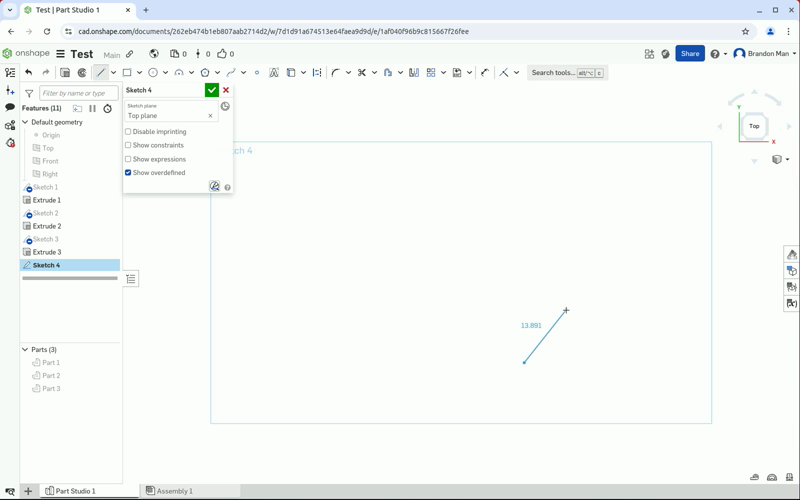
key_up(shift)
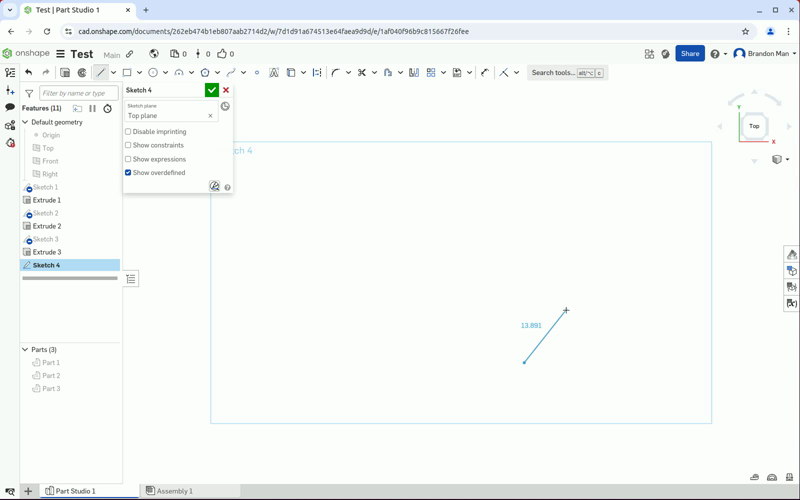
key_down(shift)
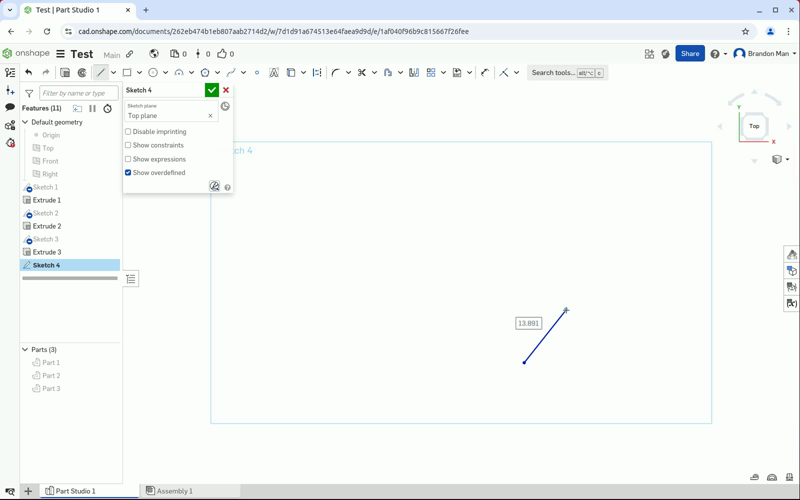
mouse_move(589, 309)
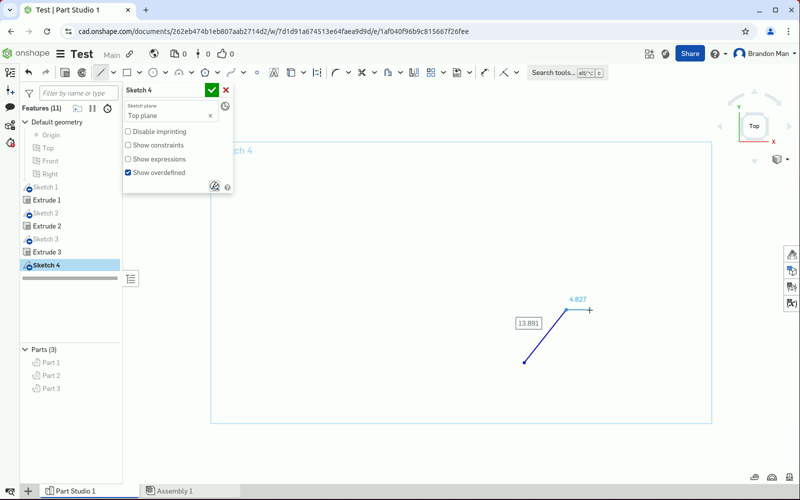
mouse_move(566, 297)
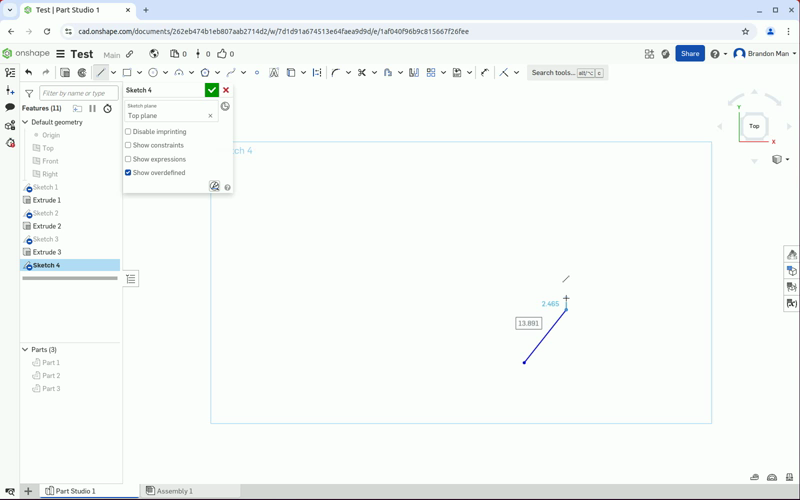
click(566, 297)
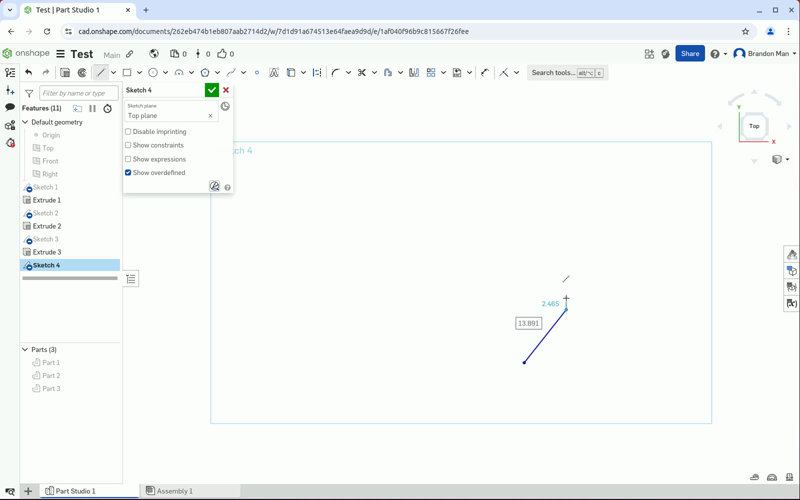
key_up(shift)
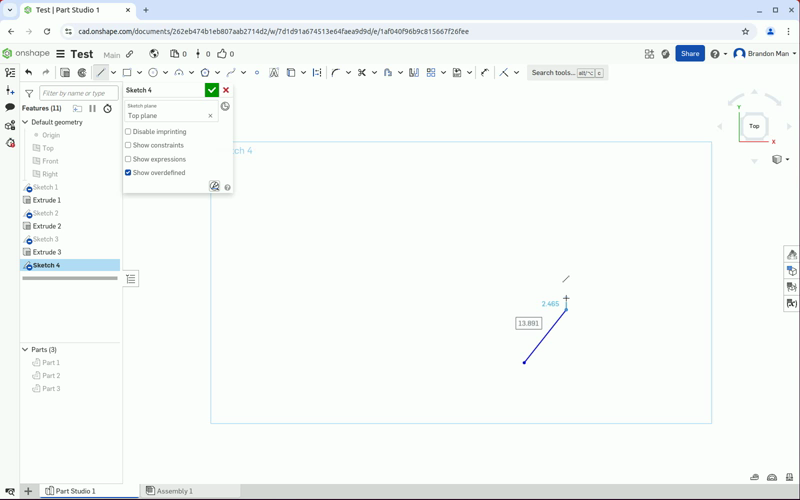
key_down(shift)
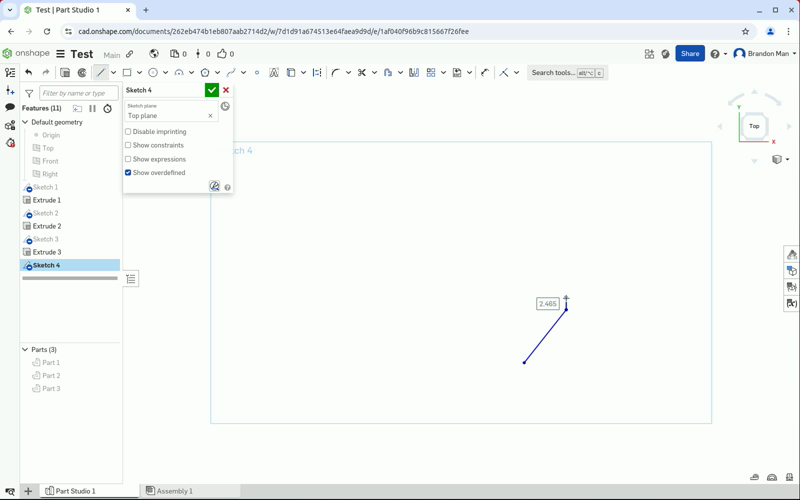
mouse_move(589, 297)
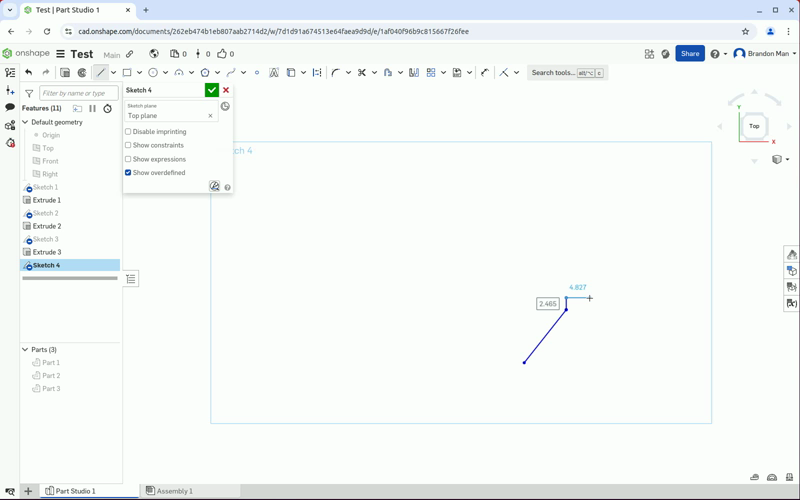
mouse_move(567, 297)
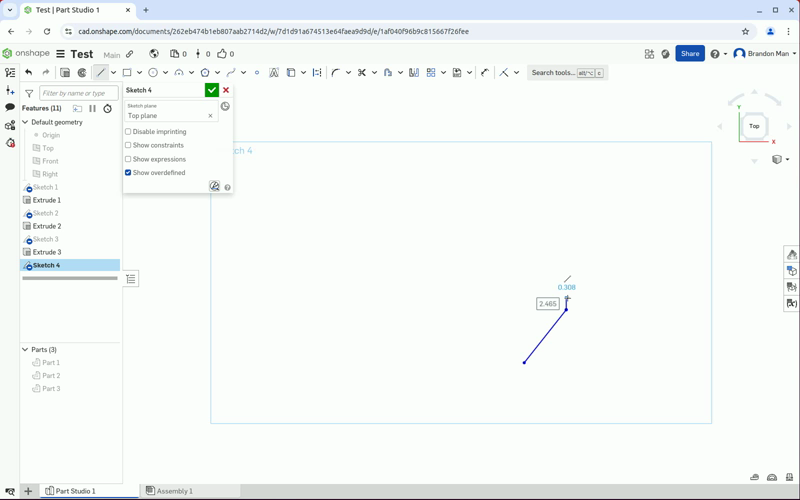
scroll(6)
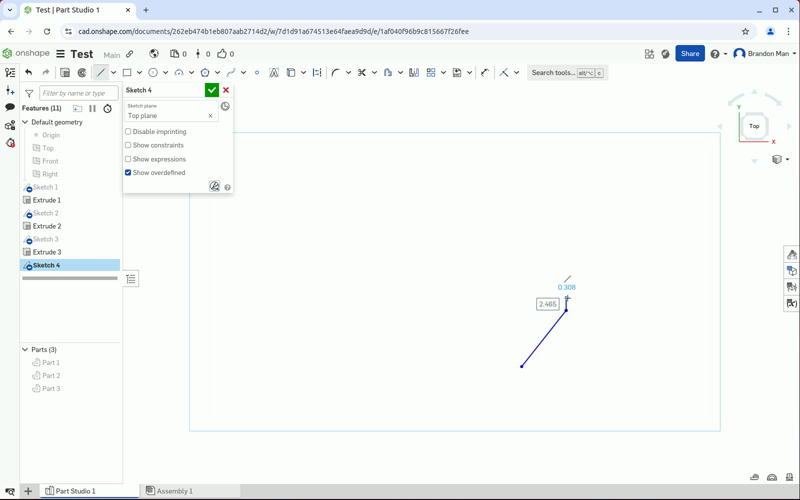
scroll(6)
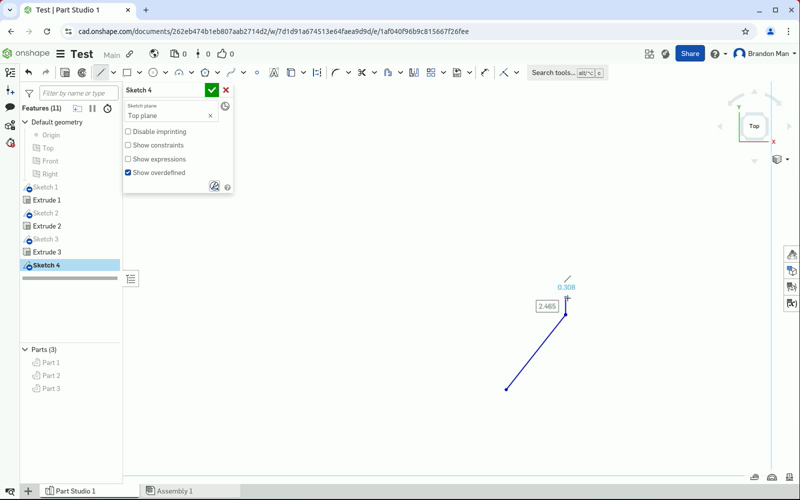
scroll(6)
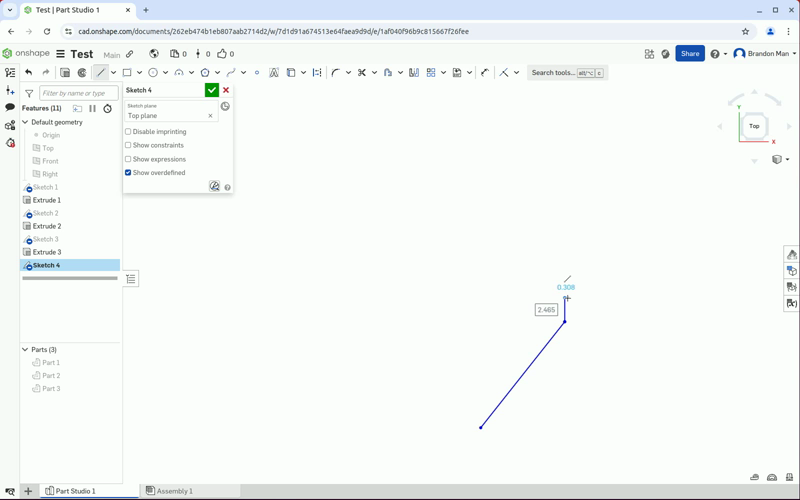
scroll(6)
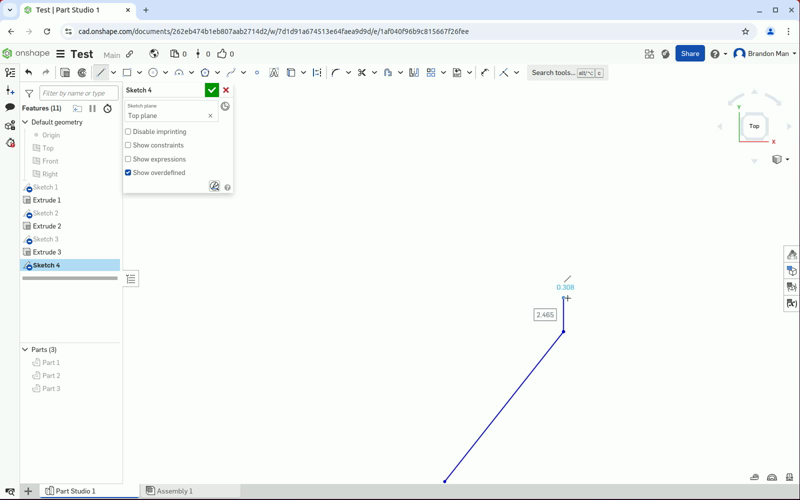
scroll(6)
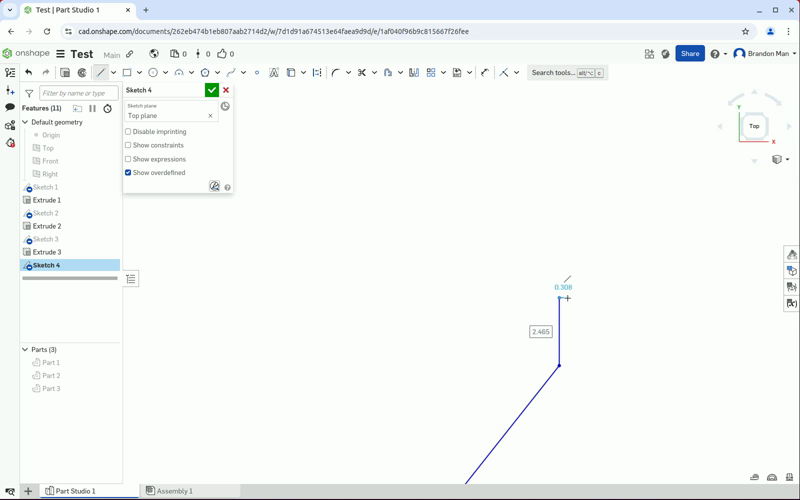
scroll(6)
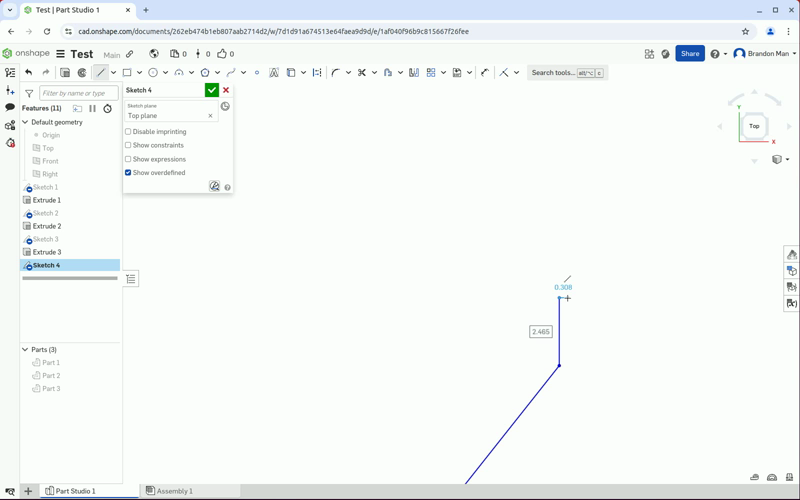
scroll(6)
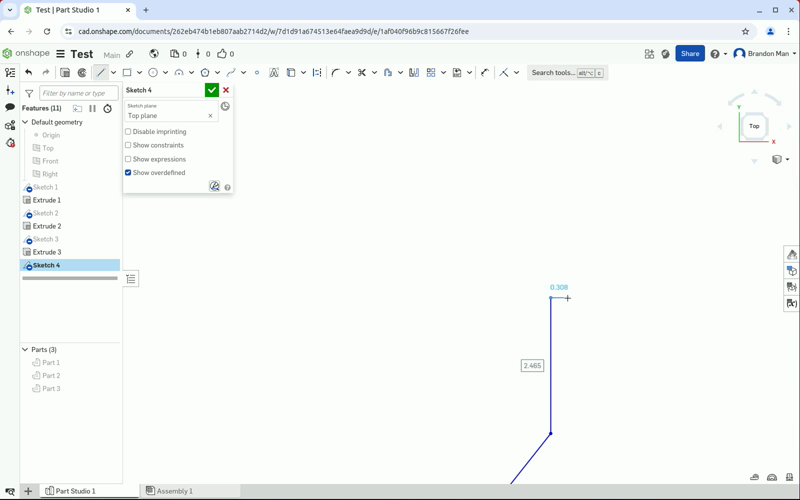
click(567, 297)
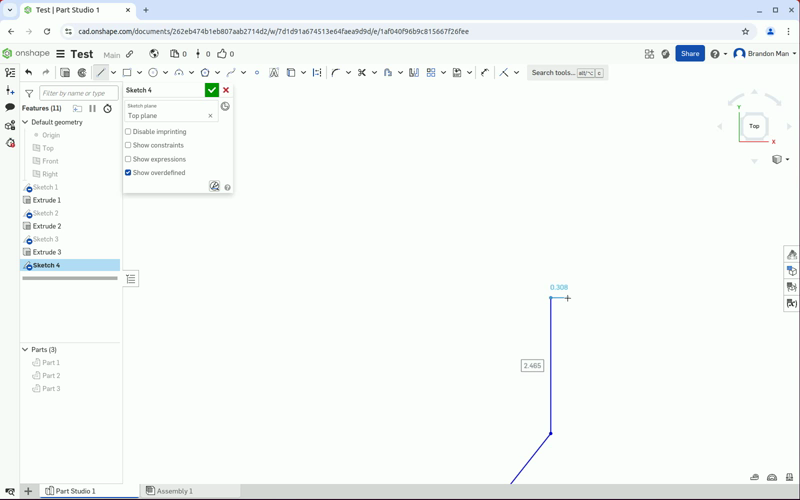
scroll(-6)
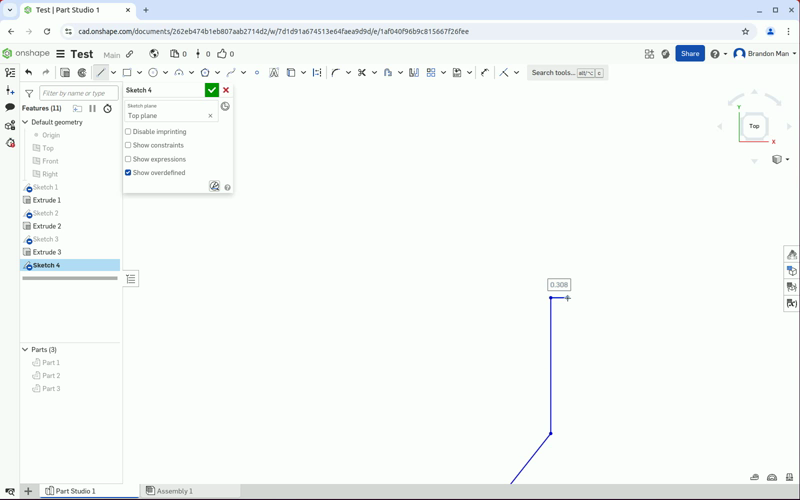
scroll(-6)
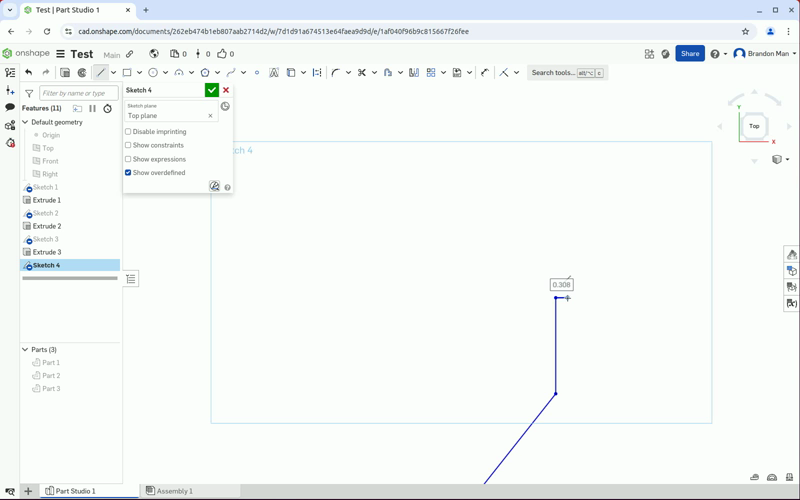
scroll(-6)
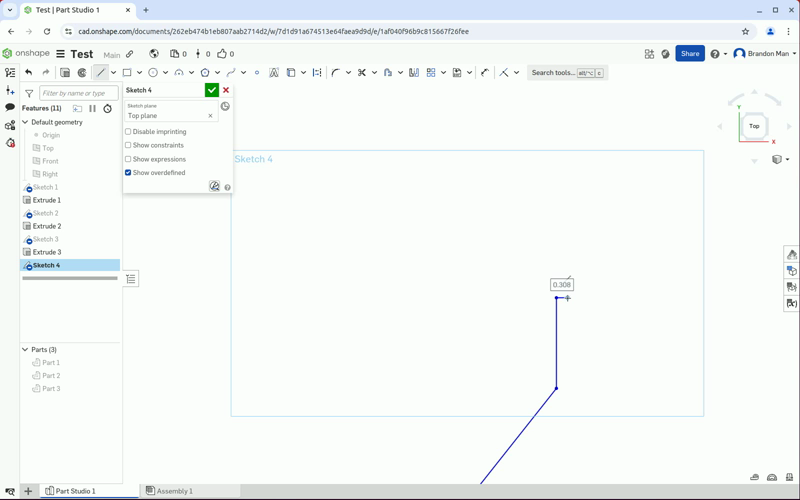
scroll(-6)
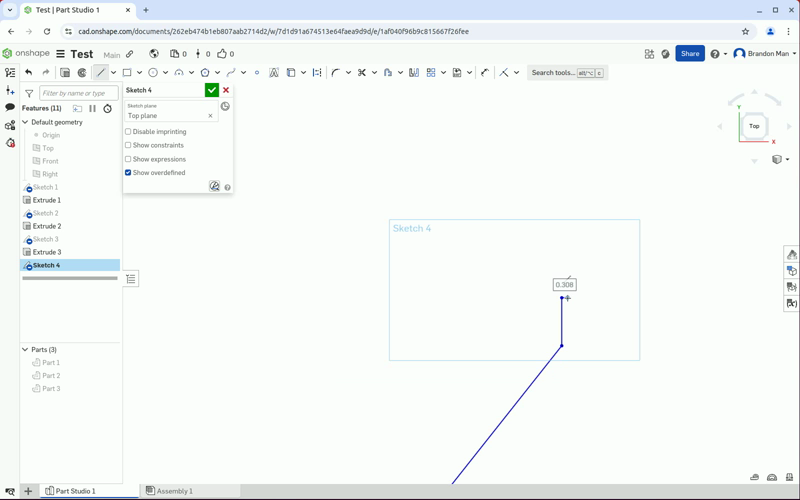
scroll(-6)
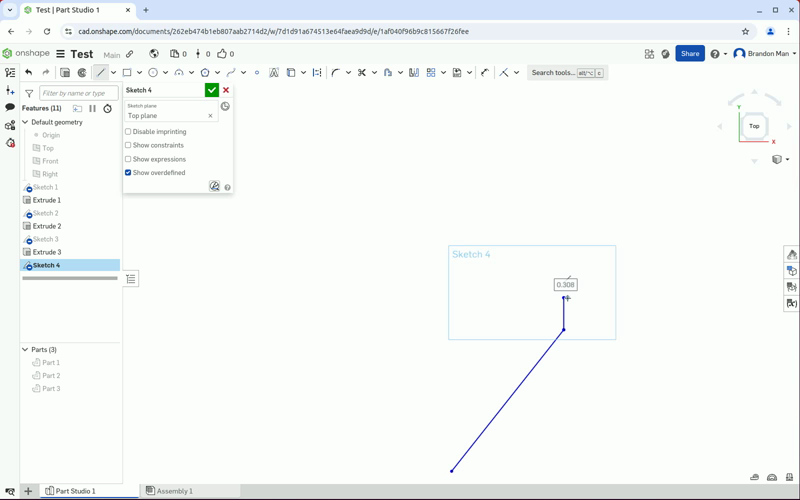
scroll(-6)
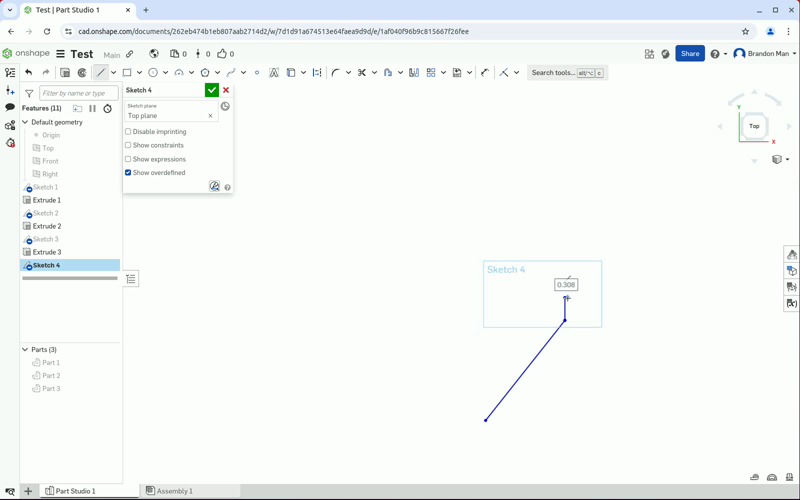
scroll(-6)
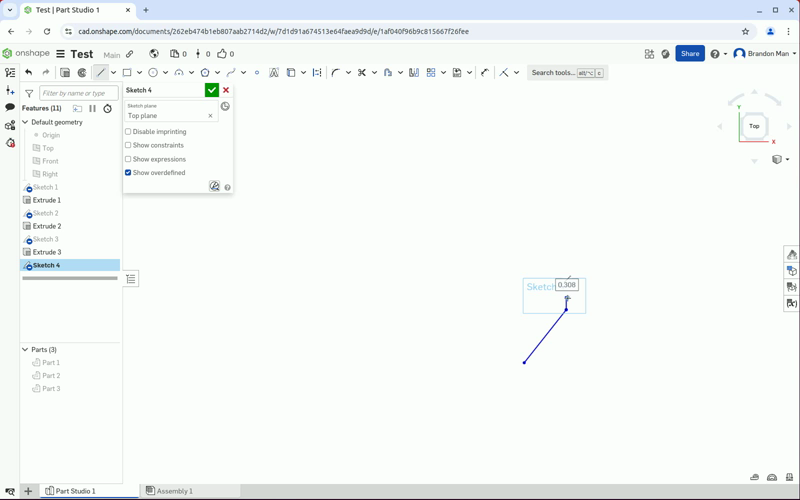
key_up(shift)
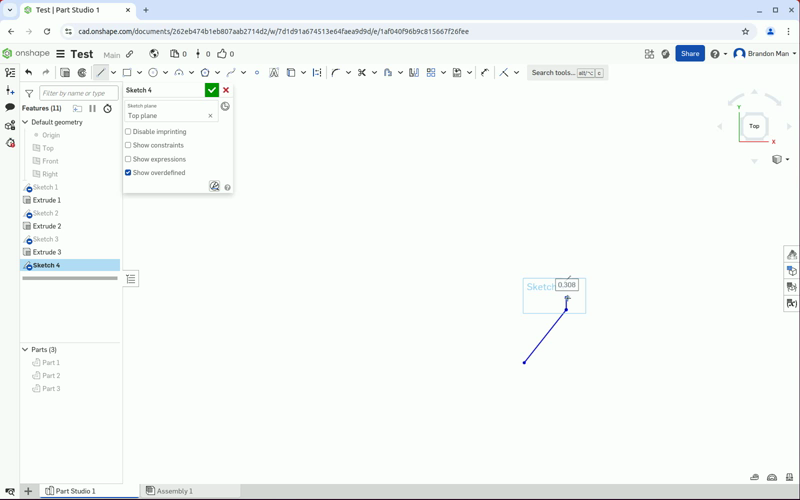
key_down(shift)
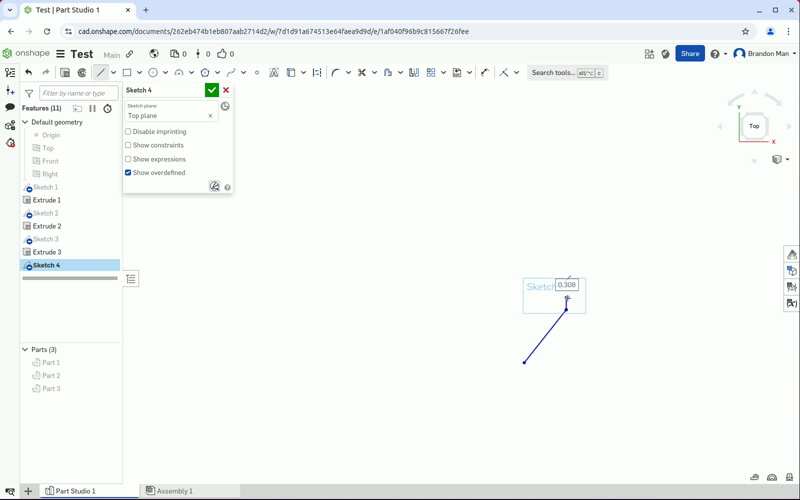
mouse_move(589, 297)
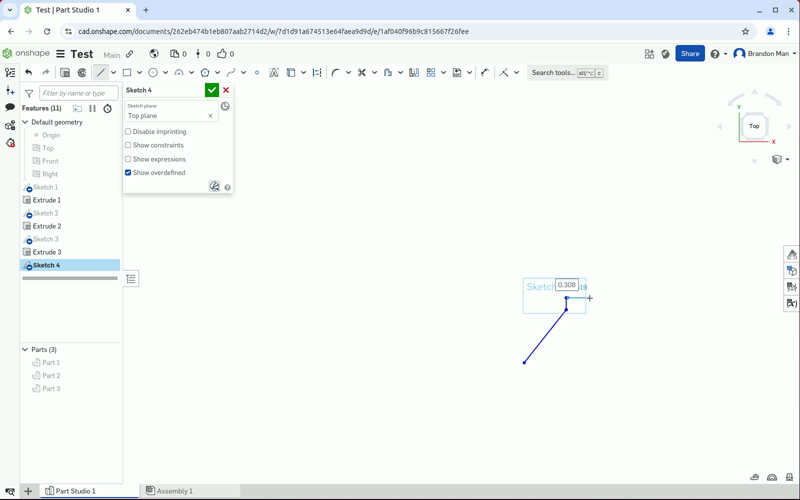
mouse_move(567, 299)
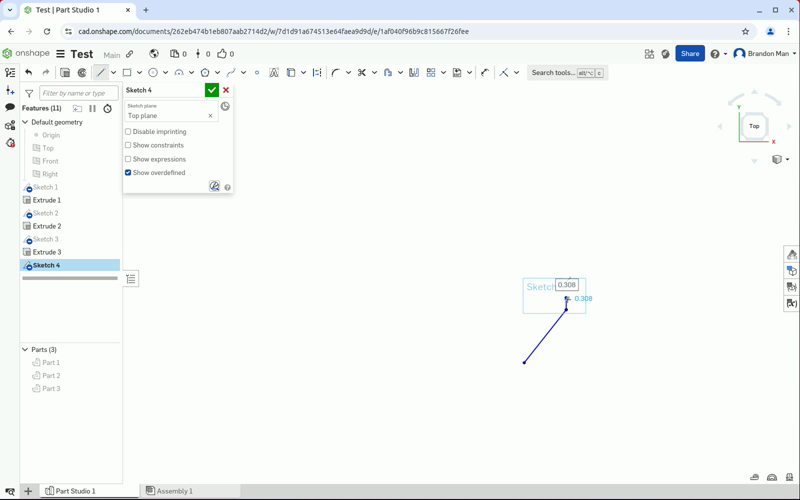
scroll(6)
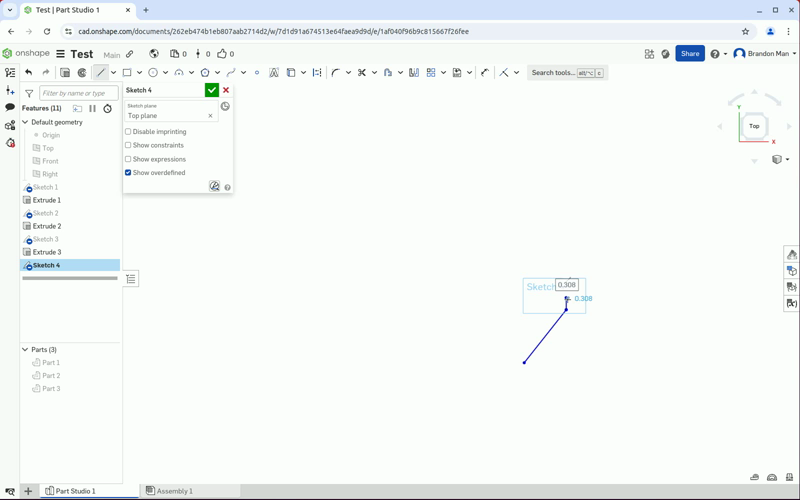
scroll(6)
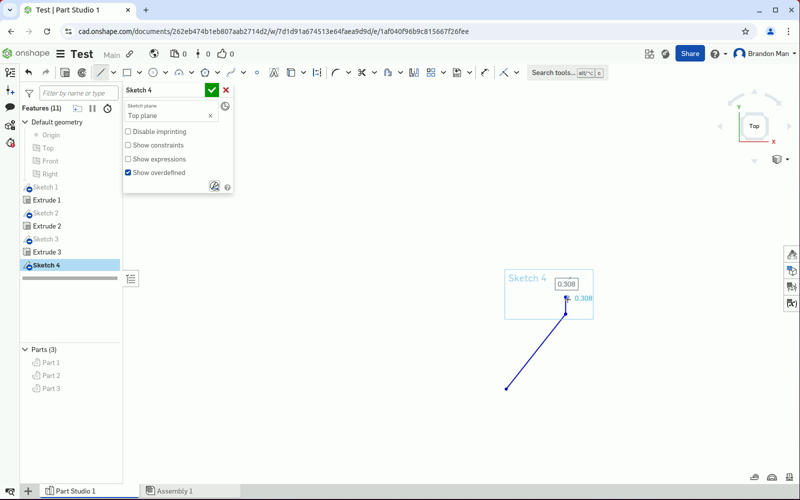
scroll(6)
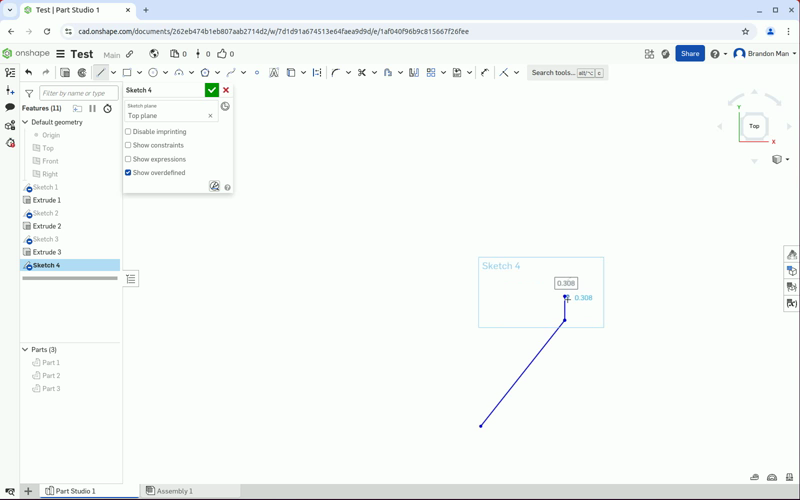
scroll(6)
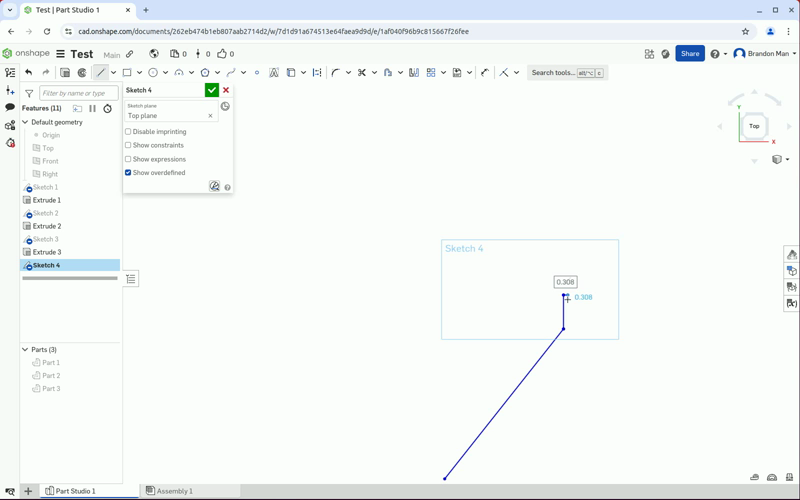
scroll(6)
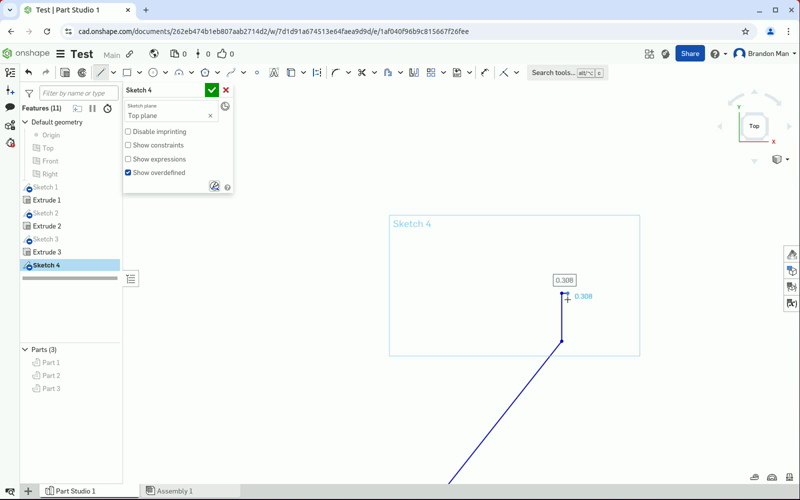
scroll(6)
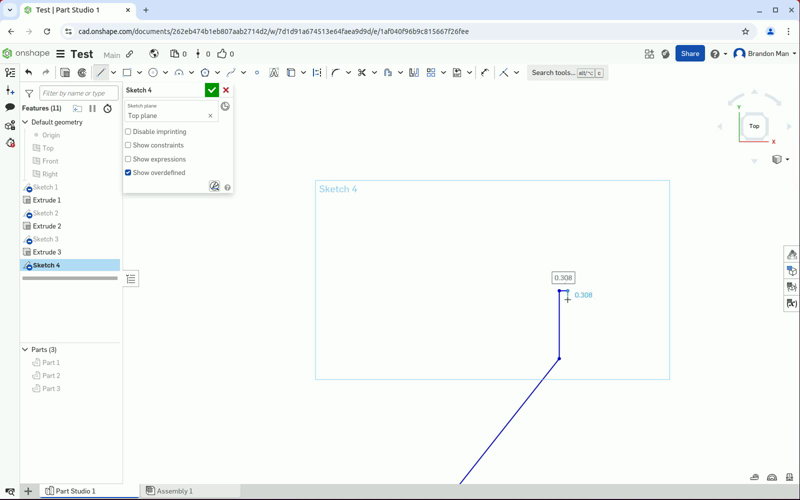
scroll(6)
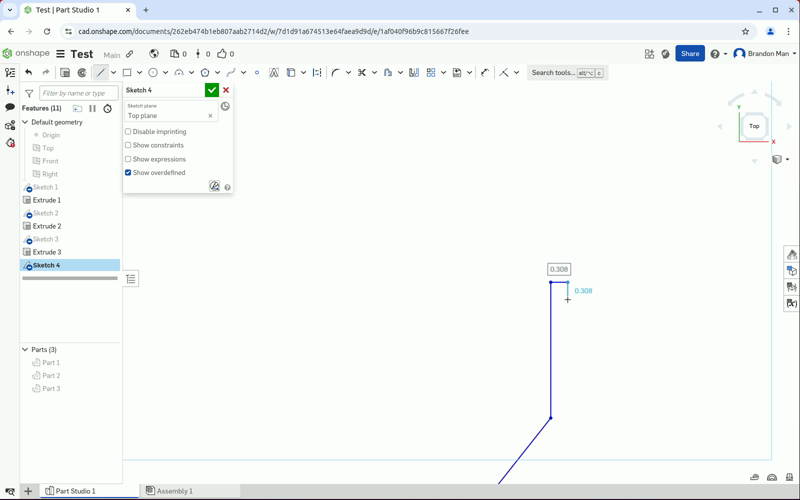
click(567, 299)
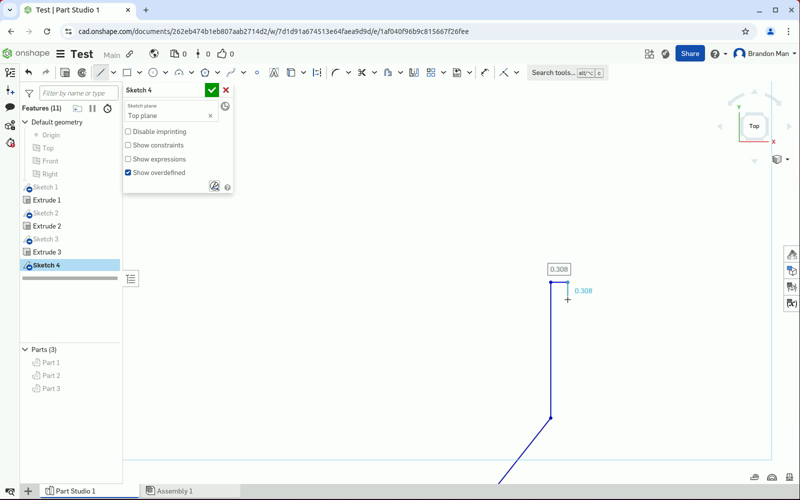
scroll(-6)
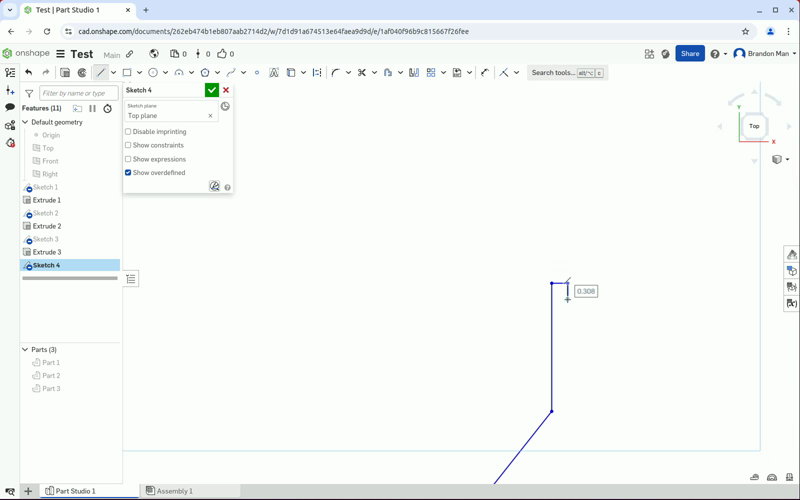
scroll(-6)
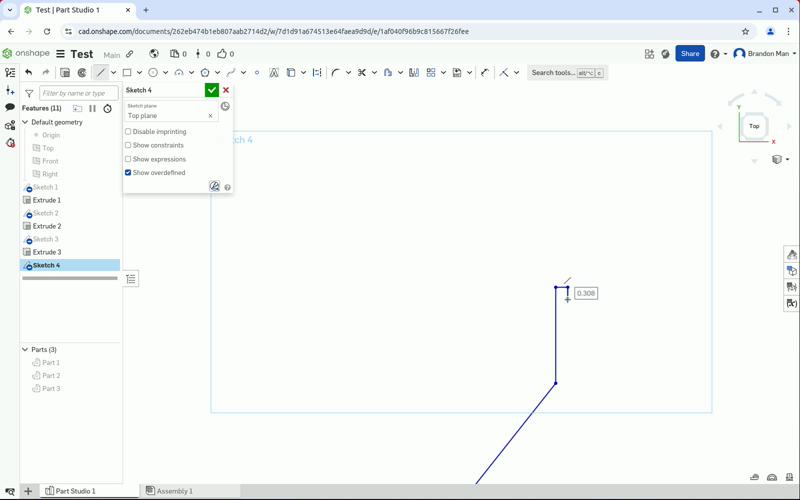
scroll(-6)
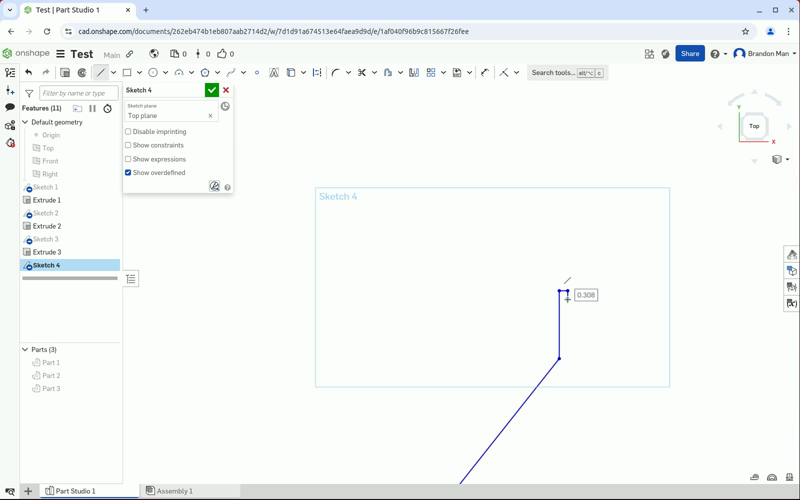
scroll(-6)
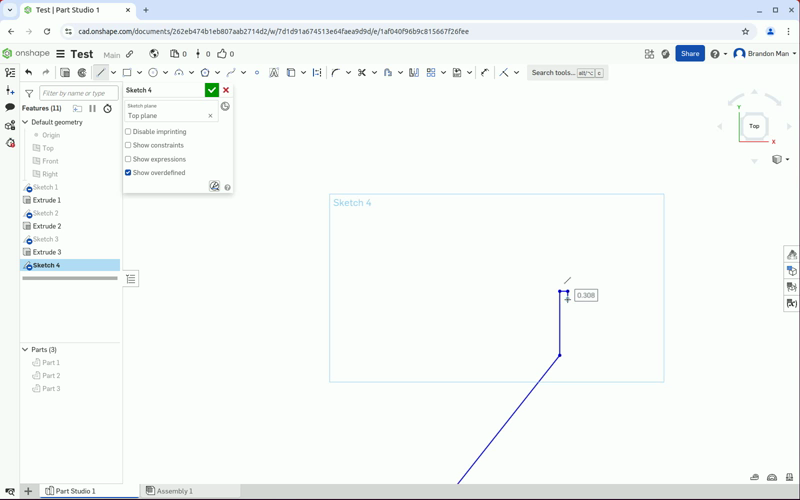
scroll(-6)
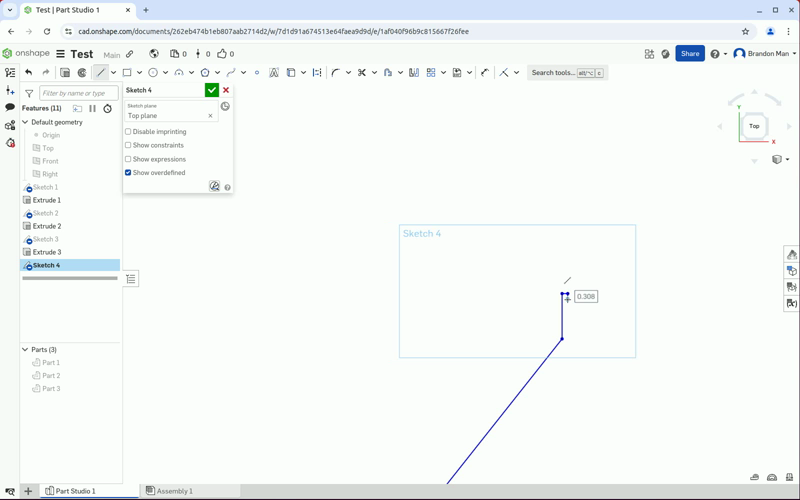
scroll(-6)
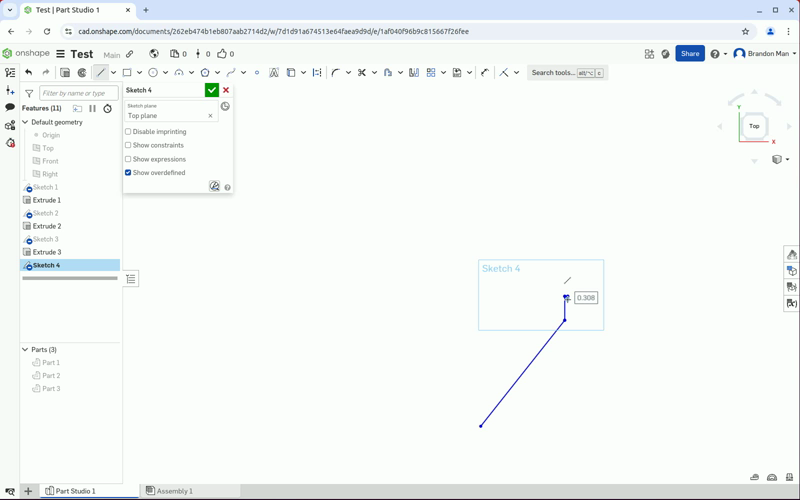
scroll(-6)
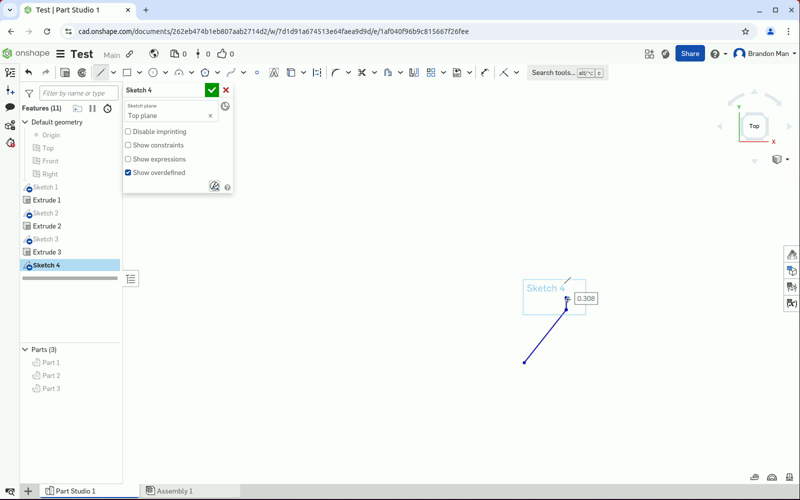
key_up(shift)
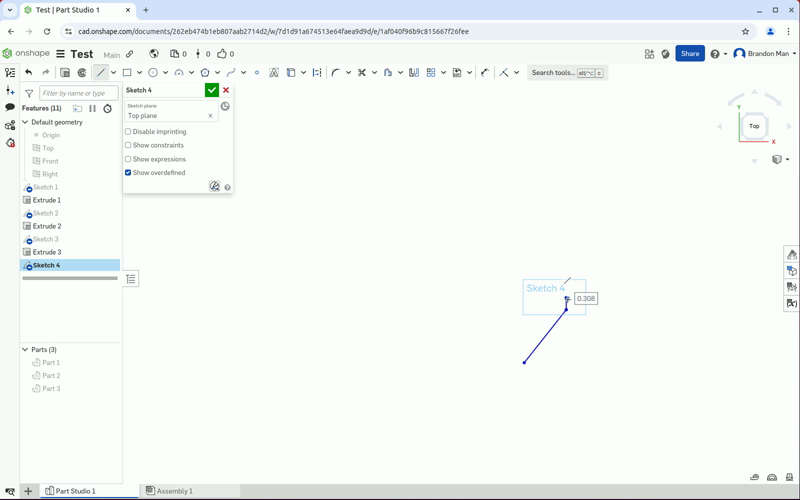
key_down(shift)
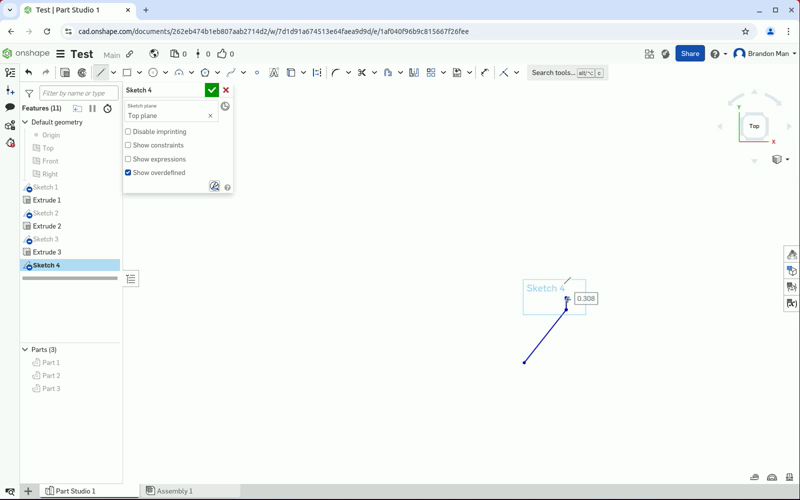
mouse_move(589, 299)
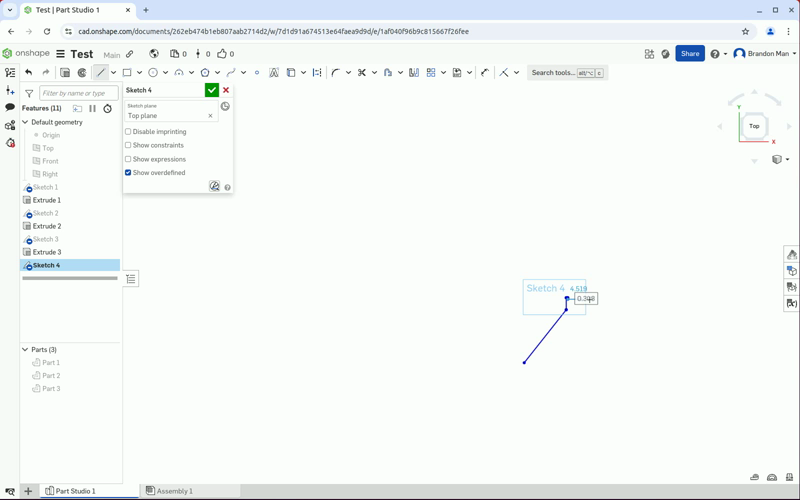
mouse_move(568, 299)
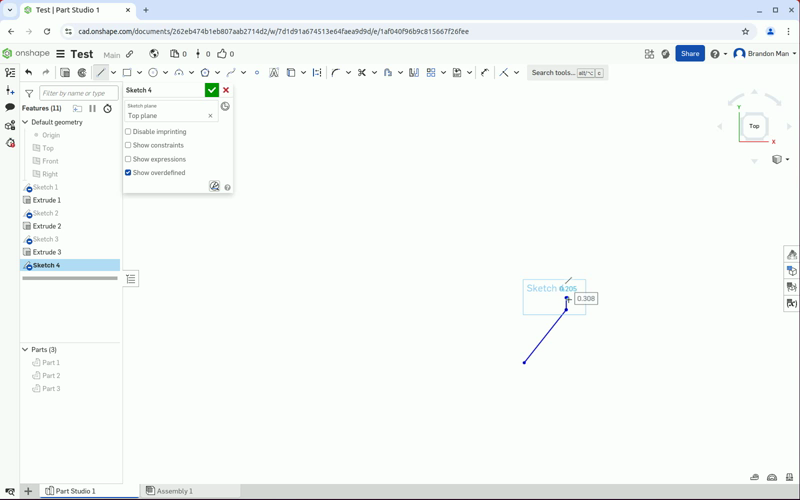
scroll(6)
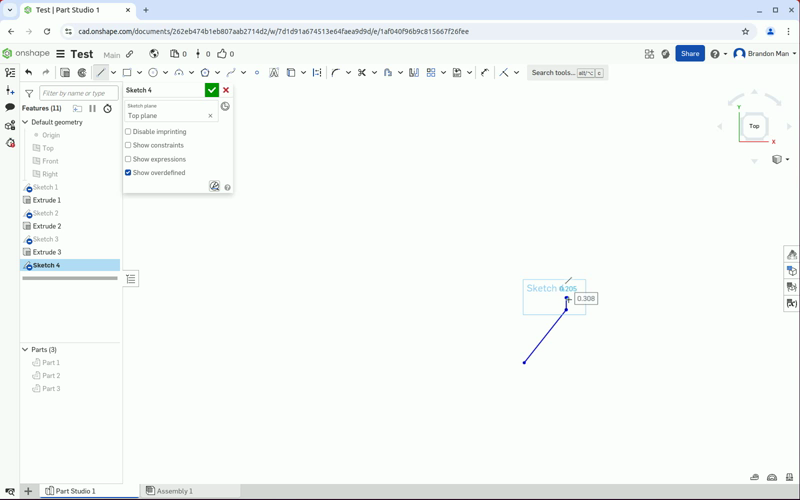
scroll(6)
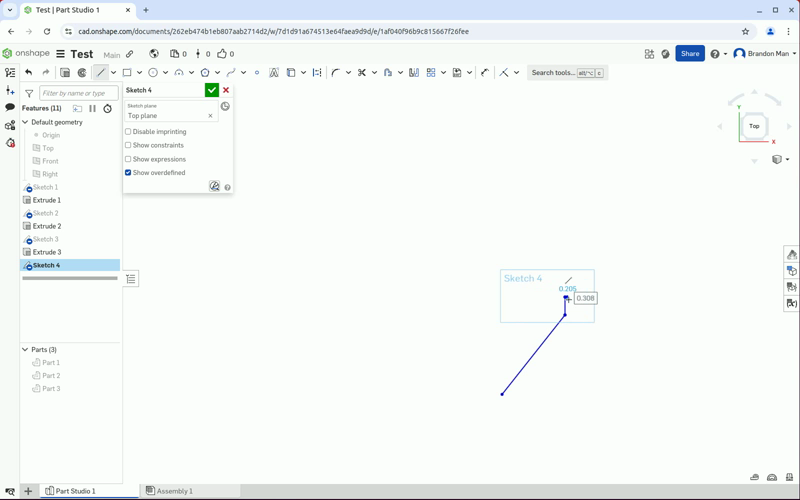
scroll(6)
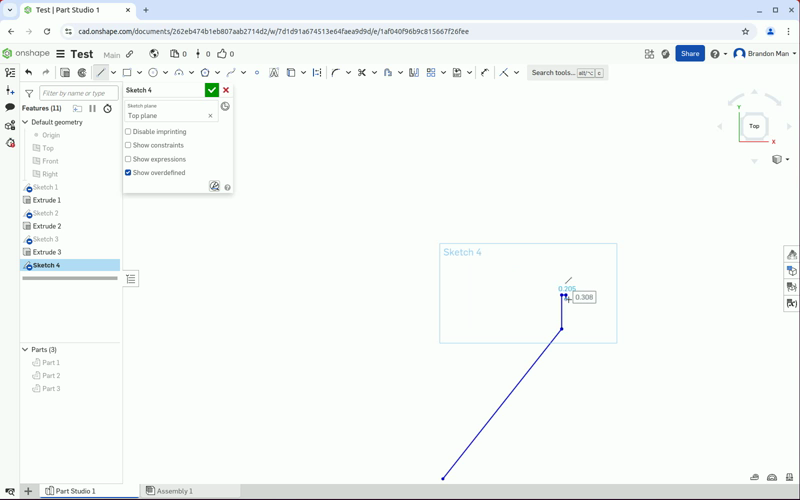
scroll(6)
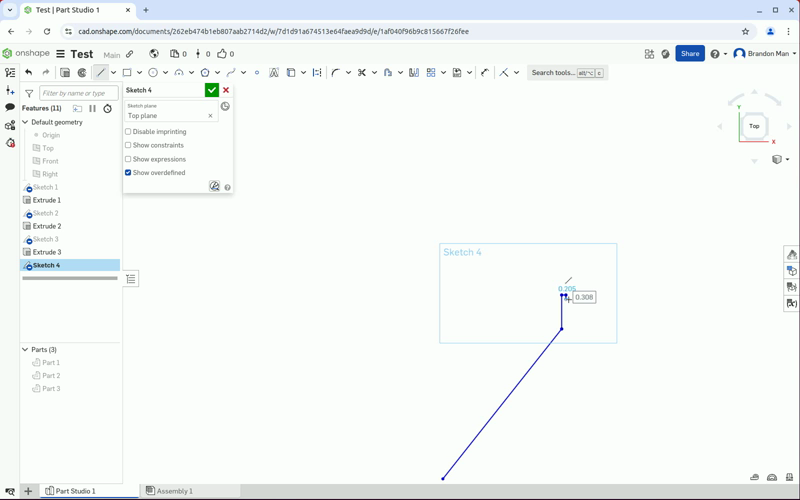
scroll(6)
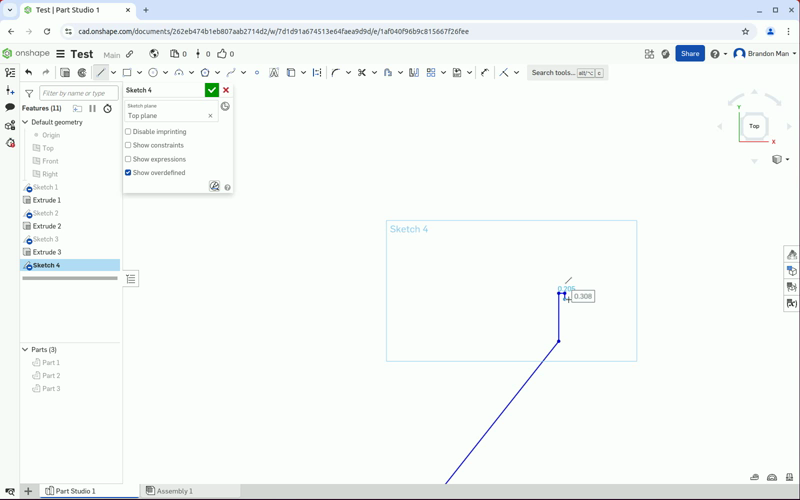
scroll(6)
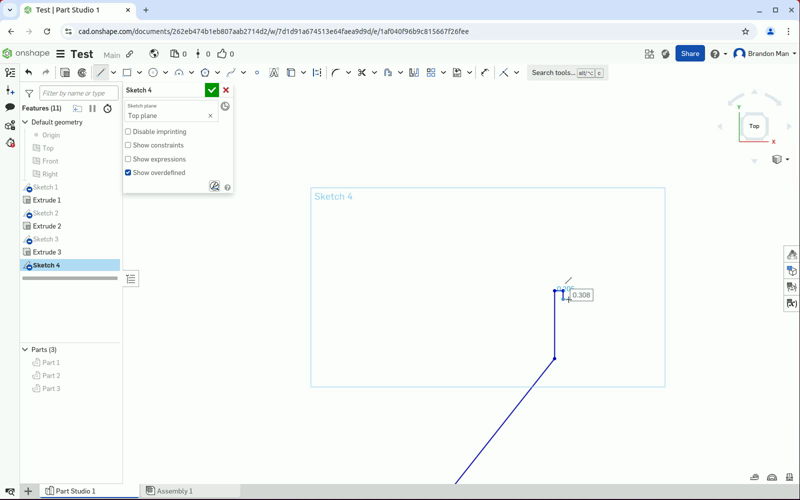
scroll(6)
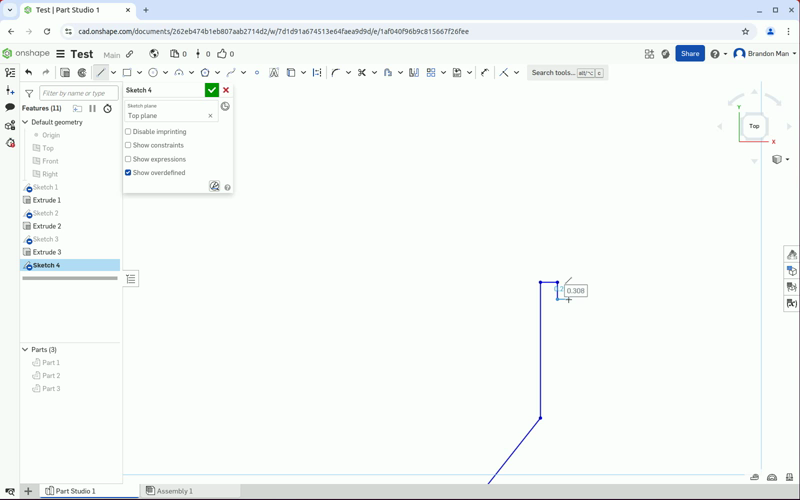
click(568, 299)
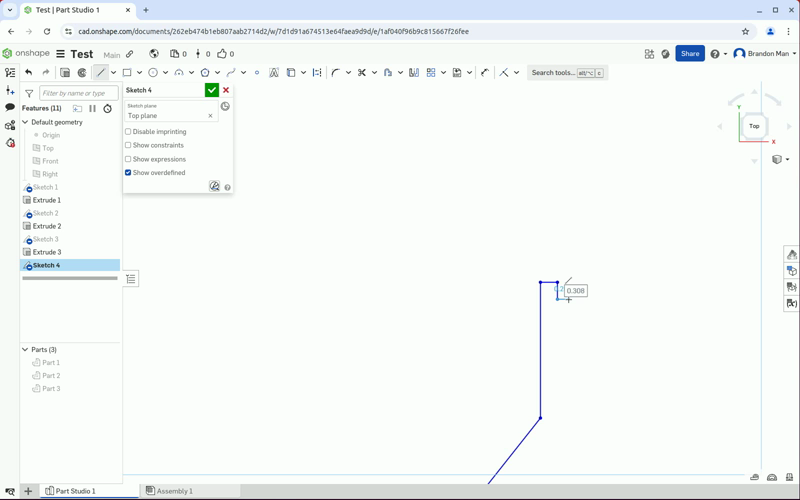
scroll(-6)
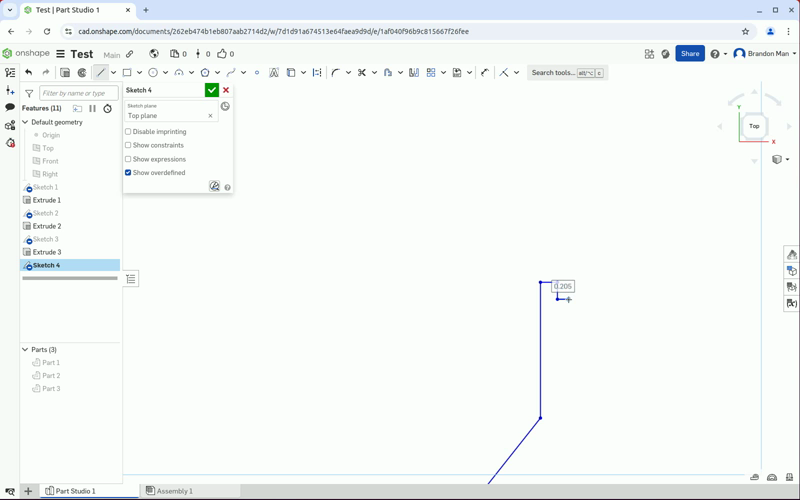
scroll(-6)
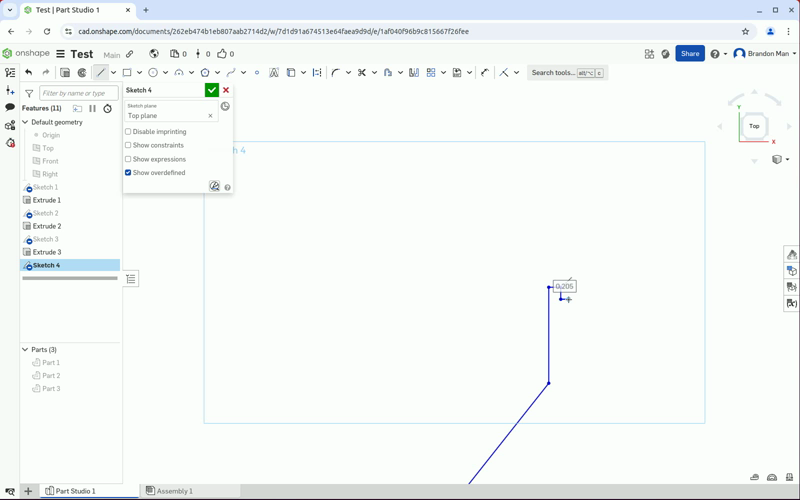
scroll(-6)
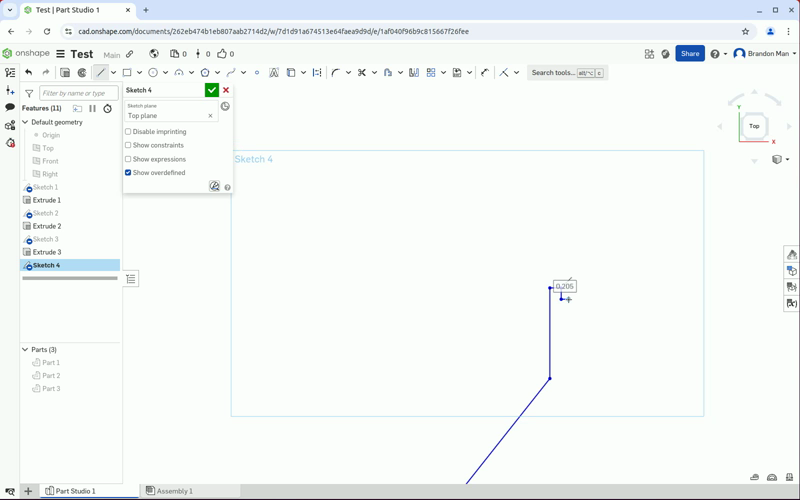
scroll(-6)
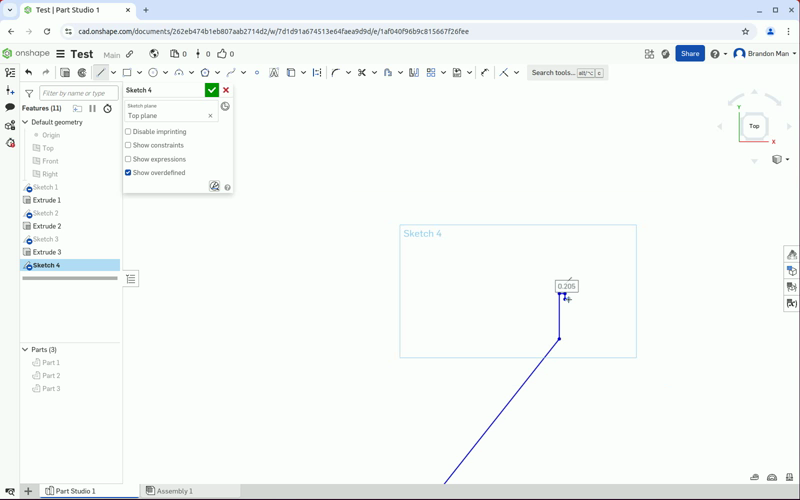
scroll(-6)
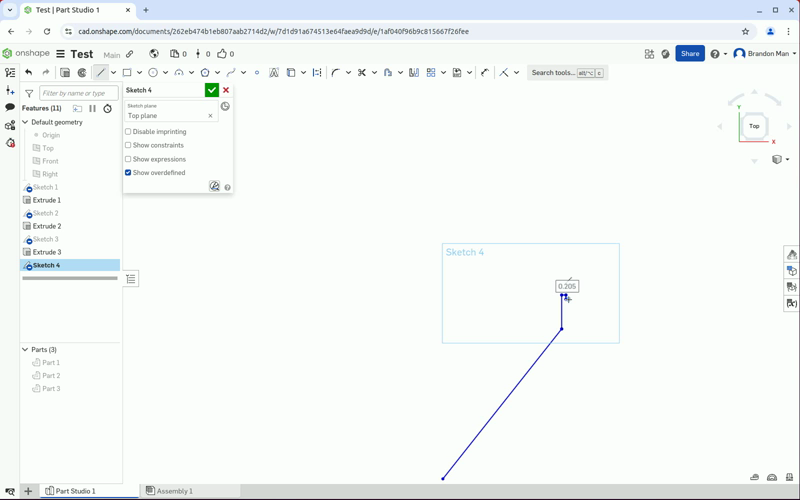
scroll(-6)
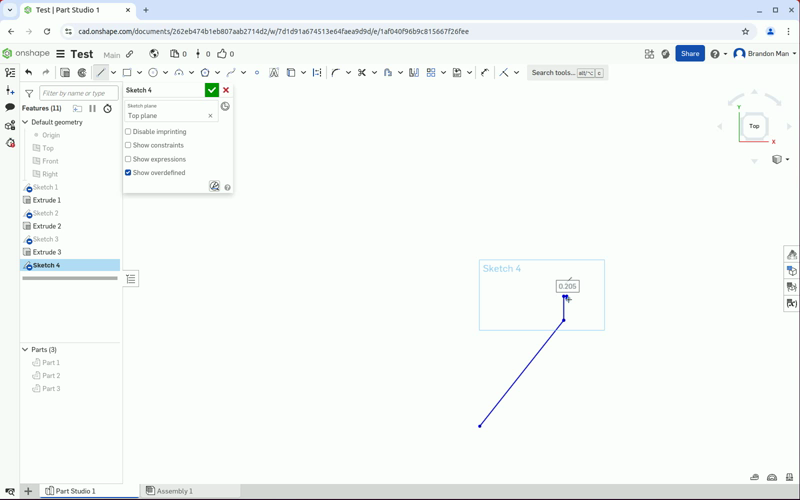
scroll(-6)
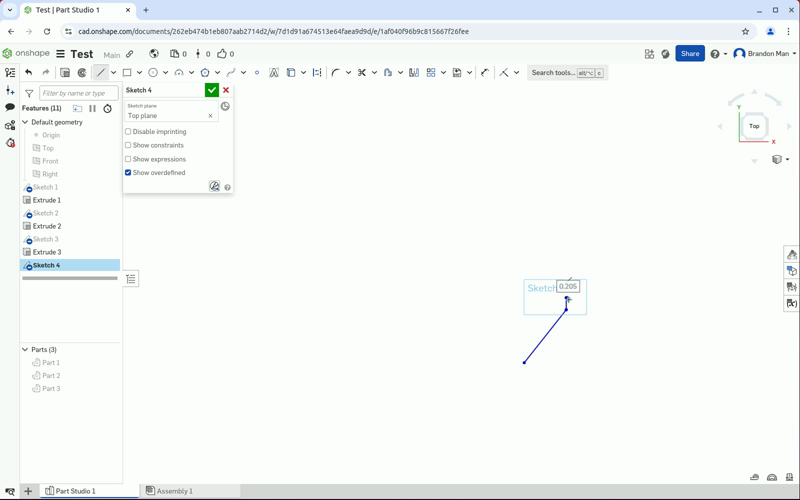
key_up(shift)
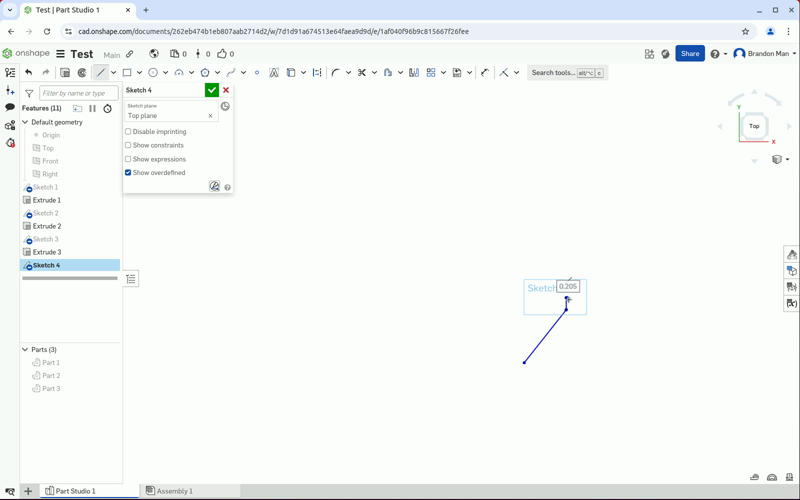
key_down(shift)
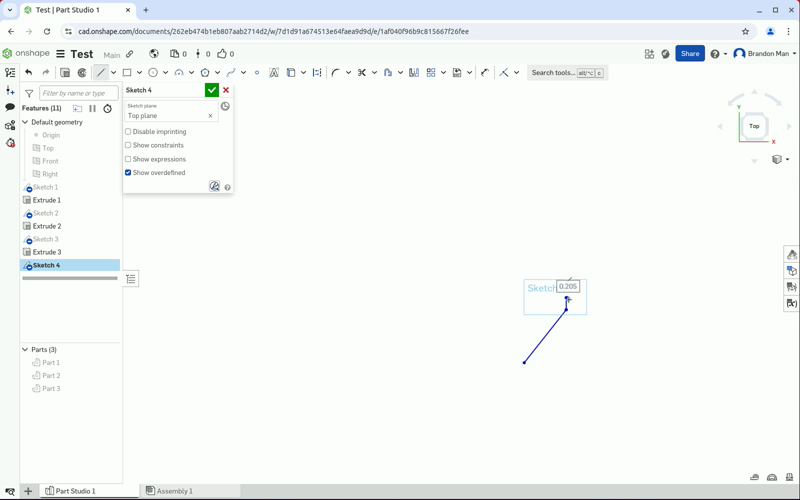
mouse_move(589, 299)
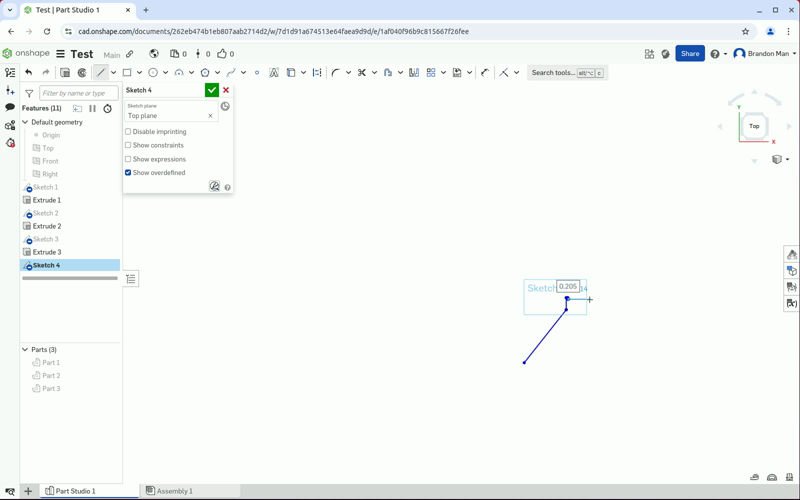
mouse_move(573, 296)
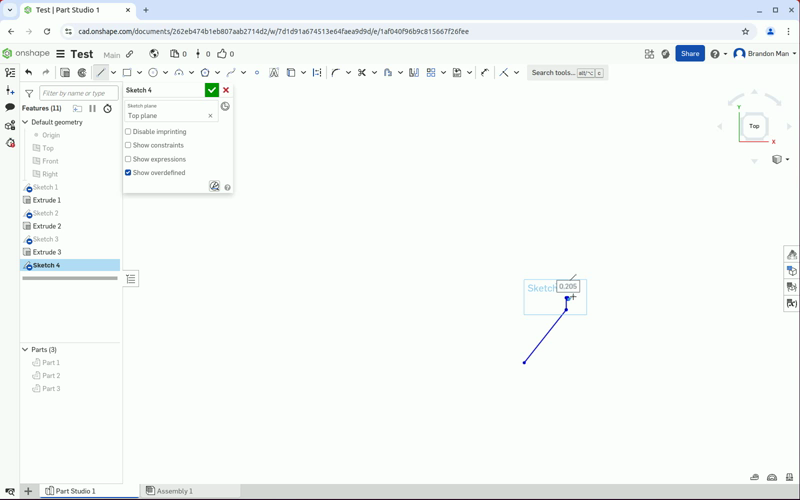
scroll(6)
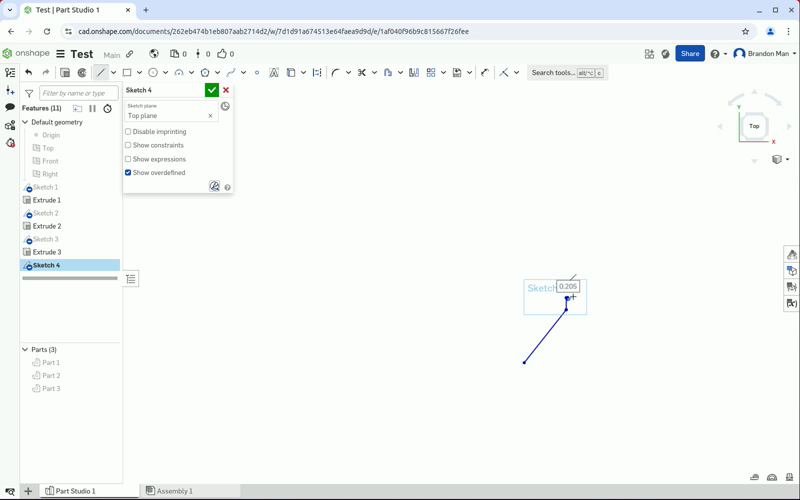
scroll(6)
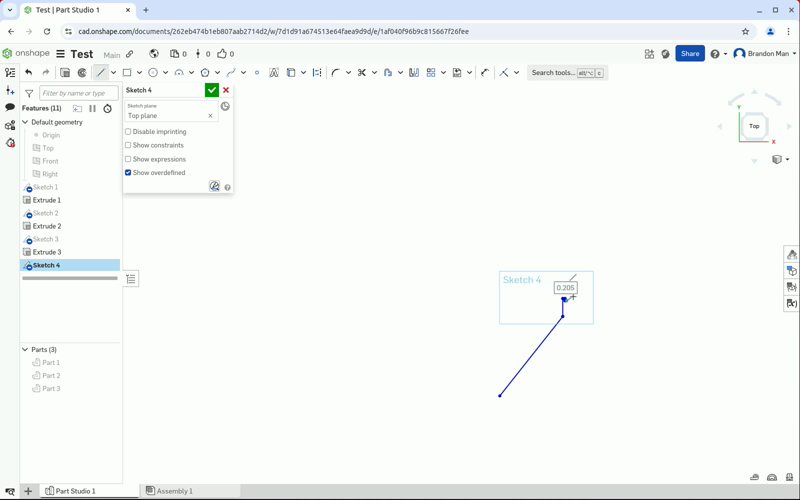
scroll(6)
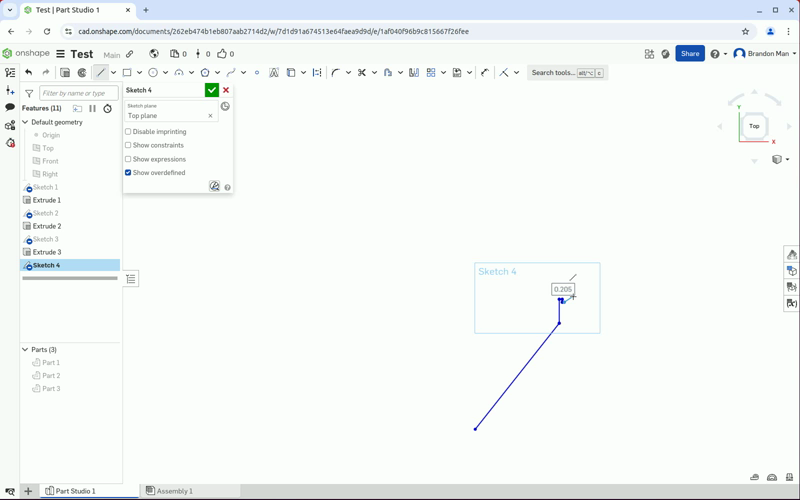
scroll(6)
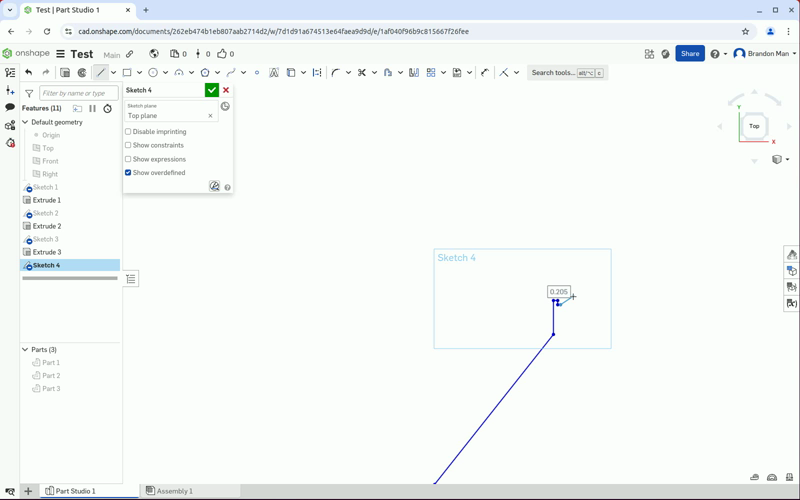
scroll(6)
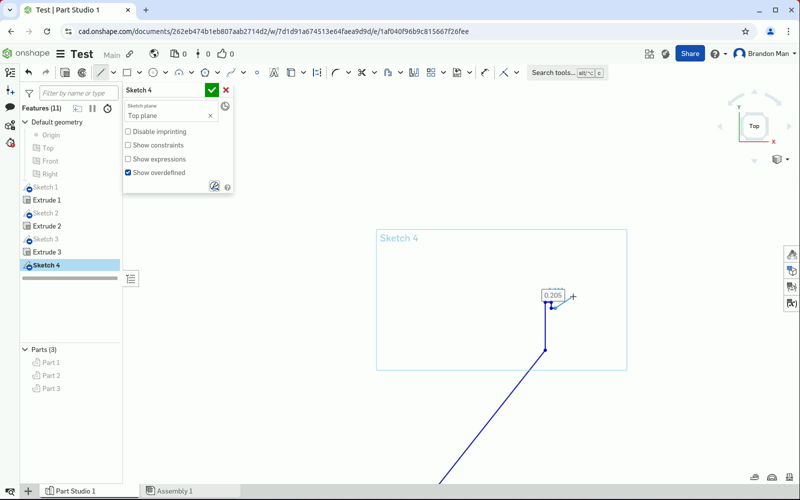
scroll(6)
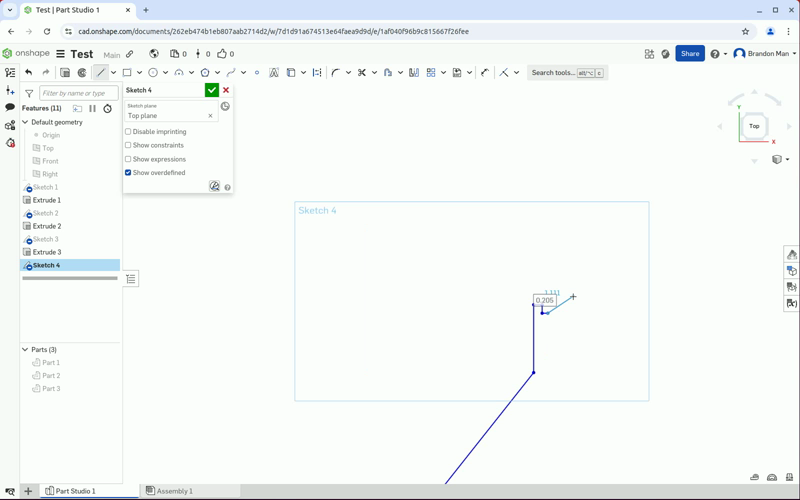
scroll(6)
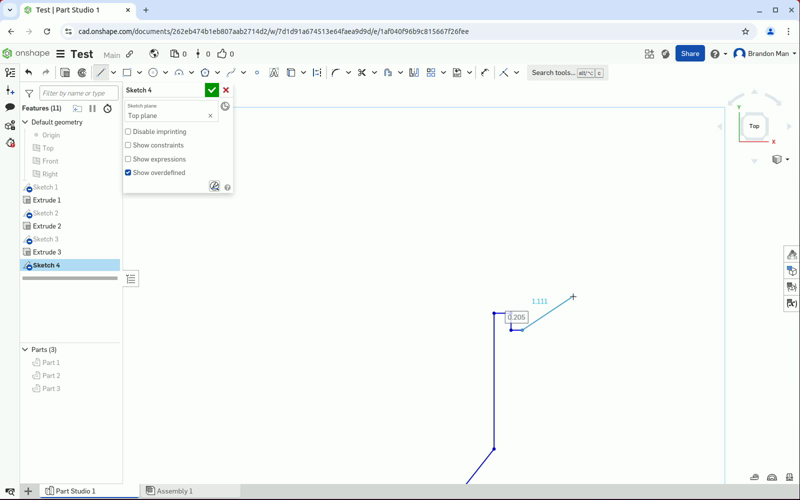
click(573, 296)
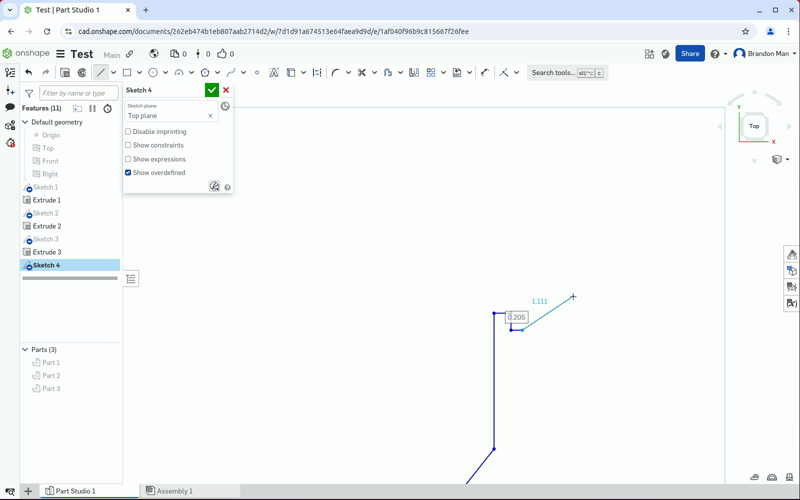
scroll(-6)
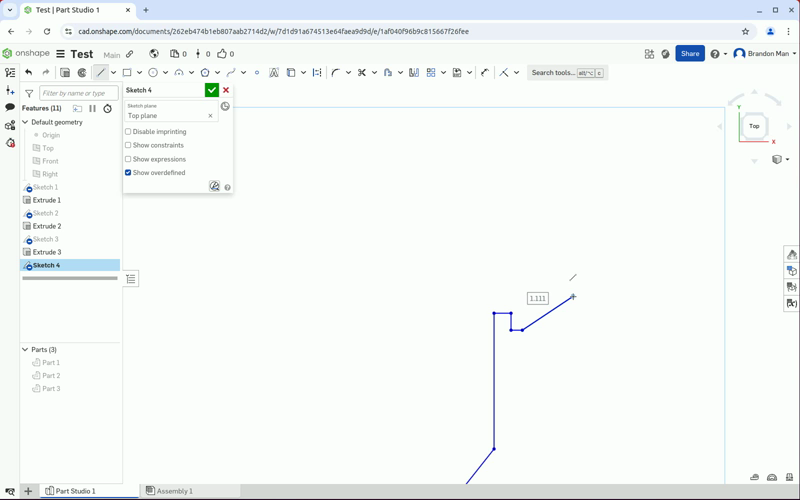
scroll(-6)
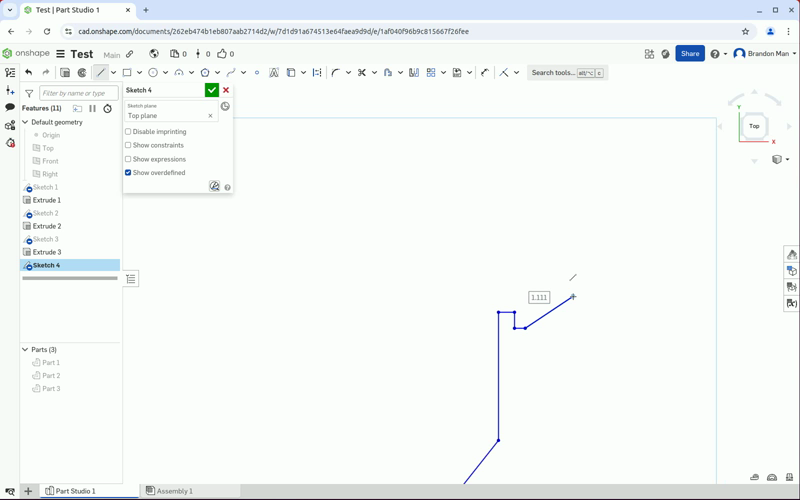
scroll(-6)
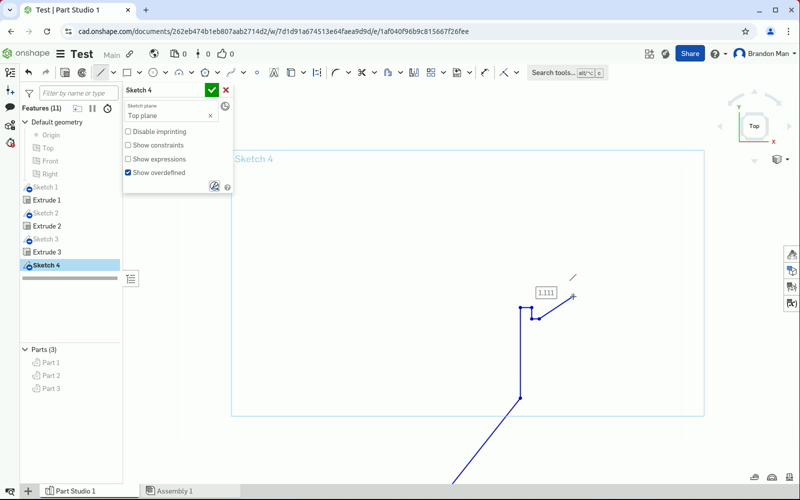
scroll(-6)
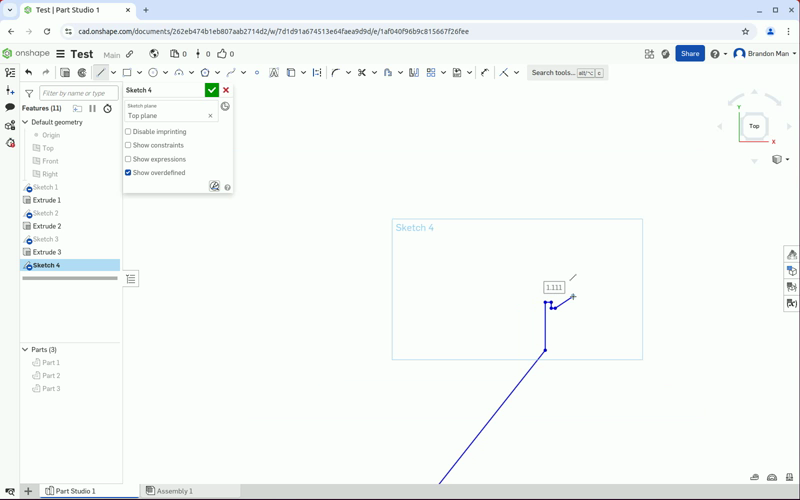
scroll(-6)
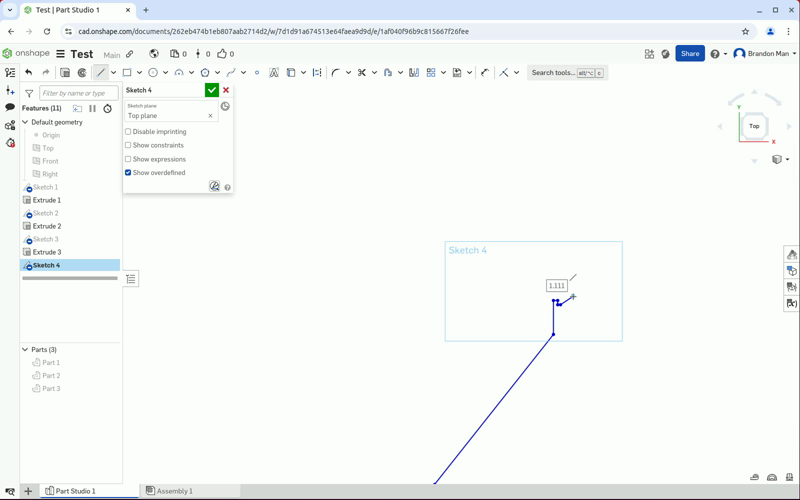
scroll(-6)
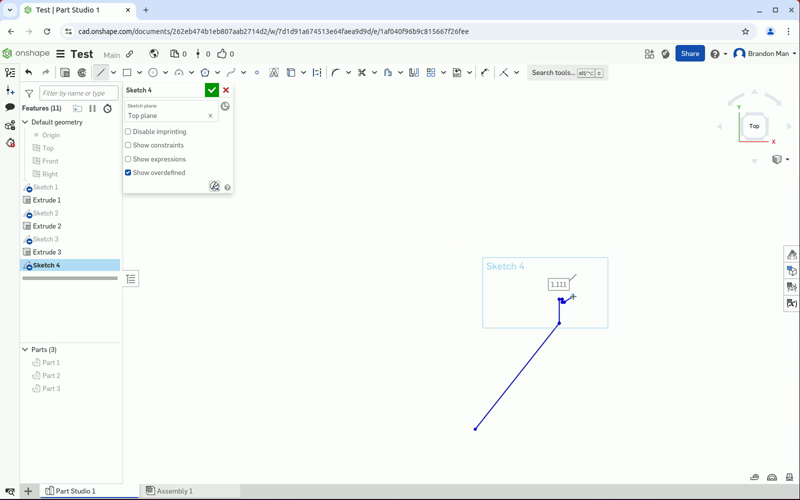
scroll(-6)
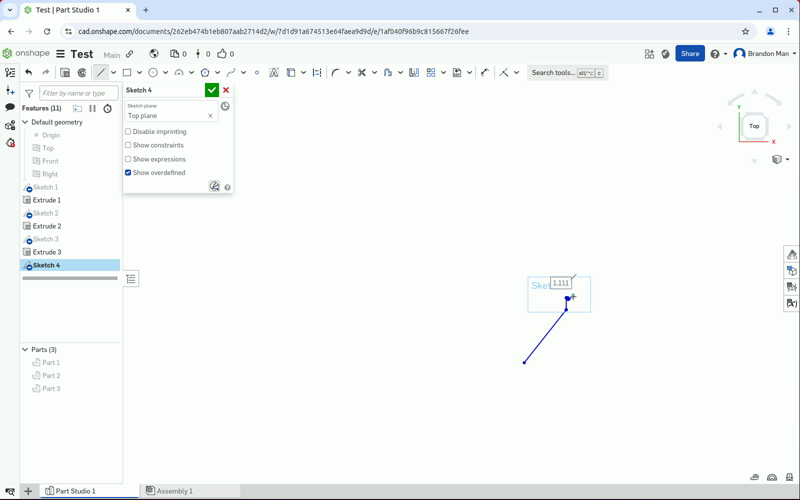
key_up(shift)
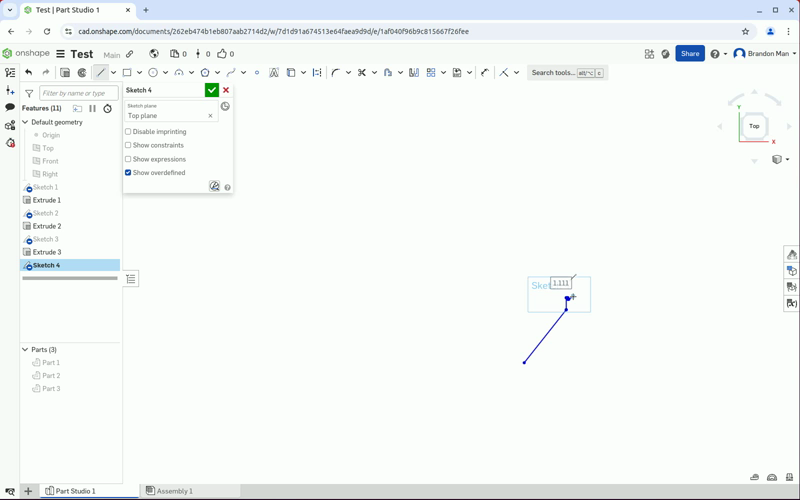
key_down(shift)
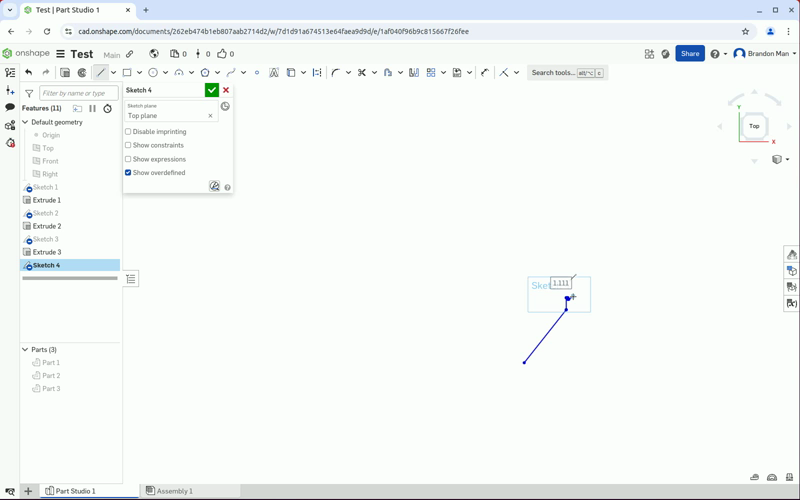
mouse_move(589, 296)
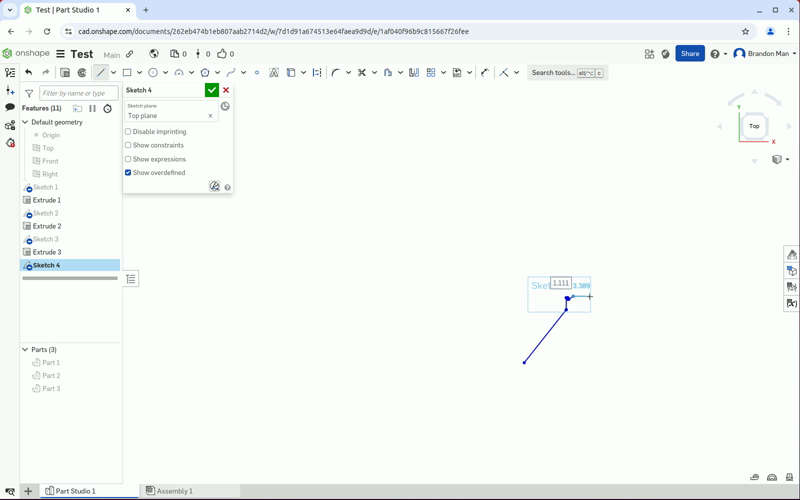
mouse_move(573, 288)
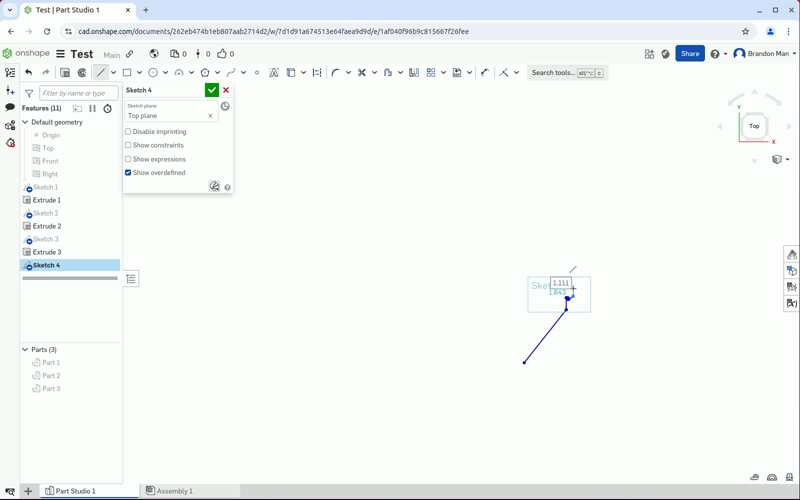
click(573, 288)
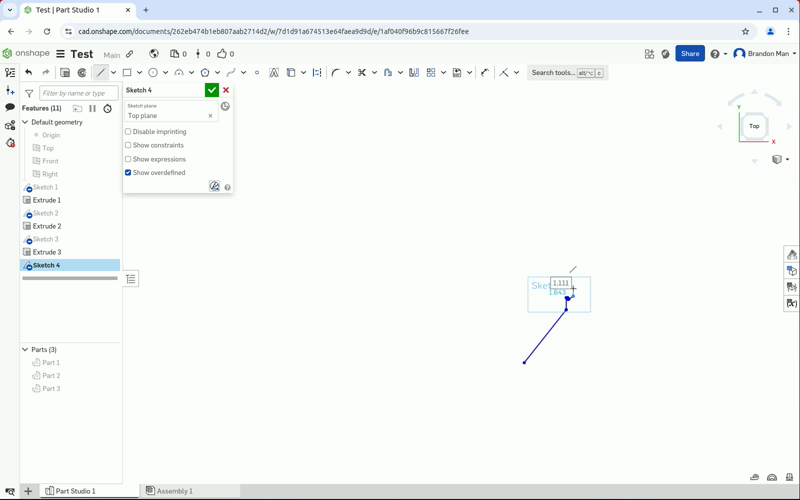
key_up(shift)
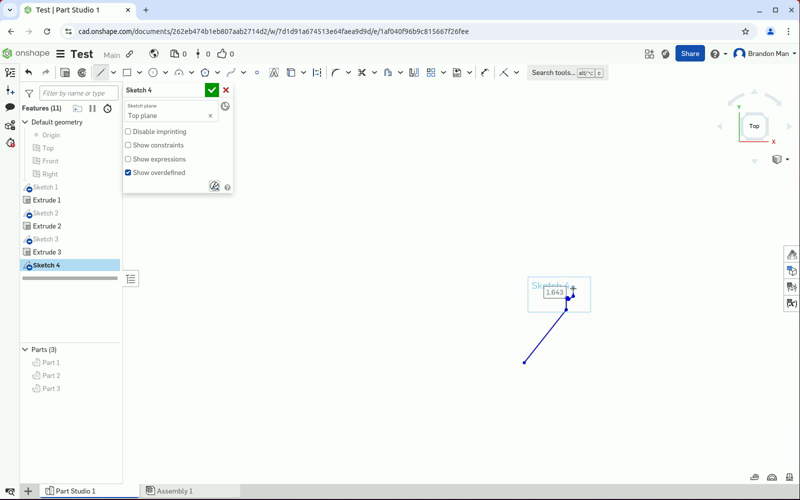
key_down(shift)
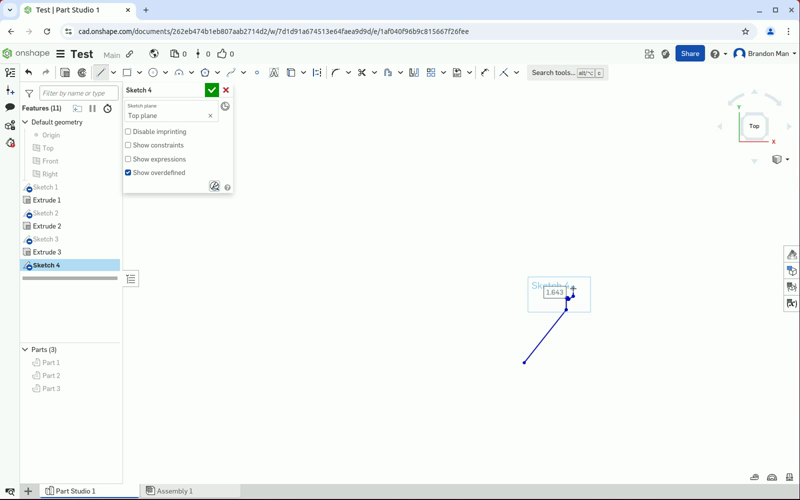
mouse_move(589, 288)
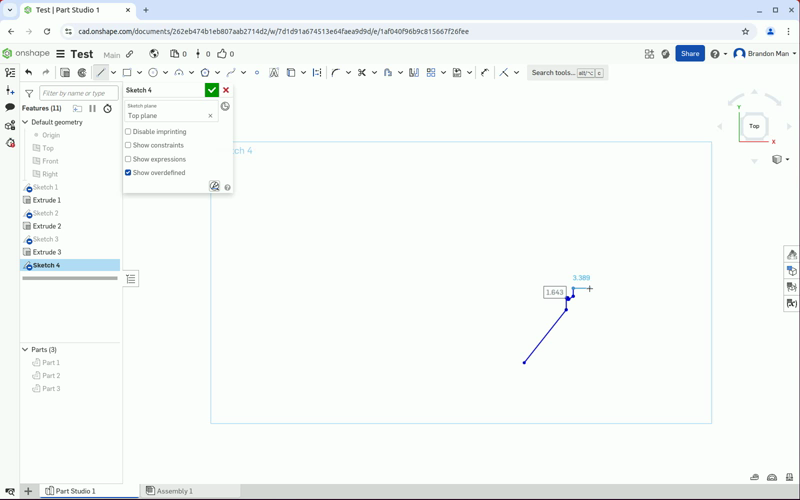
mouse_move(524, 282)
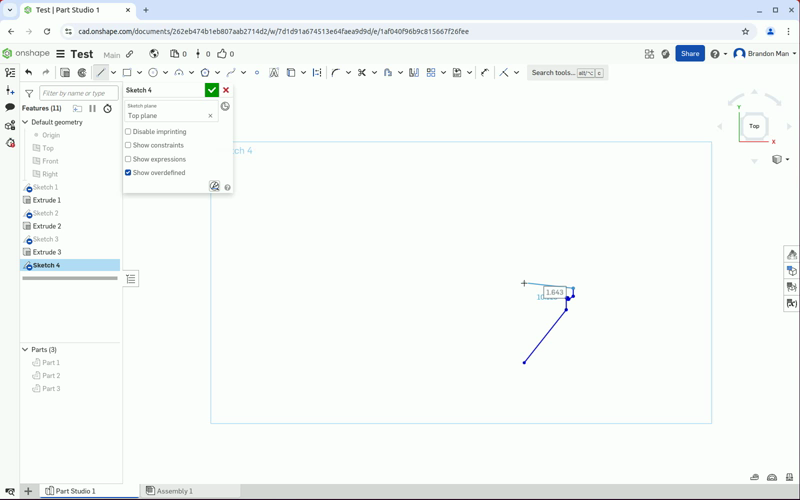
click(524, 282)
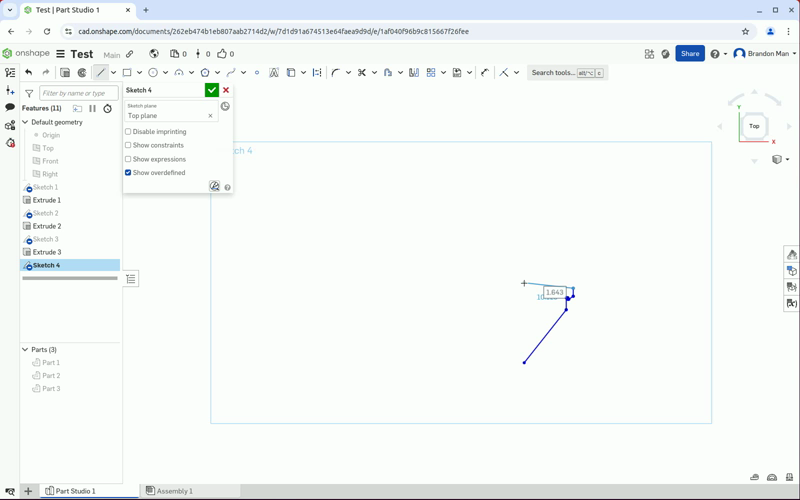
key_up(shift)
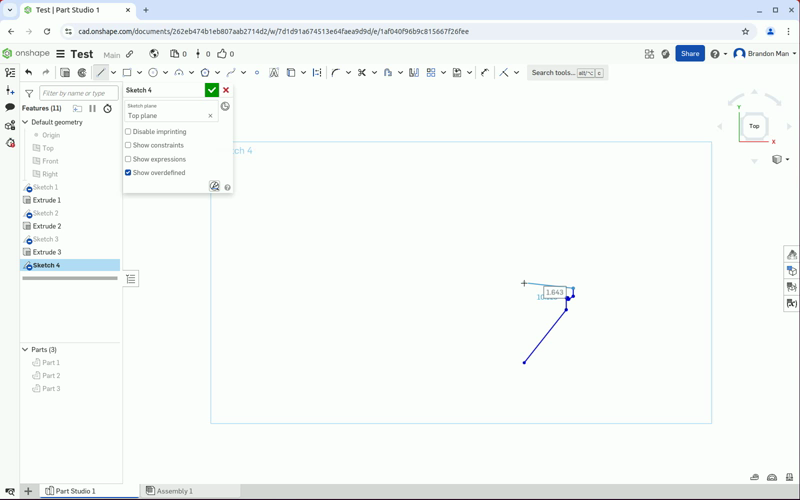
key_down(shift)
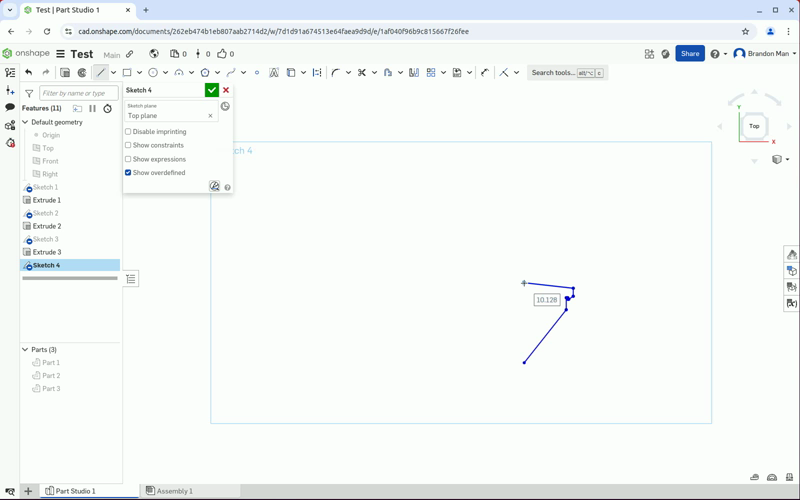
mouse_move(524, 362)
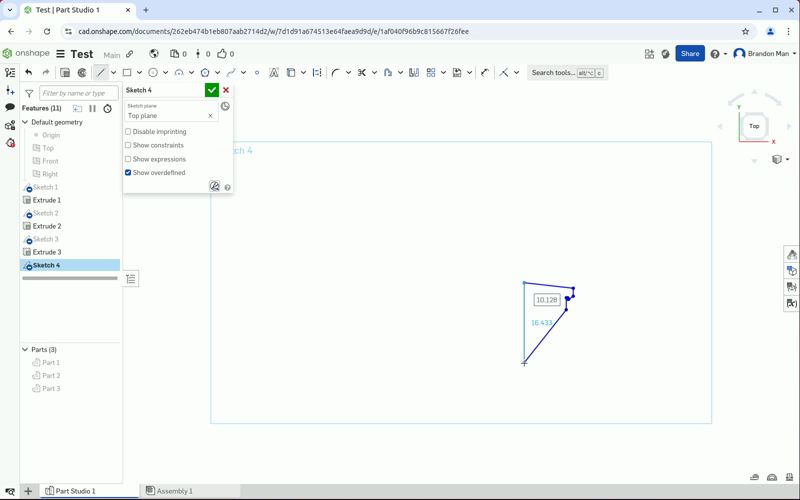
key_up(shift)
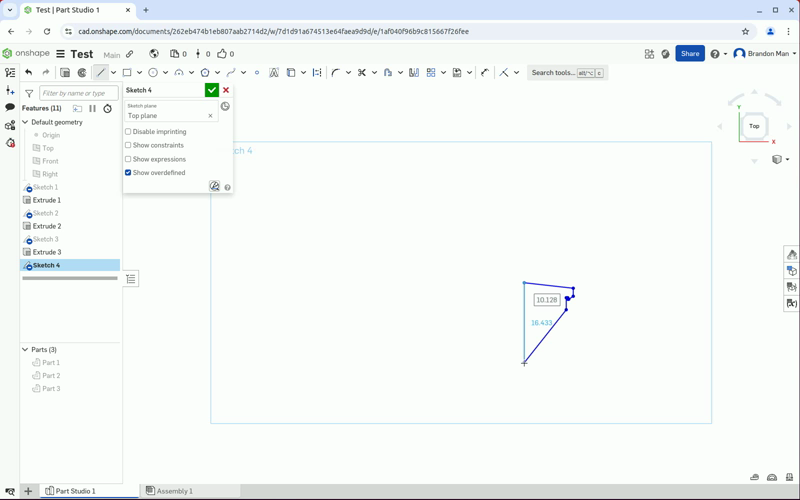
click(524, 362)
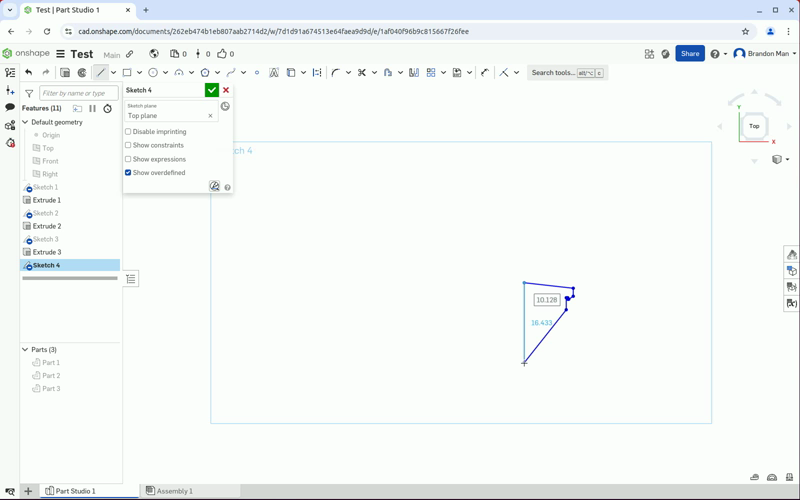
key(esc)
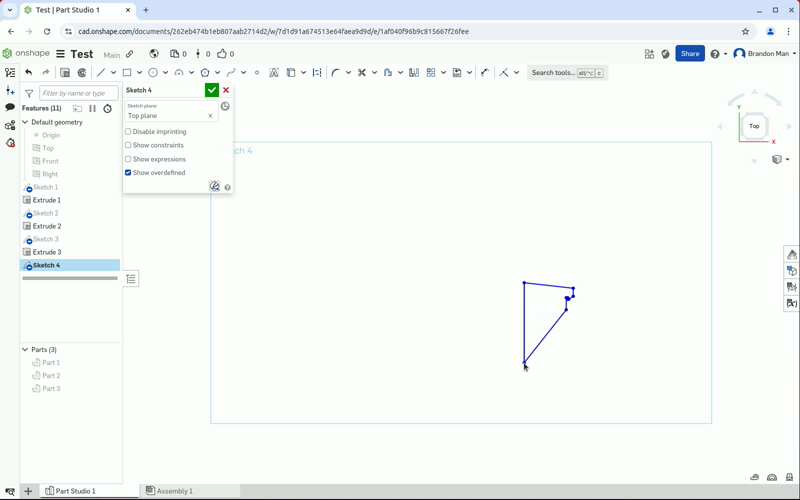
mouse_move(530, 346)
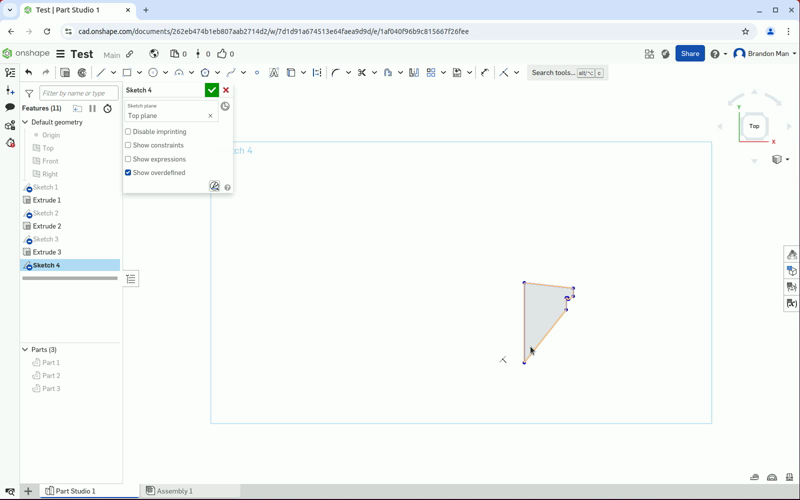
click(530, 346)
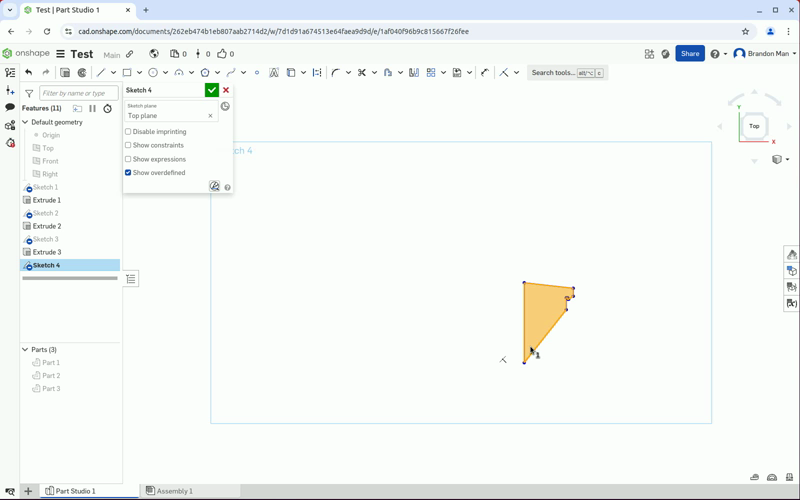
mouse_move(73, 352)
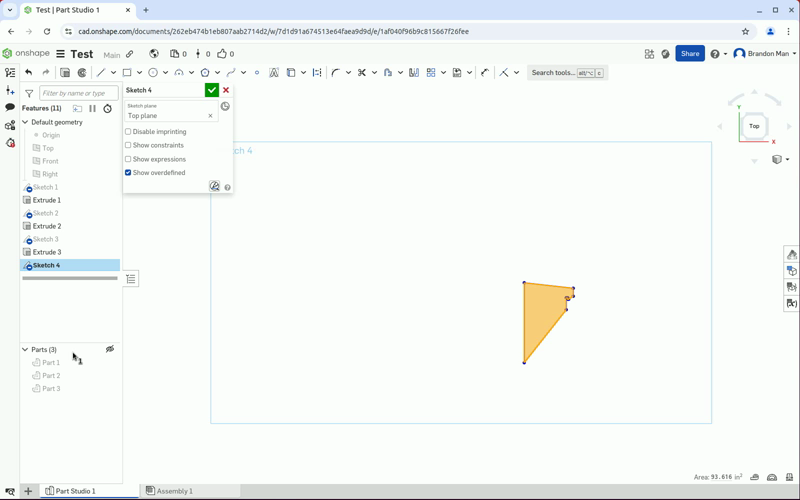
key(shift+y)
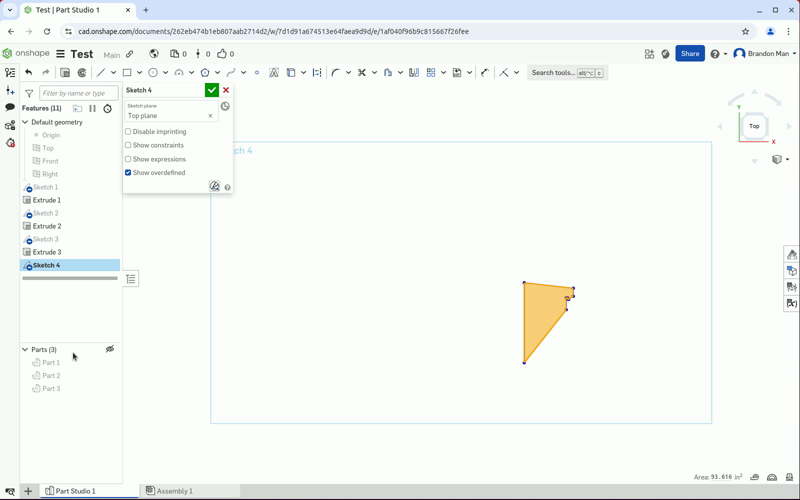
key(shift+e)
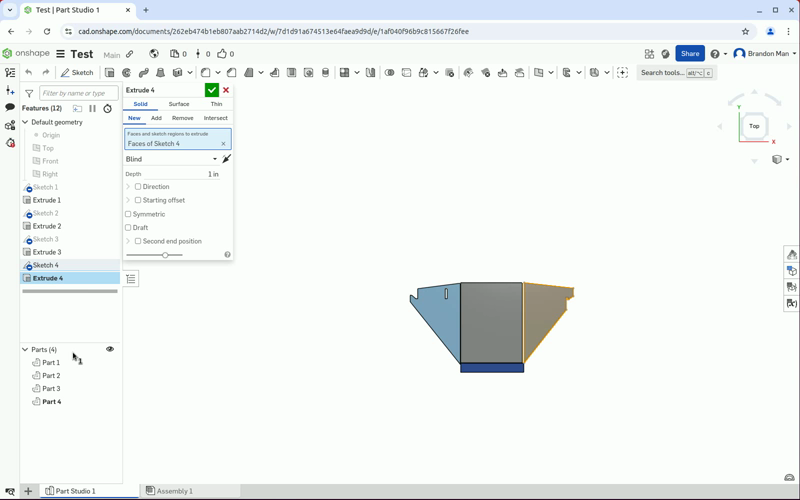
mouse_move(143, 106)
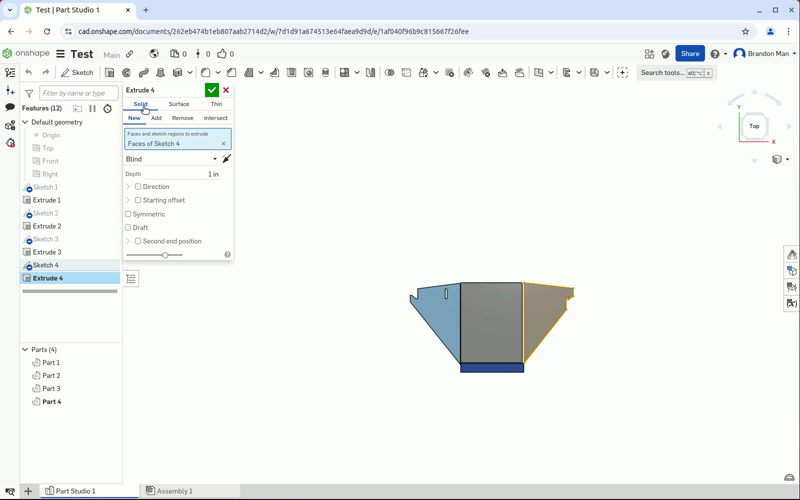
click(143, 106)
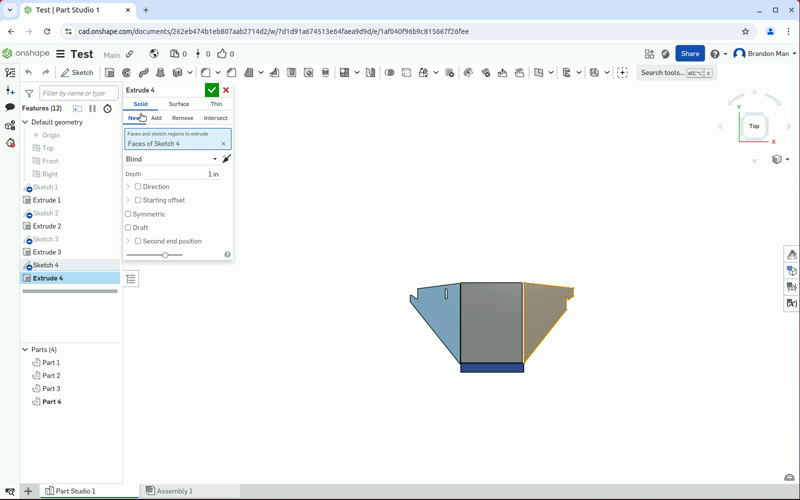
mouse_move(137, 120)
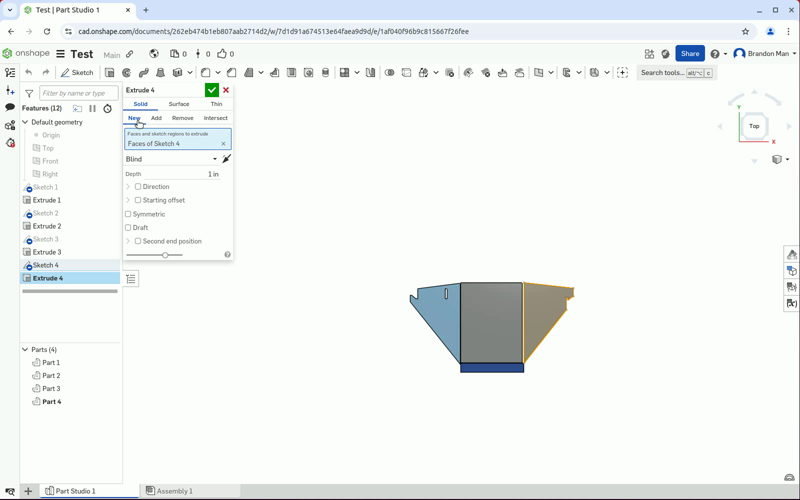
click(137, 120)
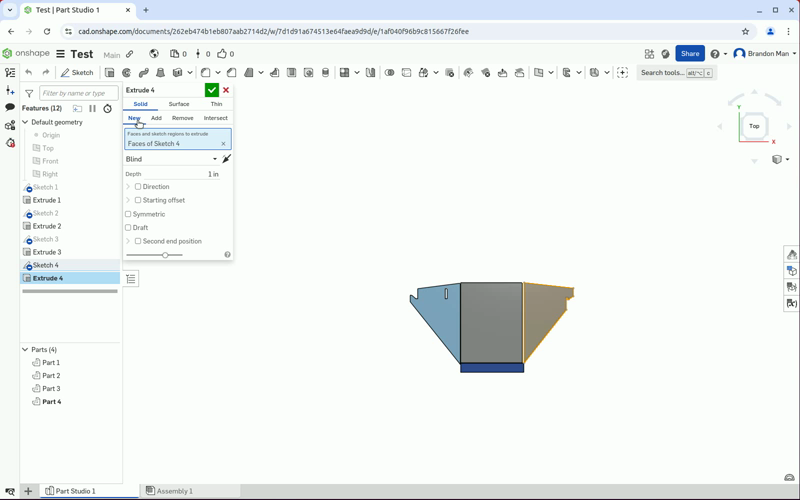
key(tab, 4)
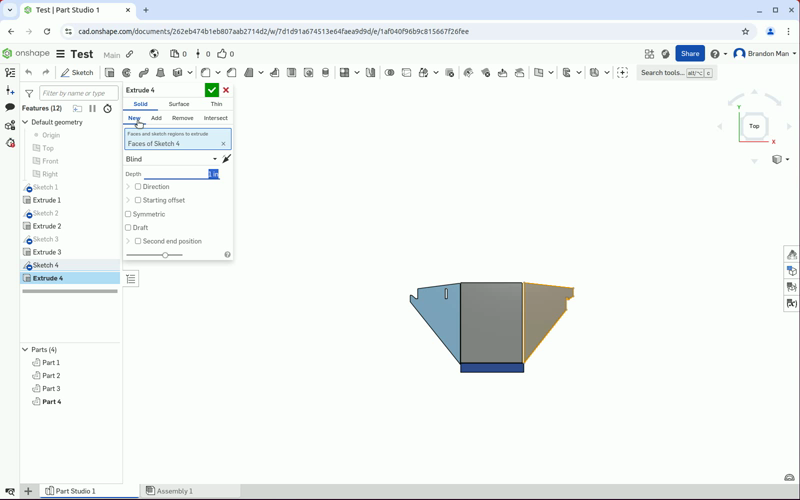
text(-0.241)
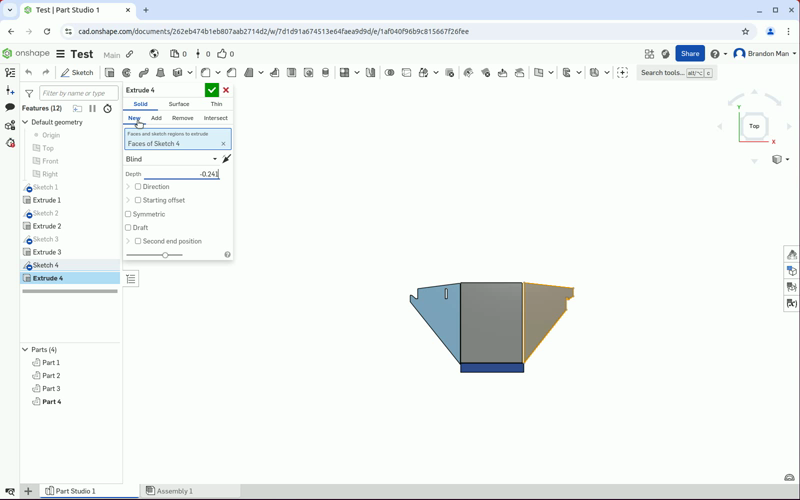
key(enter)
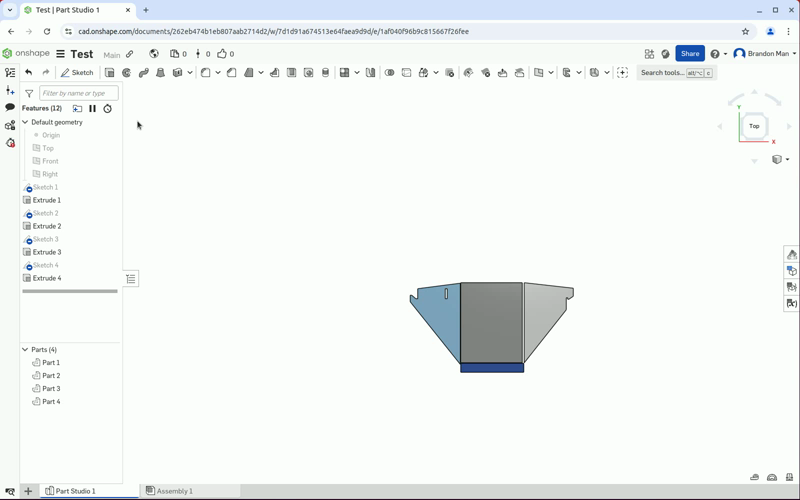
key(shift+h)
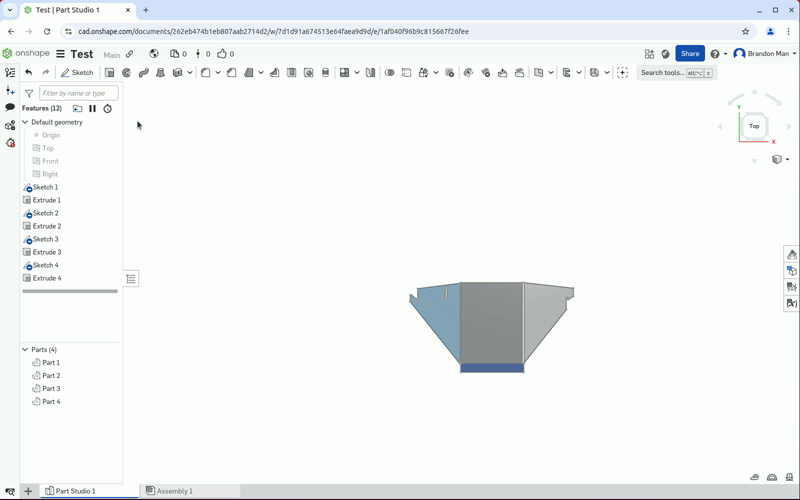
key(shift+h)
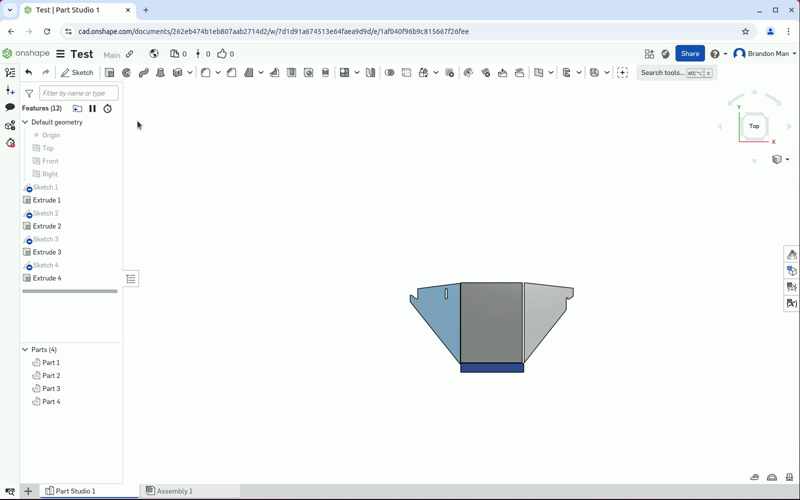
mouse_move(73, 189)
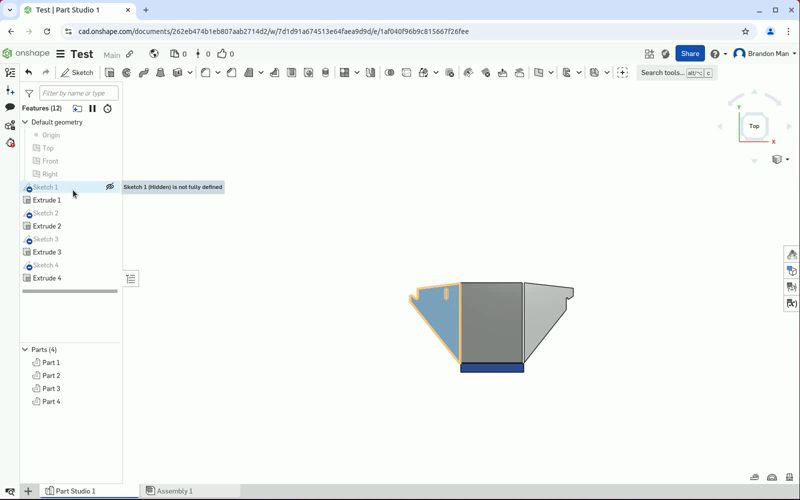
click(73, 189)
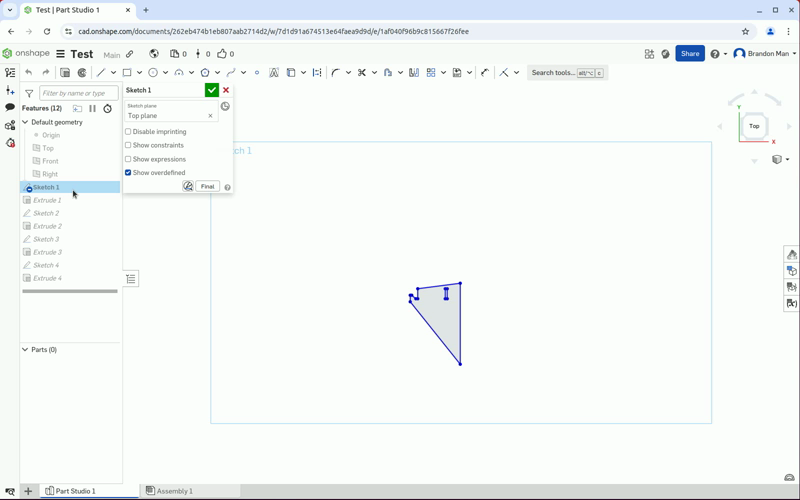
mouse_move(229, 92)
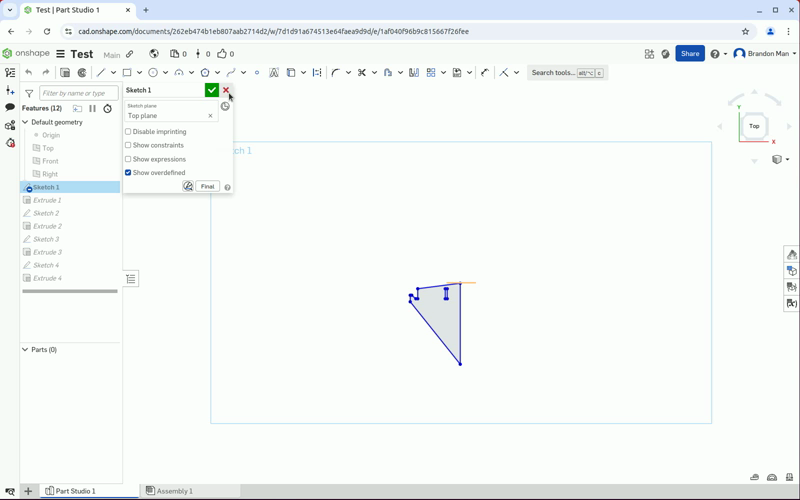
click(229, 92)
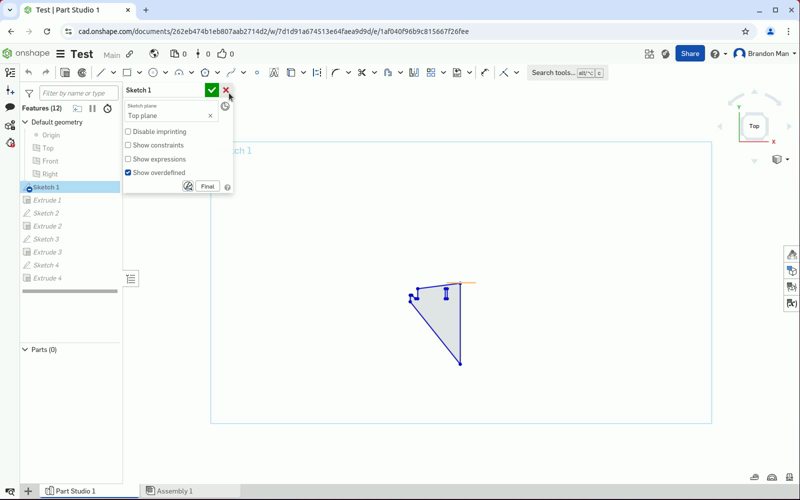
key(shift+s)
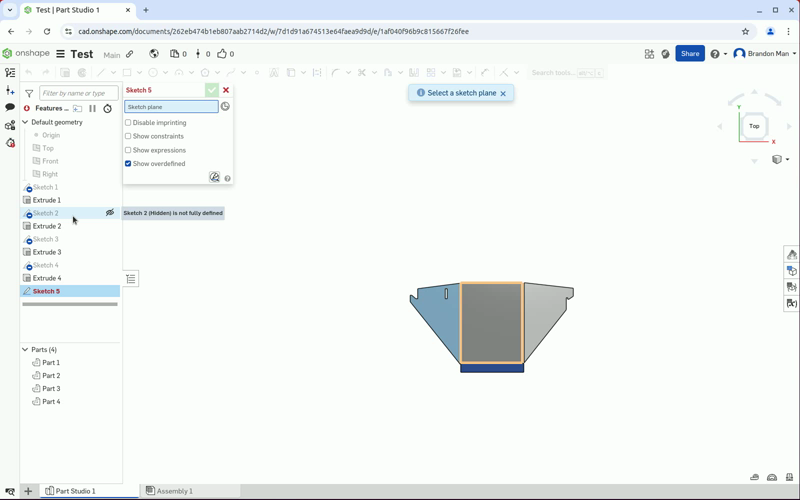
scroll(3)
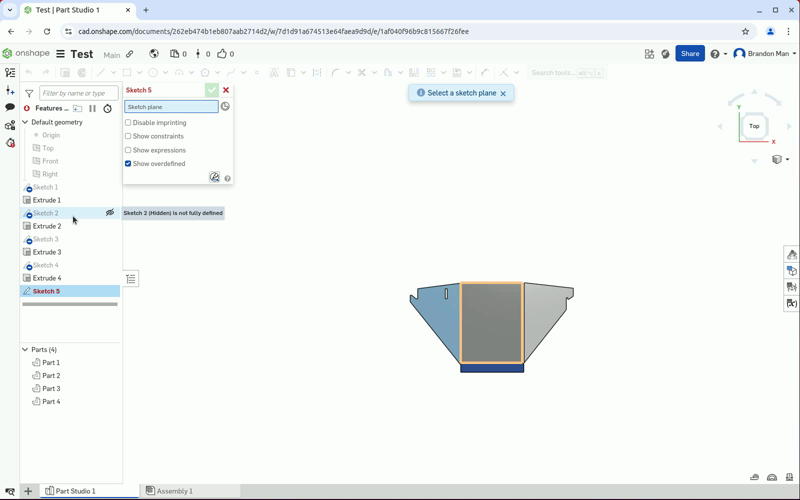
mouse_move(73, 150)
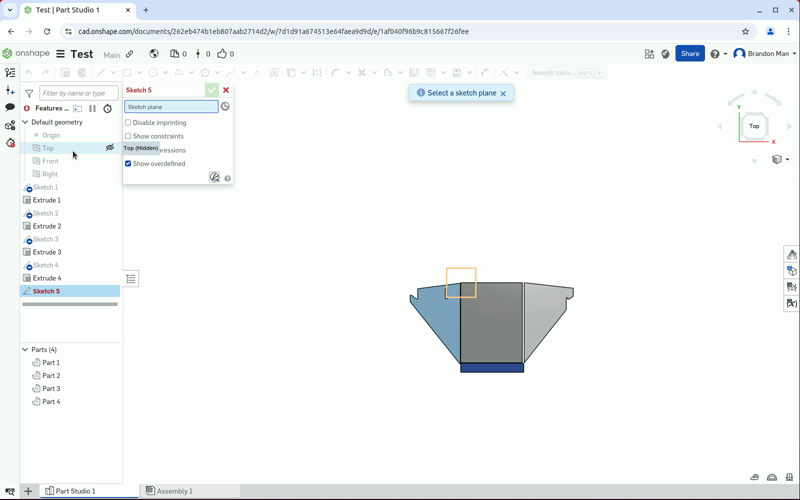
click(73, 150)
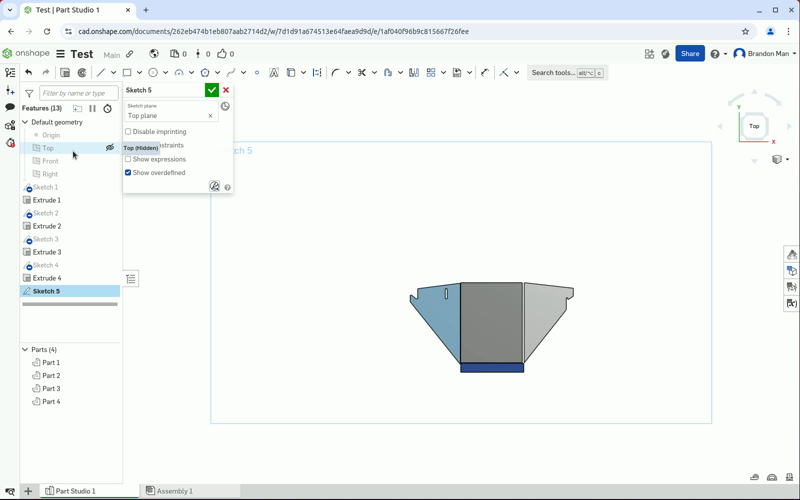
mouse_move(73, 352)
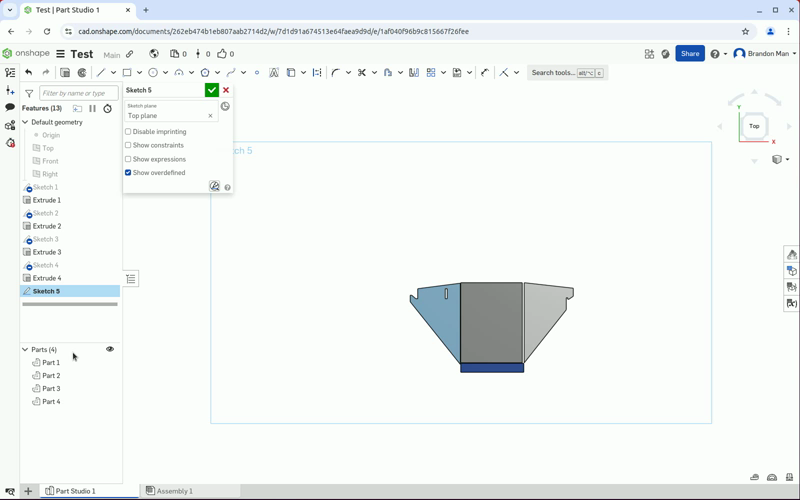
key(y)
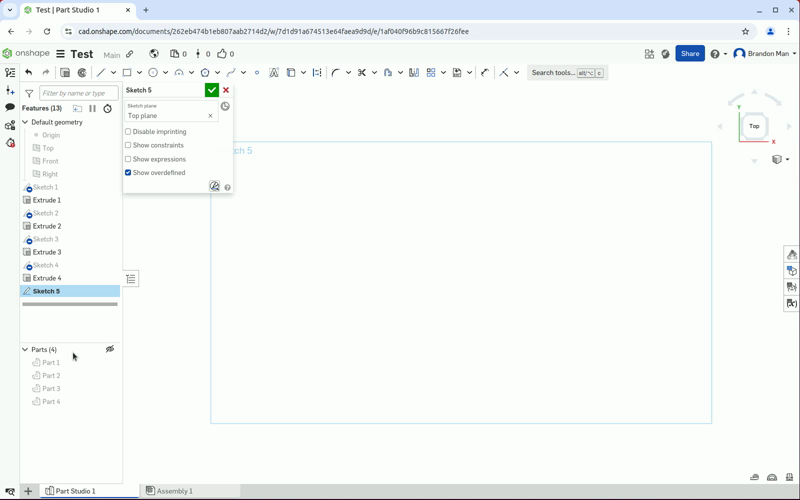
key(l)
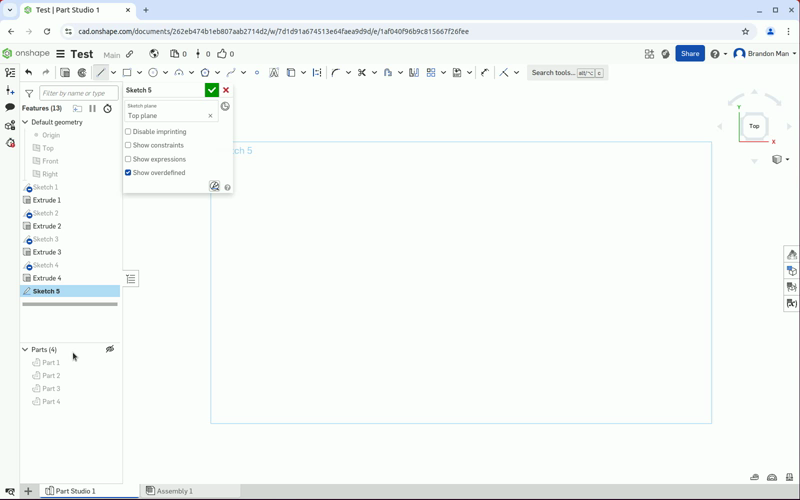
key_down(shift)
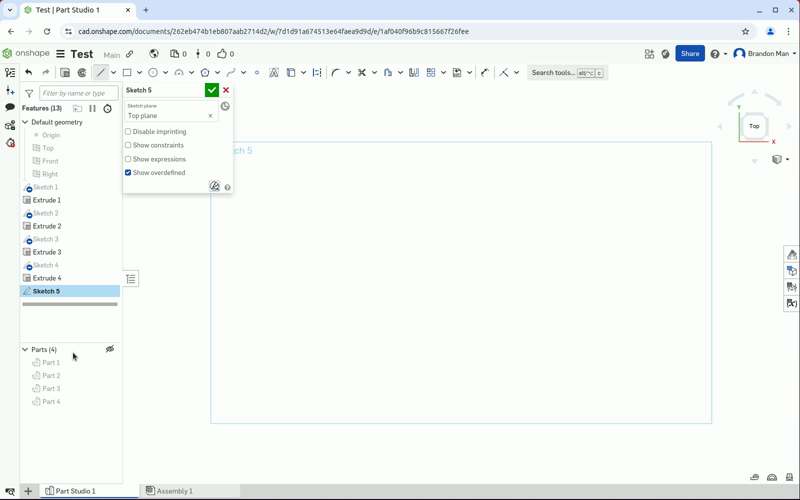
mouse_move(522, 362)
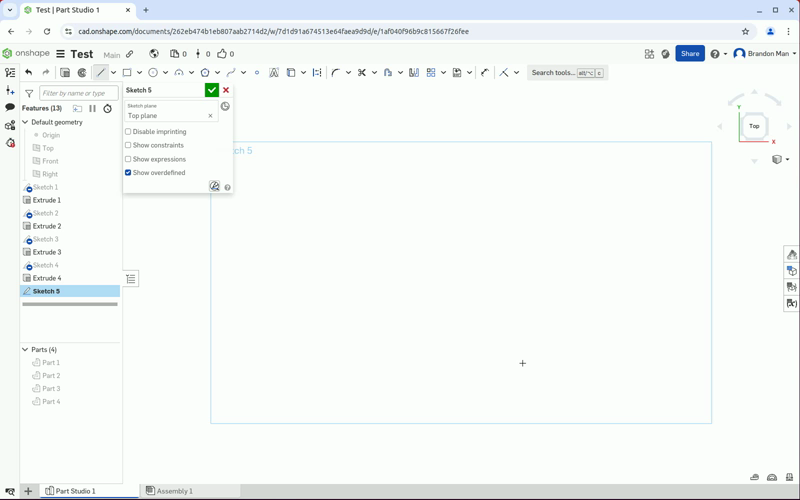
click(522, 362)
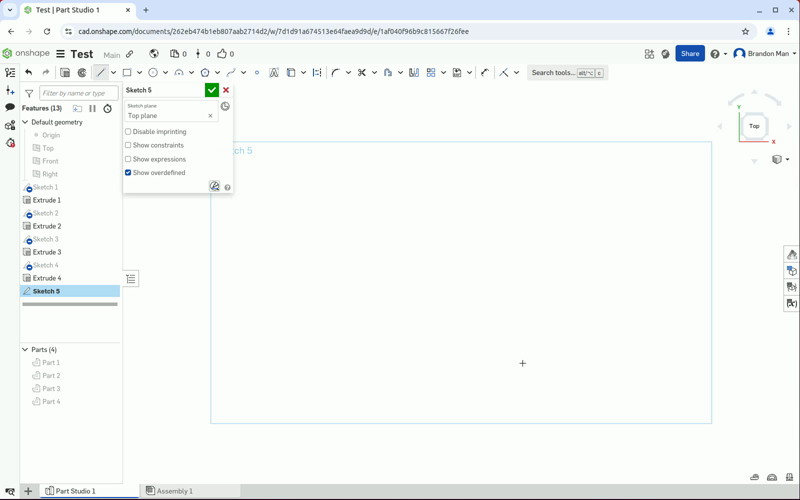
key_up(shift)
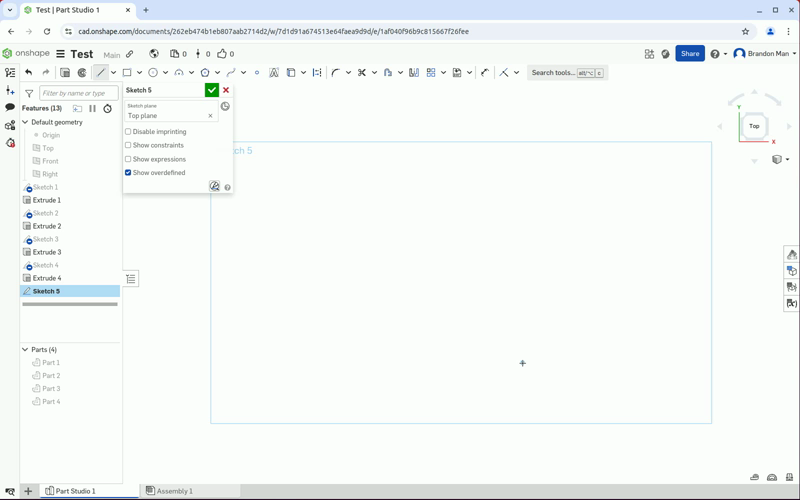
key_down(shift)
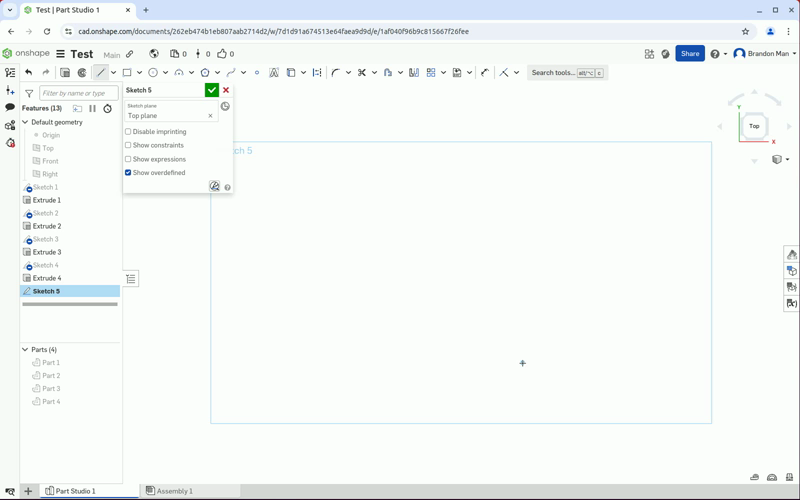
mouse_move(552, 362)
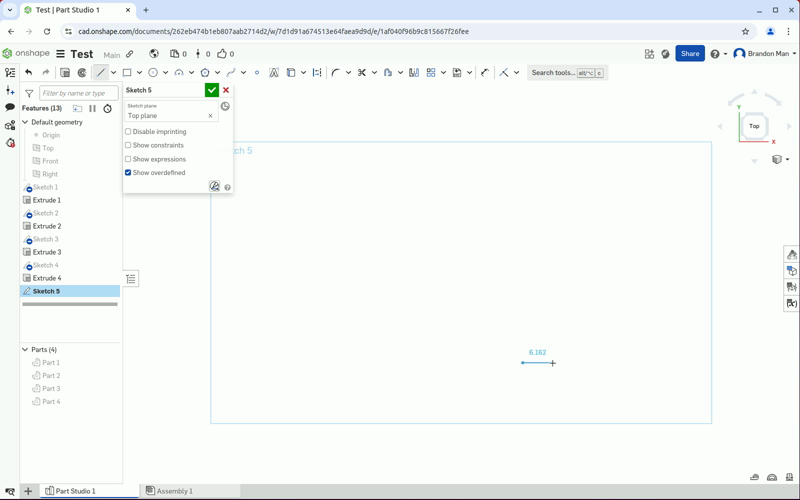
mouse_move(524, 362)
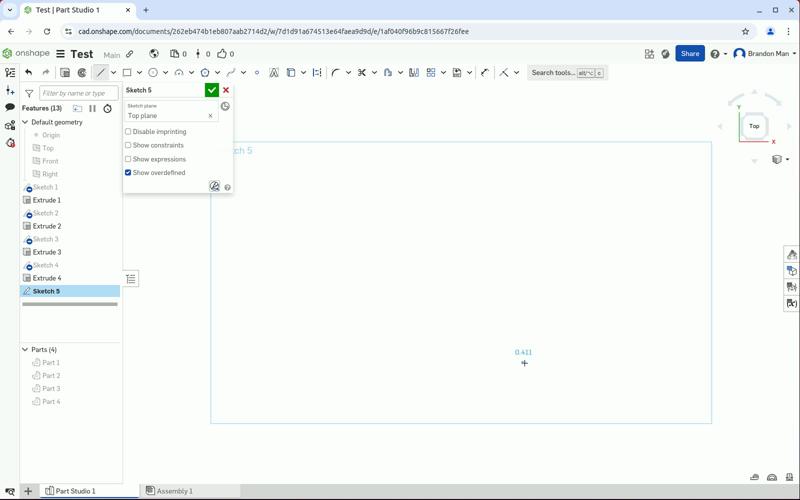
scroll(6)
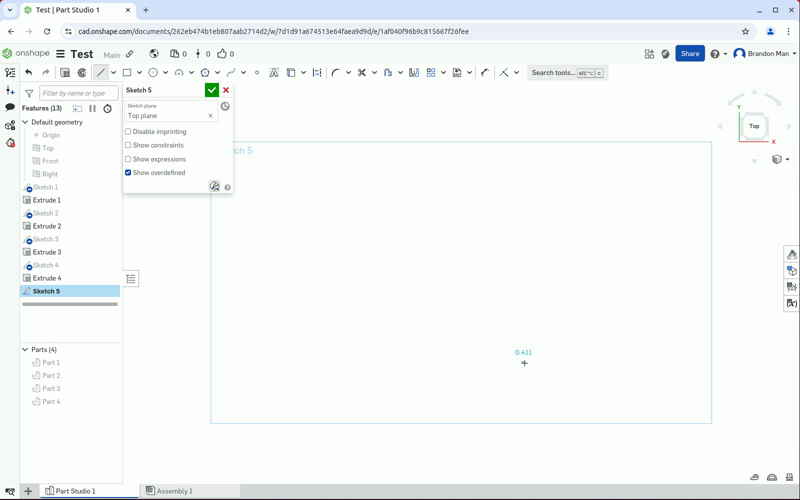
scroll(6)
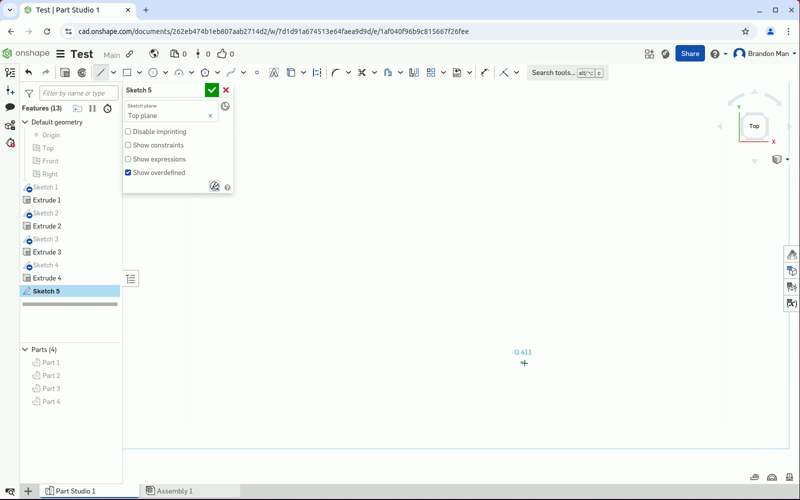
scroll(6)
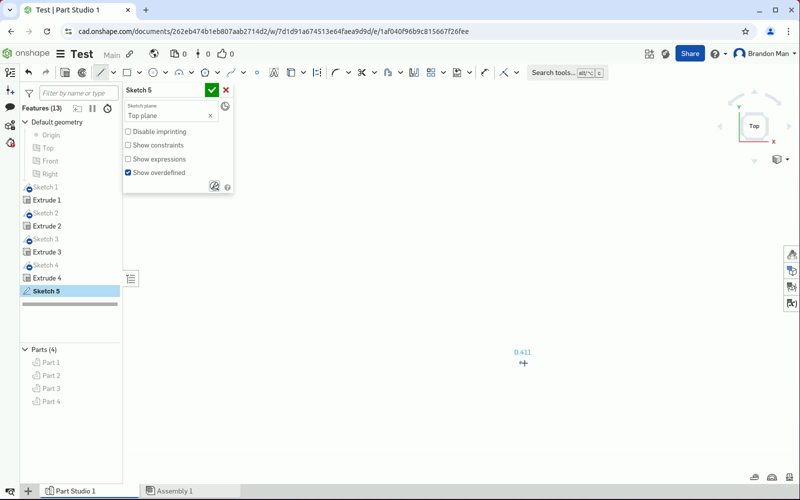
scroll(6)
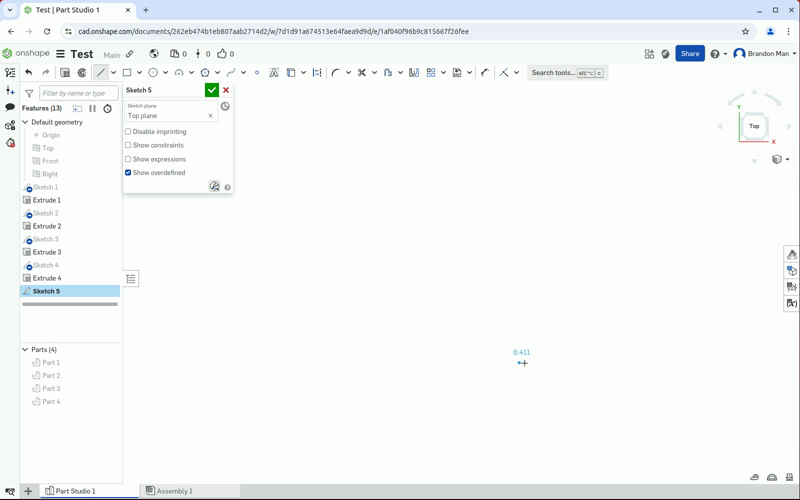
scroll(6)
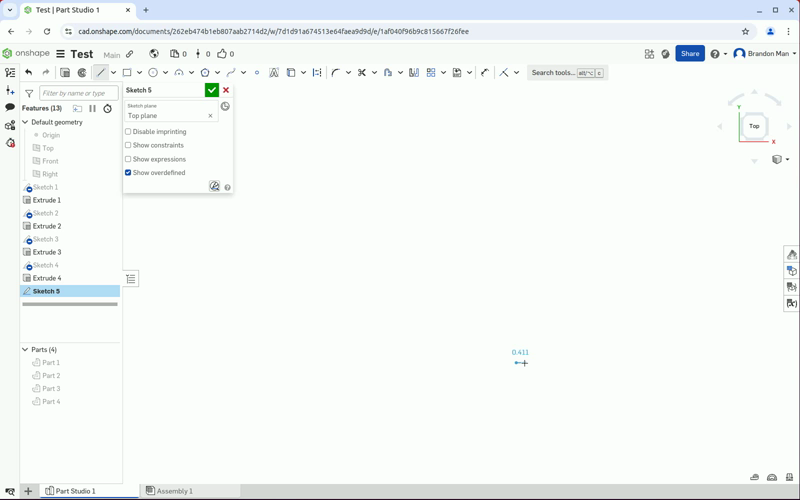
scroll(6)
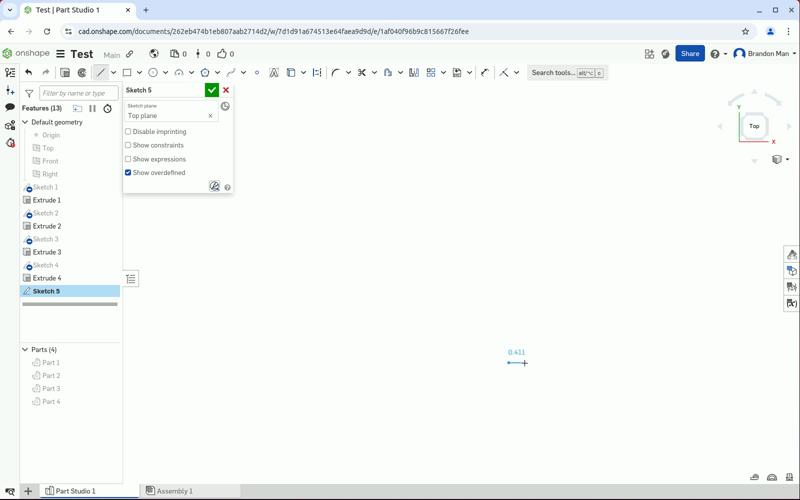
scroll(6)
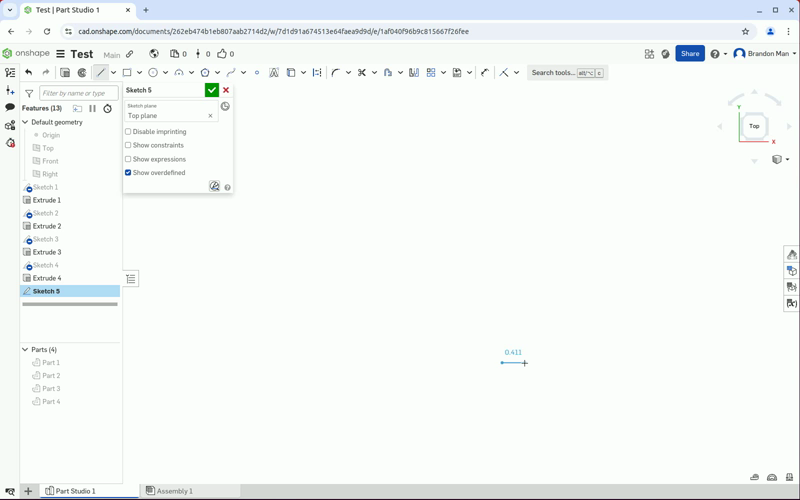
click(524, 362)
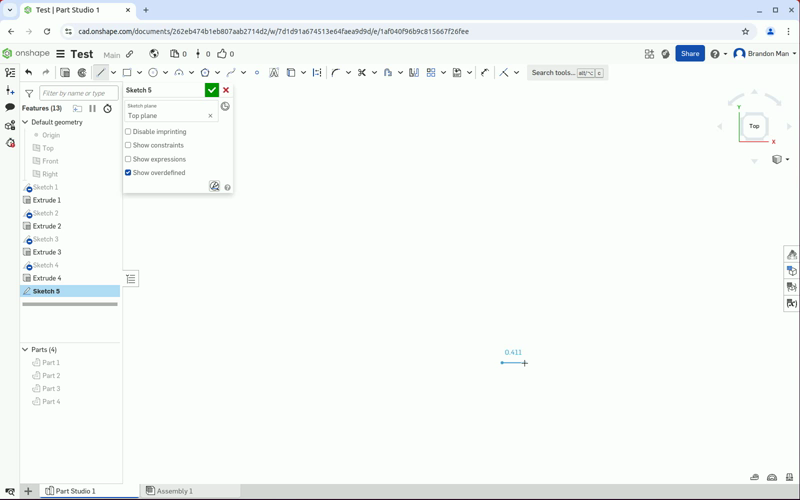
scroll(-6)
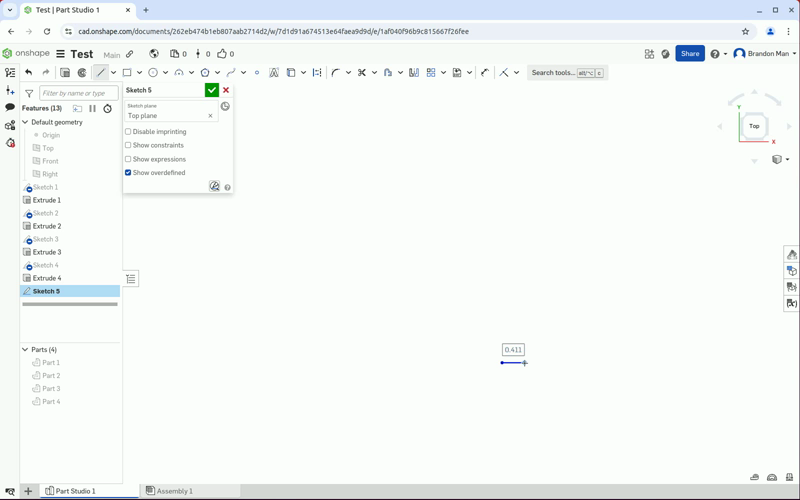
scroll(-6)
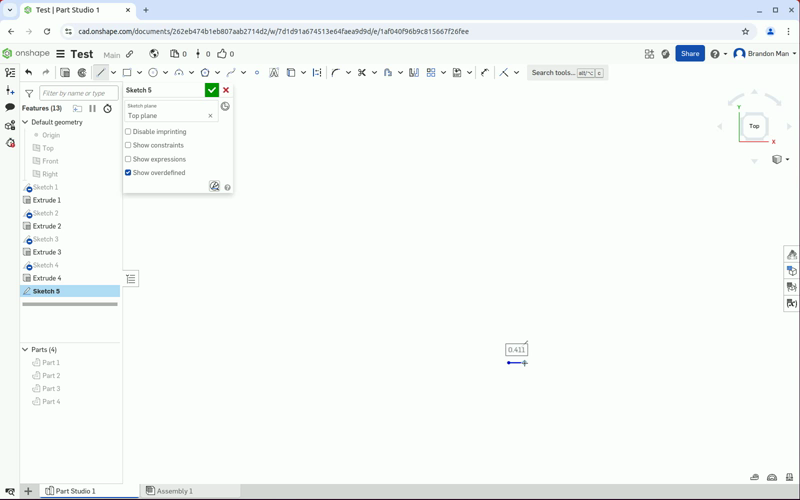
scroll(-6)
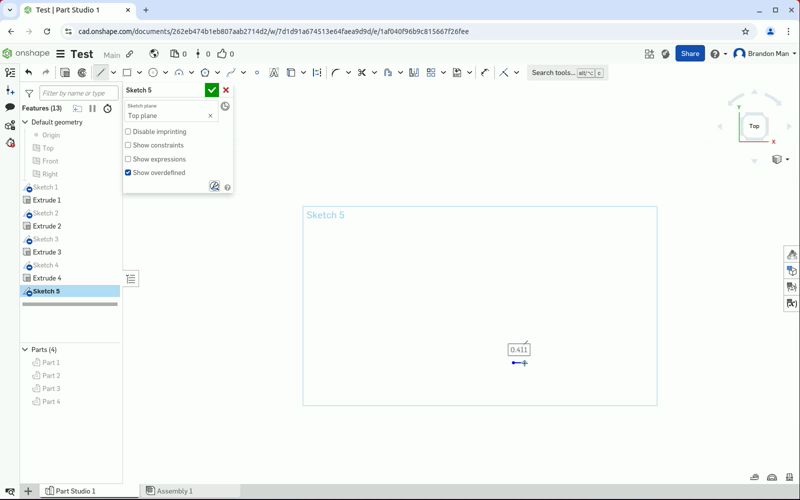
scroll(-6)
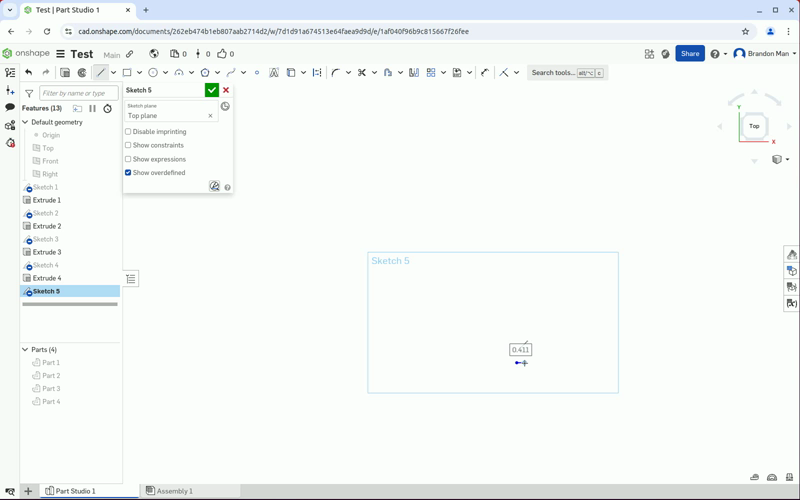
scroll(-6)
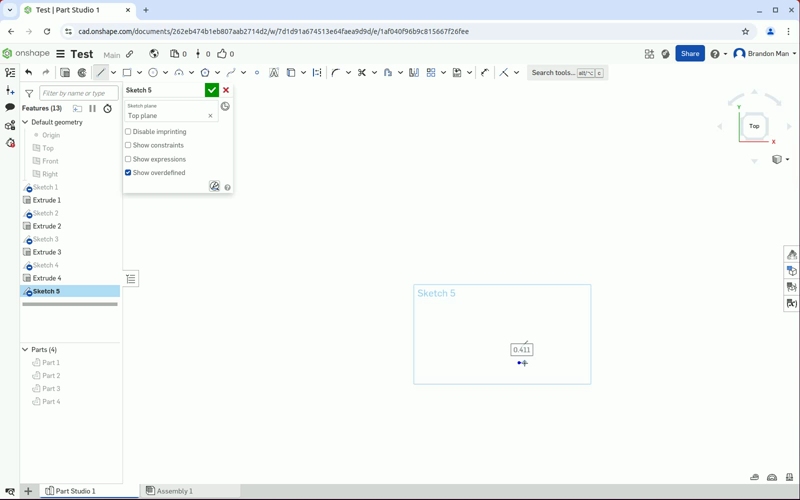
scroll(-6)
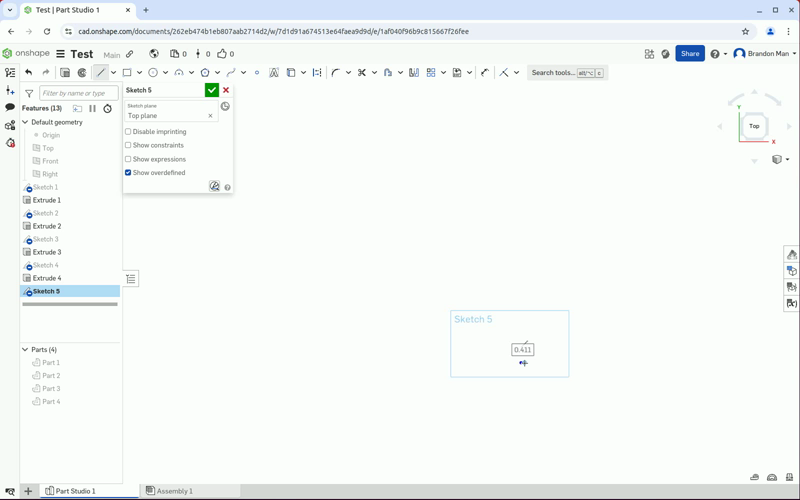
scroll(-6)
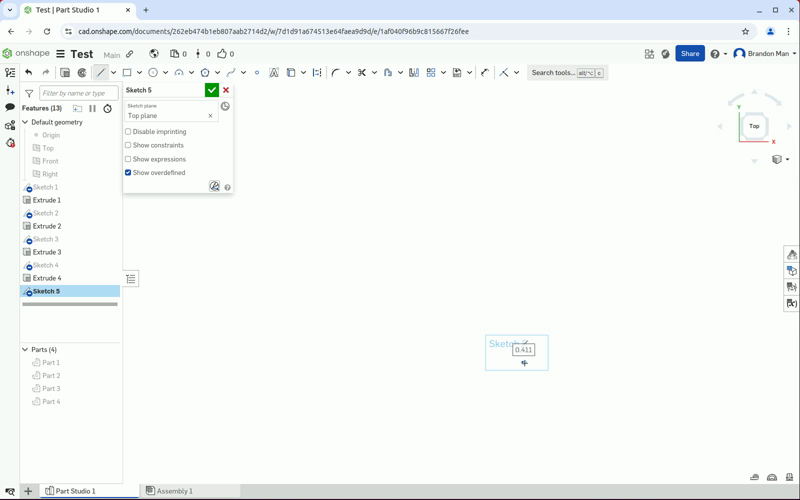
key_up(shift)
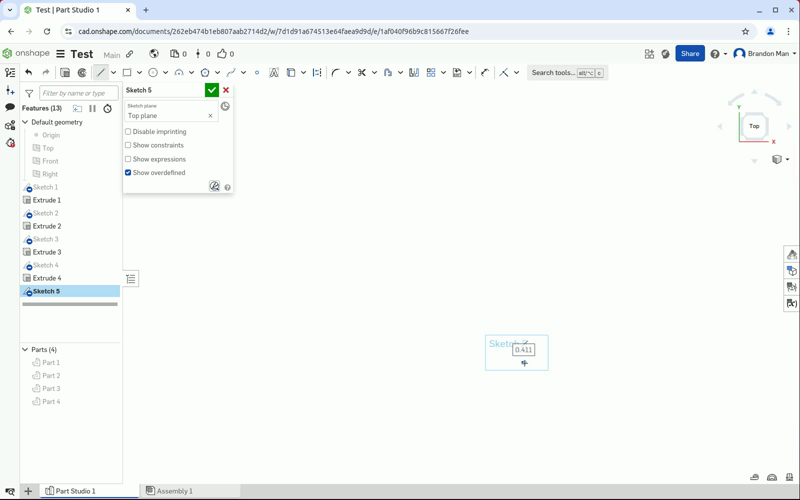
key_down(shift)
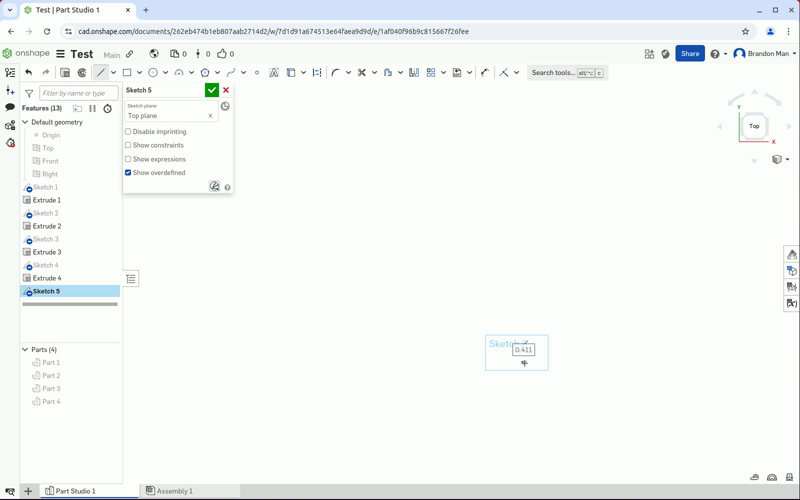
mouse_move(524, 282)
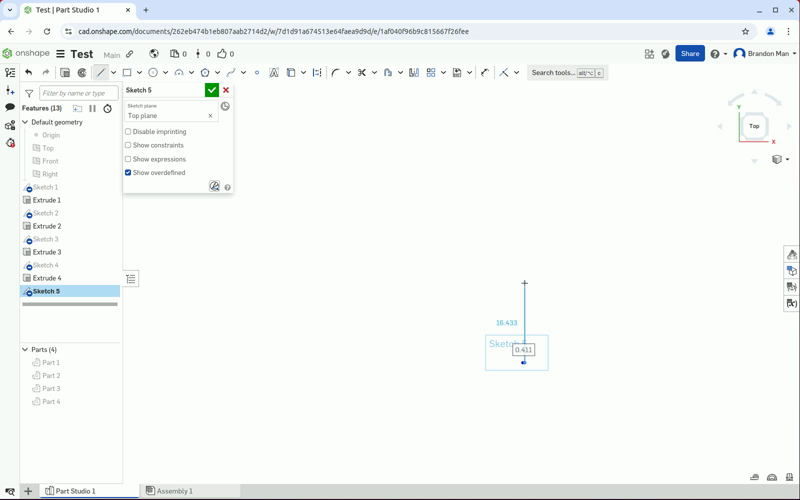
click(524, 282)
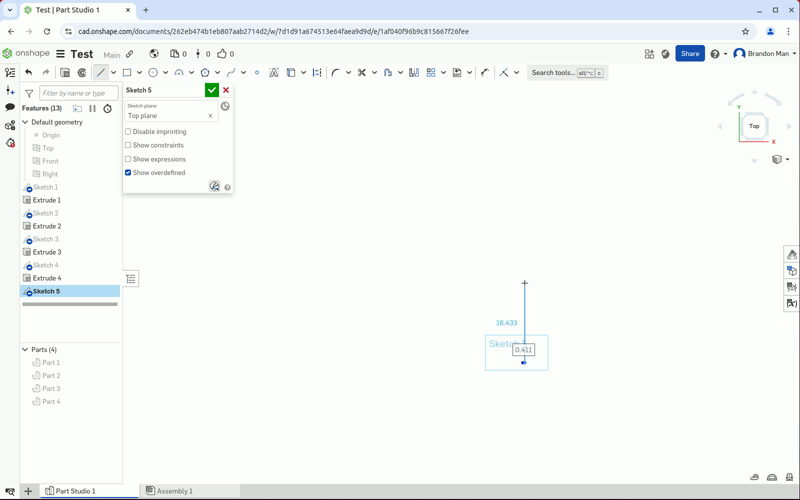
key_up(shift)
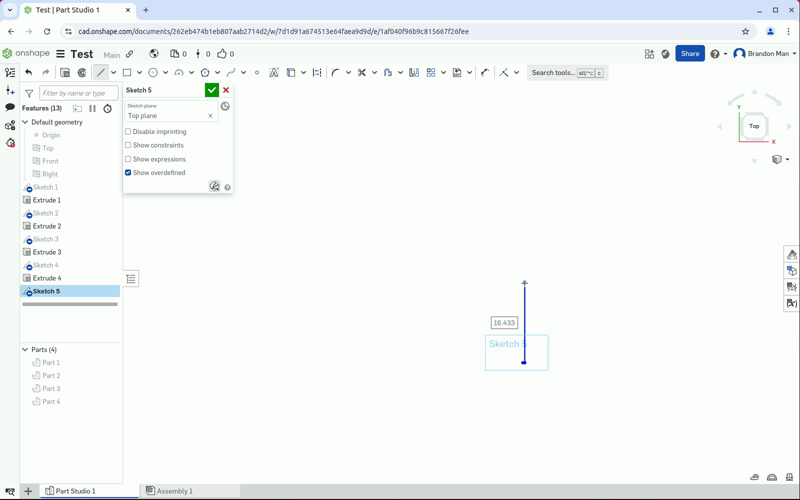
key_down(shift)
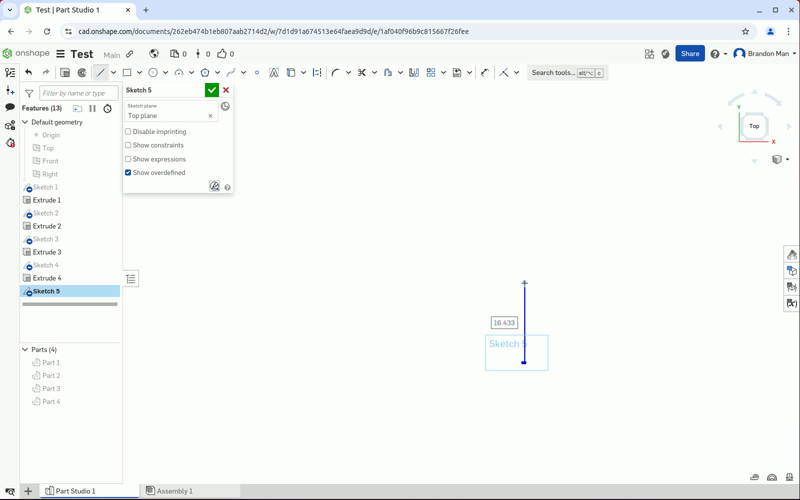
mouse_move(554, 282)
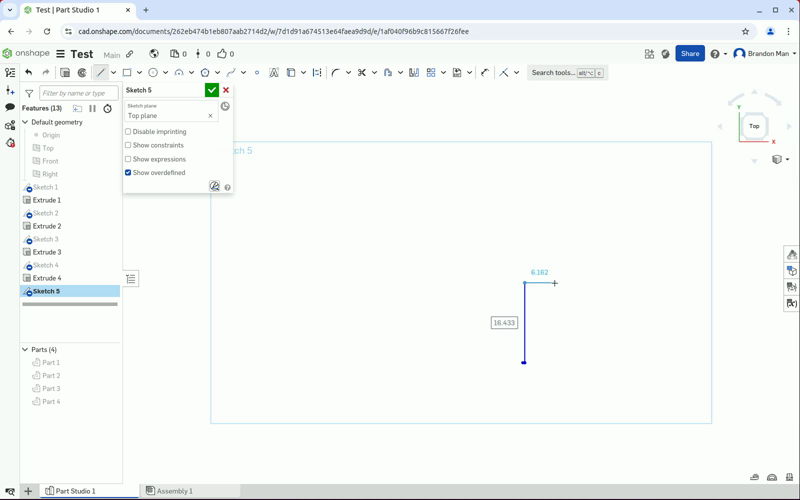
mouse_move(522, 282)
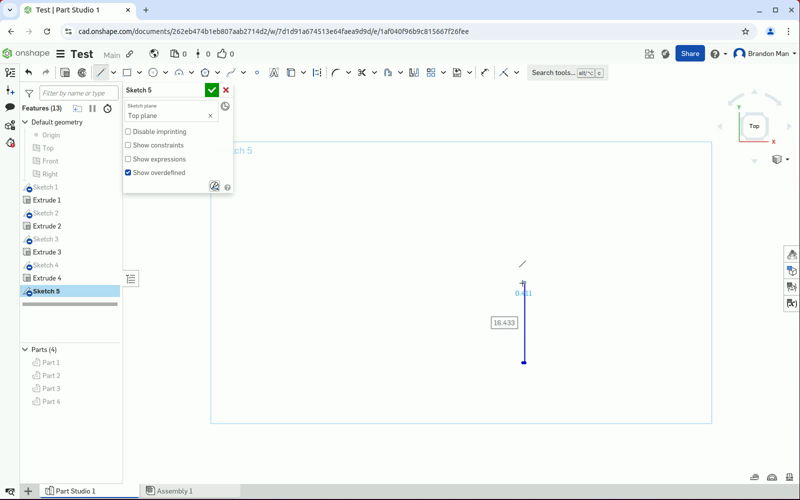
scroll(6)
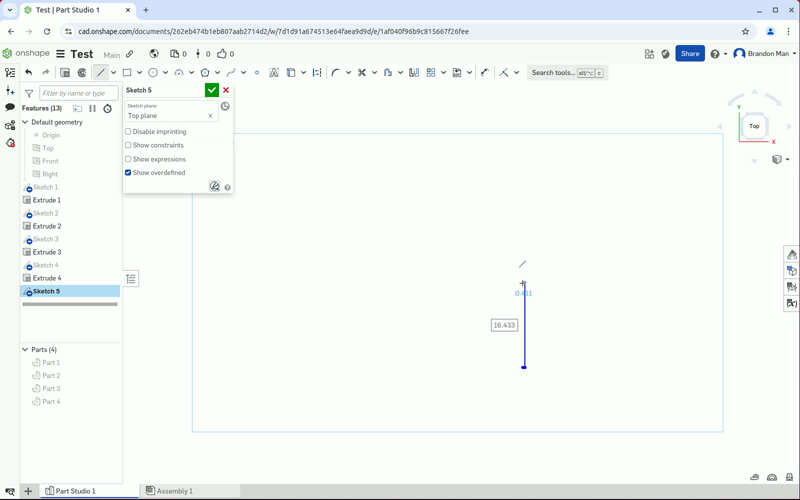
scroll(6)
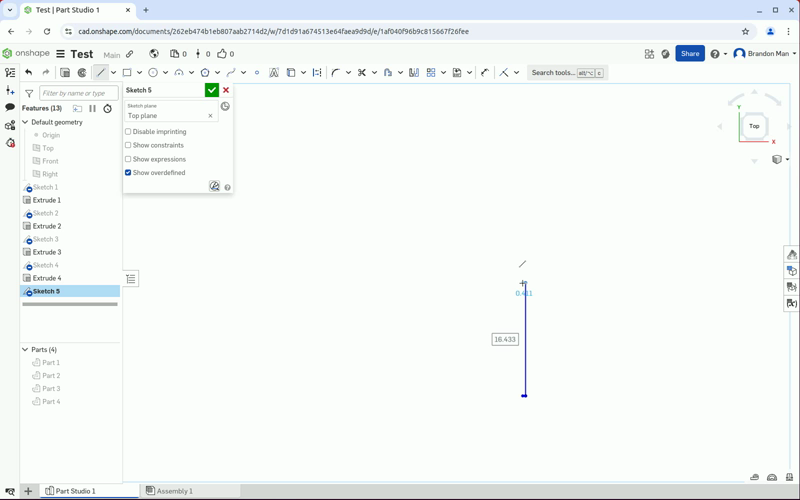
scroll(6)
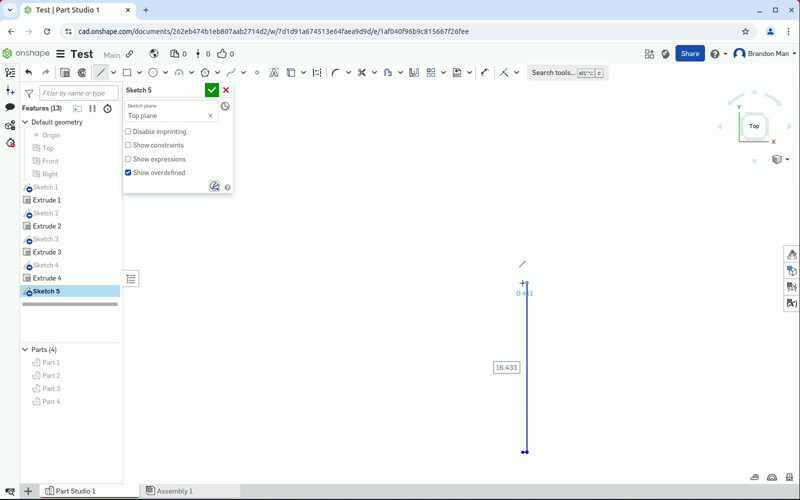
scroll(6)
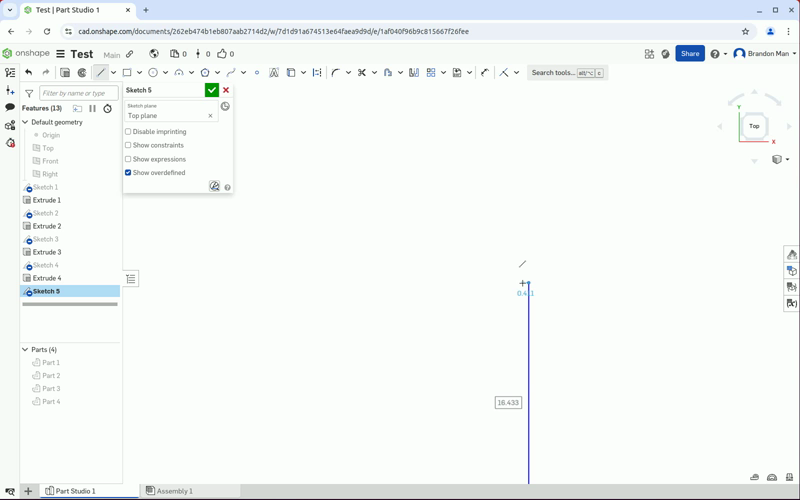
scroll(6)
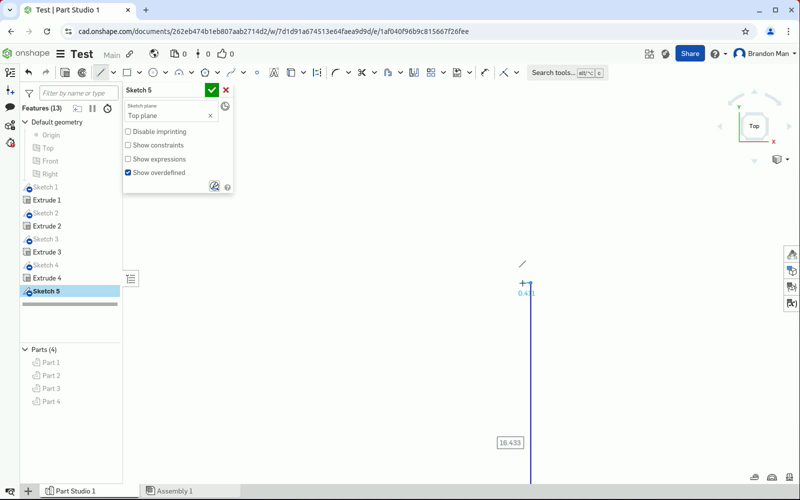
scroll(6)
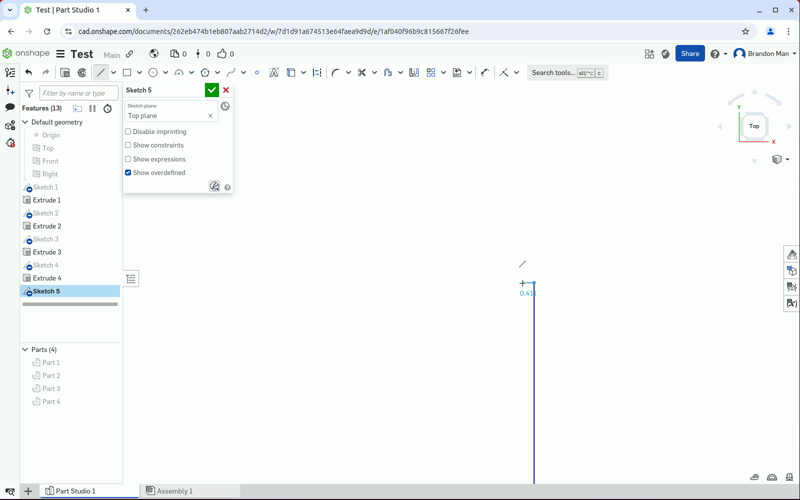
scroll(6)
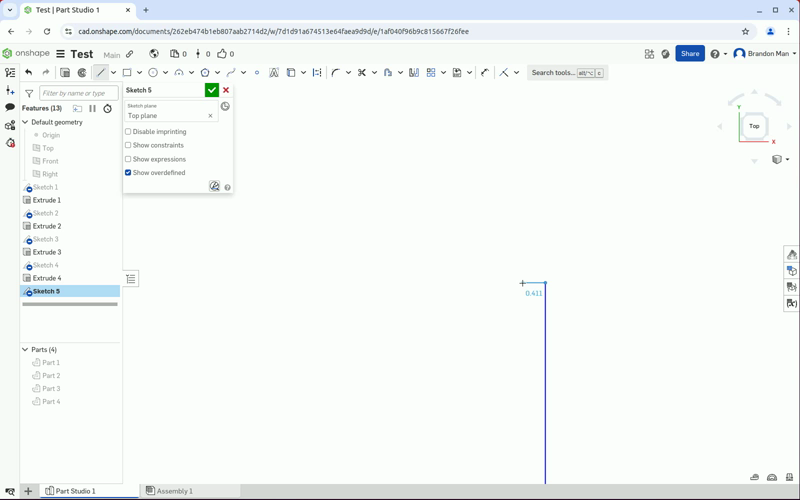
click(522, 282)
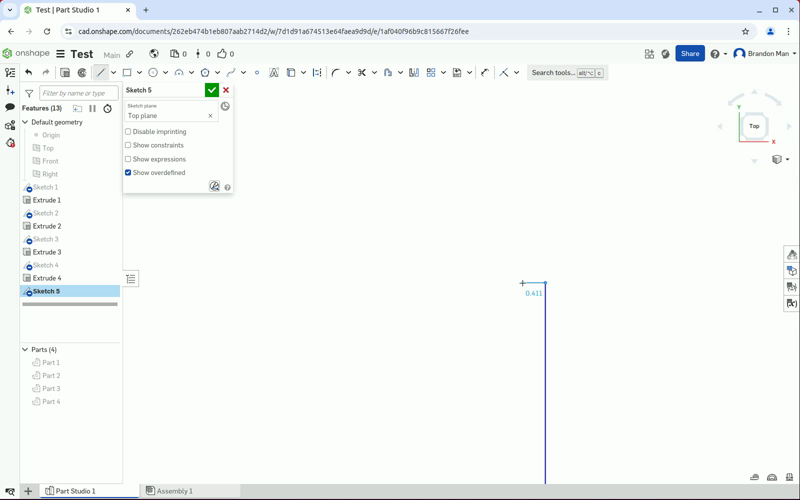
scroll(-6)
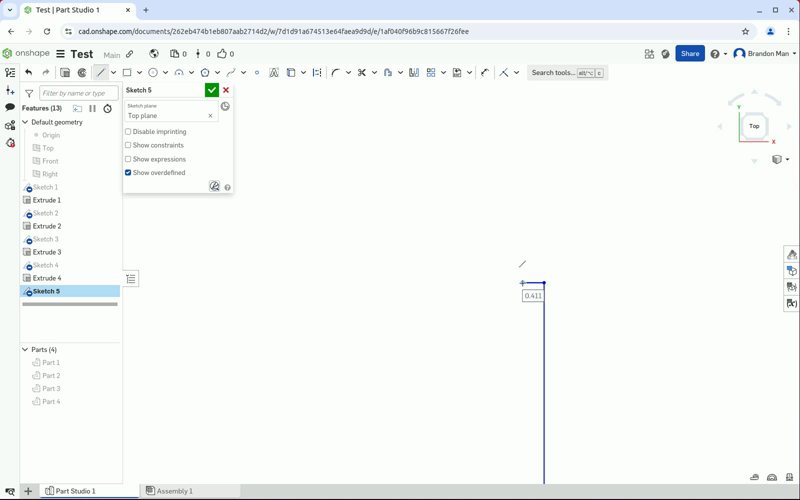
scroll(-6)
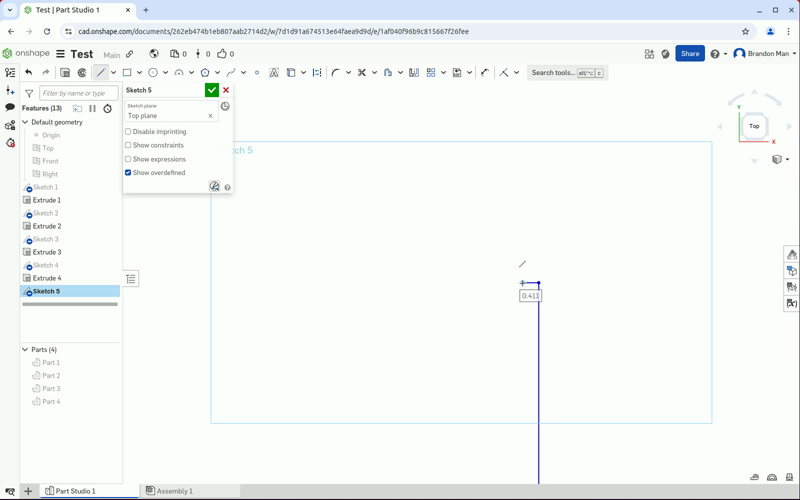
scroll(-6)
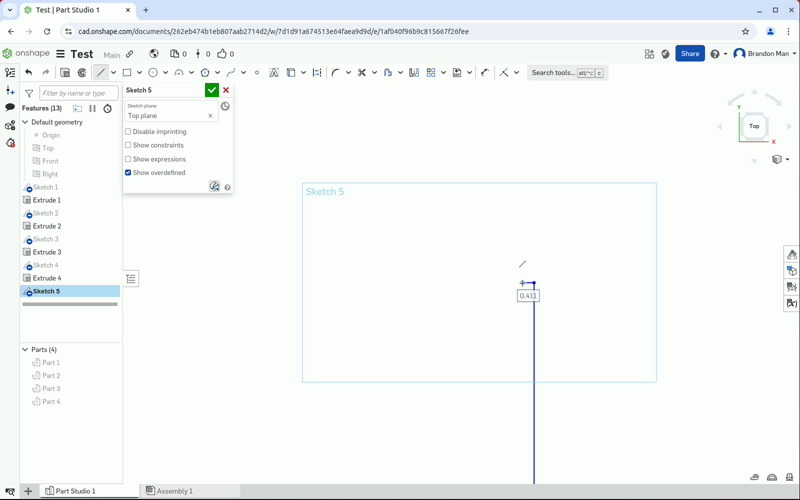
scroll(-6)
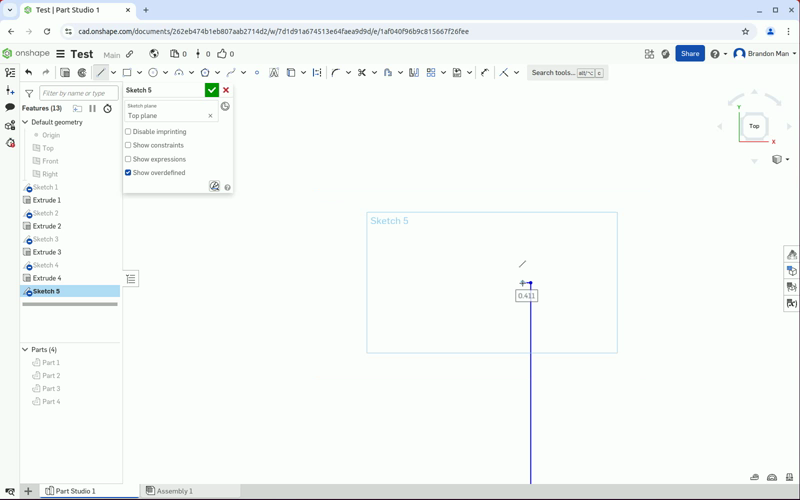
scroll(-6)
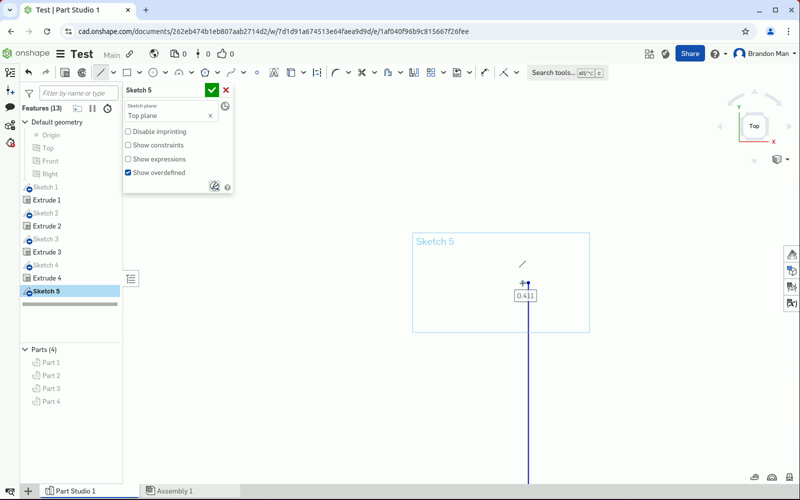
scroll(-6)
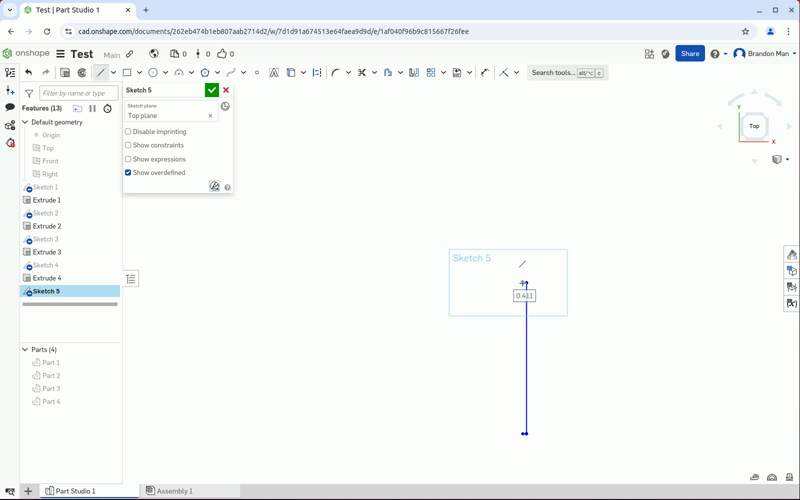
scroll(-6)
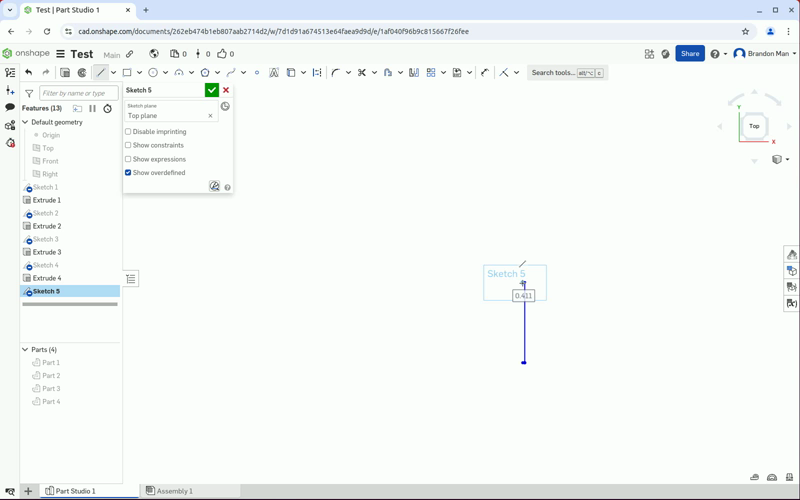
key_up(shift)
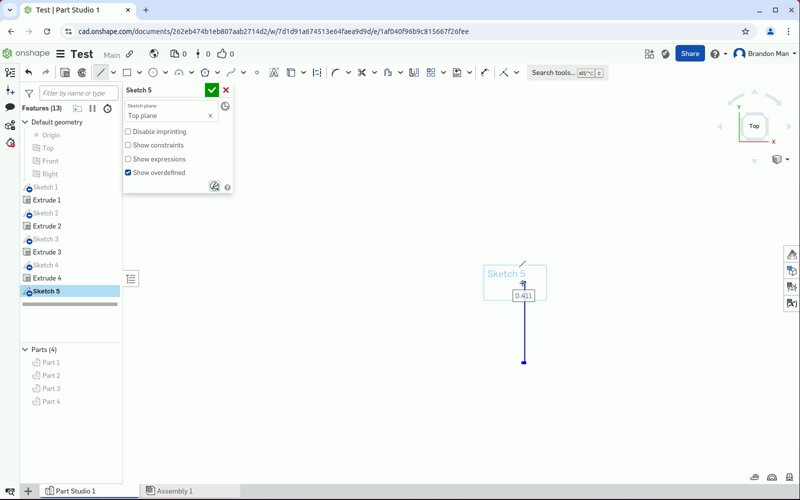
key_down(shift)
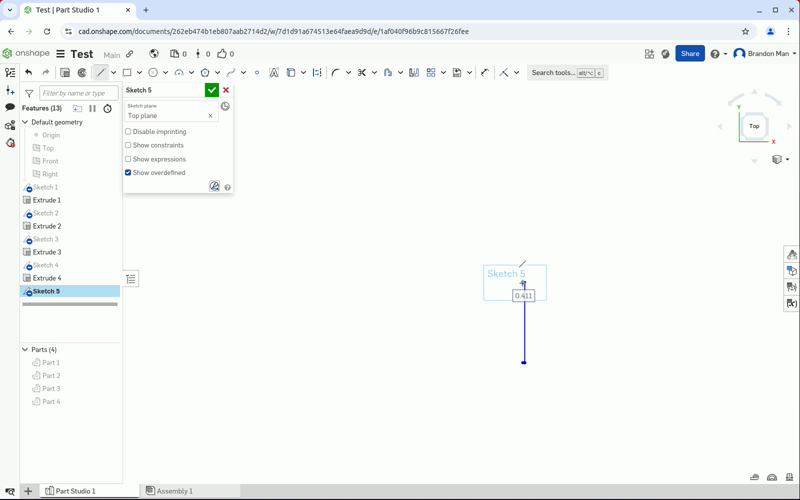
mouse_move(522, 362)
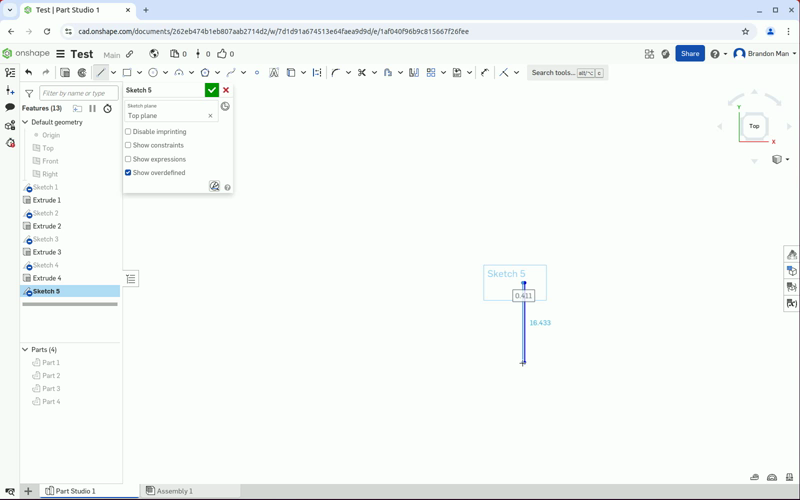
scroll(6)
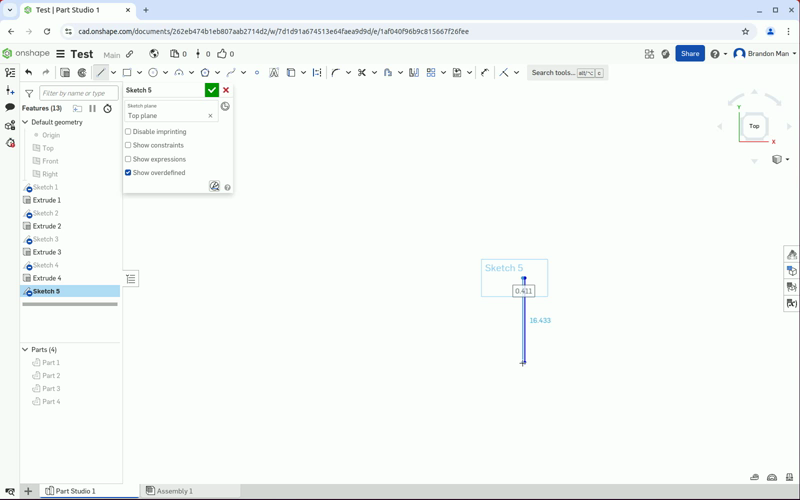
scroll(6)
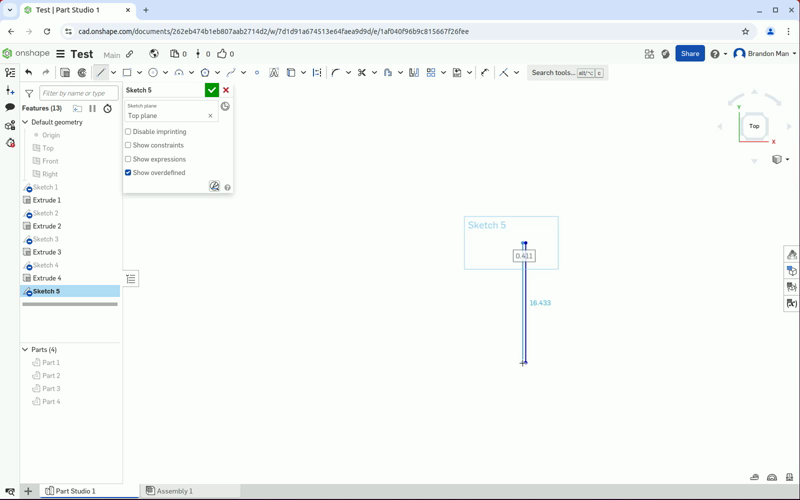
scroll(6)
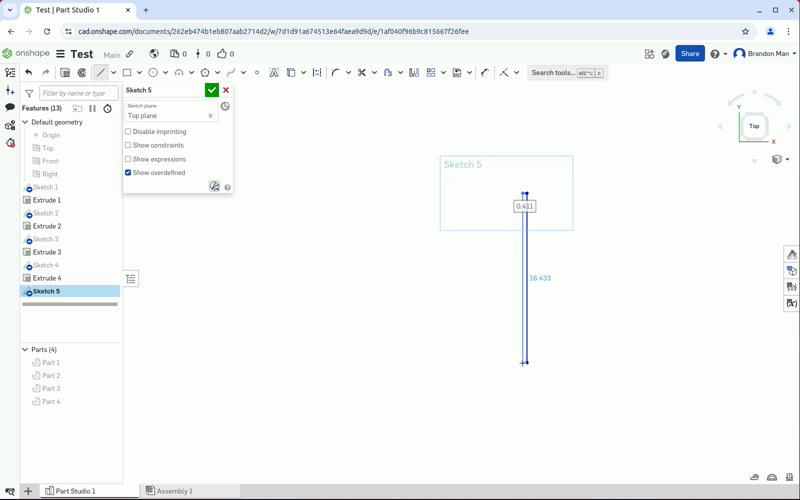
scroll(6)
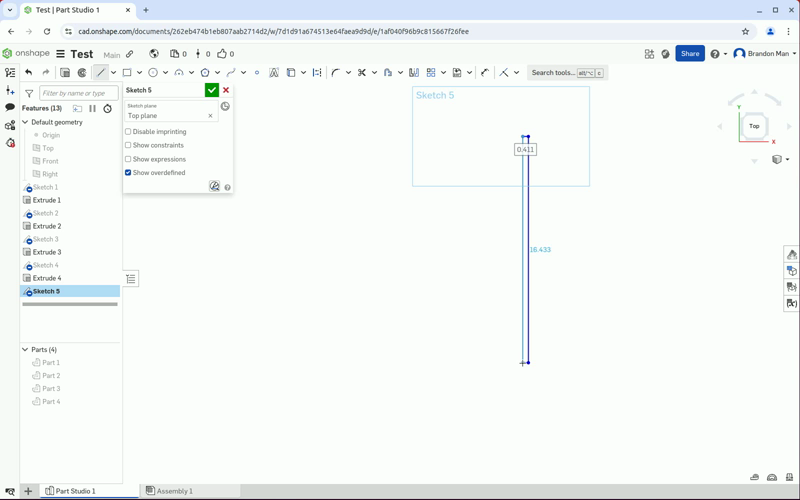
scroll(6)
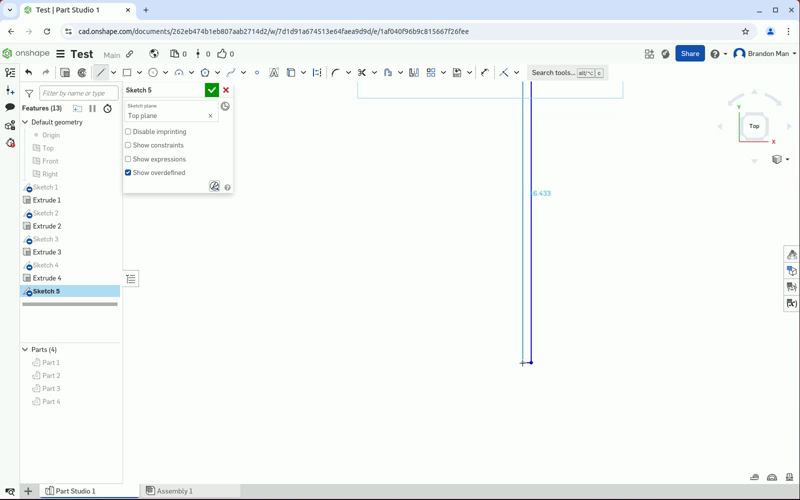
scroll(6)
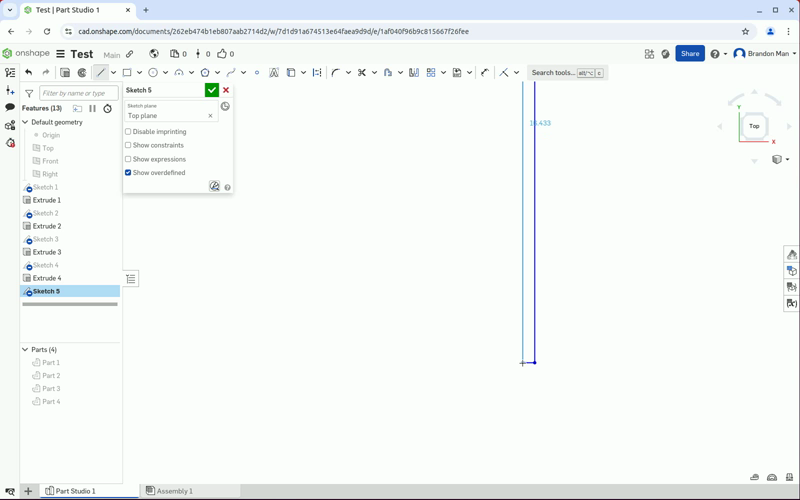
scroll(6)
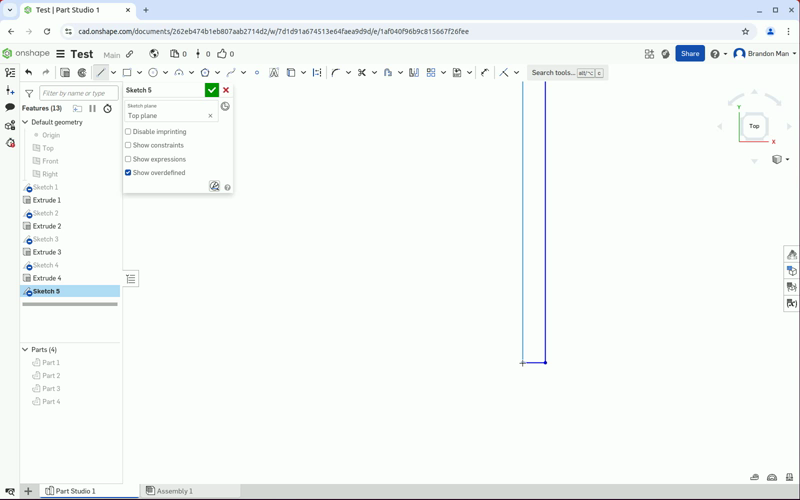
key_up(shift)
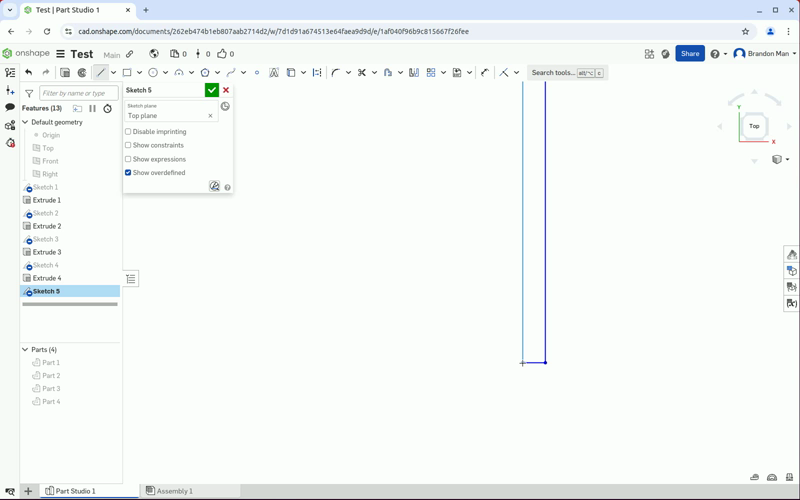
click(522, 362)
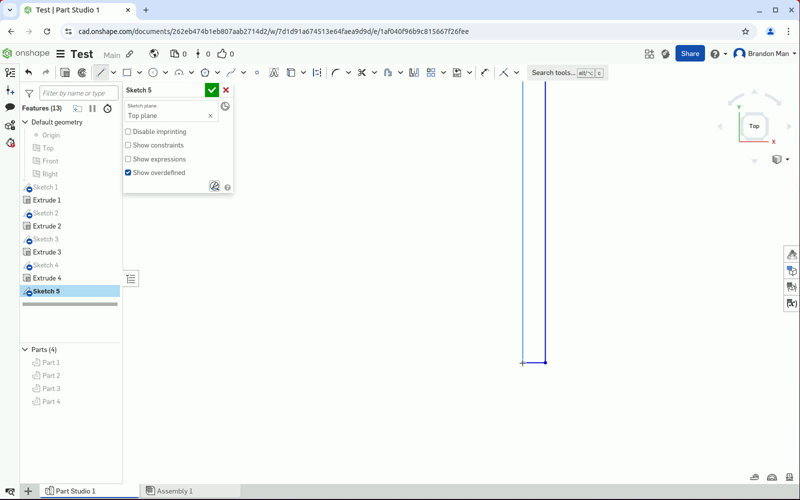
scroll(-6)
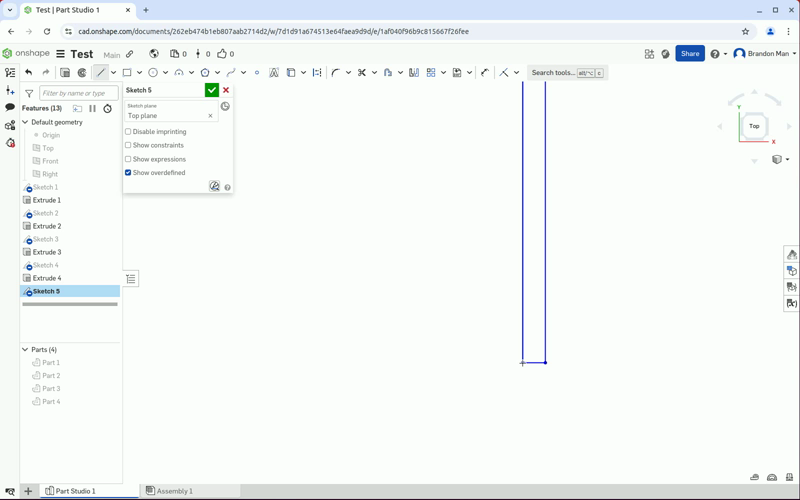
scroll(-6)
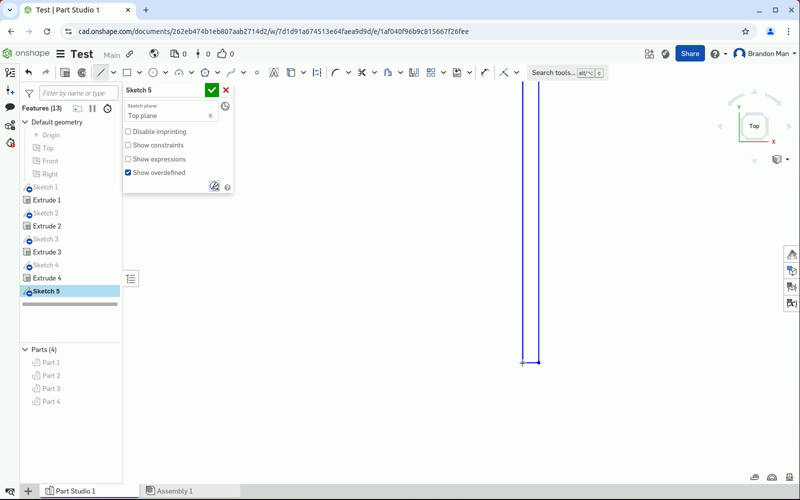
scroll(-6)
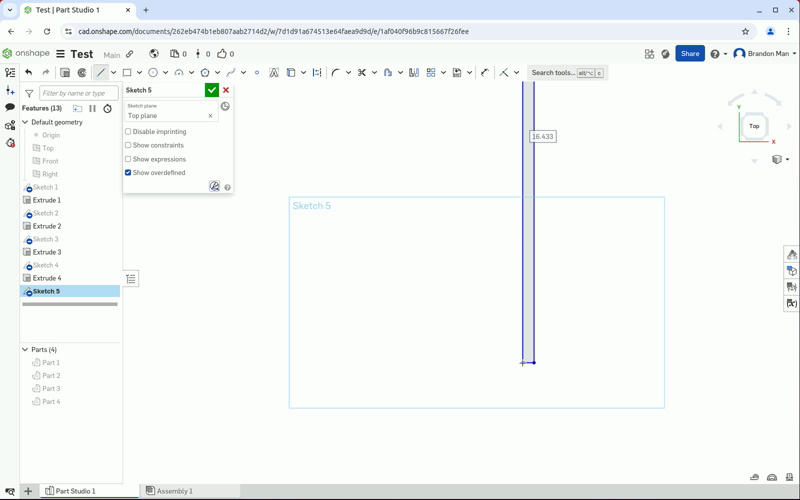
scroll(-6)
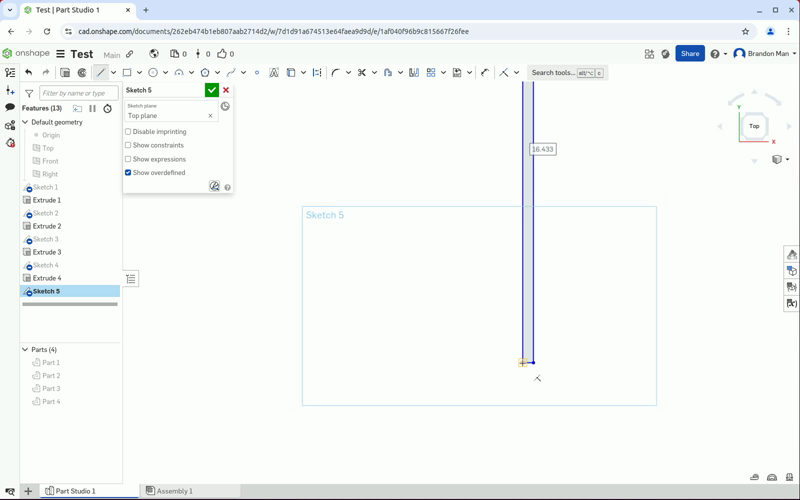
scroll(-6)
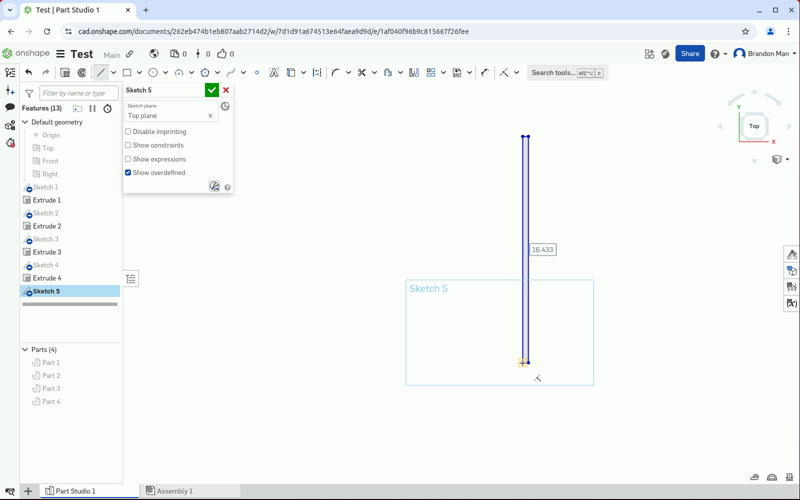
scroll(-6)
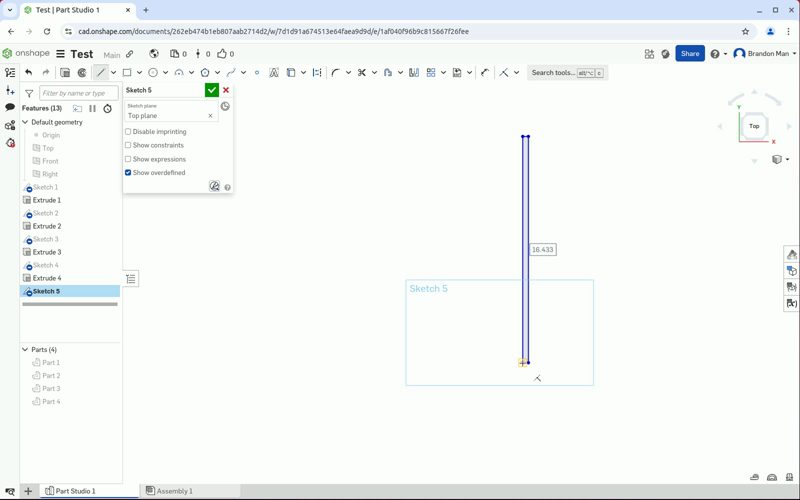
scroll(-6)
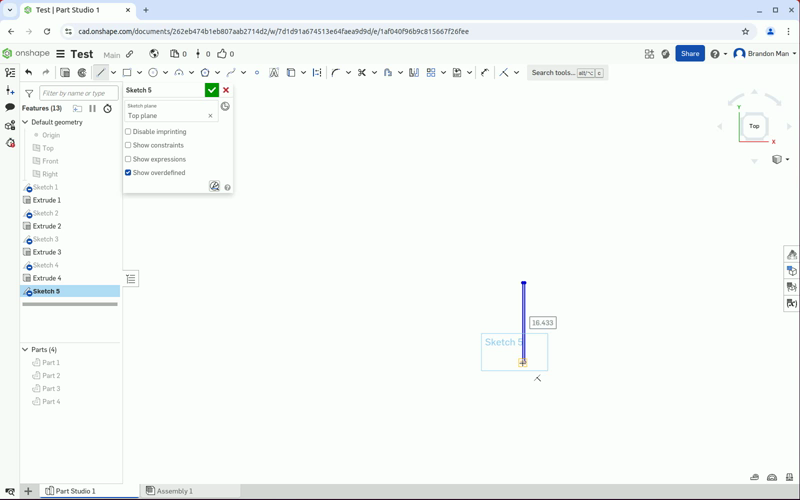
key(esc)
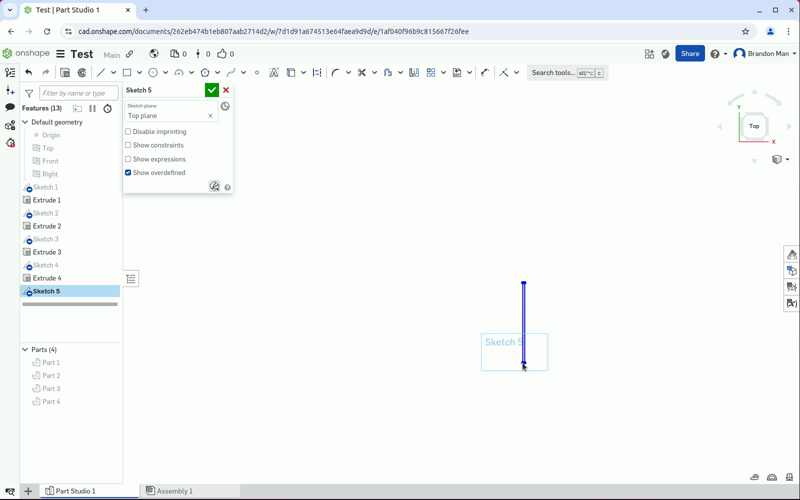
mouse_move(523, 297)
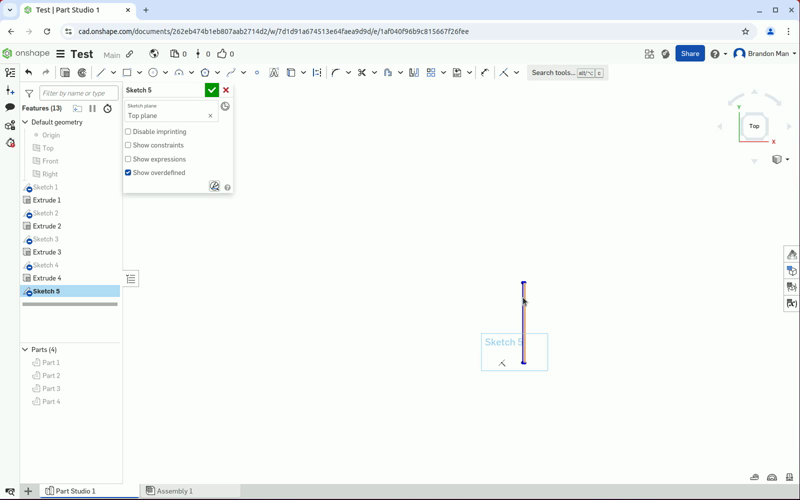
scroll(6)
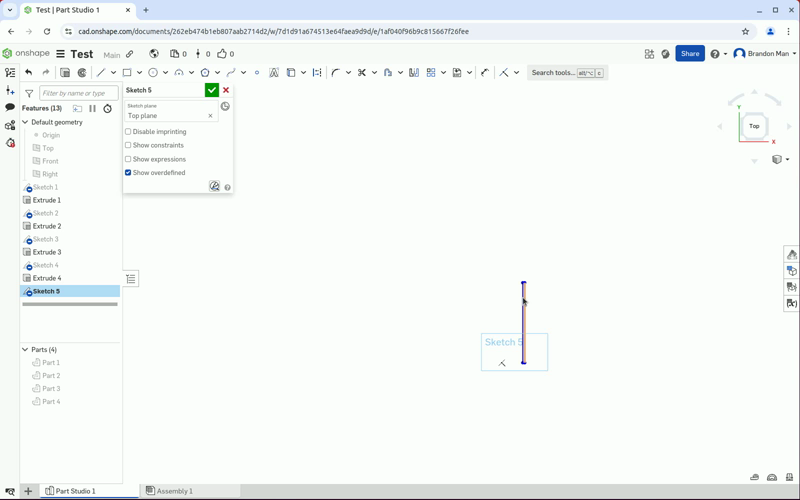
scroll(6)
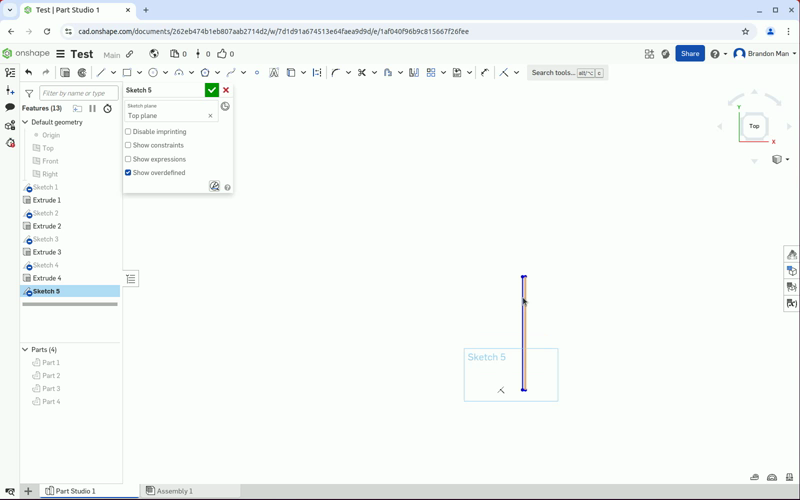
scroll(6)
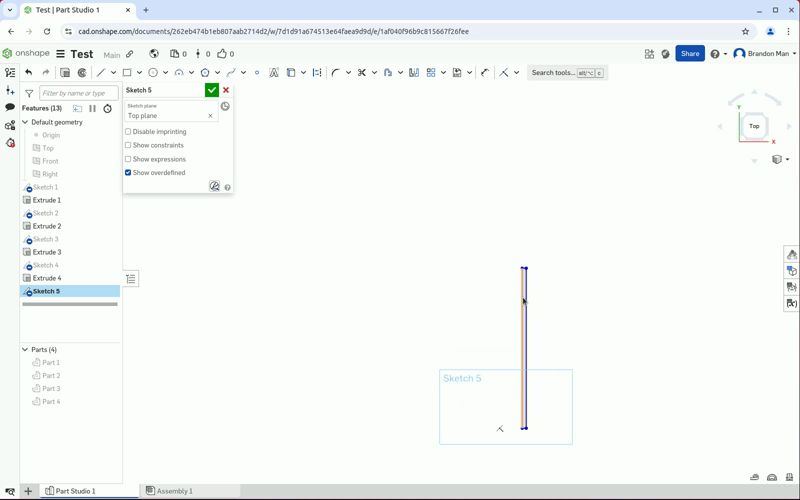
scroll(6)
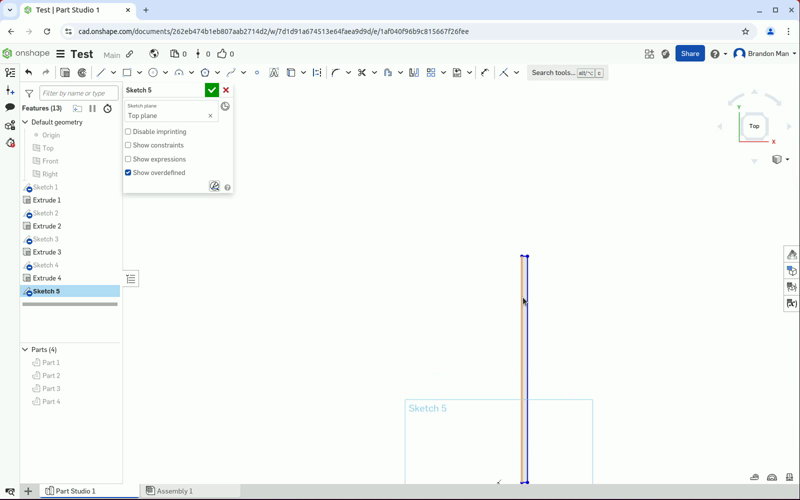
scroll(6)
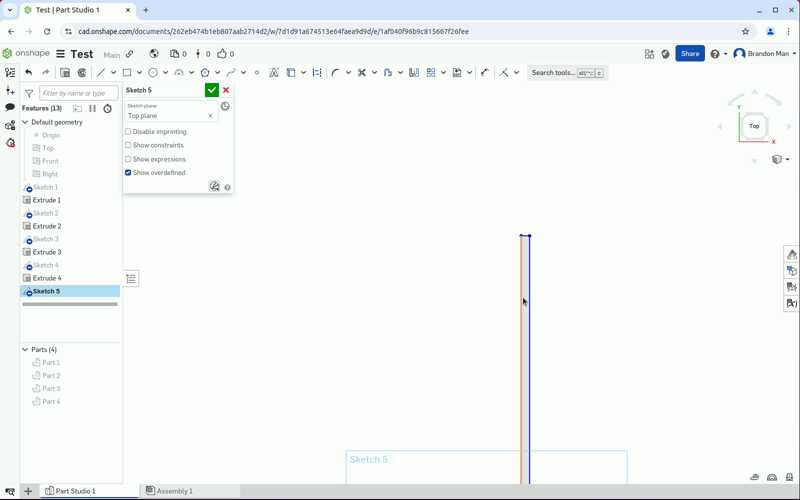
scroll(6)
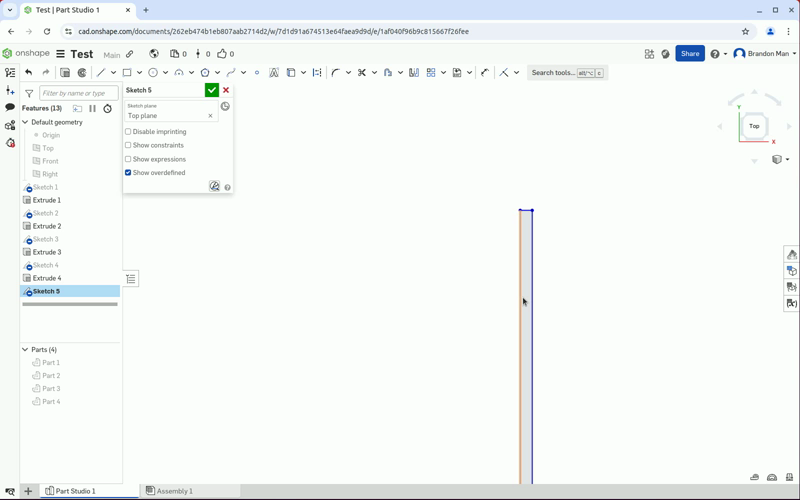
scroll(6)
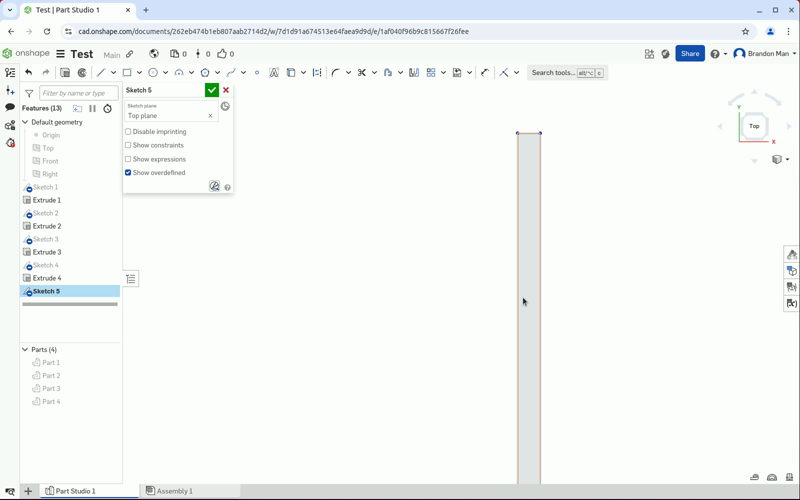
click(523, 297)
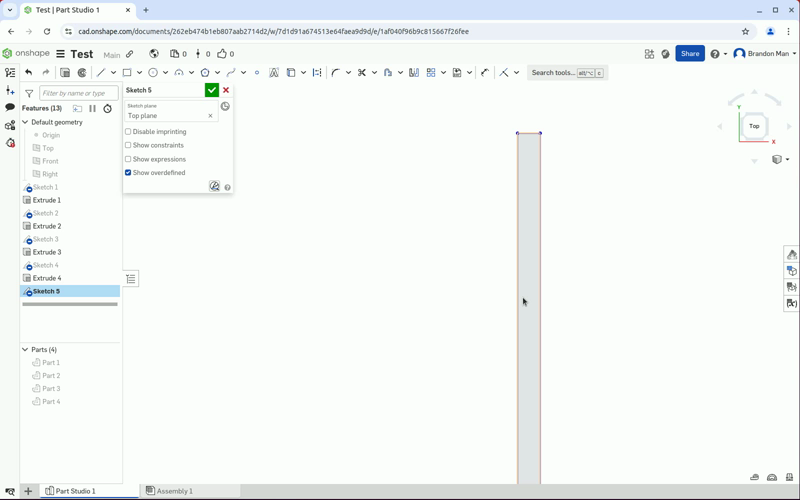
scroll(-6)
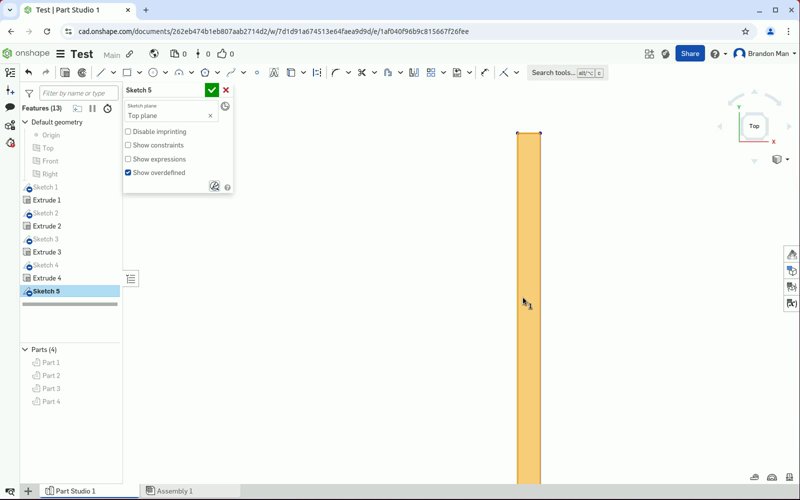
scroll(-6)
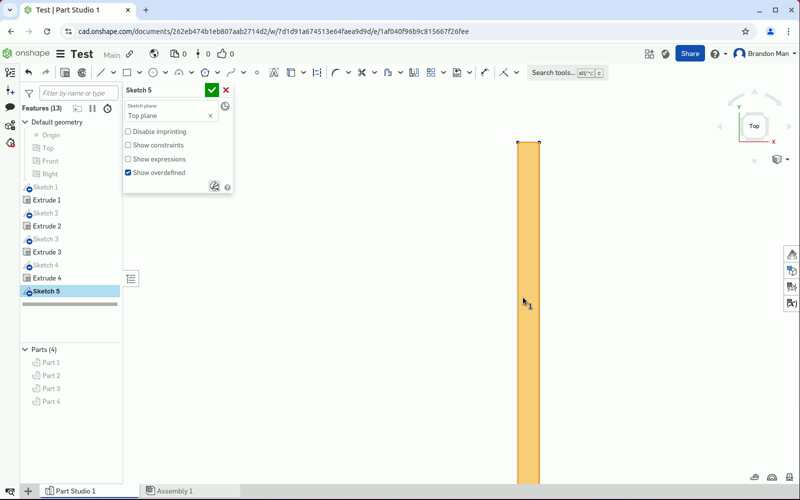
scroll(-6)
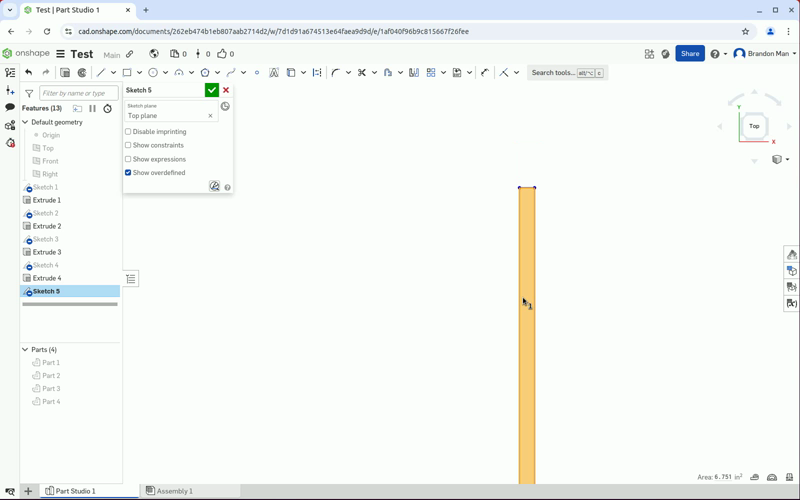
scroll(-6)
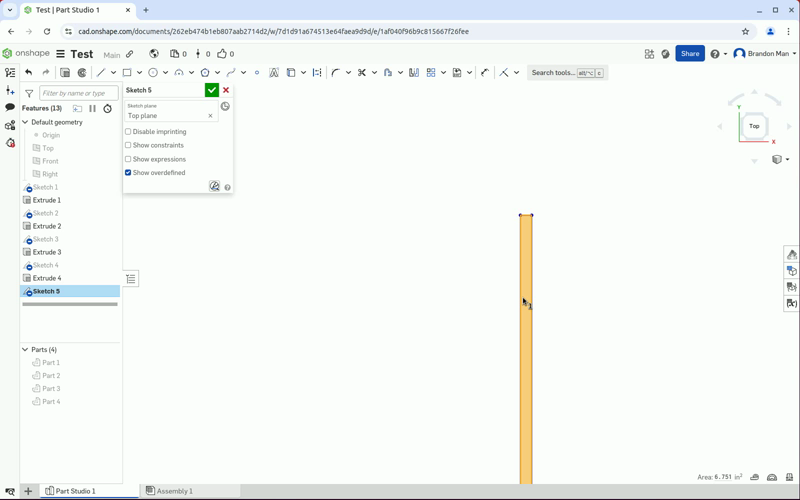
scroll(-6)
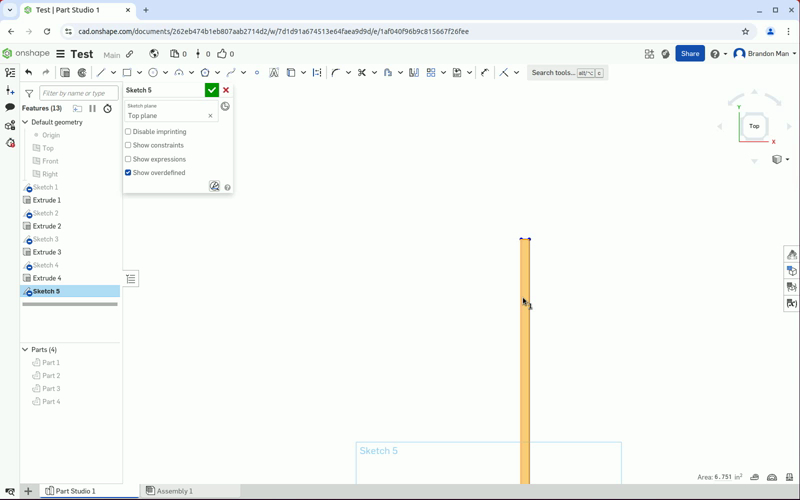
scroll(-6)
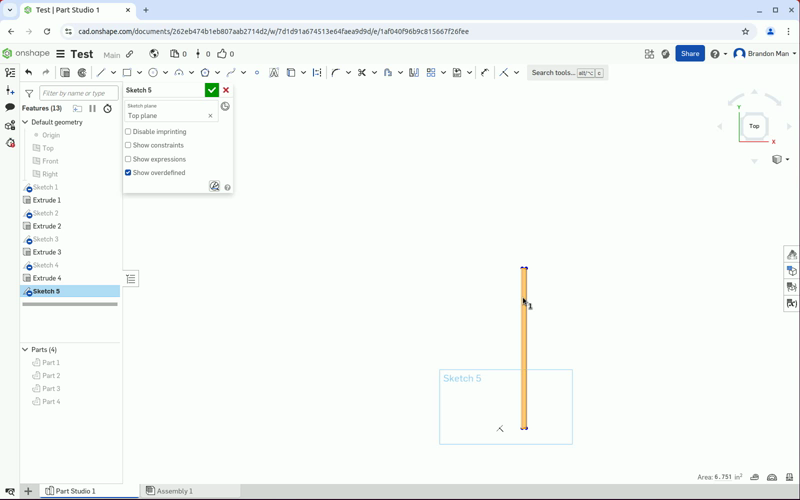
scroll(-6)
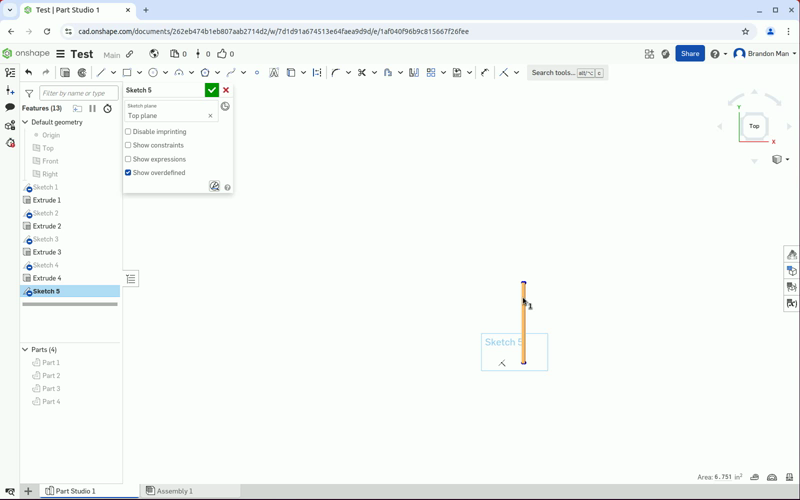
mouse_move(73, 352)
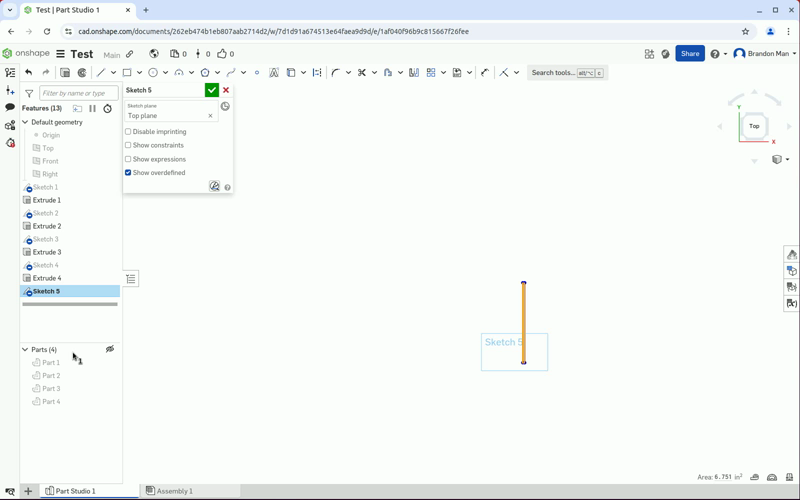
key(shift+y)
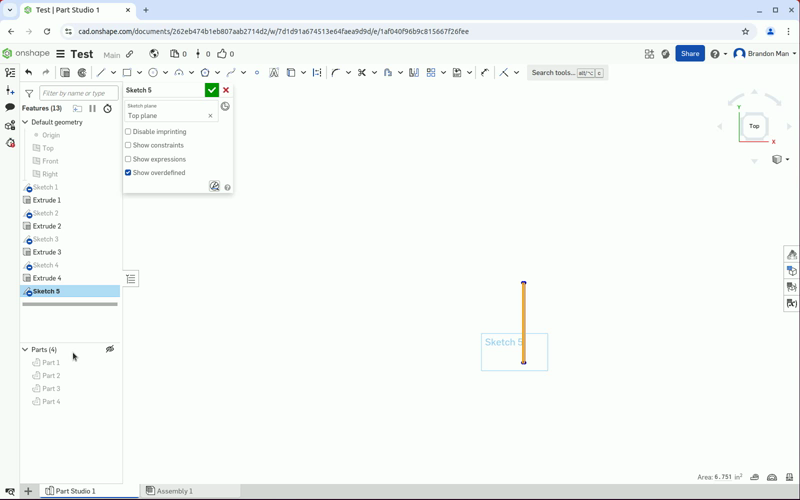
key(shift+e)
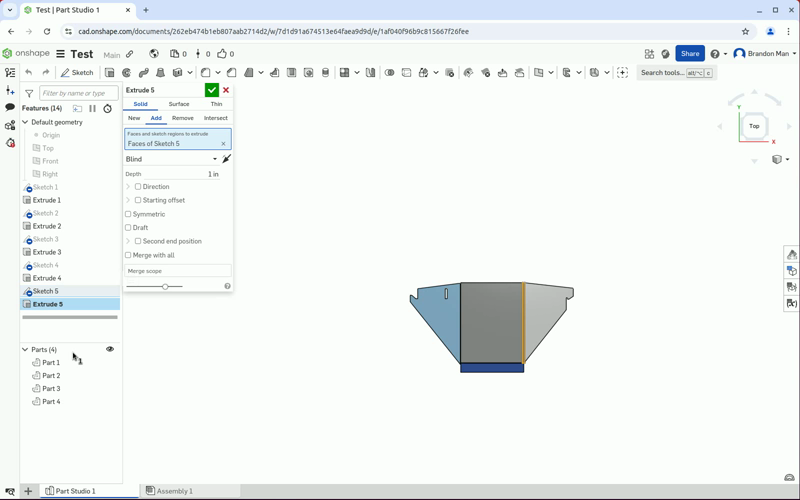
mouse_move(143, 106)
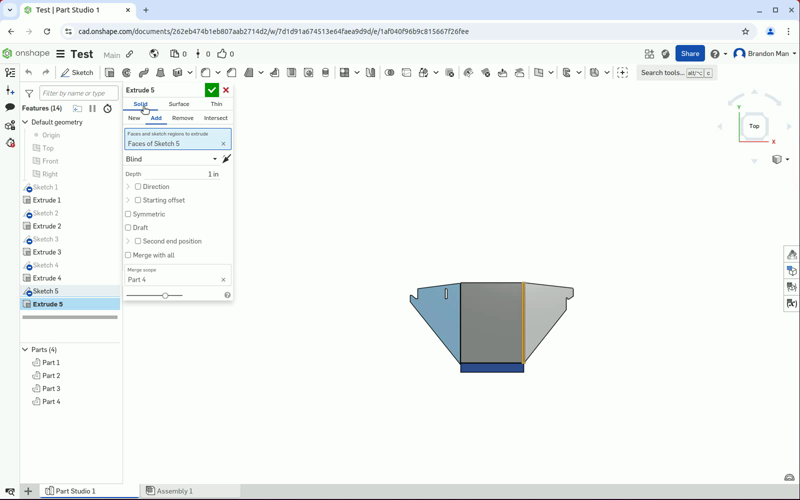
click(143, 106)
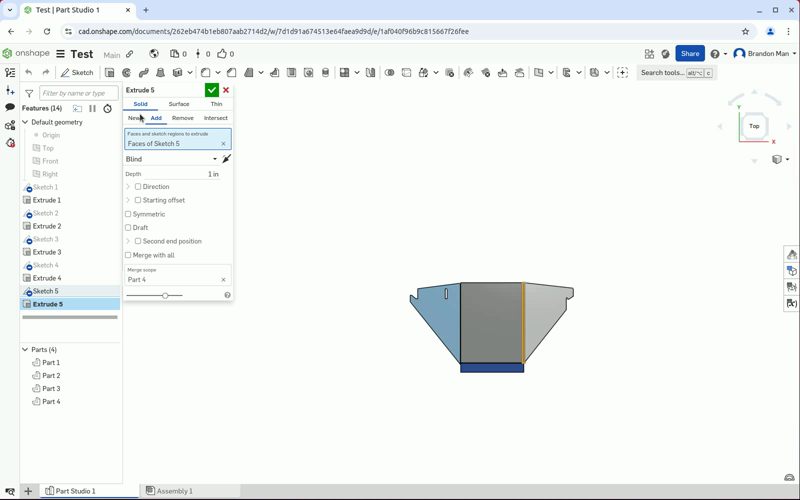
mouse_move(137, 120)
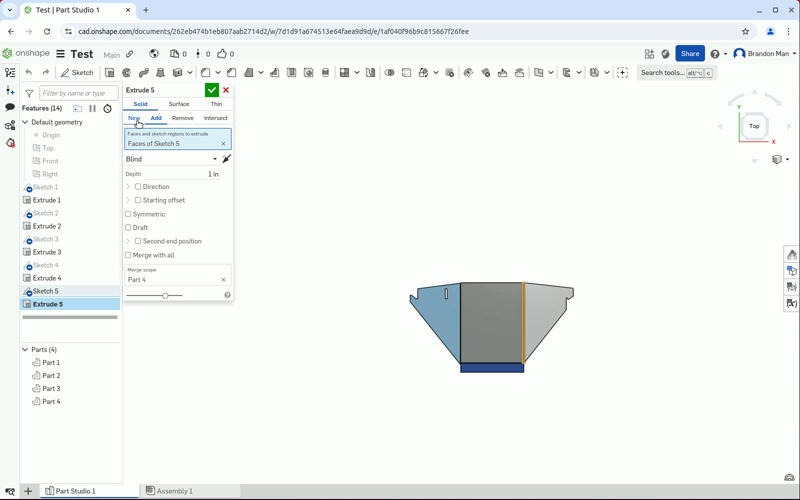
click(137, 120)
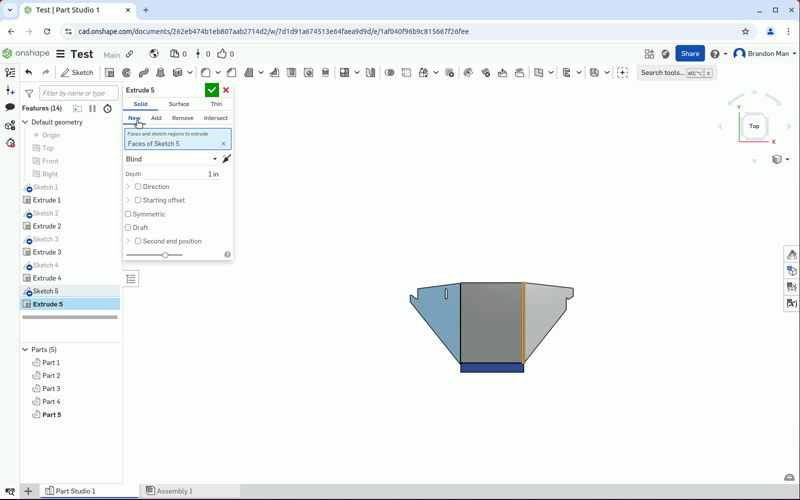
key(tab, 4)
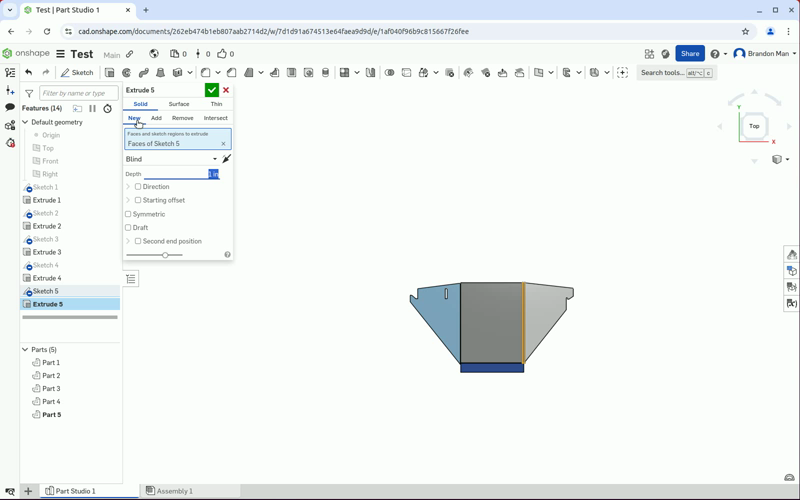
text(-0.241)
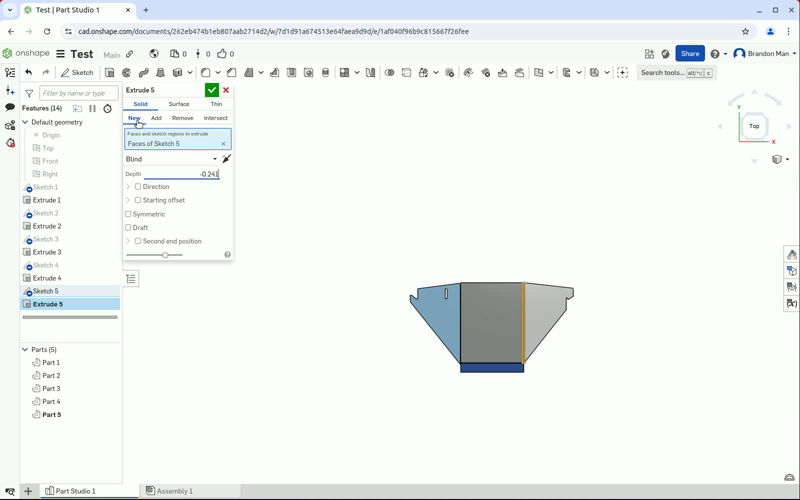
key(enter)
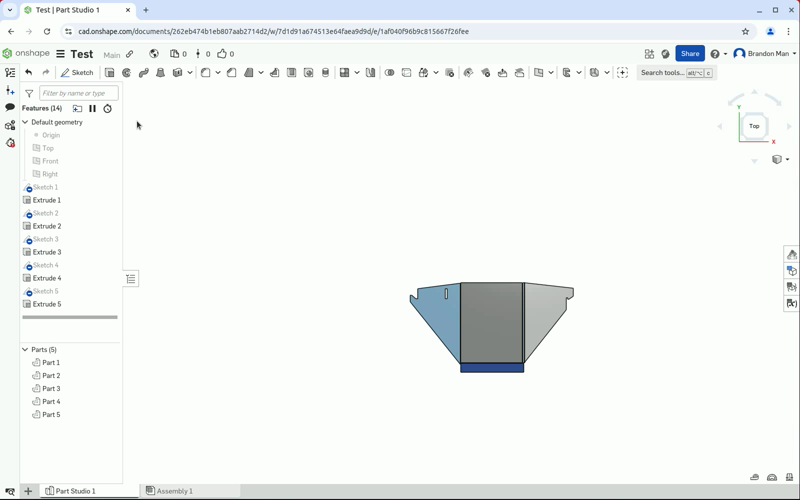
key(shift+h)
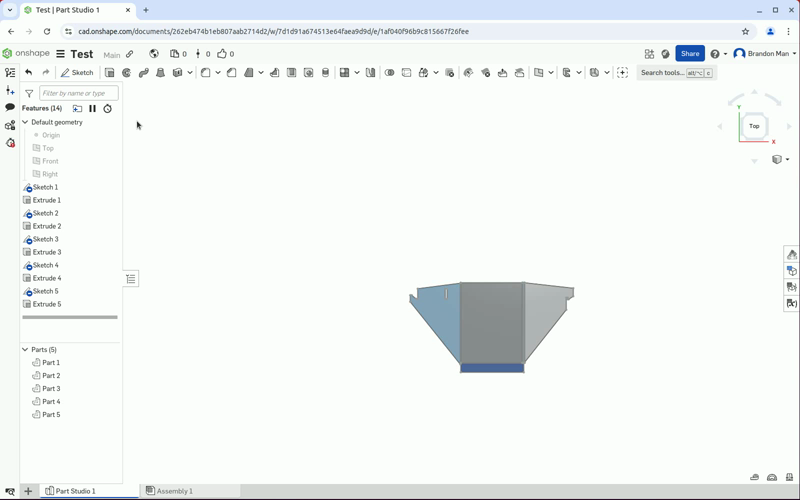
key(shift+h)
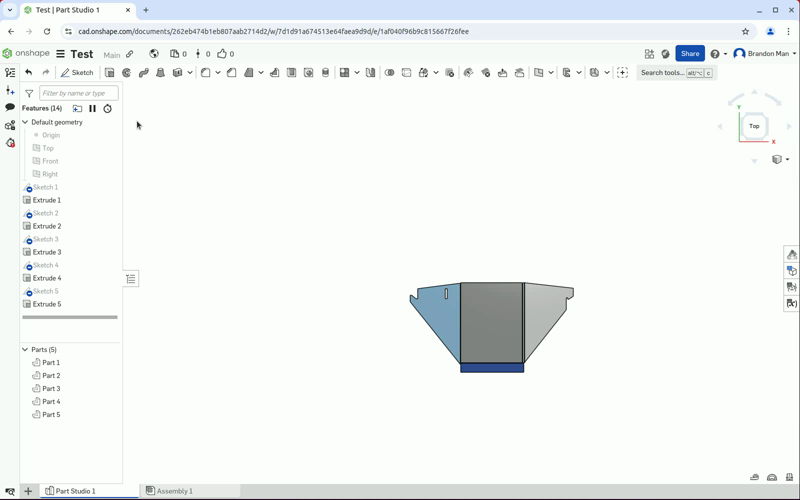
mouse_move(73, 189)
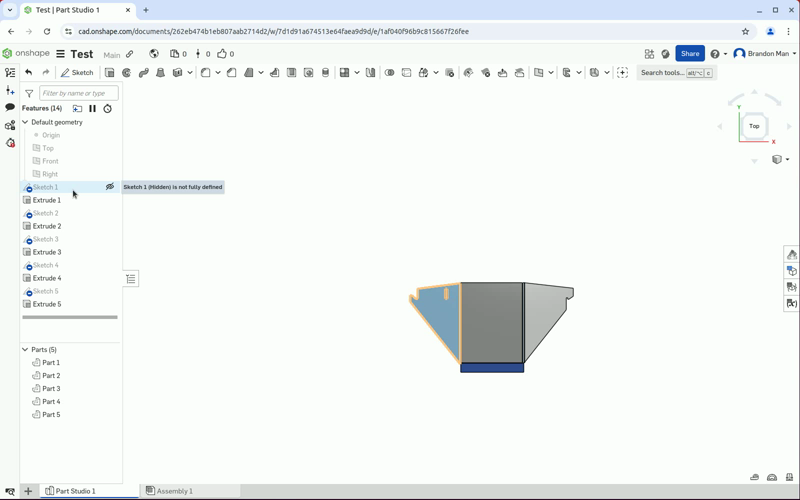
click(73, 189)
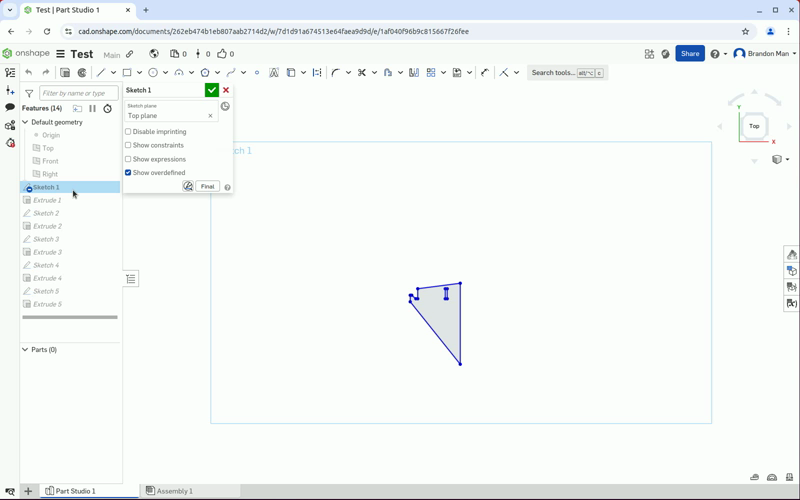
mouse_move(229, 92)
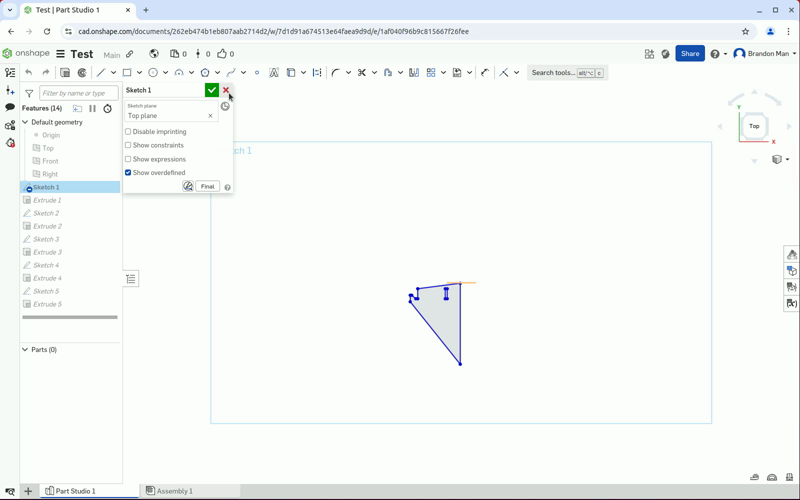
click(229, 92)
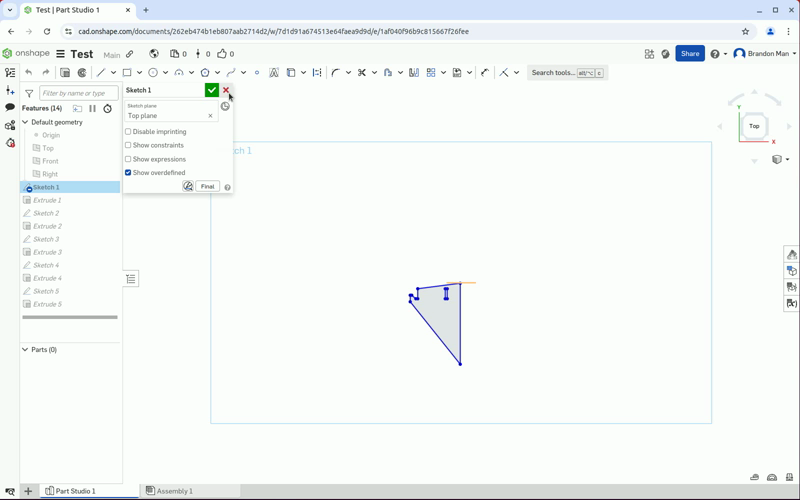
key(shift+s)
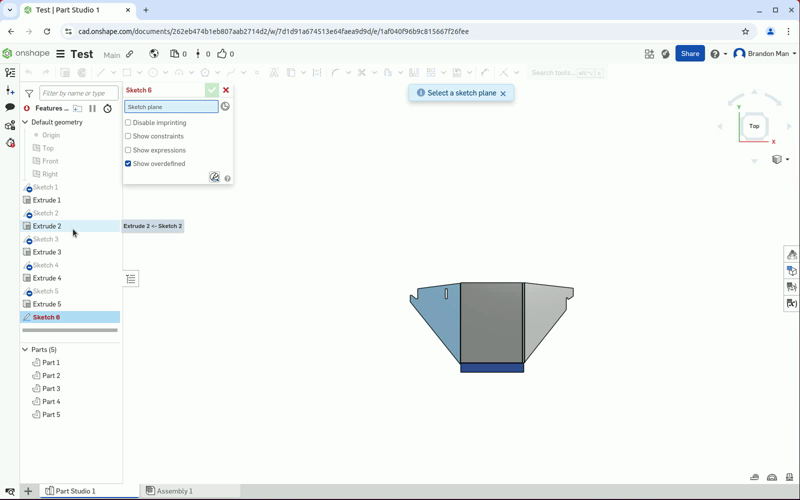
scroll(3)
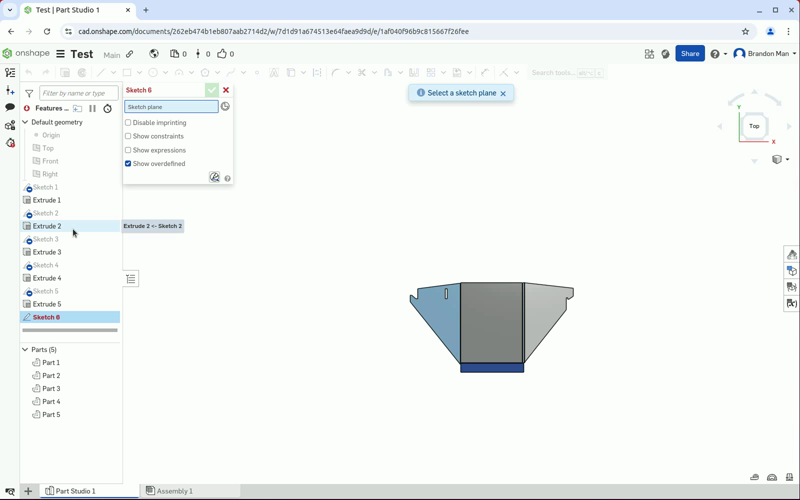
mouse_move(73, 150)
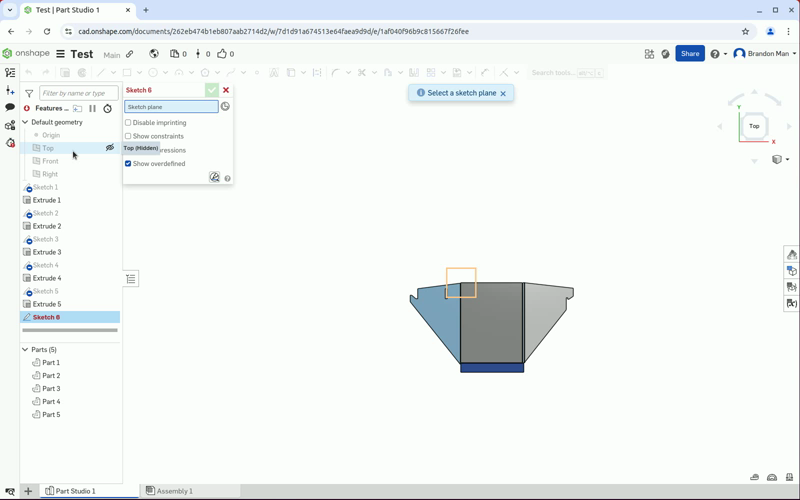
click(73, 150)
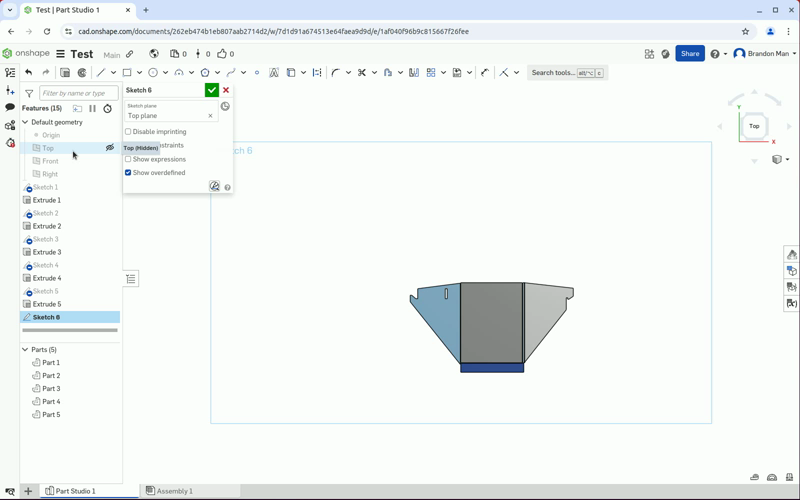
mouse_move(73, 352)
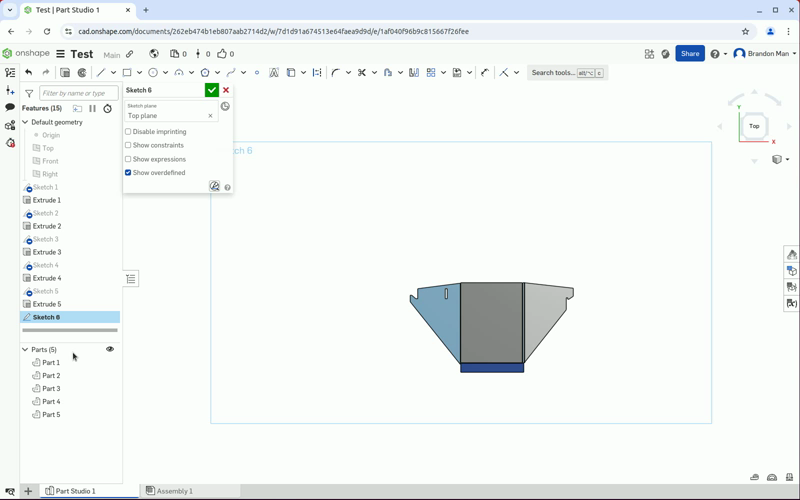
key(y)
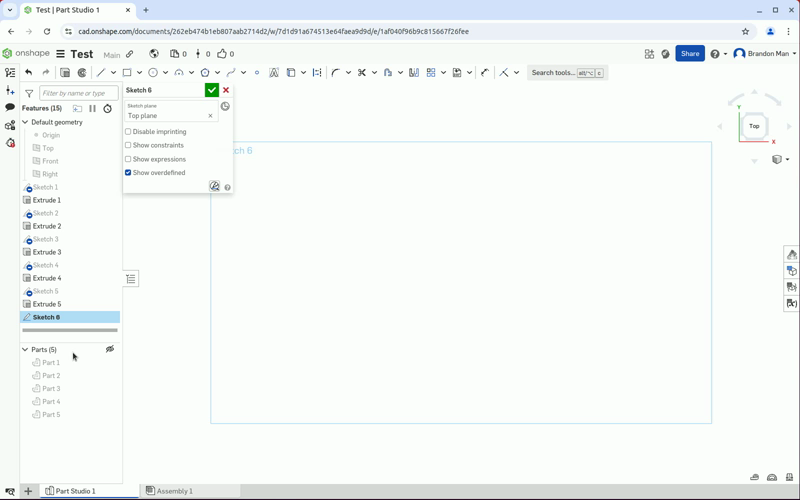
key(l)
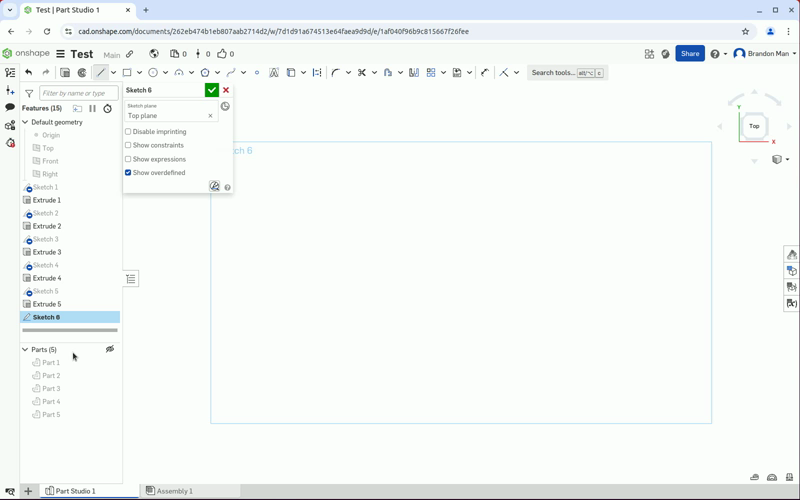
key_down(shift)
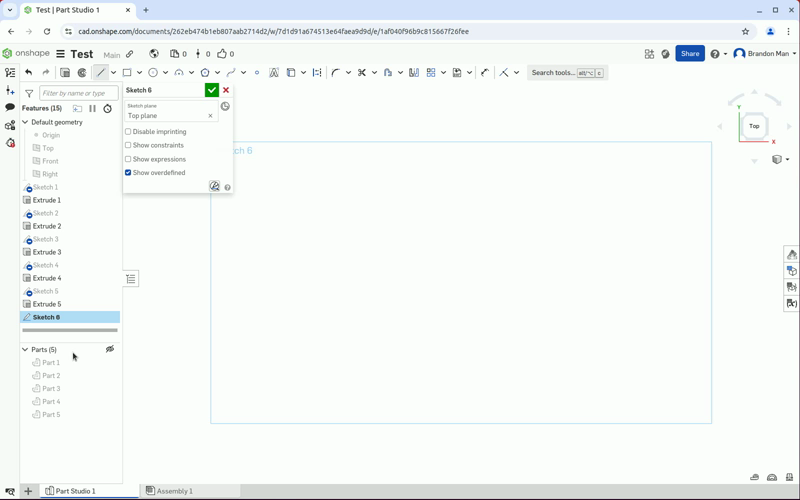
mouse_move(459, 362)
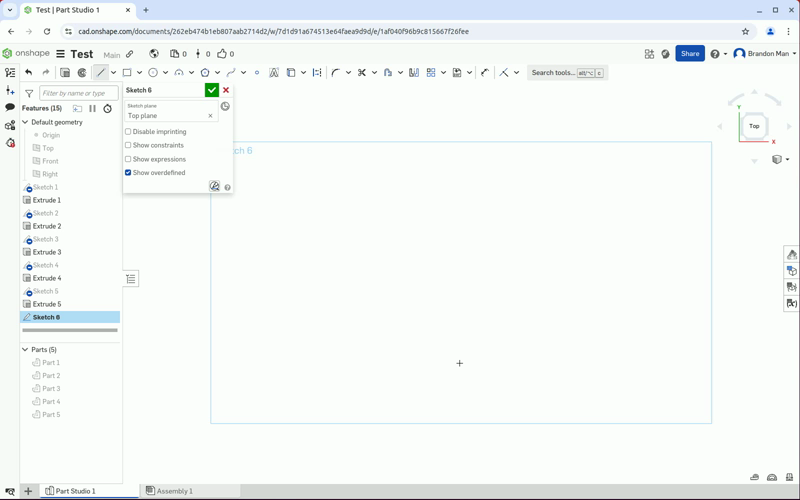
click(459, 362)
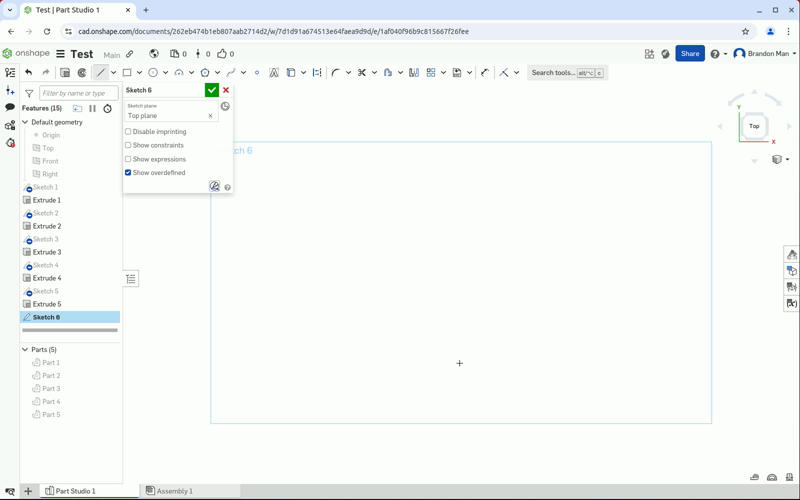
key_up(shift)
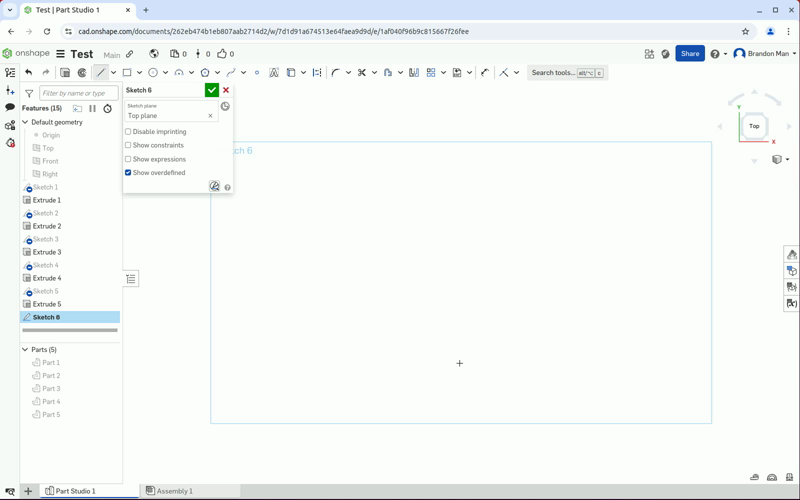
key_down(shift)
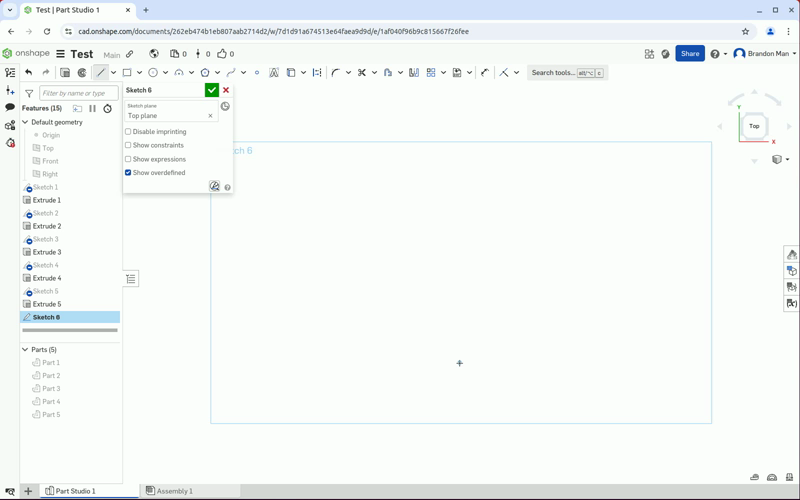
mouse_move(489, 362)
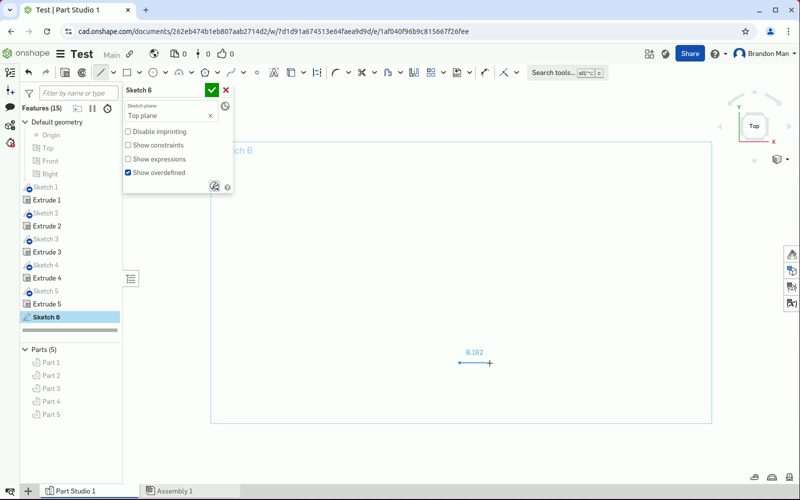
mouse_move(461, 362)
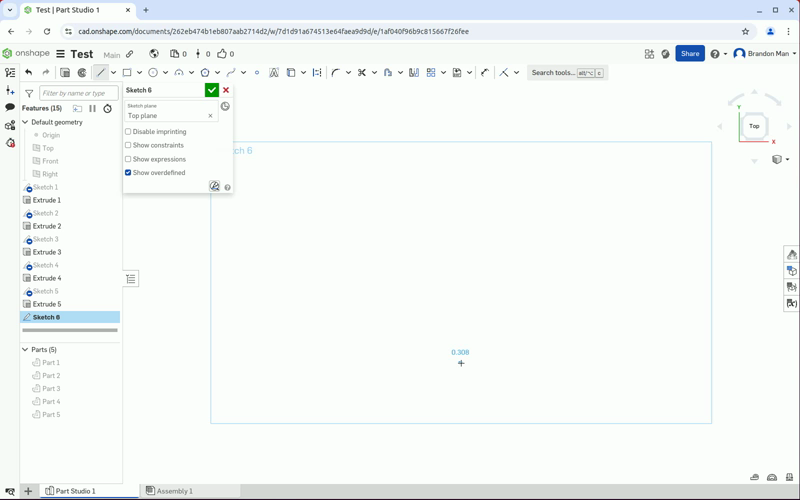
scroll(6)
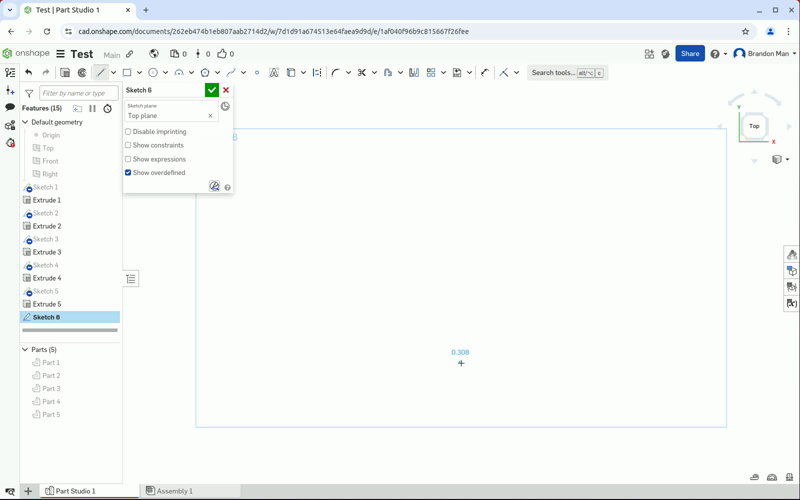
scroll(6)
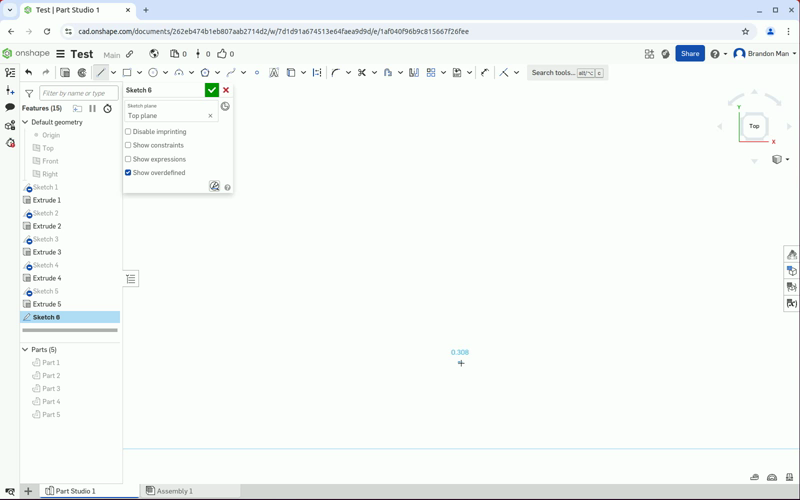
scroll(6)
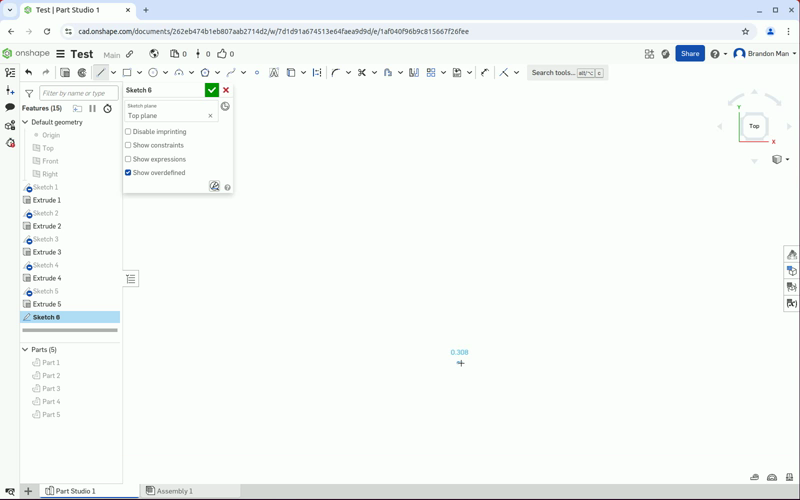
scroll(6)
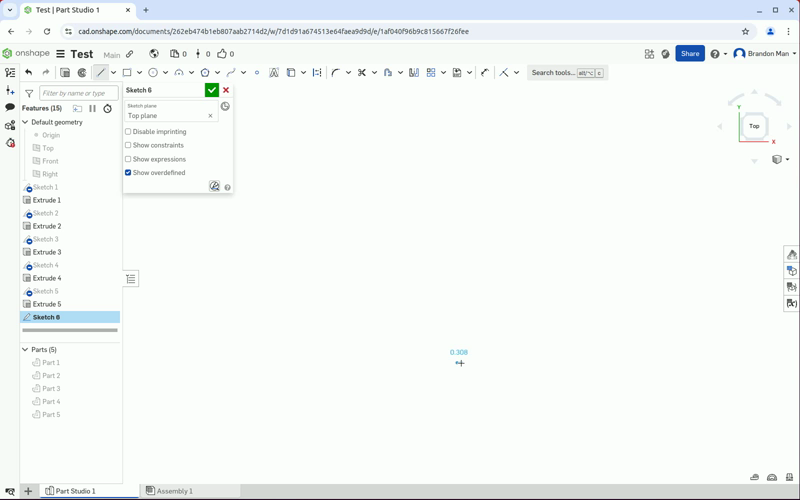
scroll(6)
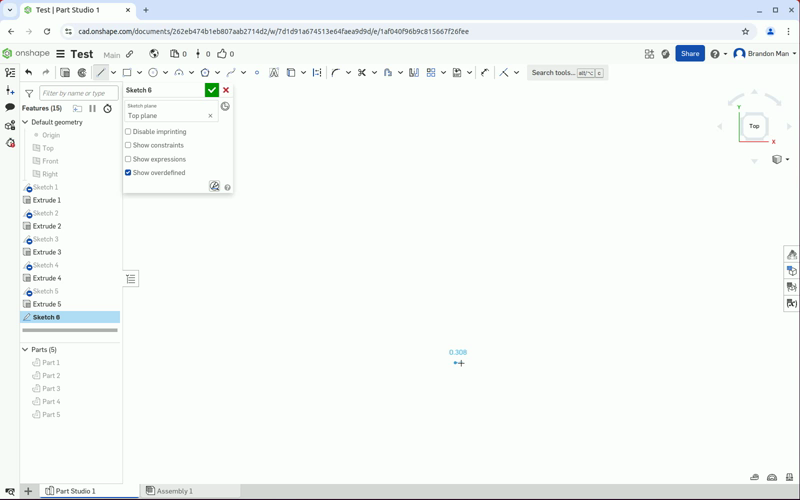
scroll(6)
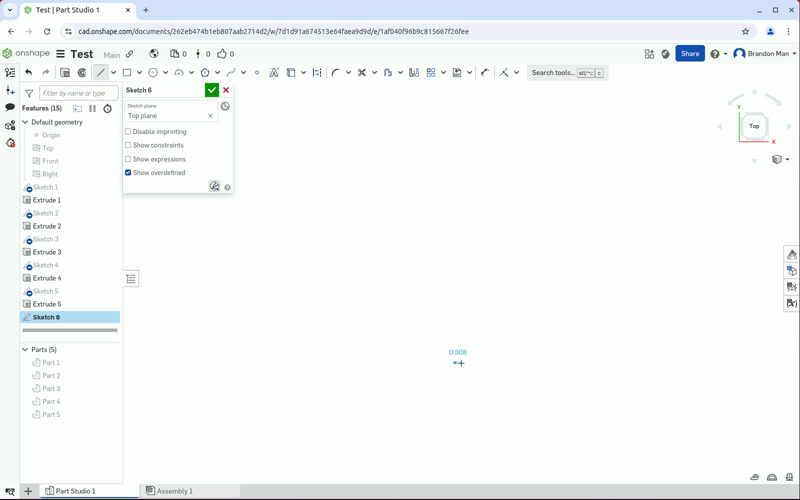
scroll(6)
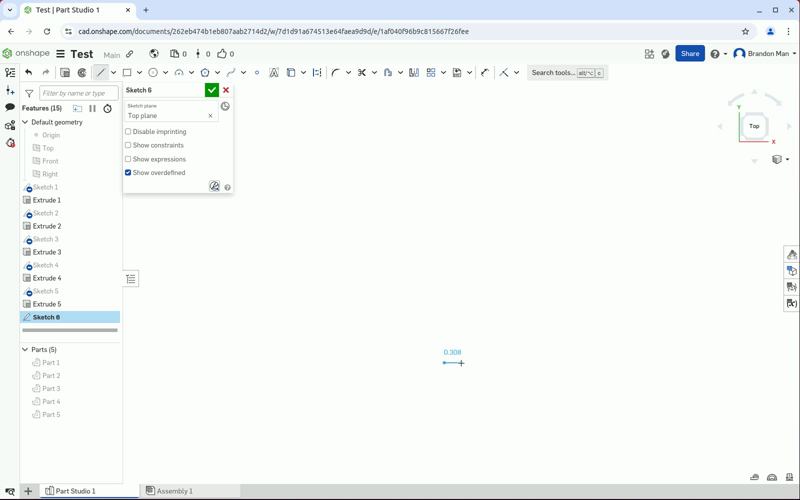
click(461, 362)
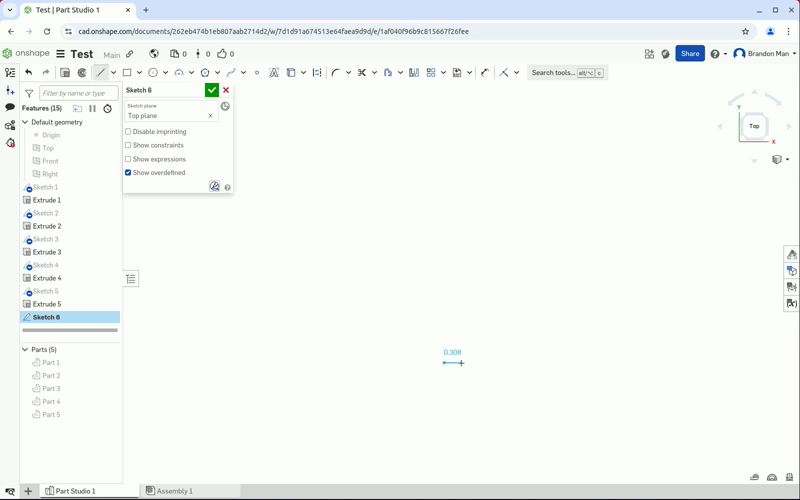
scroll(-6)
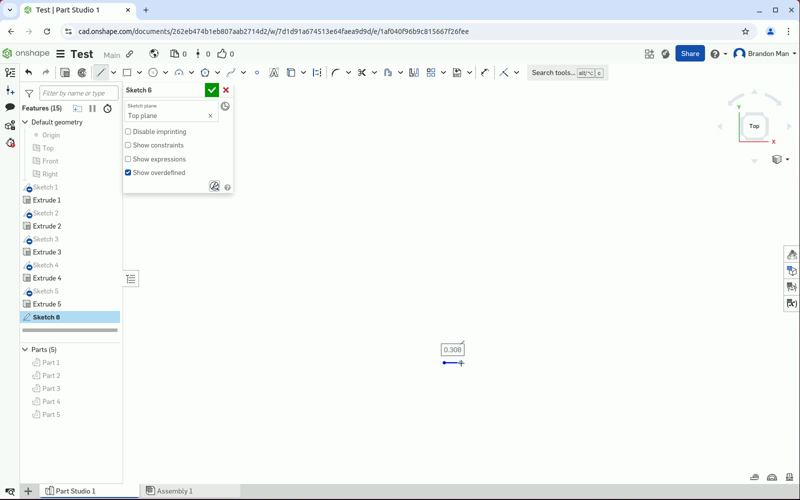
scroll(-6)
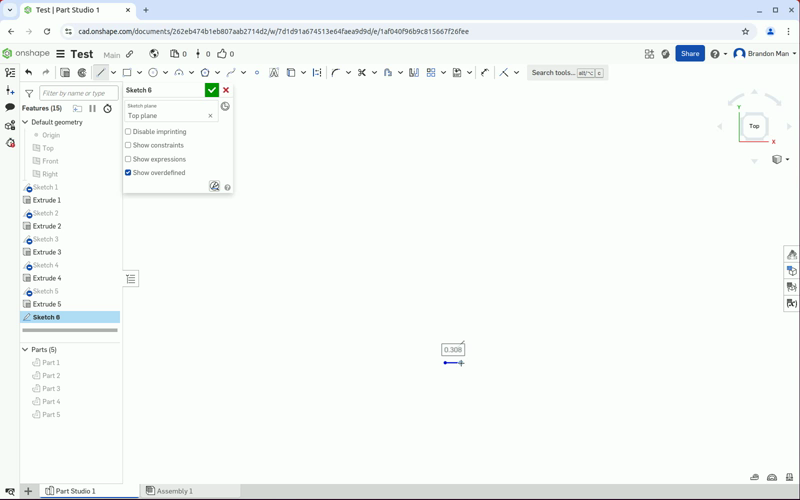
scroll(-6)
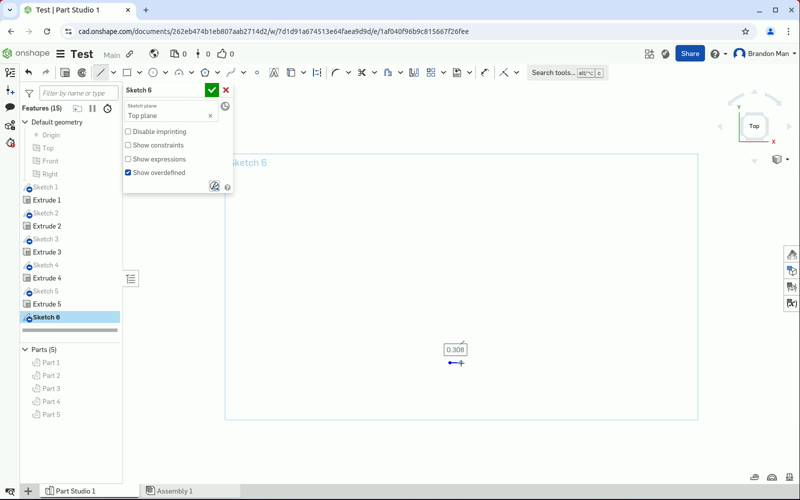
scroll(-6)
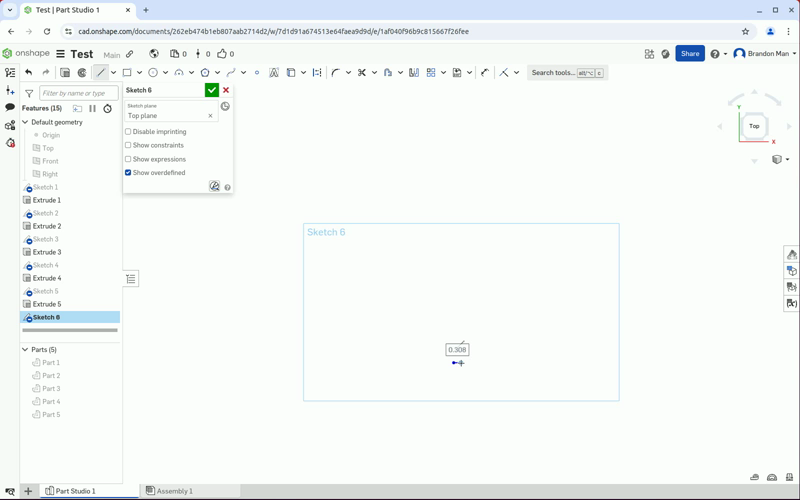
scroll(-6)
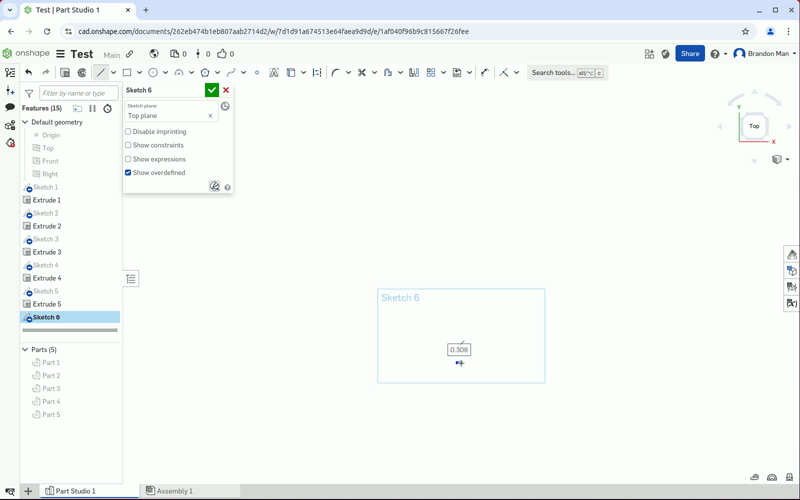
scroll(-6)
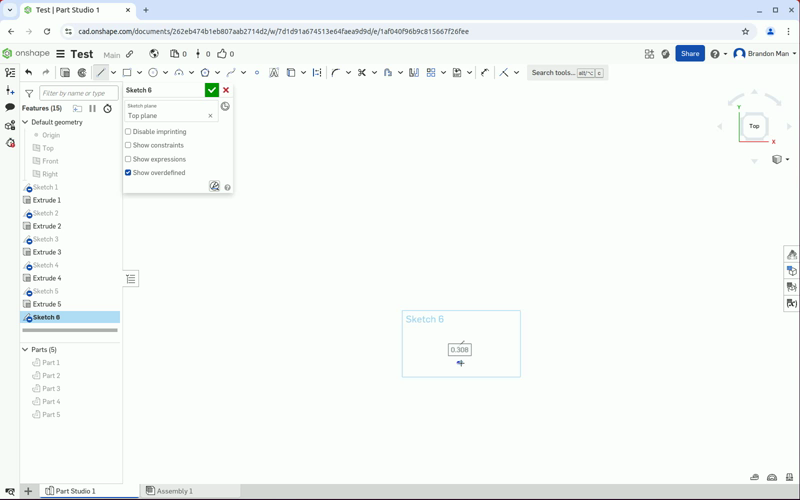
scroll(-6)
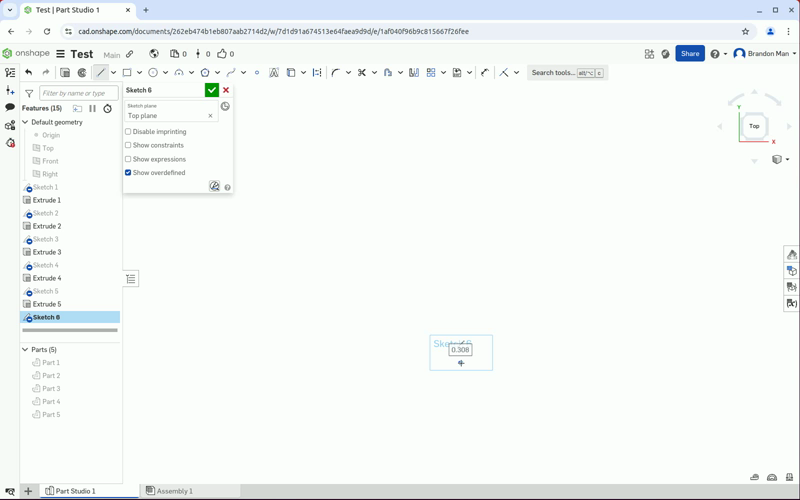
key_up(shift)
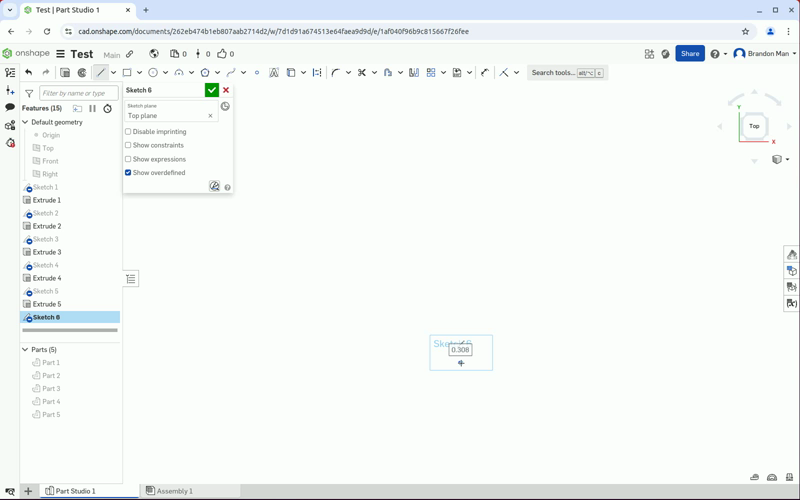
key_down(shift)
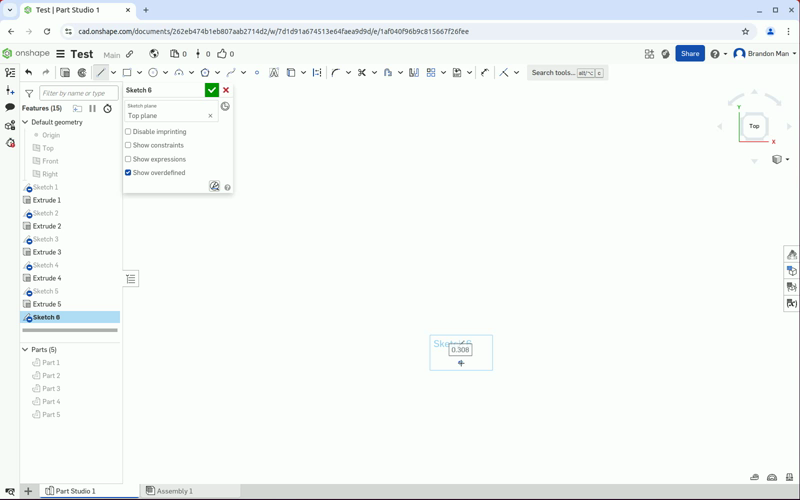
mouse_move(461, 282)
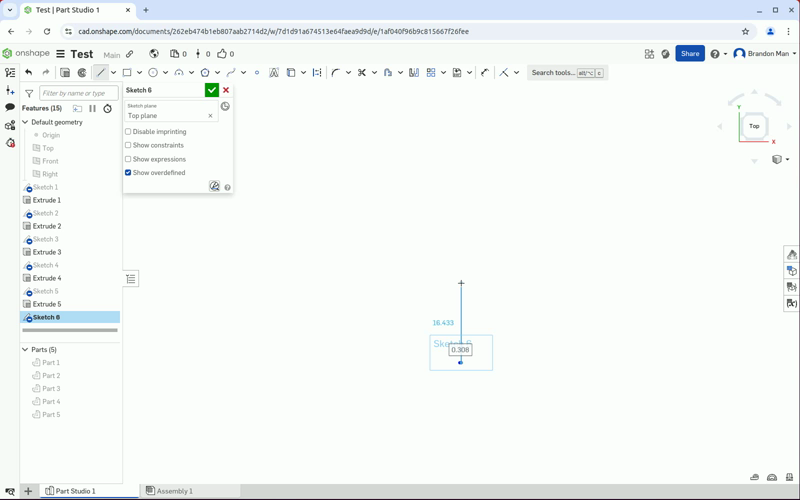
click(461, 282)
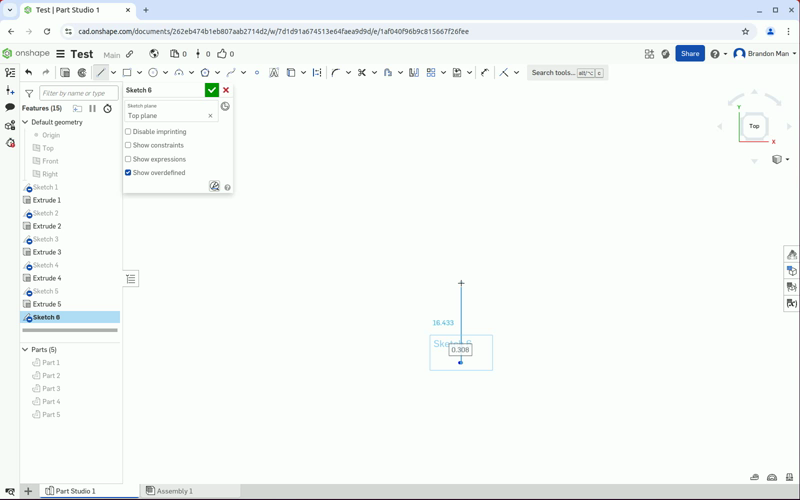
key_up(shift)
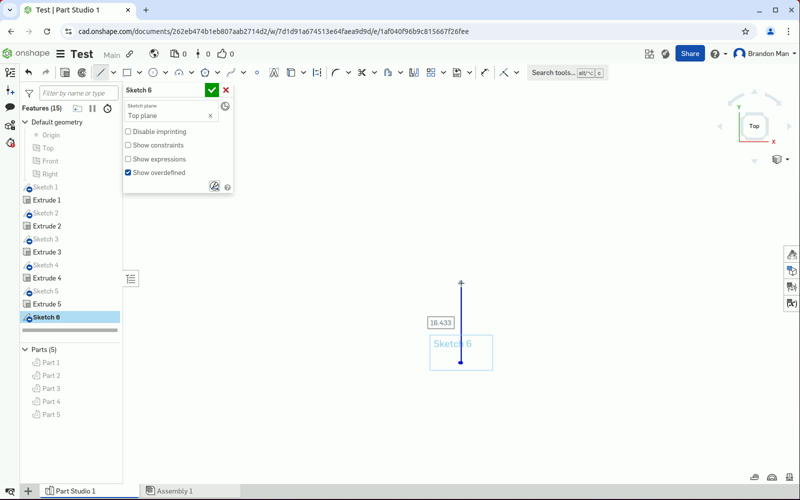
key_down(shift)
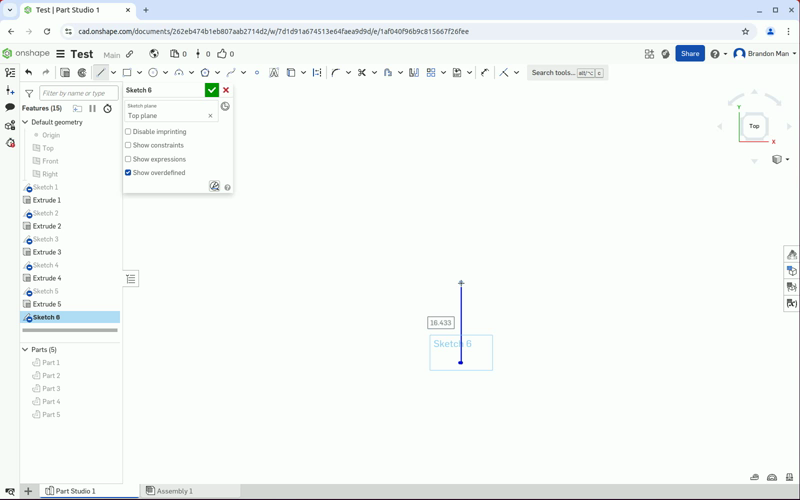
mouse_move(491, 282)
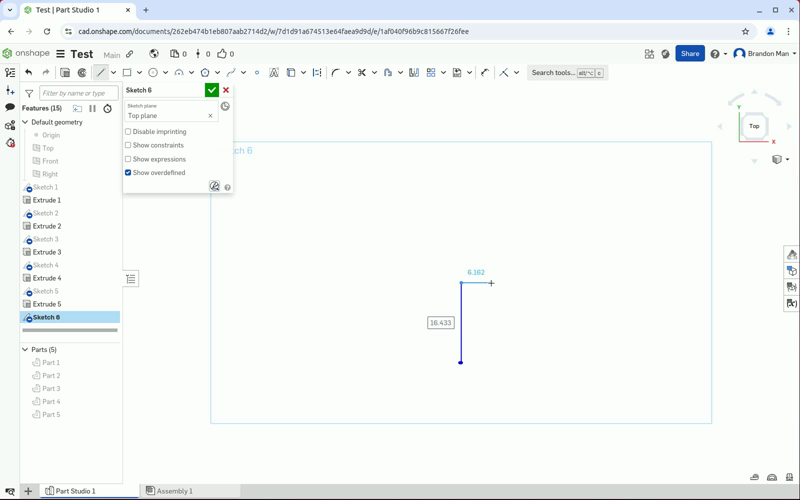
mouse_move(459, 282)
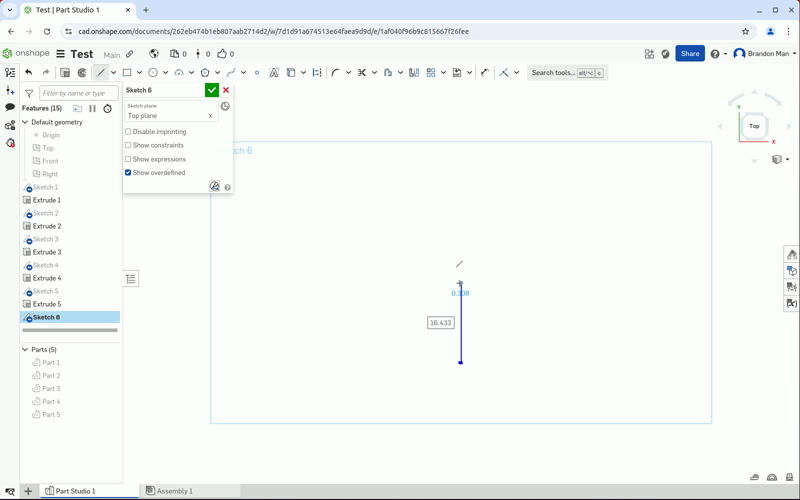
scroll(6)
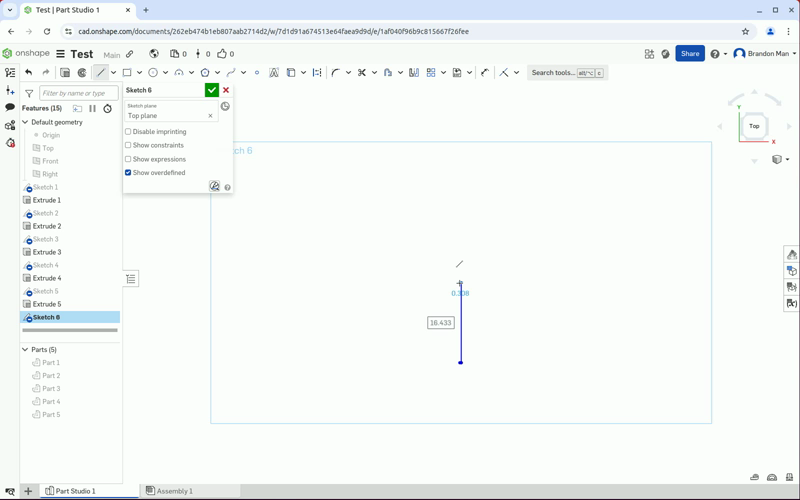
scroll(6)
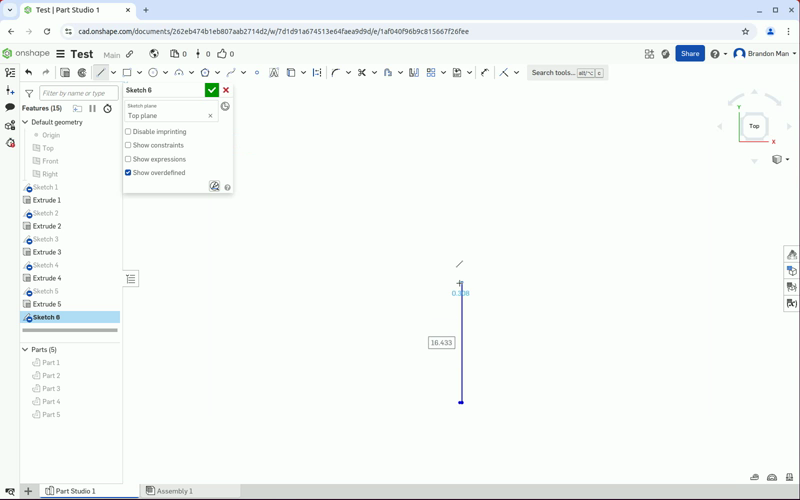
scroll(6)
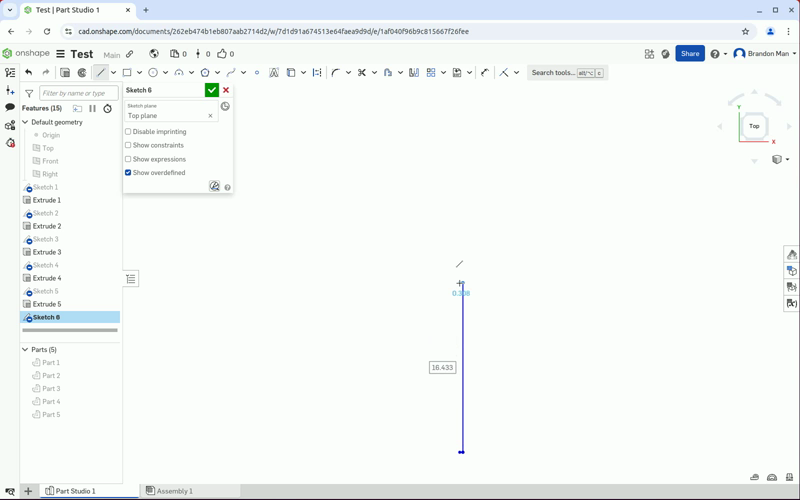
scroll(6)
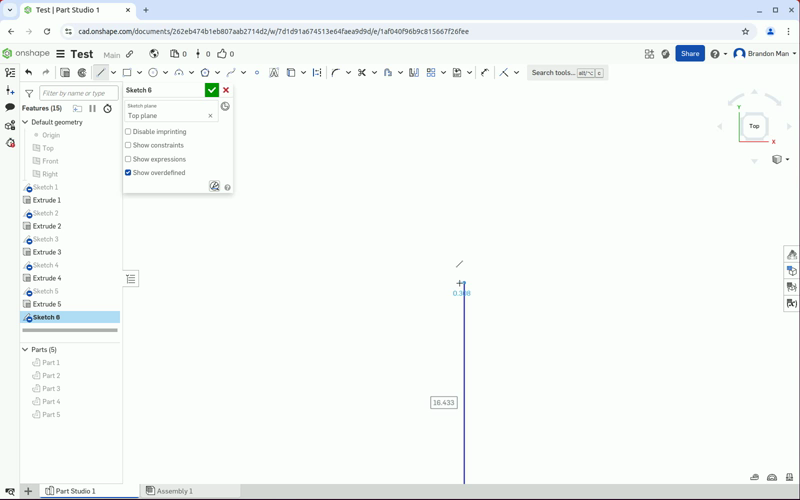
scroll(6)
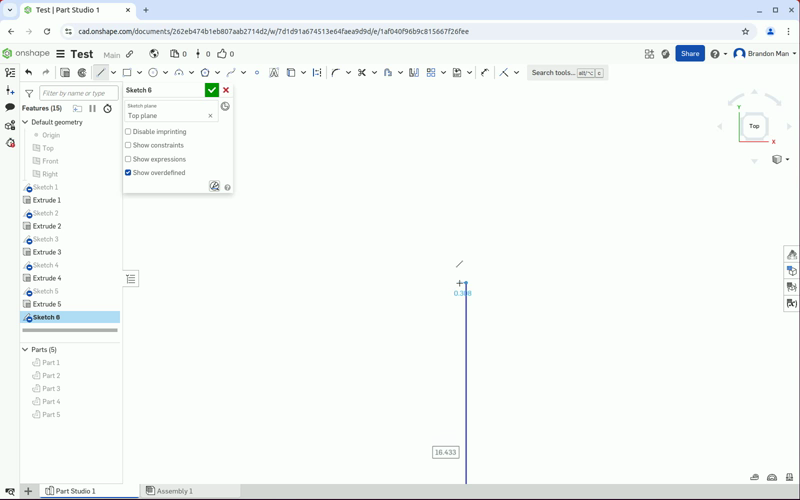
scroll(6)
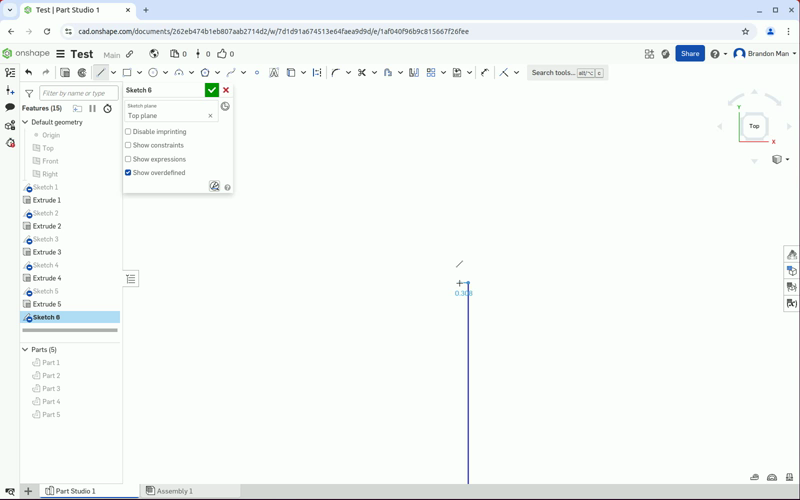
scroll(6)
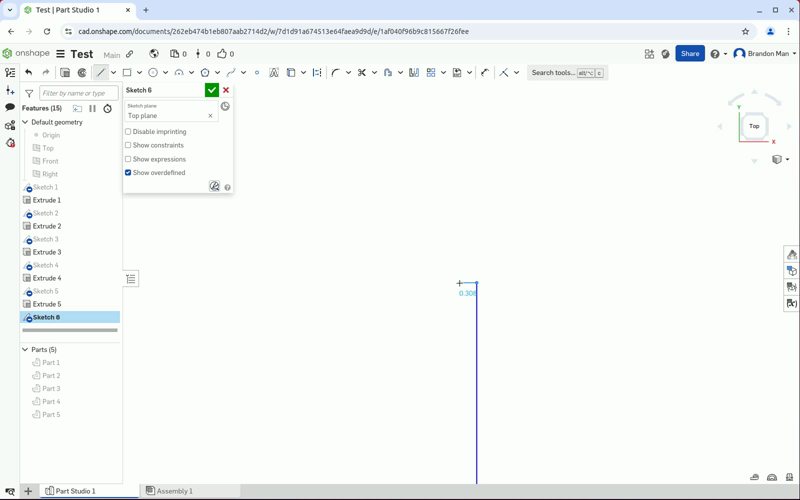
click(459, 282)
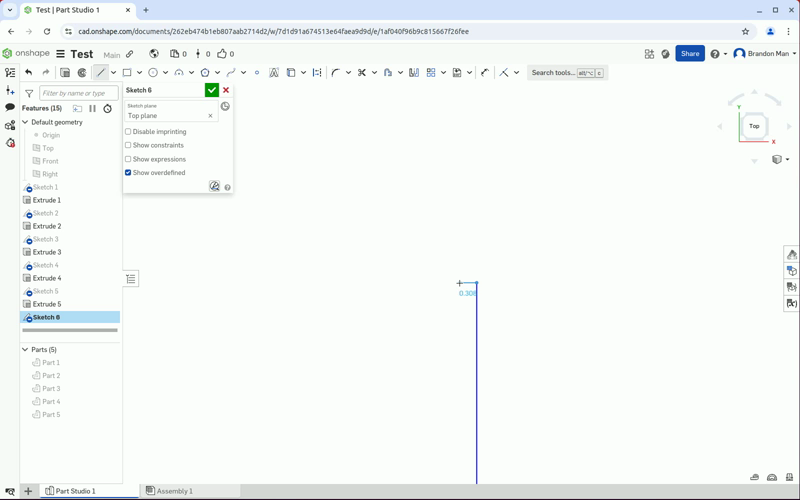
scroll(-6)
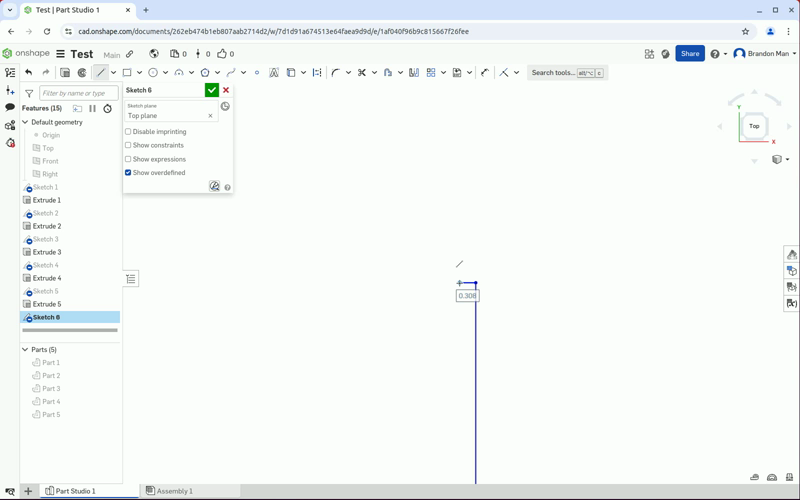
scroll(-6)
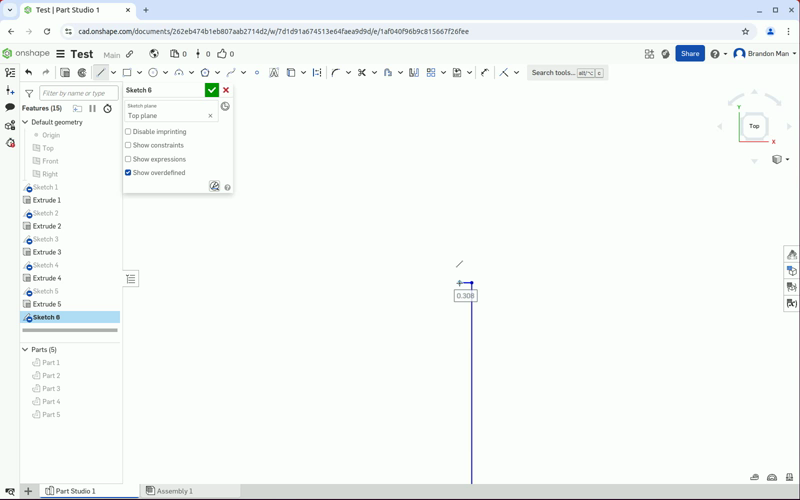
scroll(-6)
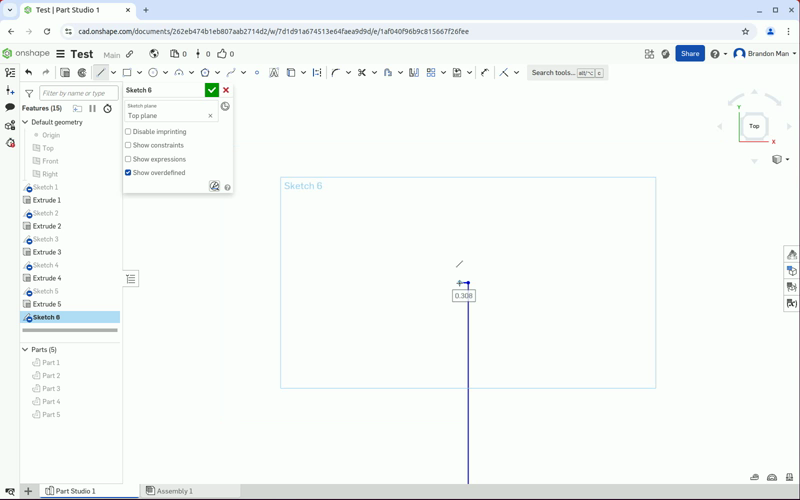
scroll(-6)
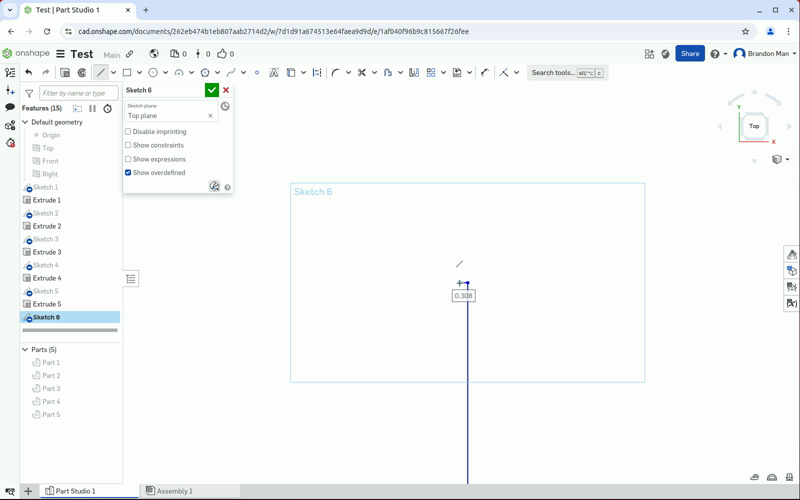
scroll(-6)
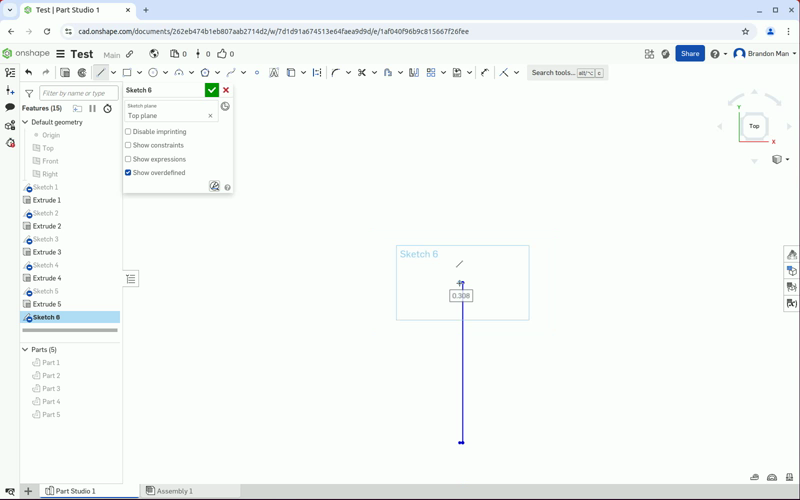
scroll(-6)
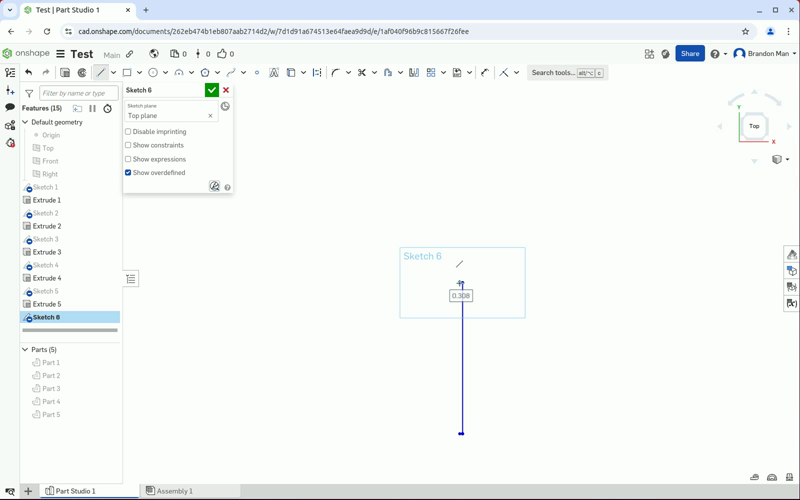
scroll(-6)
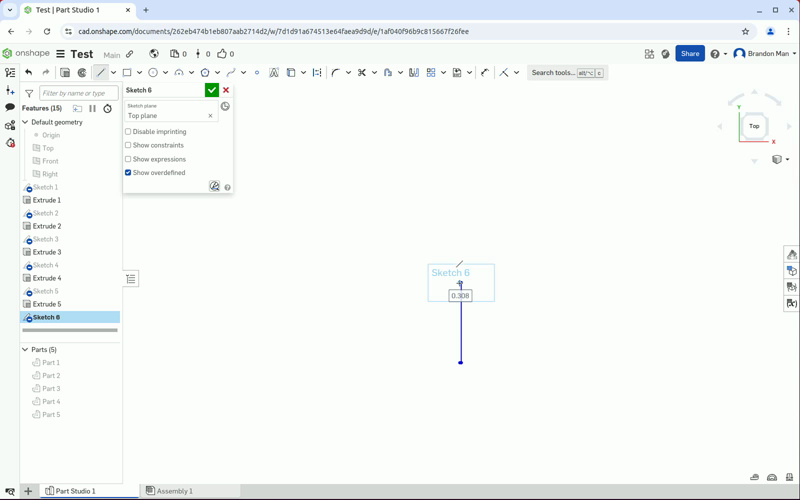
key_up(shift)
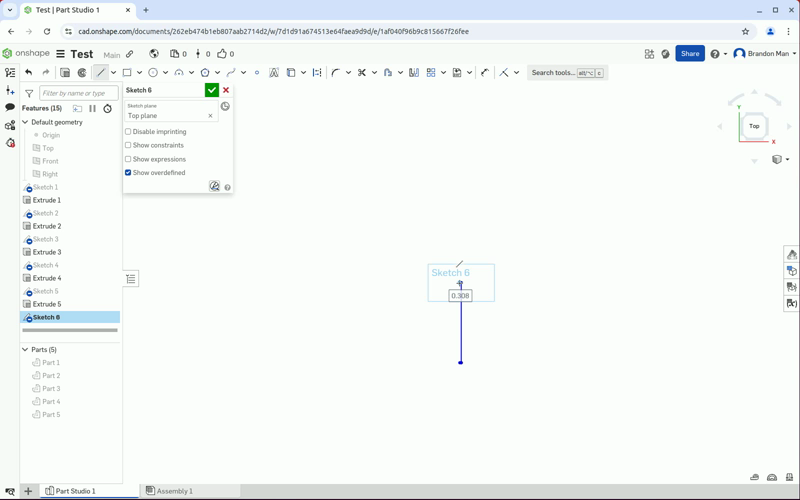
key_down(shift)
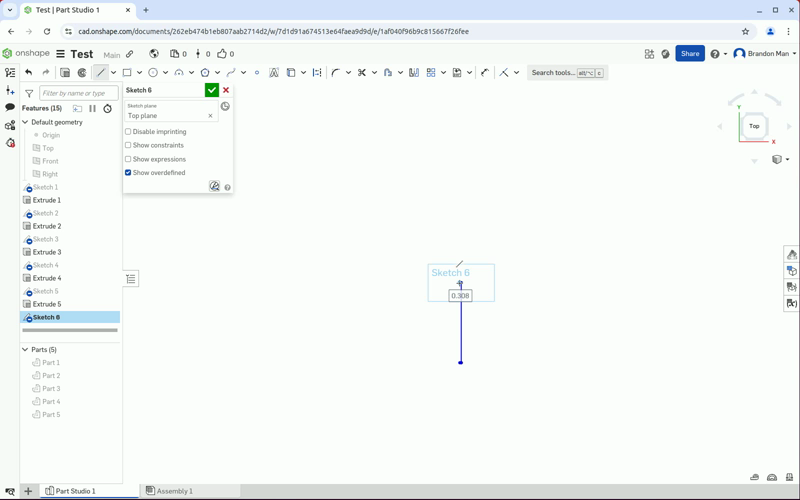
mouse_move(459, 362)
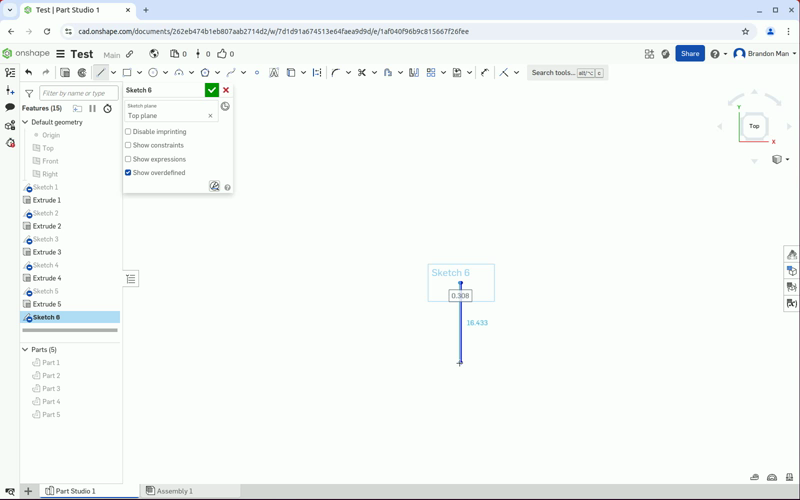
scroll(6)
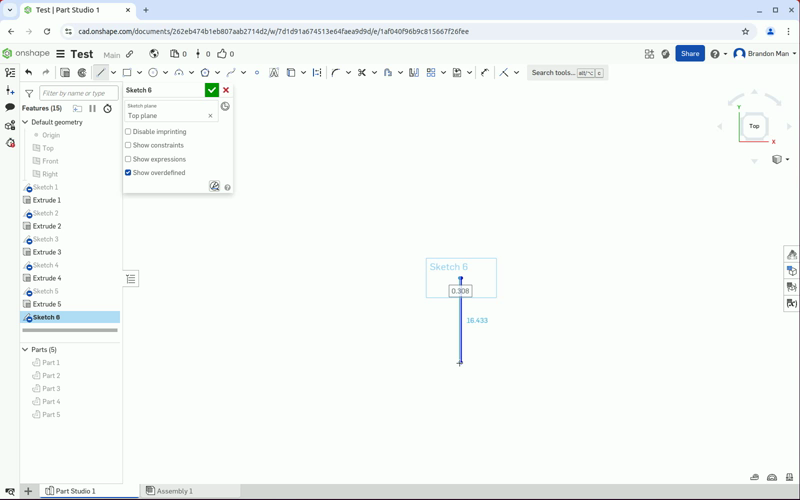
scroll(6)
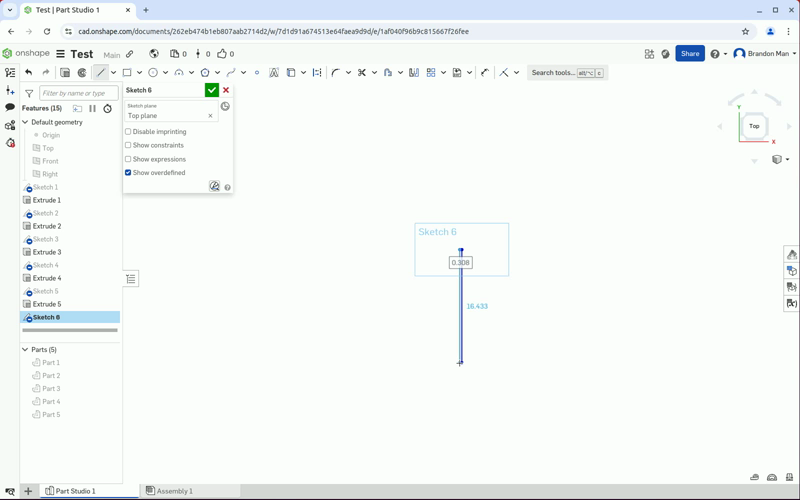
scroll(6)
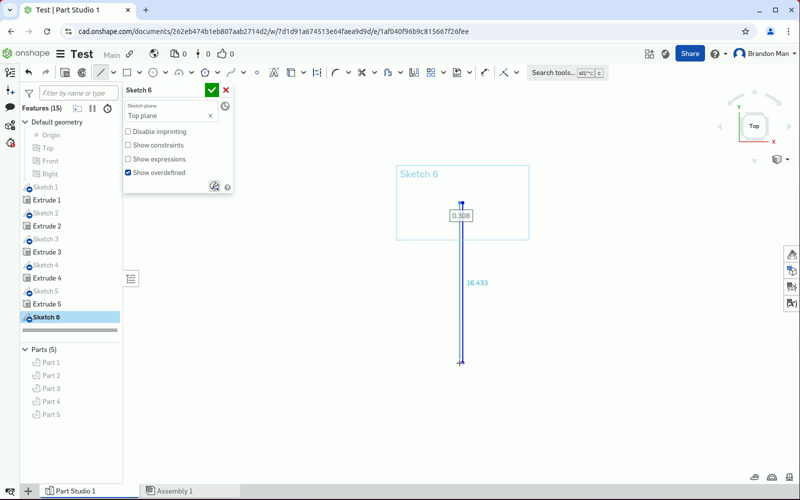
scroll(6)
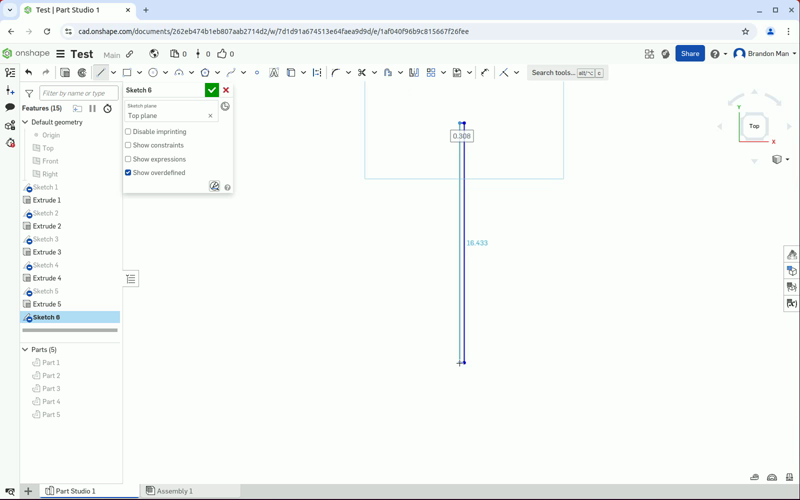
scroll(6)
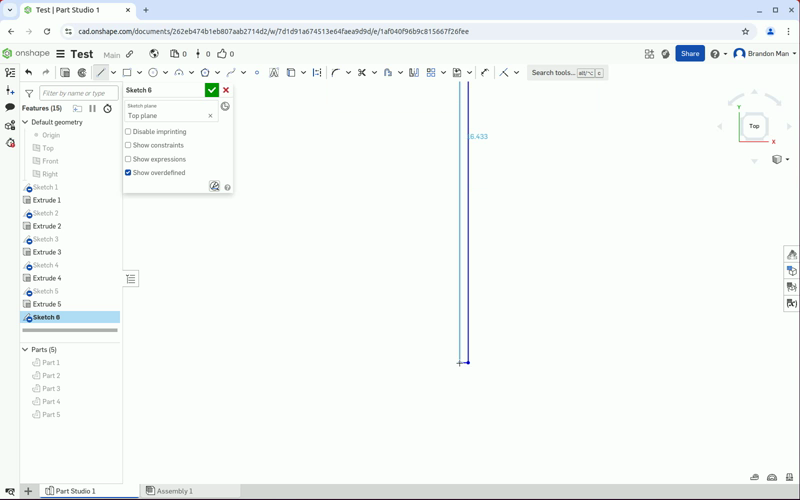
scroll(6)
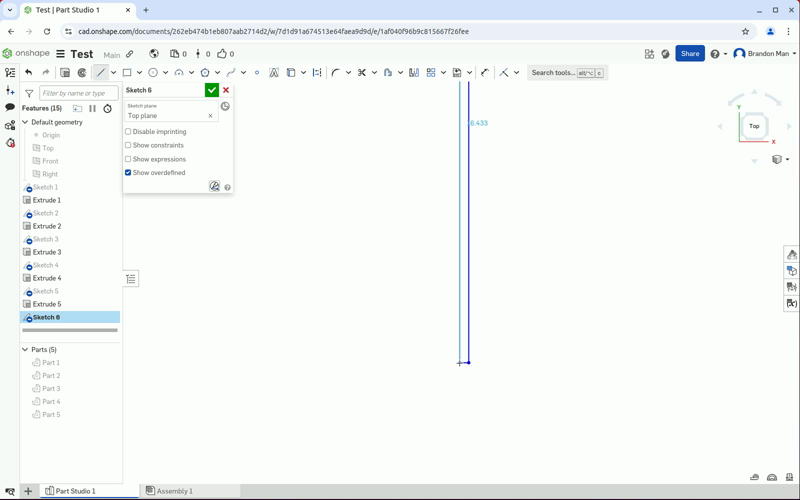
scroll(6)
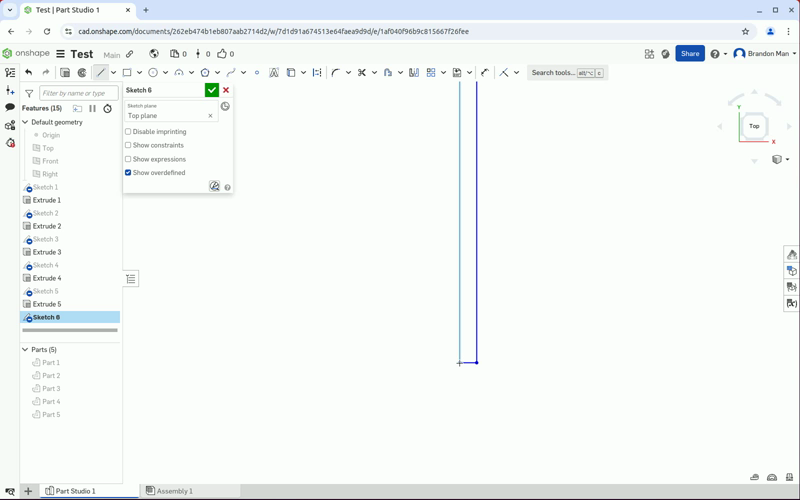
key_up(shift)
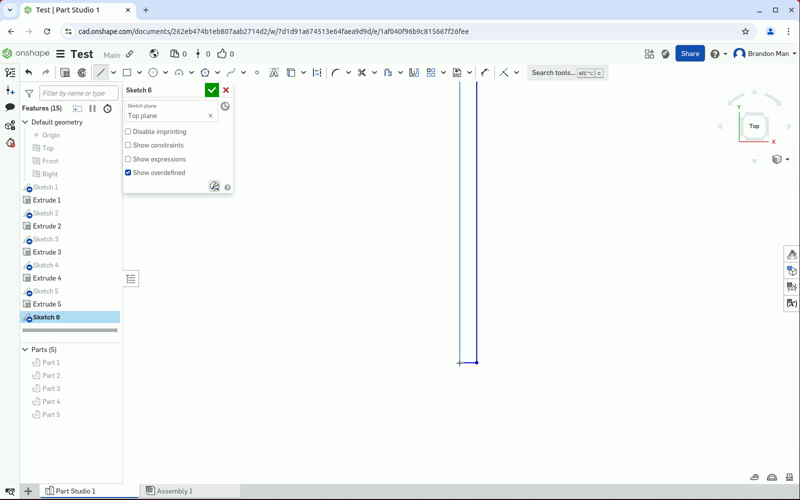
click(459, 362)
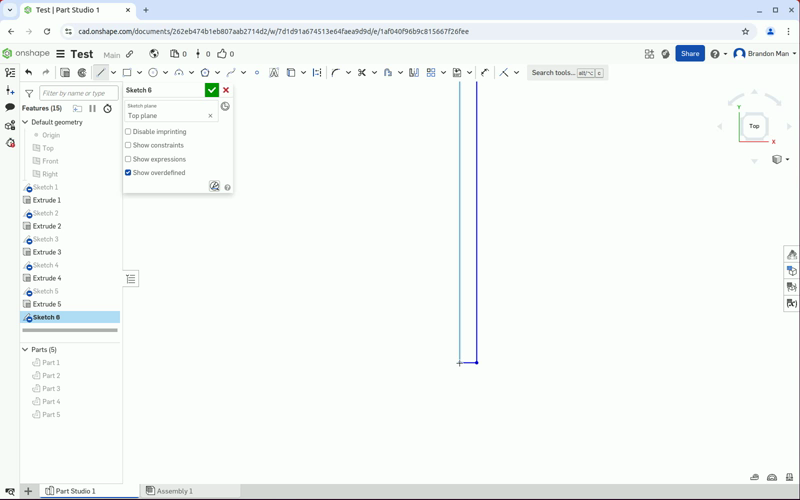
scroll(-6)
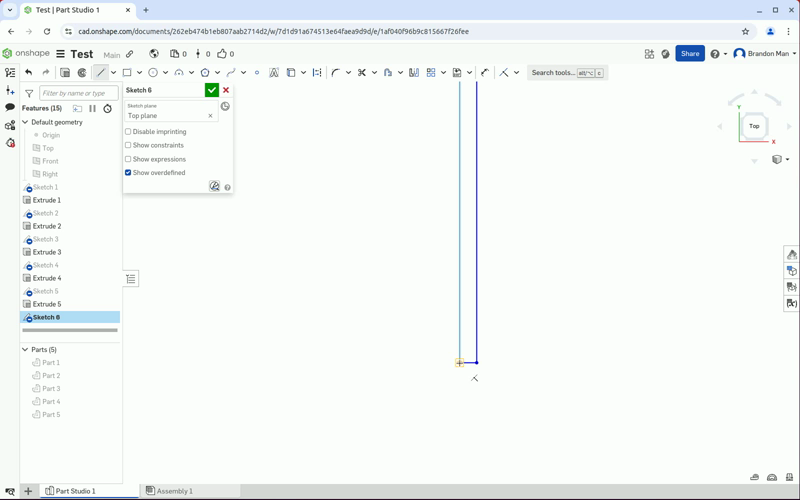
scroll(-6)
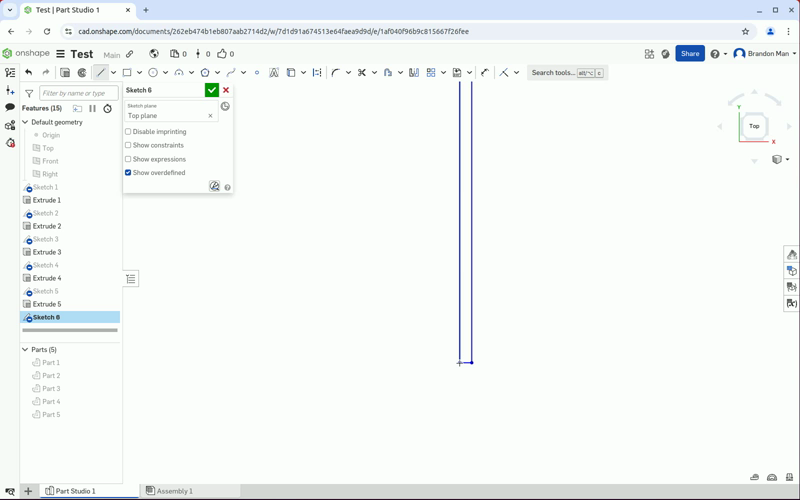
scroll(-6)
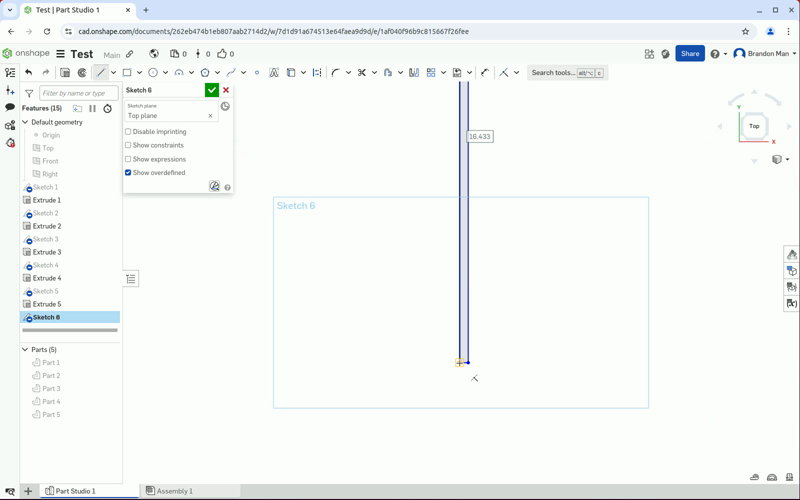
scroll(-6)
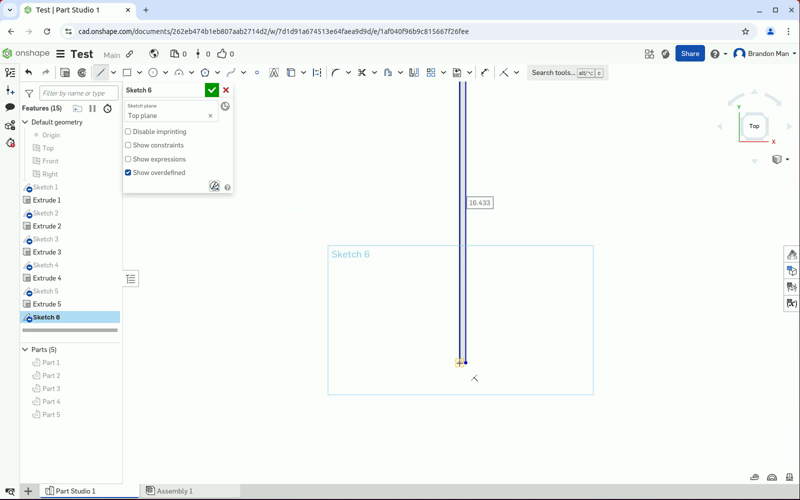
scroll(-6)
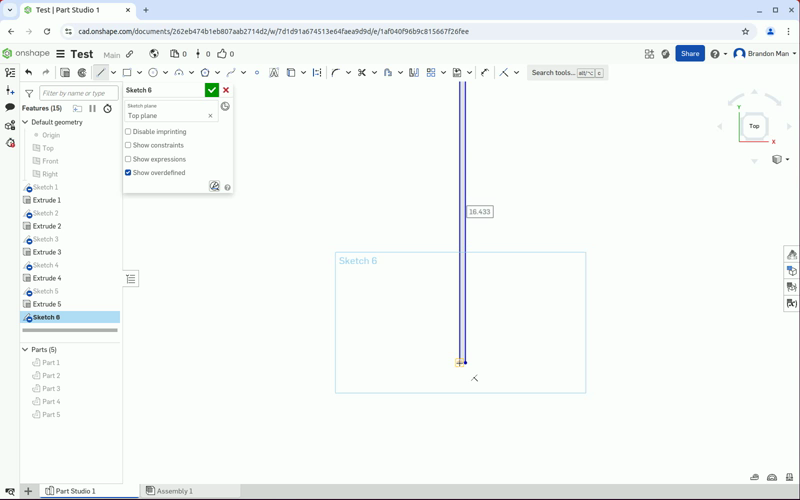
scroll(-6)
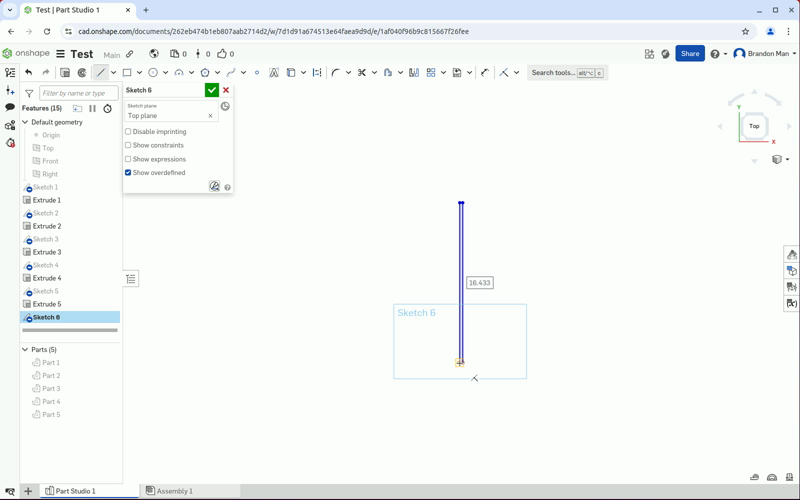
scroll(-6)
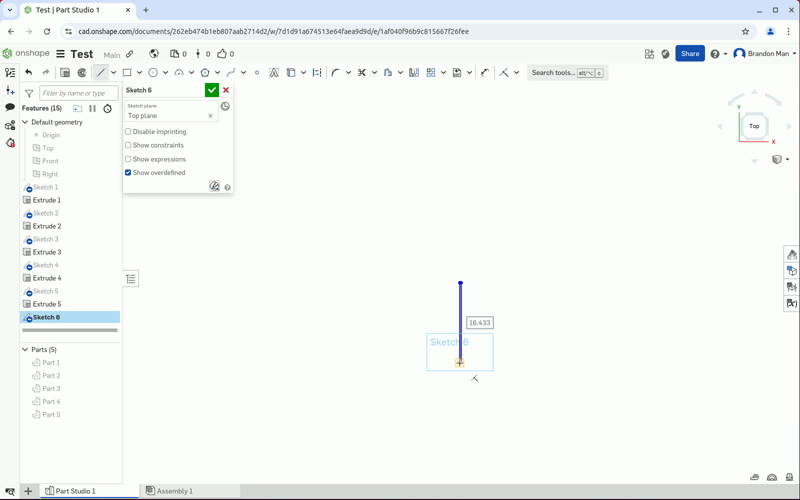
key(esc)
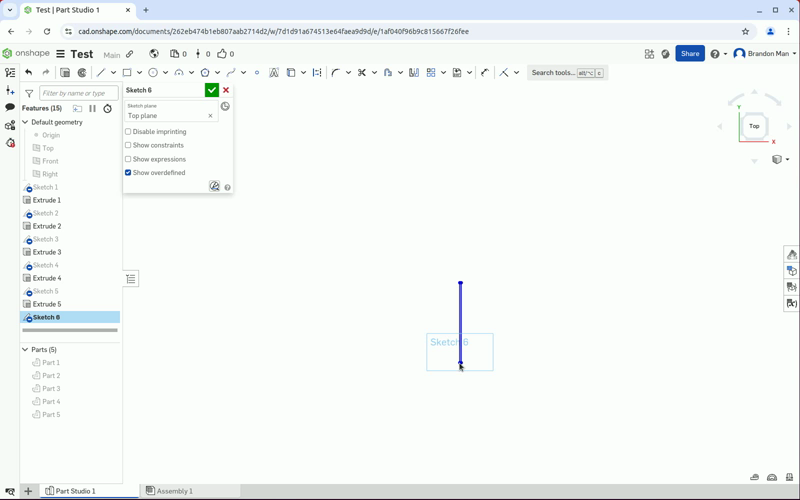
mouse_move(460, 301)
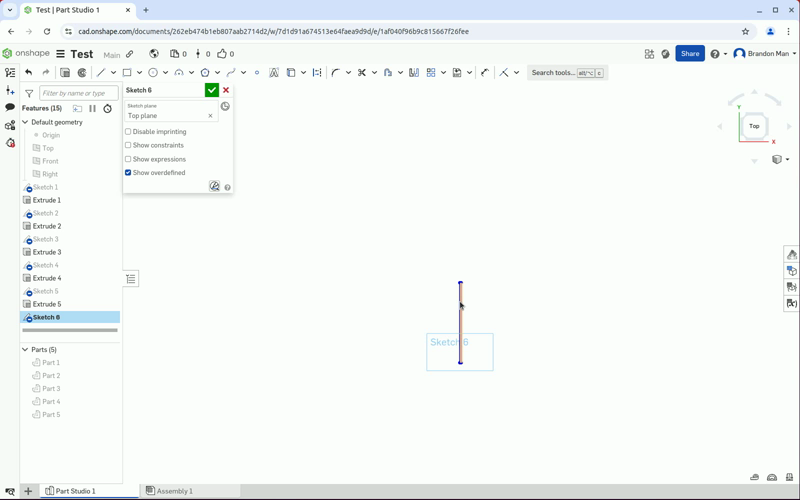
scroll(6)
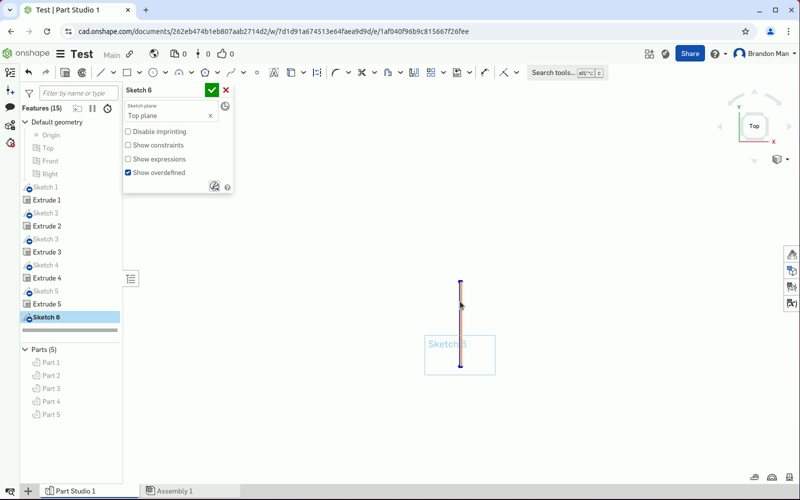
scroll(6)
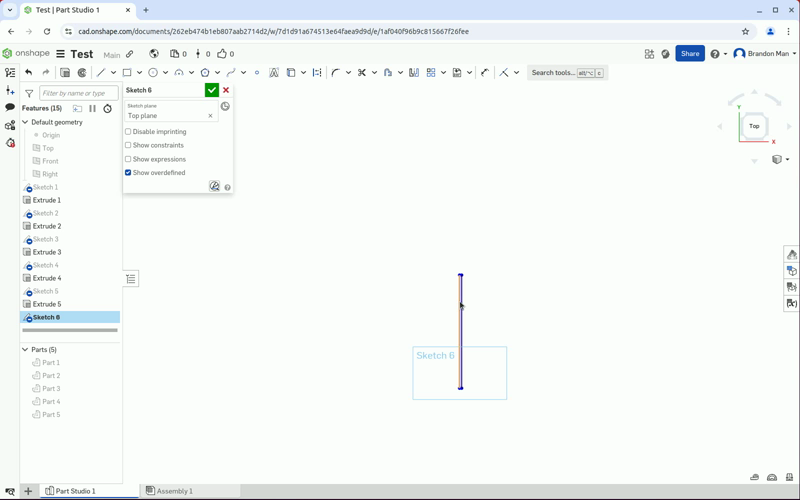
scroll(6)
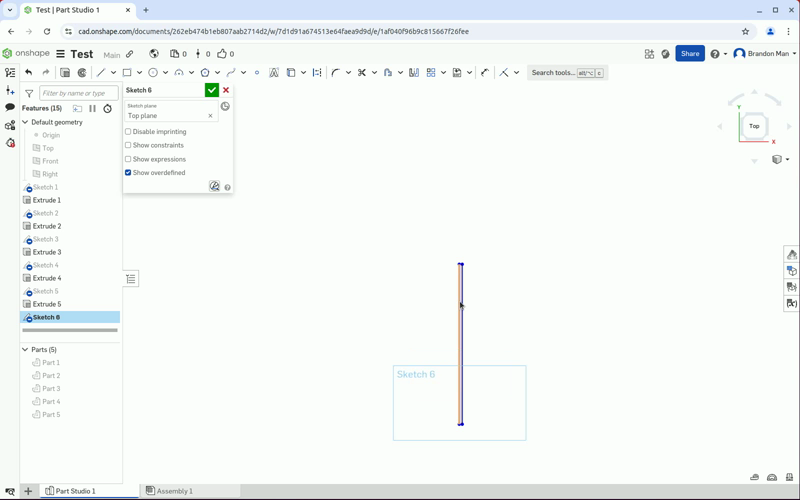
scroll(6)
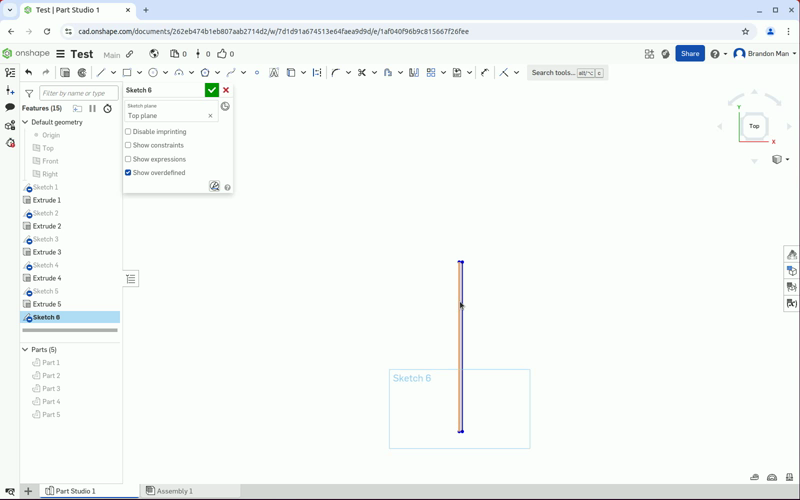
scroll(6)
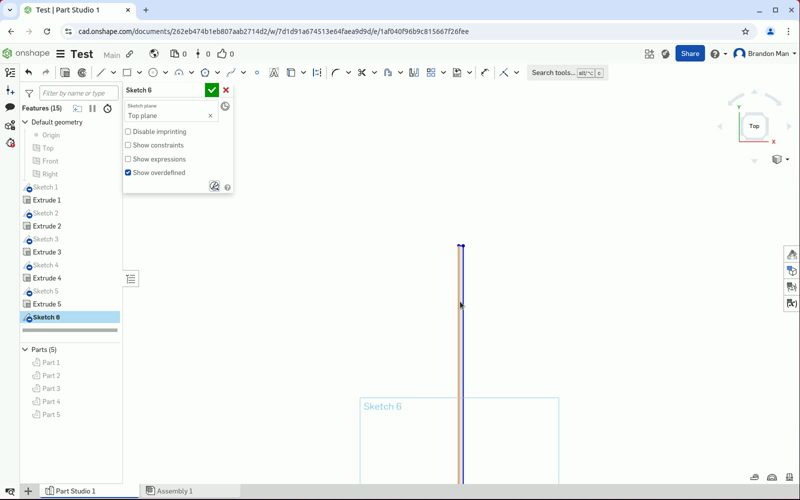
scroll(6)
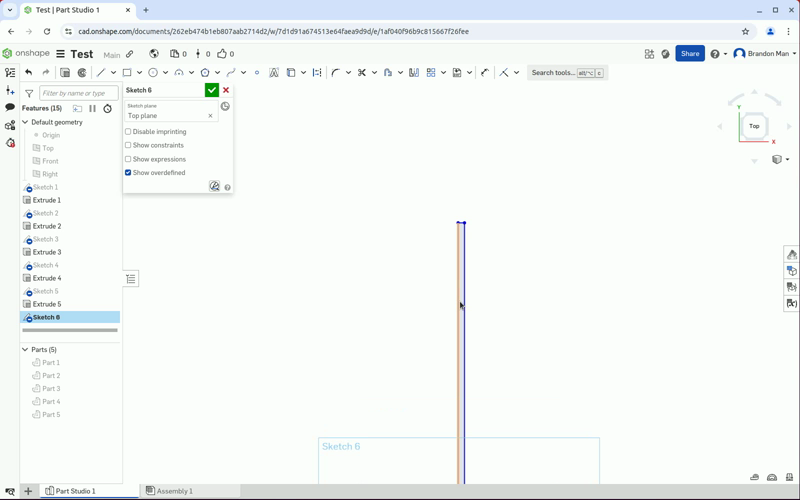
scroll(6)
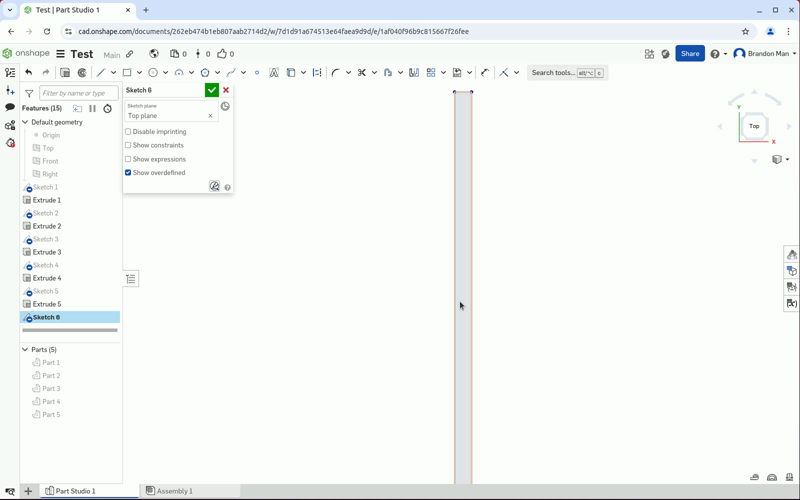
click(460, 301)
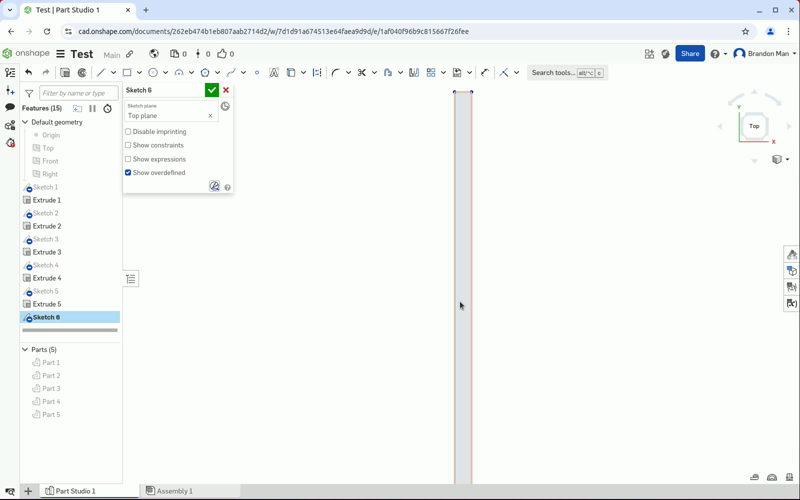
scroll(-6)
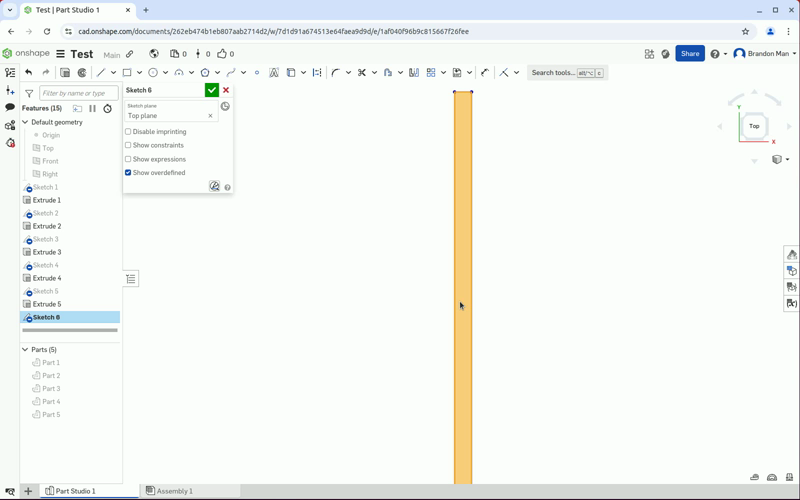
scroll(-6)
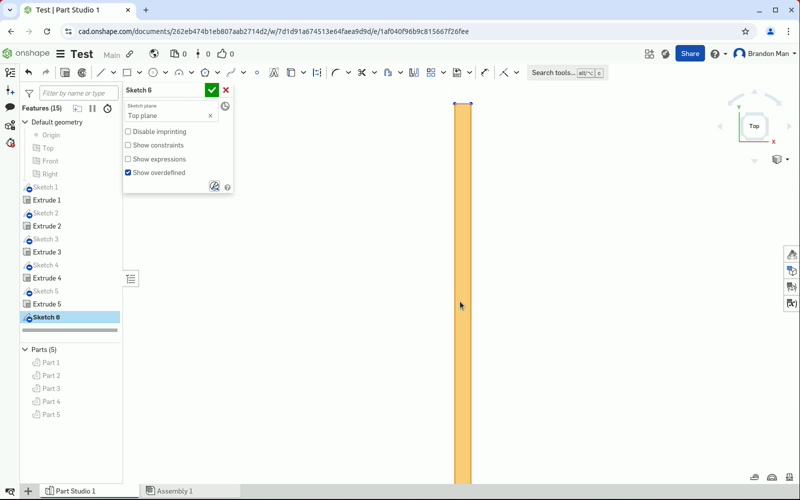
scroll(-6)
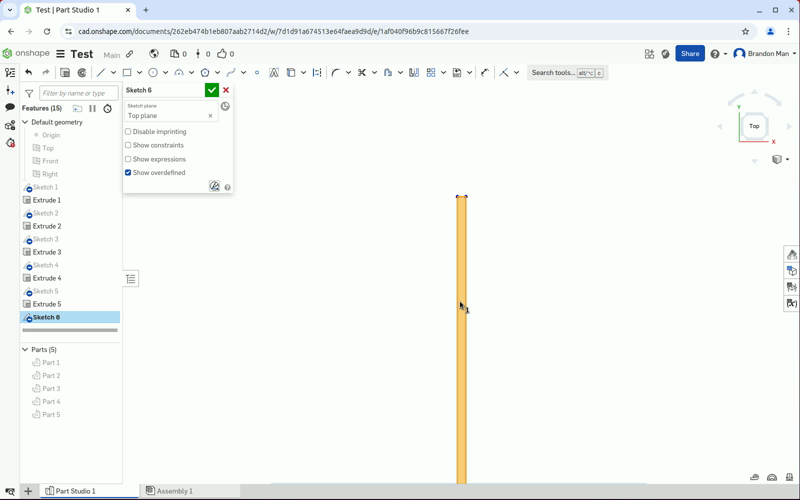
scroll(-6)
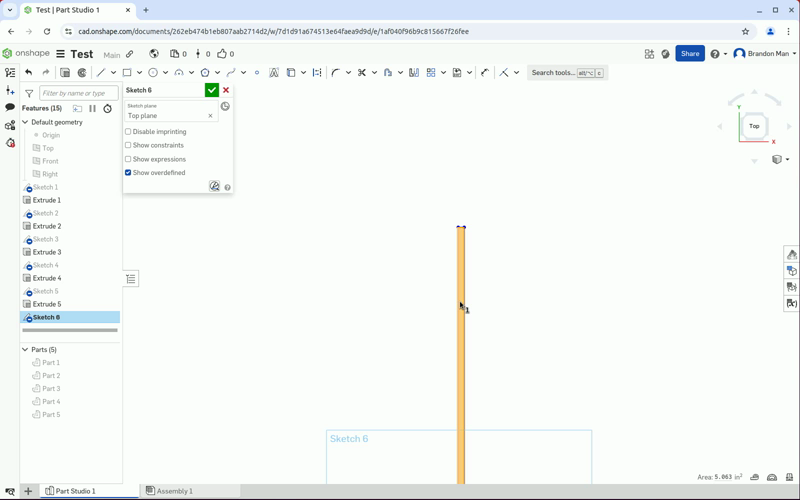
scroll(-6)
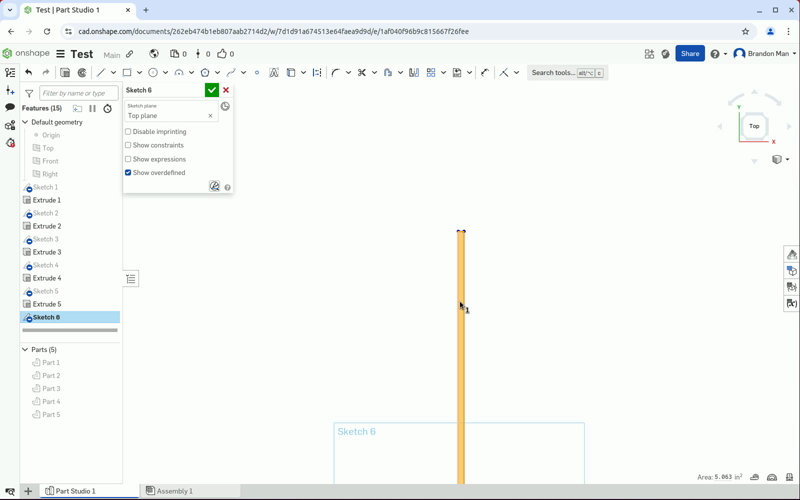
scroll(-6)
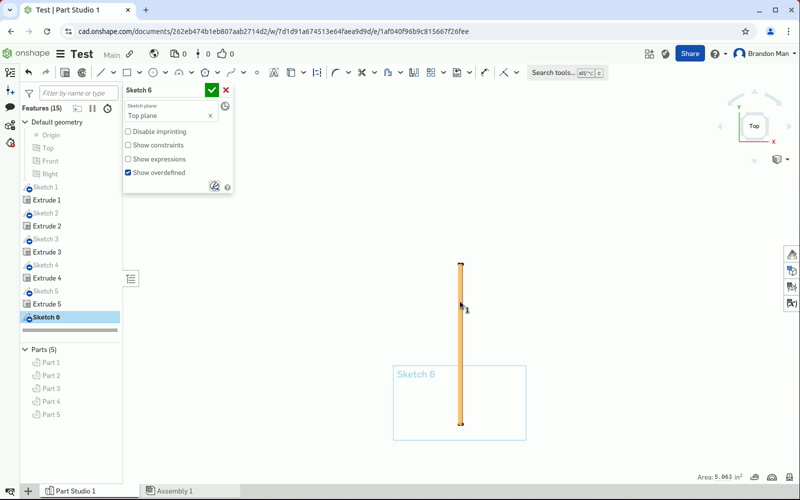
scroll(-6)
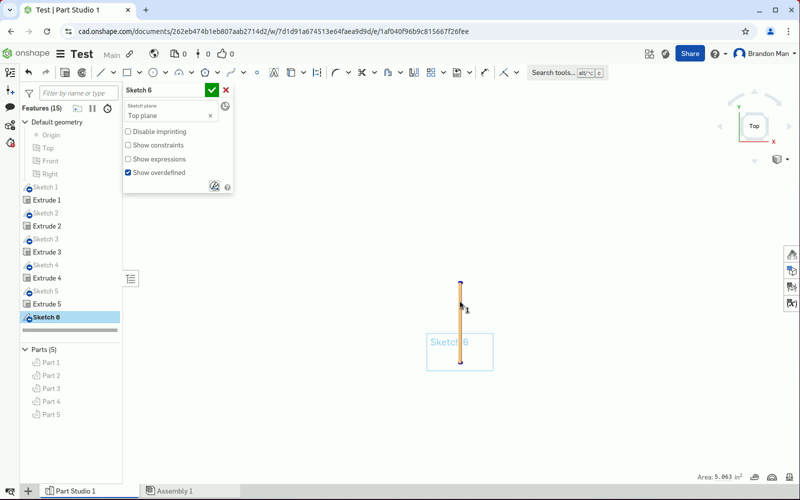
mouse_move(73, 352)
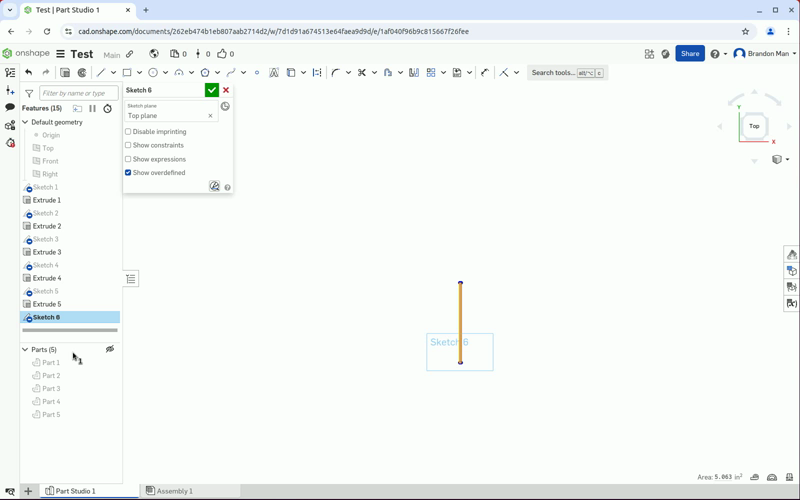
key(shift+y)
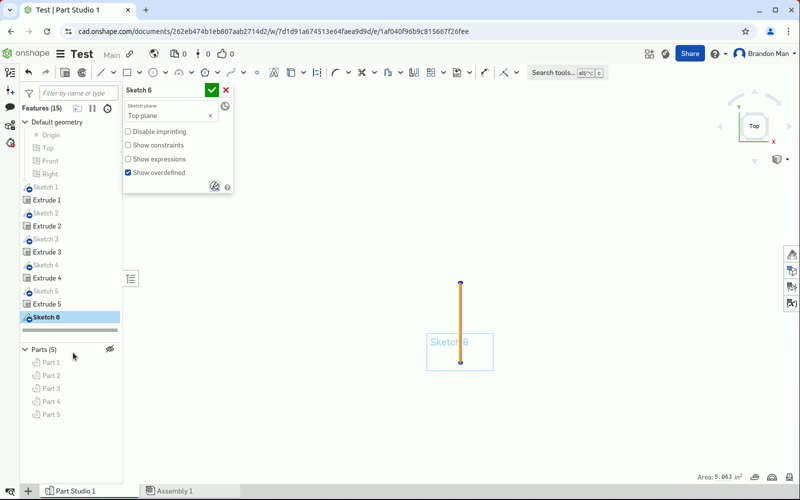
key(shift+e)
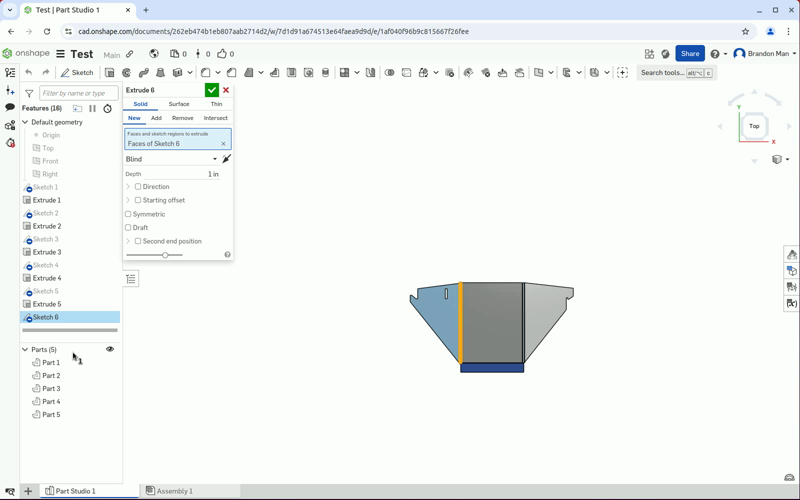
mouse_move(143, 106)
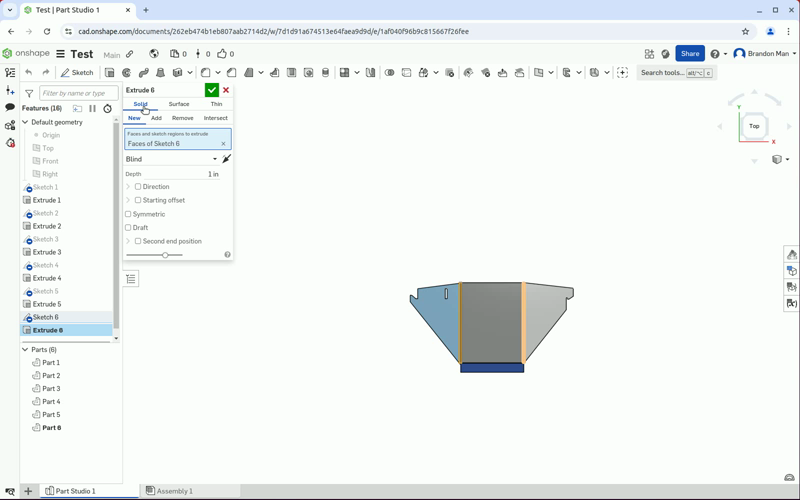
click(143, 106)
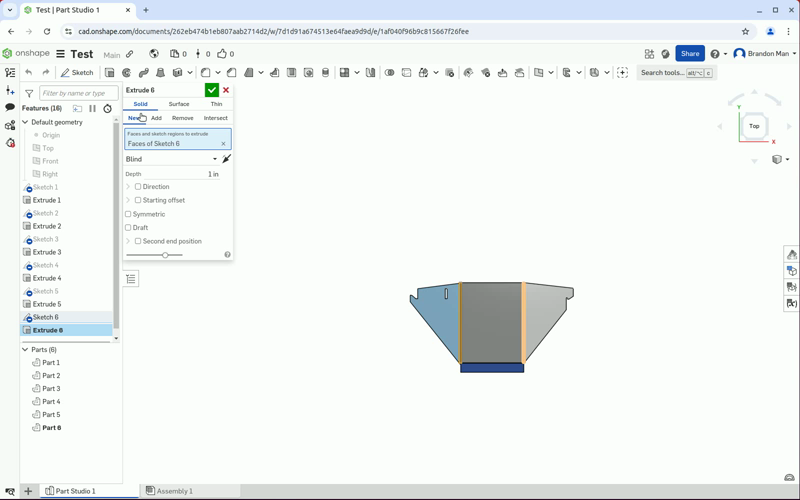
mouse_move(137, 120)
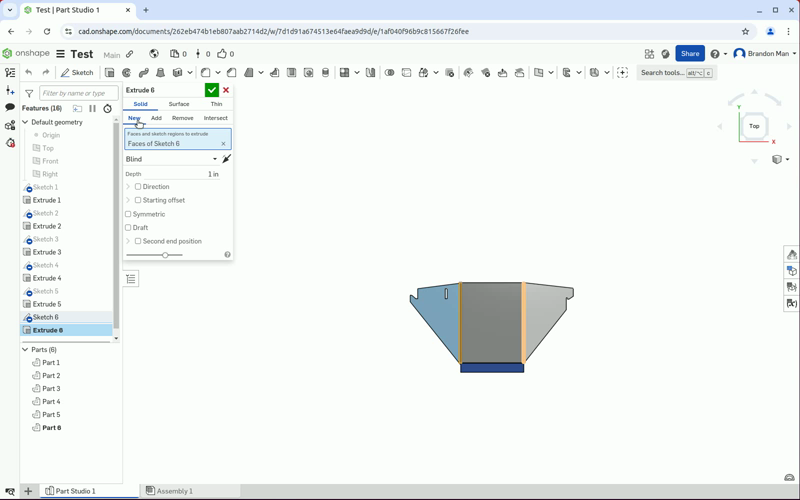
click(137, 120)
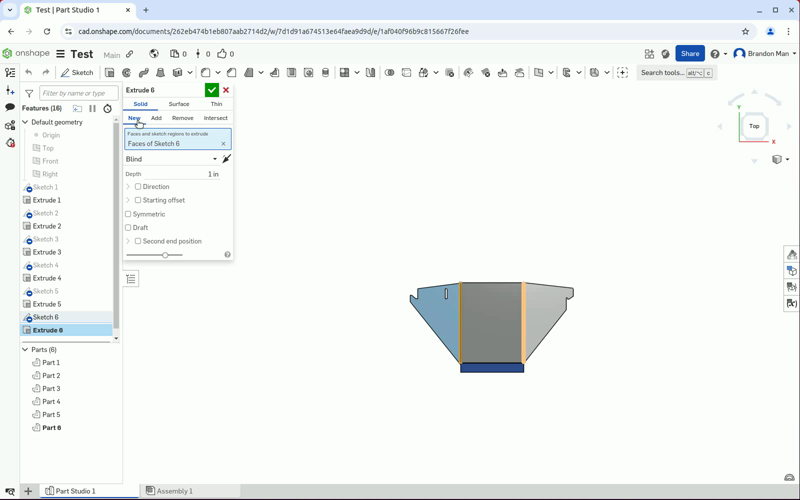
key(tab, 4)
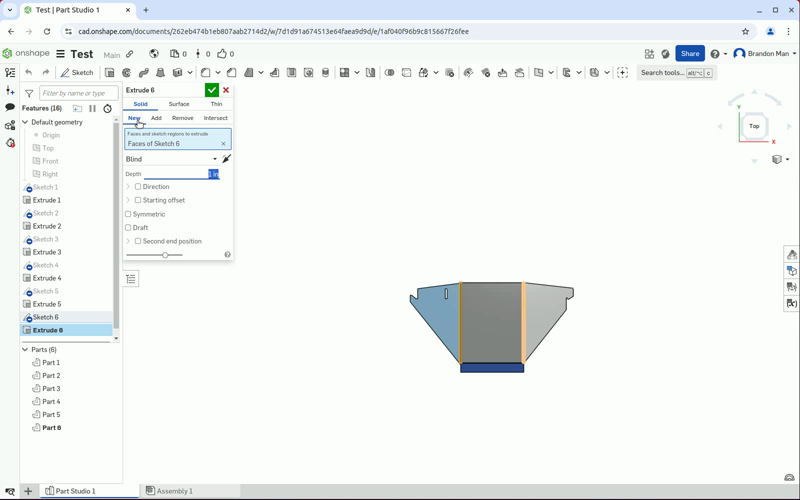
text(-0.241)
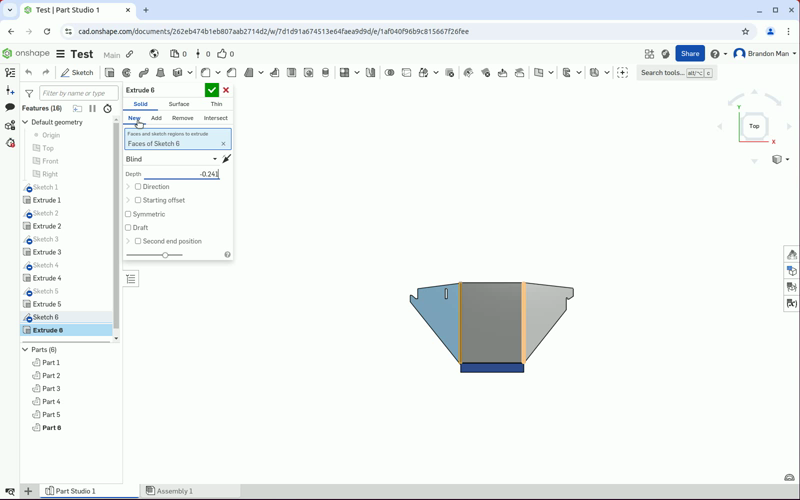
key(enter)
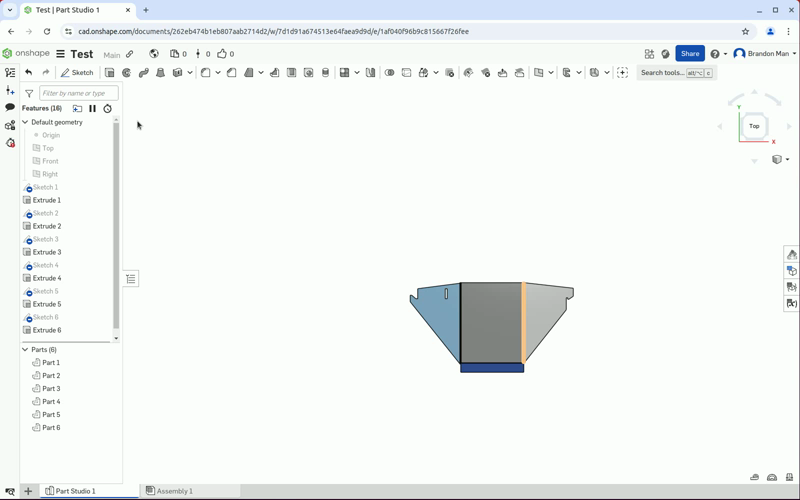
key(shift+h)
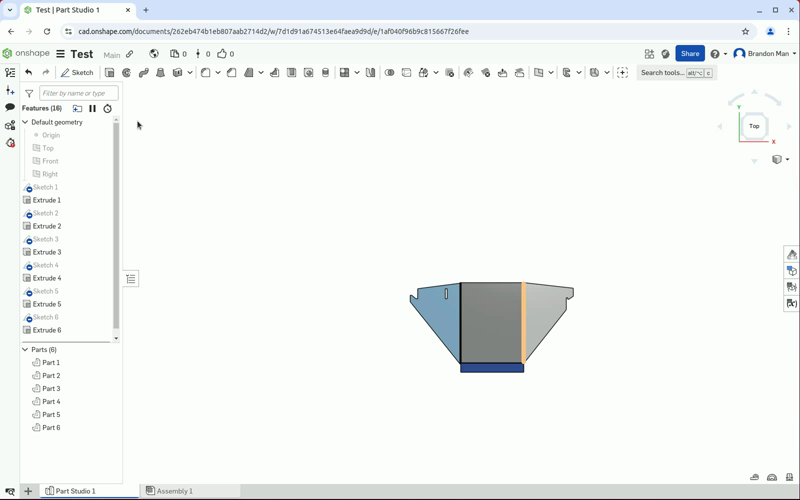
key(shift+h)
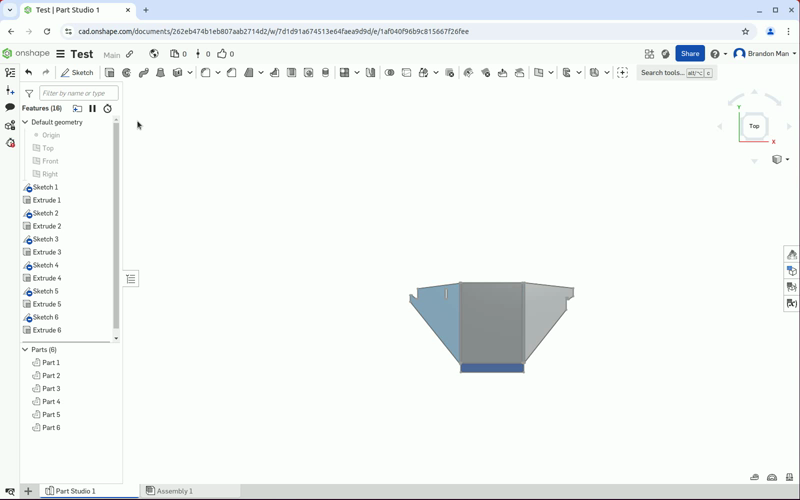
key(shift+7)
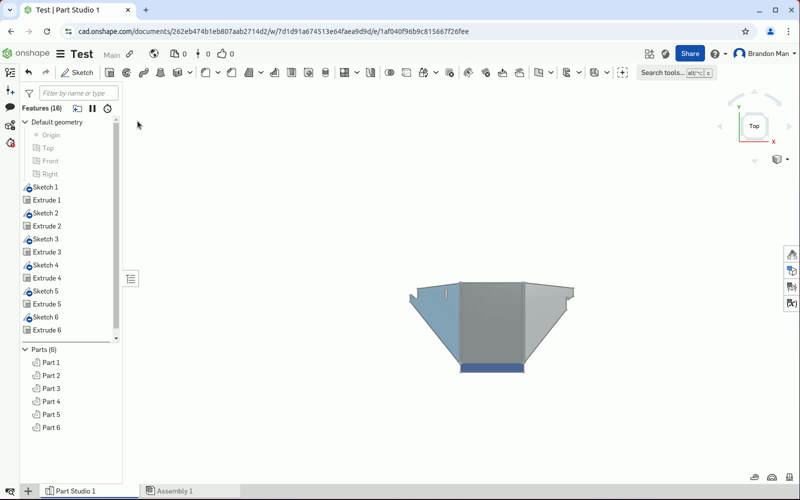
key(up, 3)
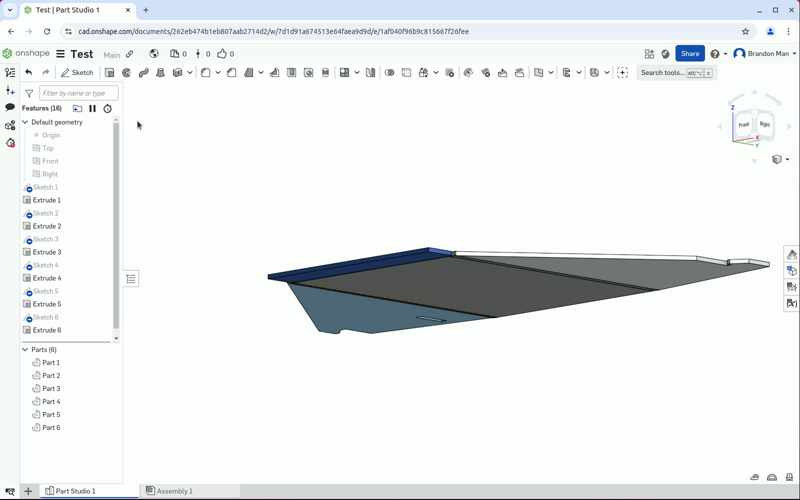
key(left, 3)
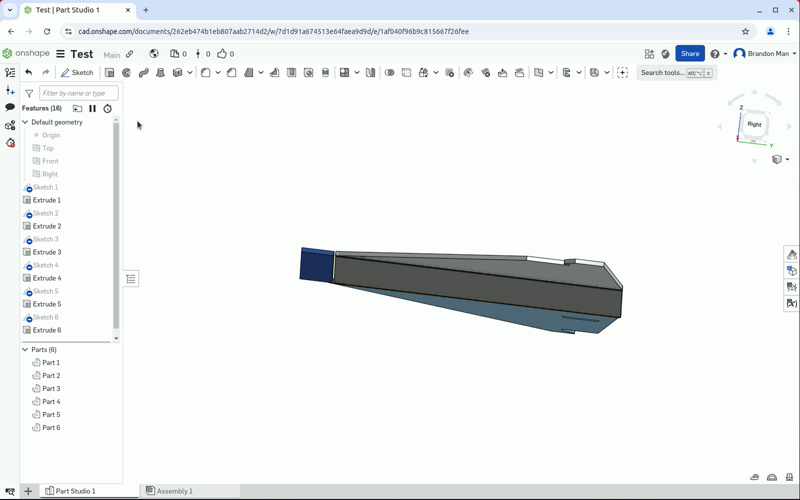
key(right, 3)
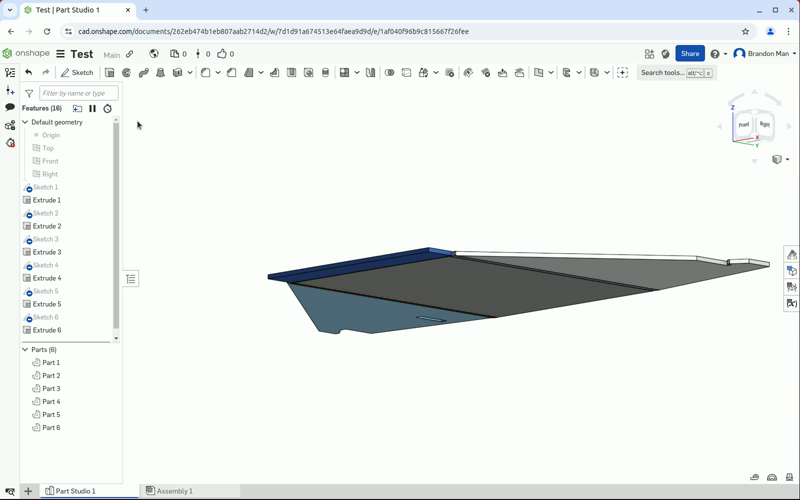
key(down, 3)
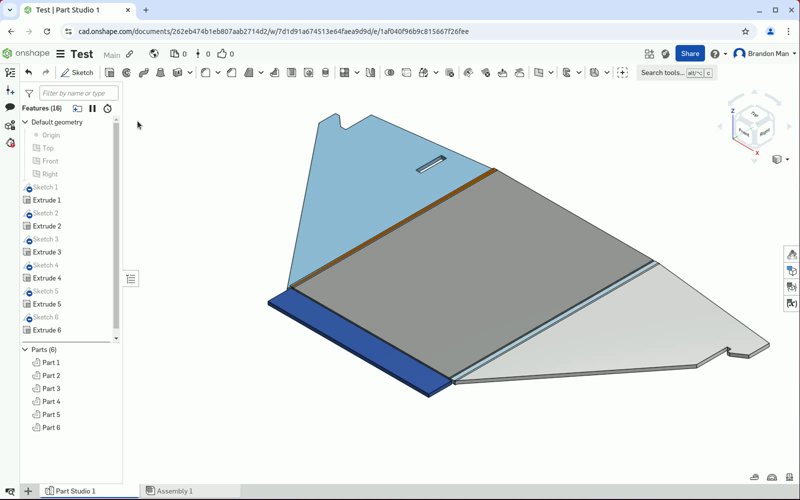
mouse_move(69, 189)
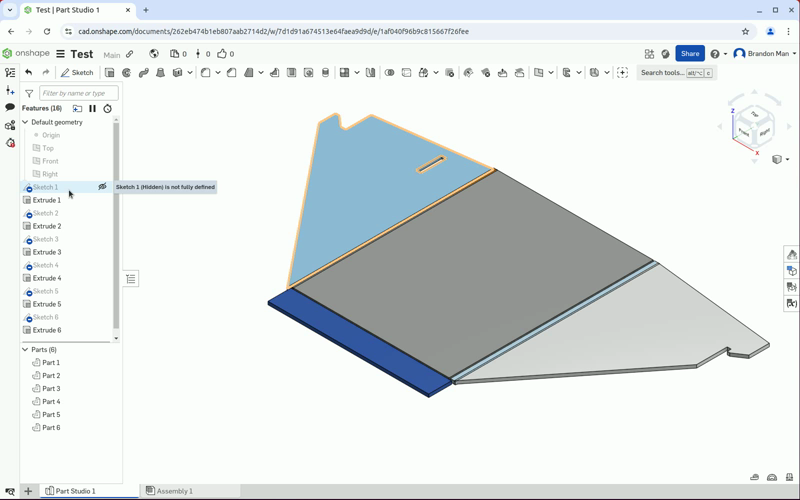
click(69, 189)